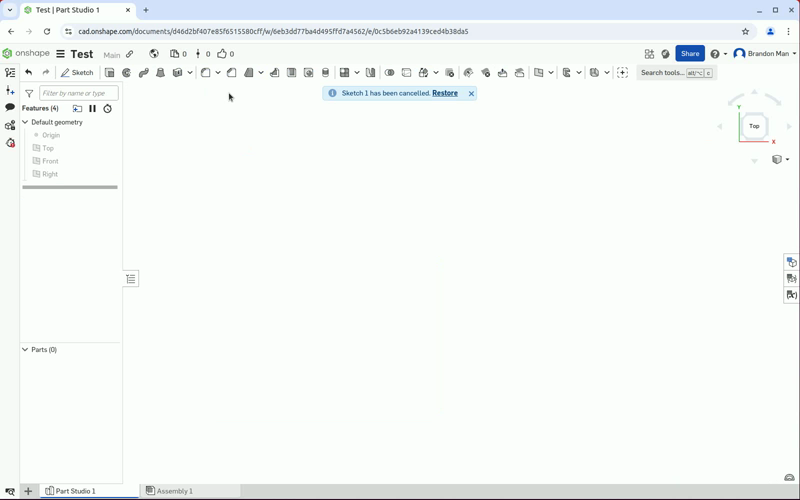
key(shift+h)
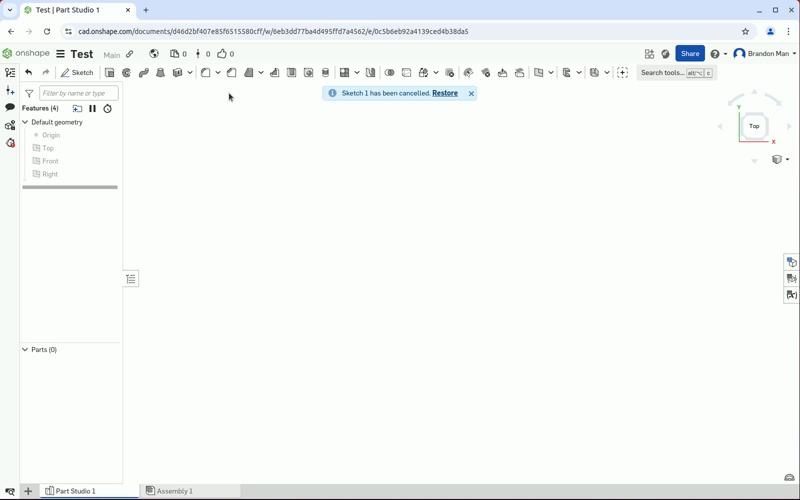
mouse_move(73, 352)
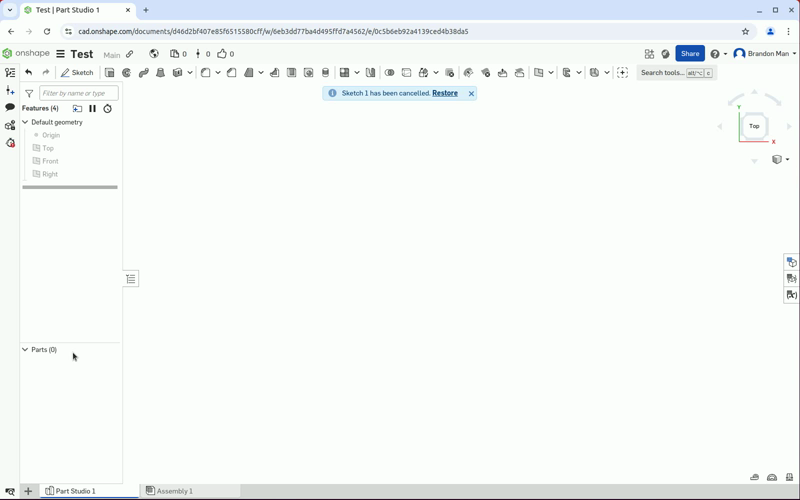
key(y)
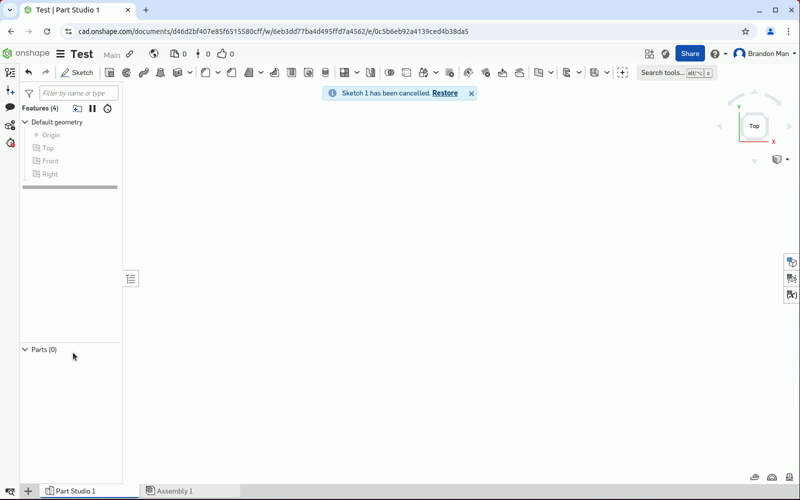
key(shift+p)
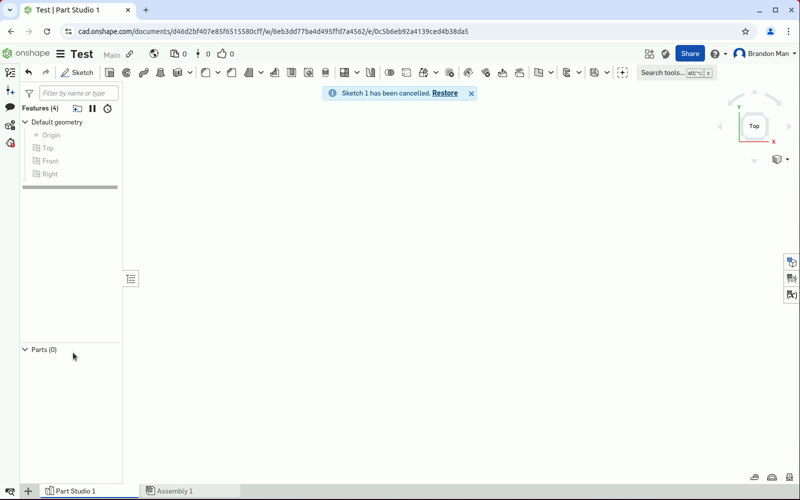
key(space)
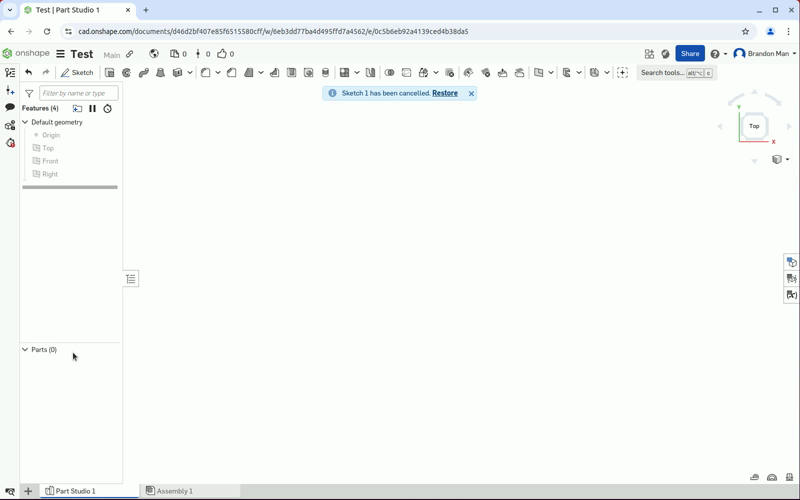
key_down(shift)
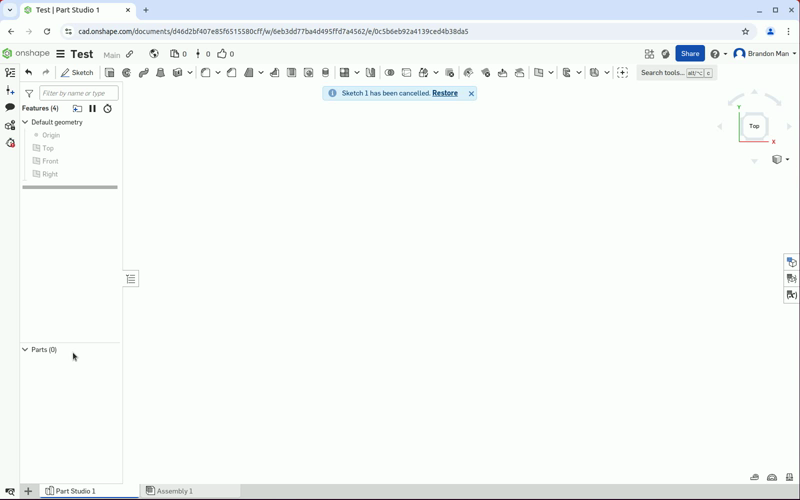
key(up)
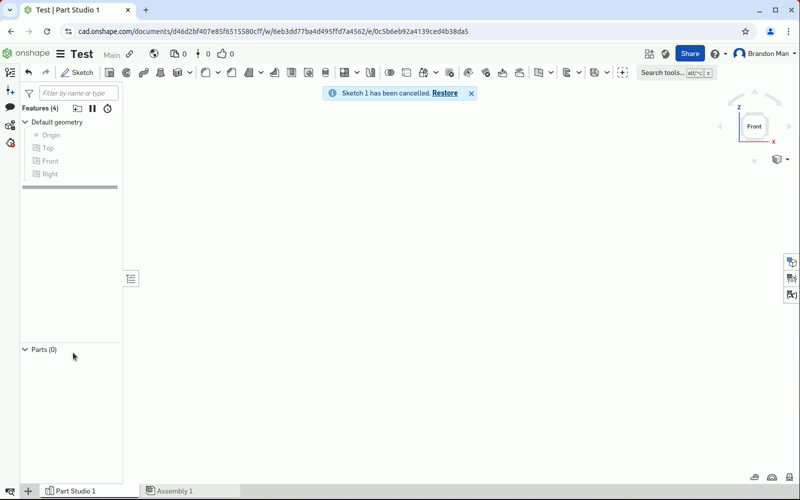
key_up(shift)
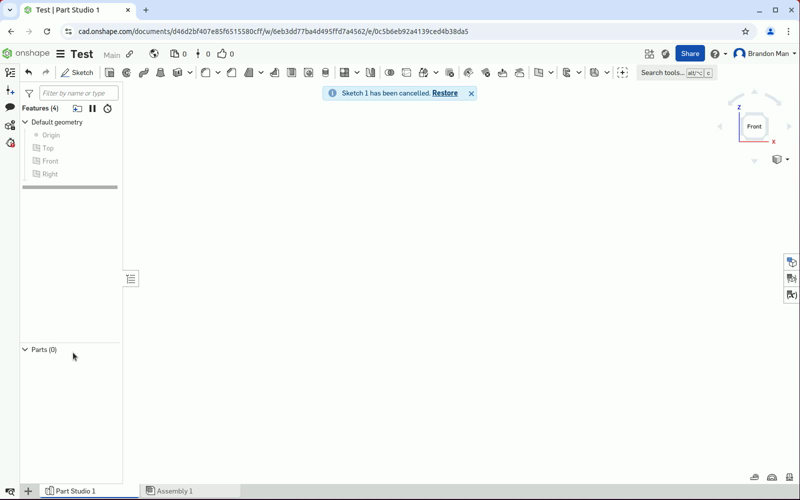
mouse_move(73, 352)
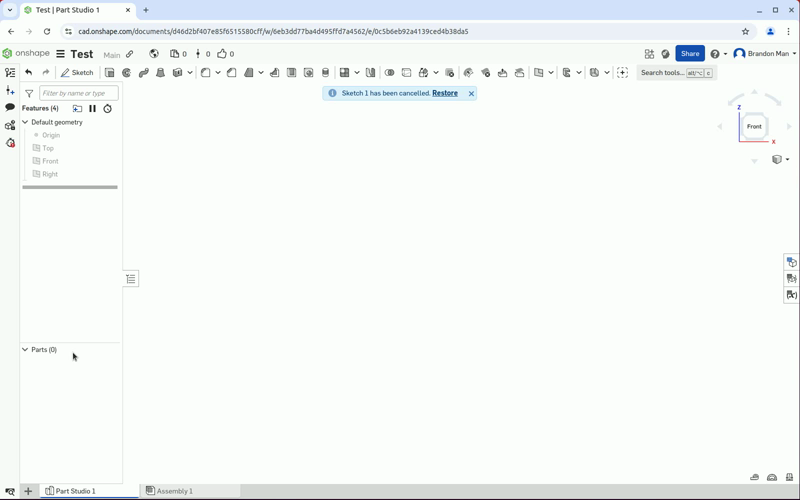
key(shift+y)
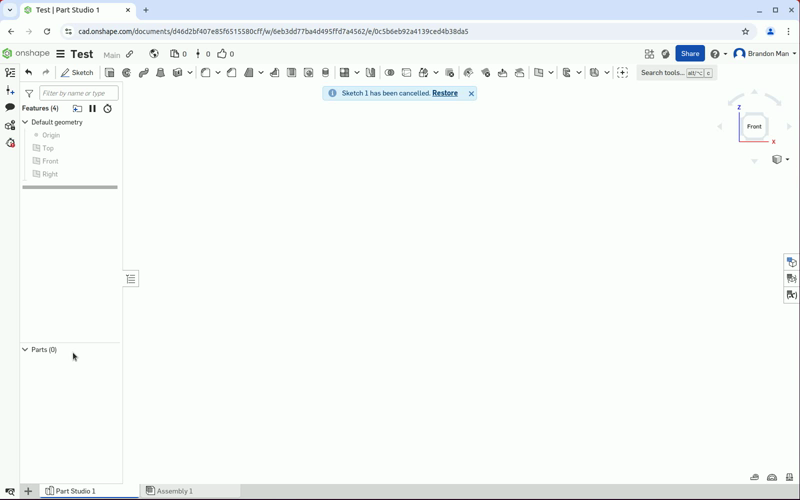
key(shift+s)
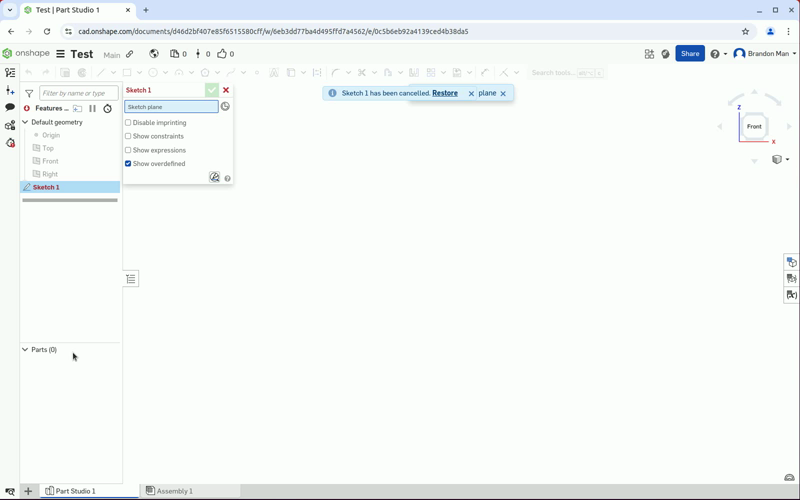
mouse_move(73, 163)
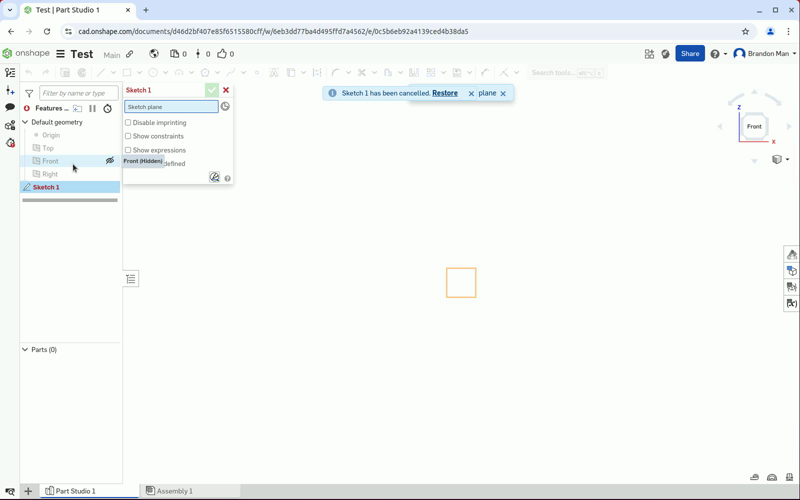
click(73, 163)
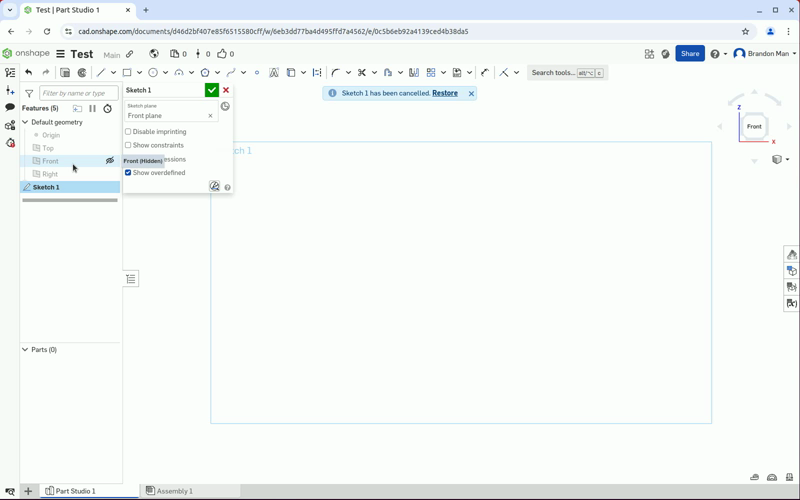
mouse_move(73, 352)
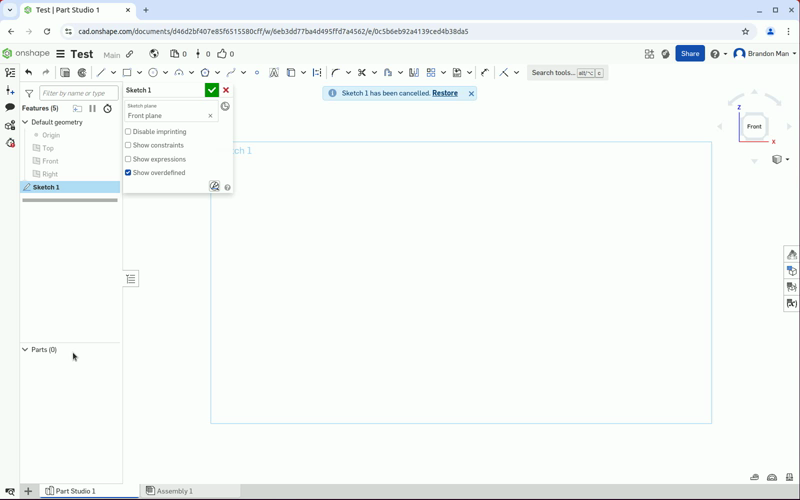
key(y)
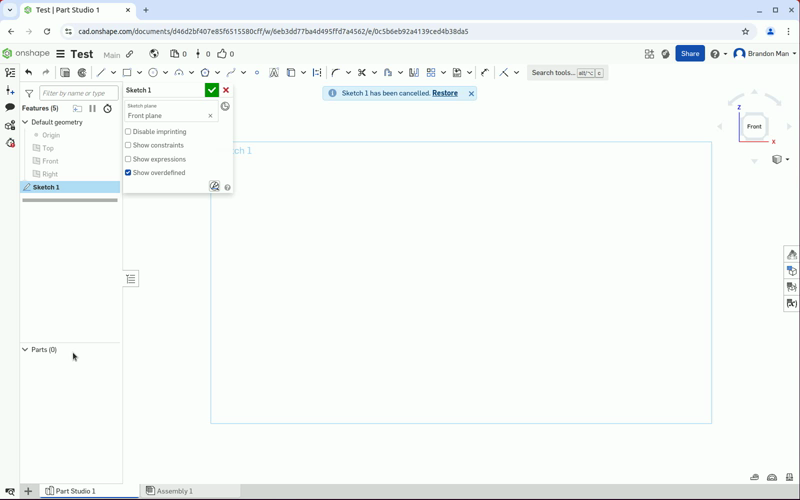
key(c)
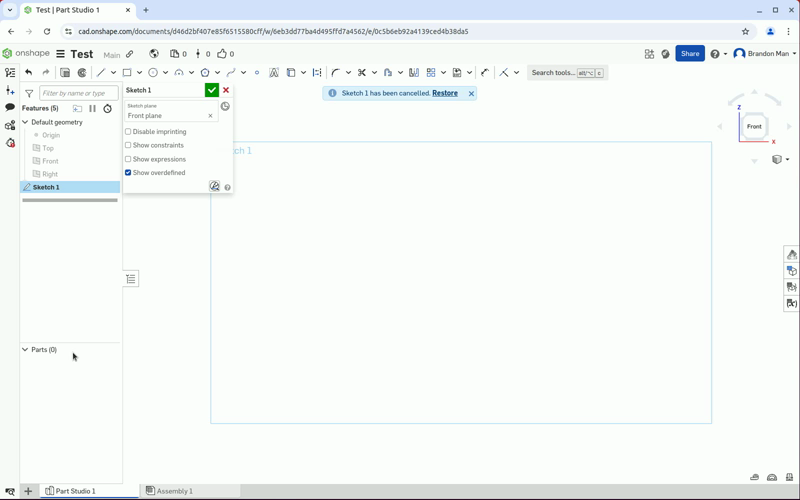
key_down(shift)
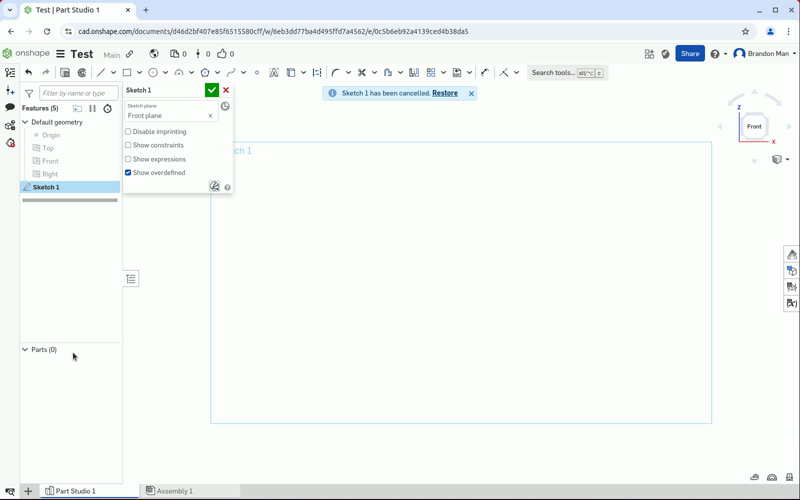
mouse_move(460, 282)
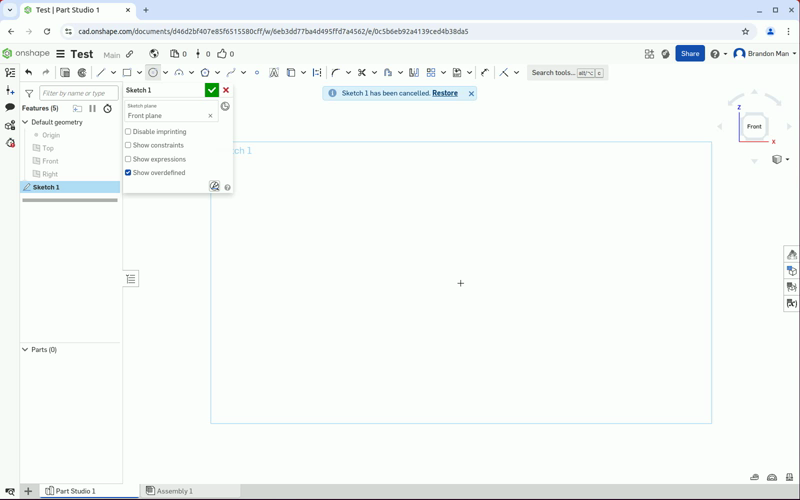
click(460, 282)
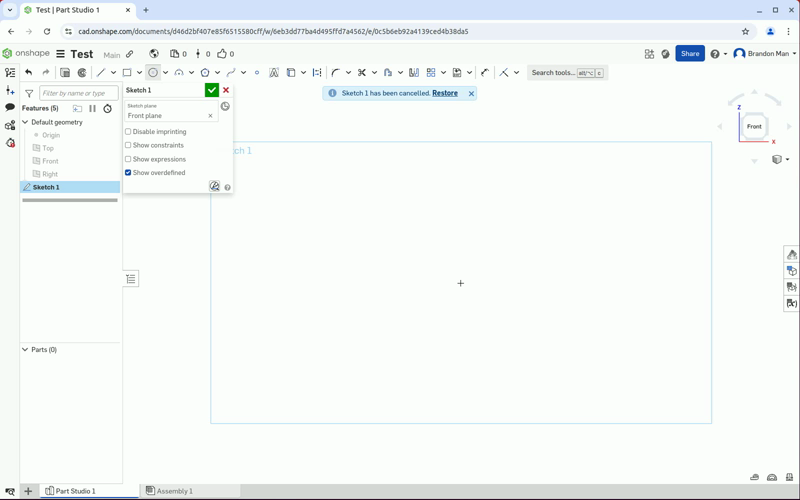
key_up(shift)
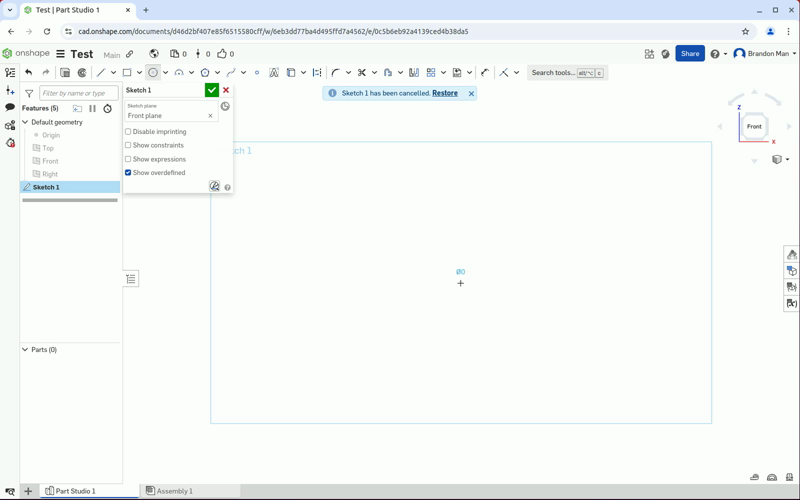
mouse_move(474, 282)
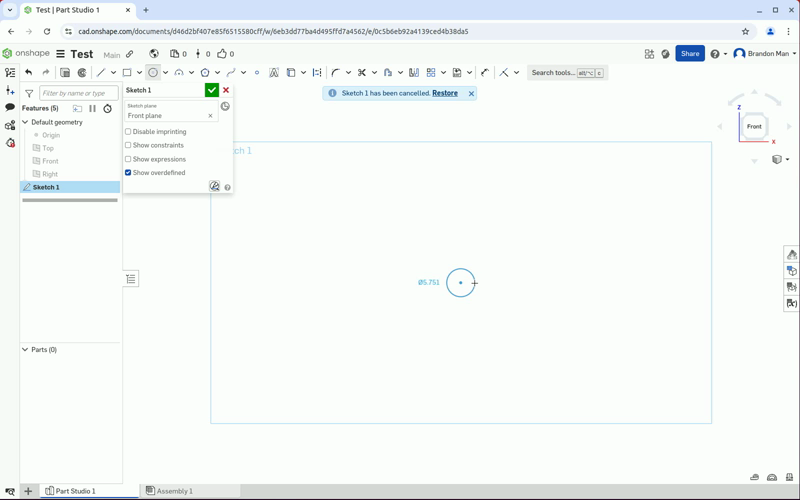
click(474, 282)
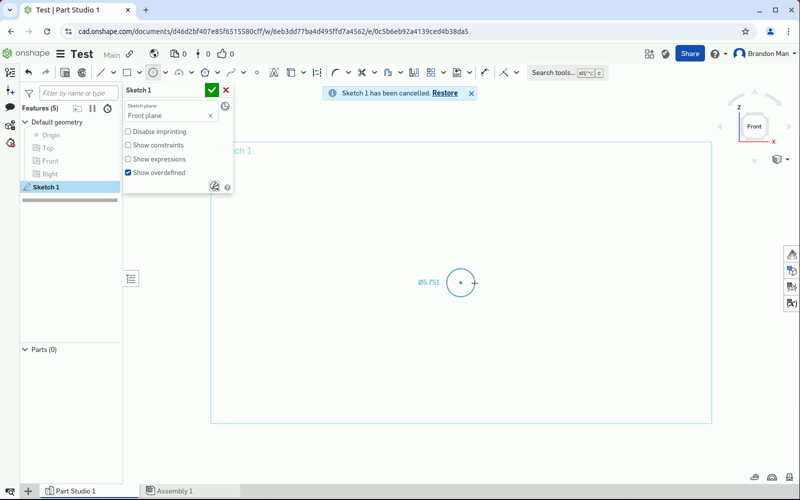
key(esc)
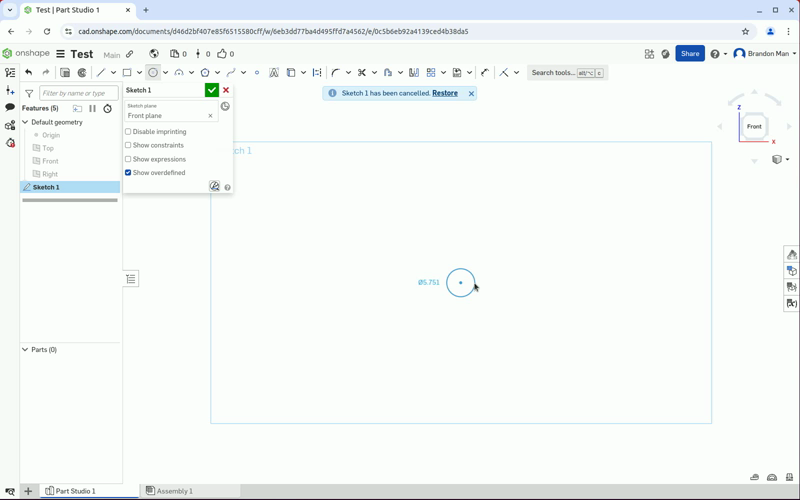
mouse_move(453, 274)
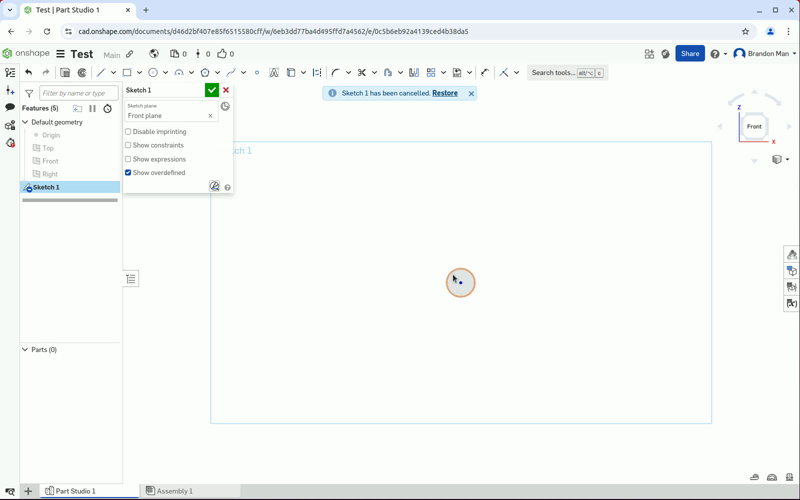
scroll(6)
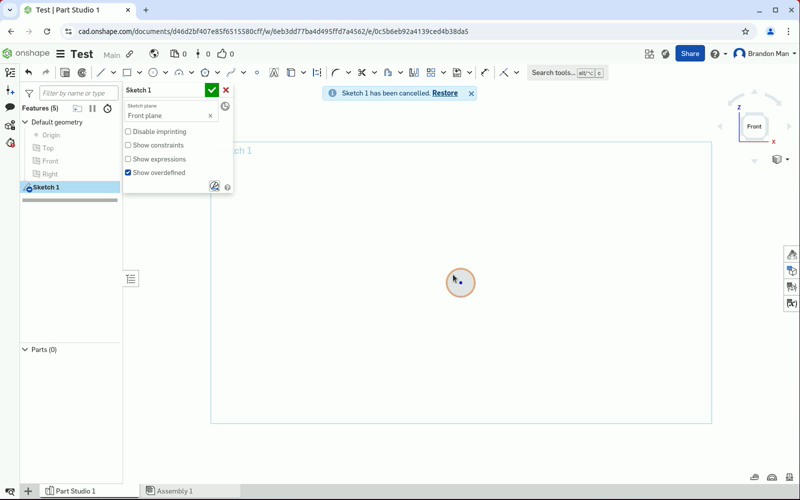
scroll(6)
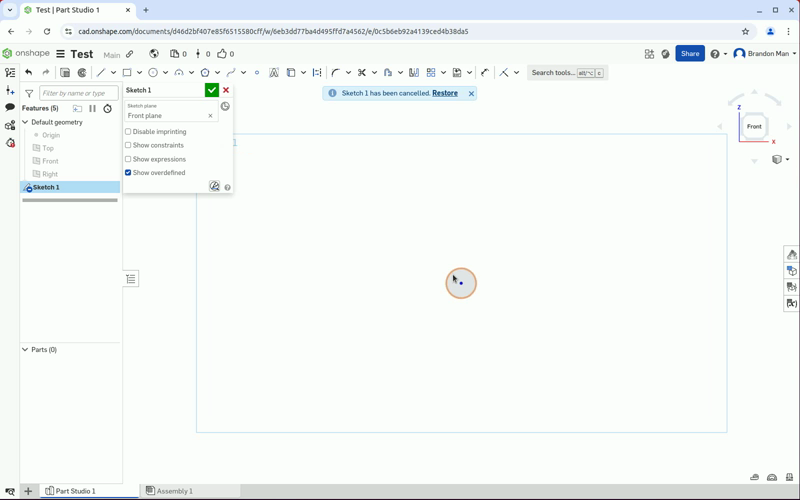
scroll(6)
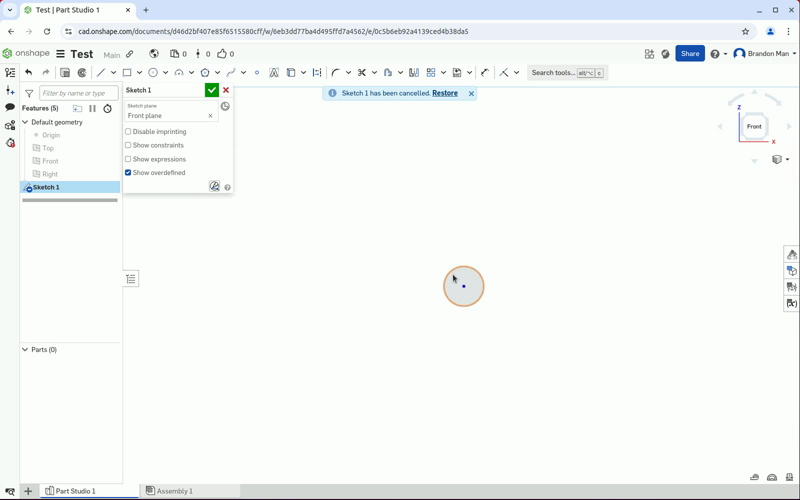
scroll(6)
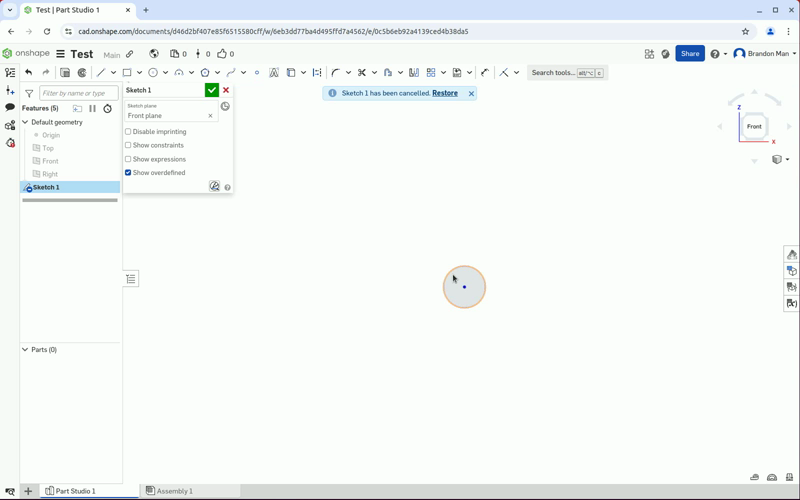
scroll(6)
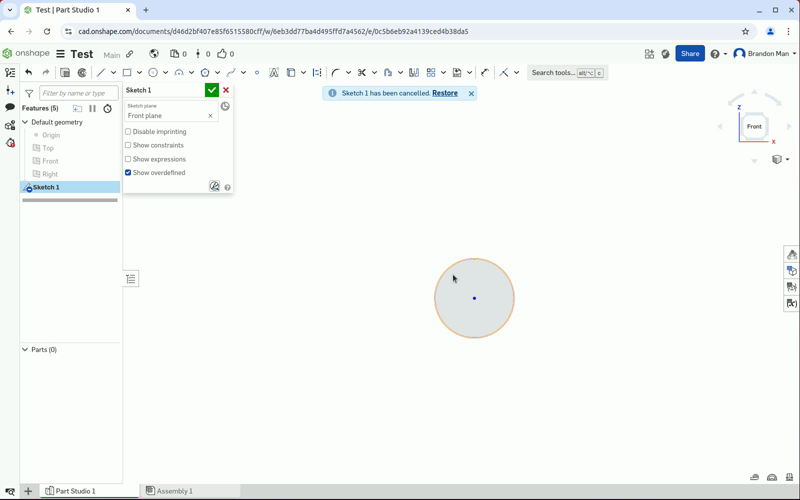
scroll(6)
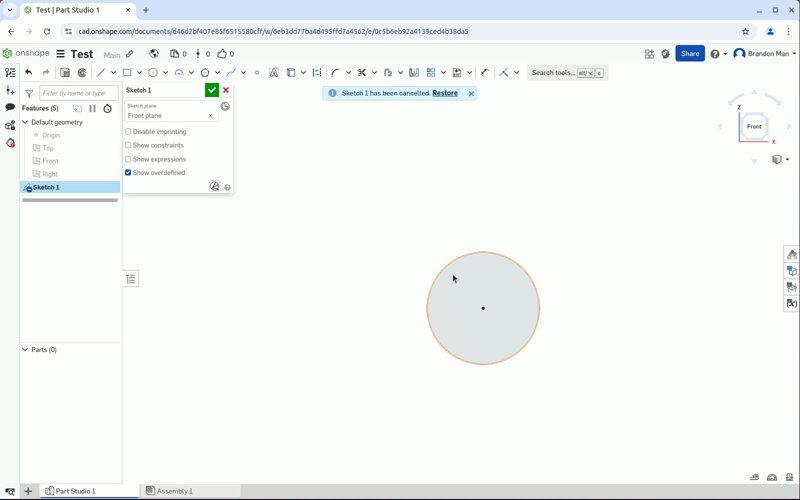
scroll(6)
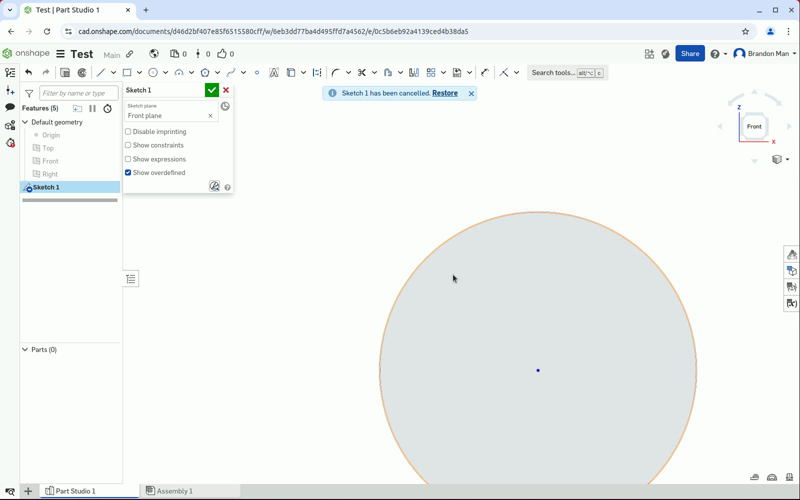
click(453, 274)
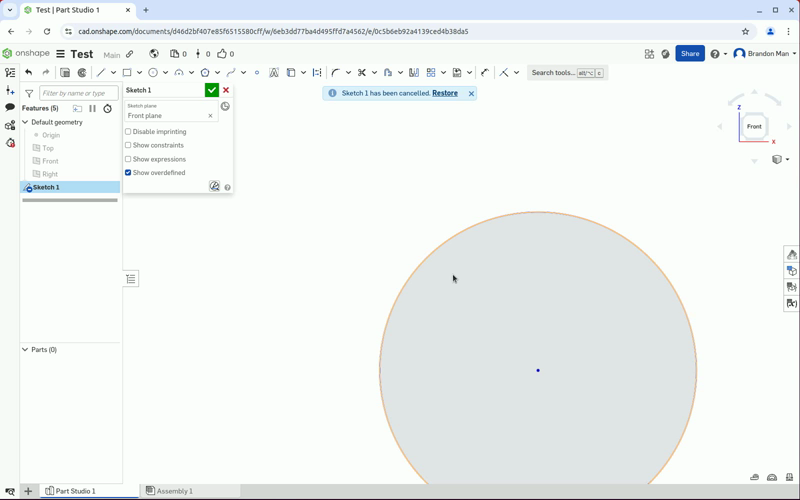
scroll(-6)
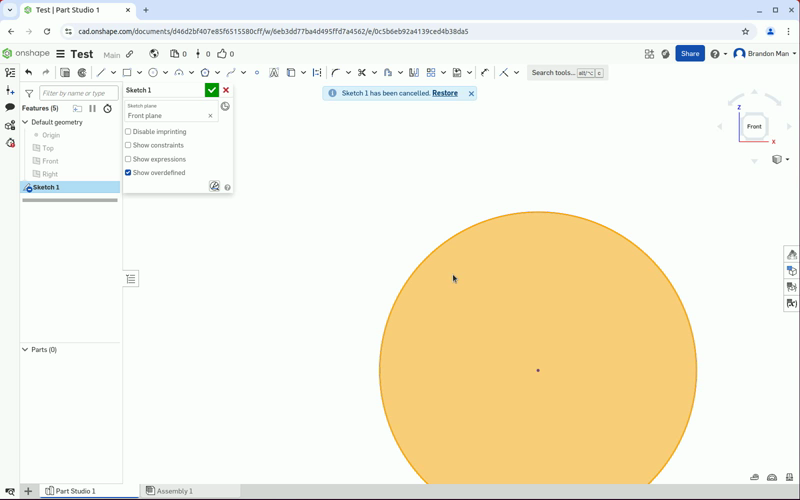
scroll(-6)
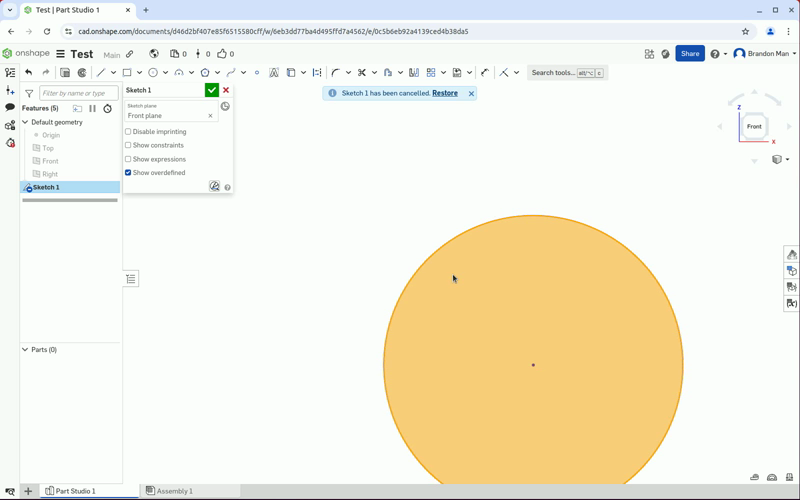
scroll(-6)
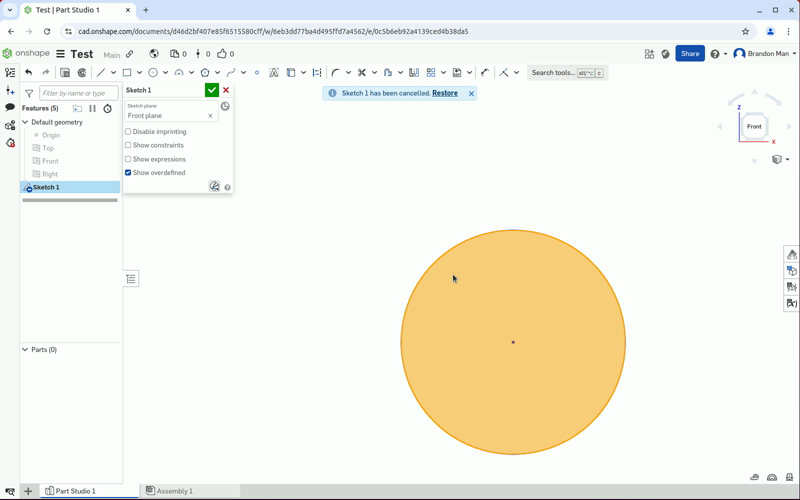
scroll(-6)
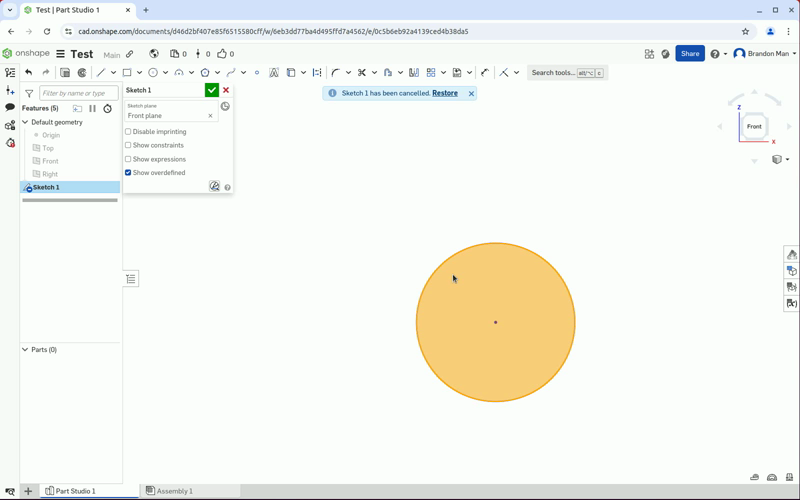
scroll(-6)
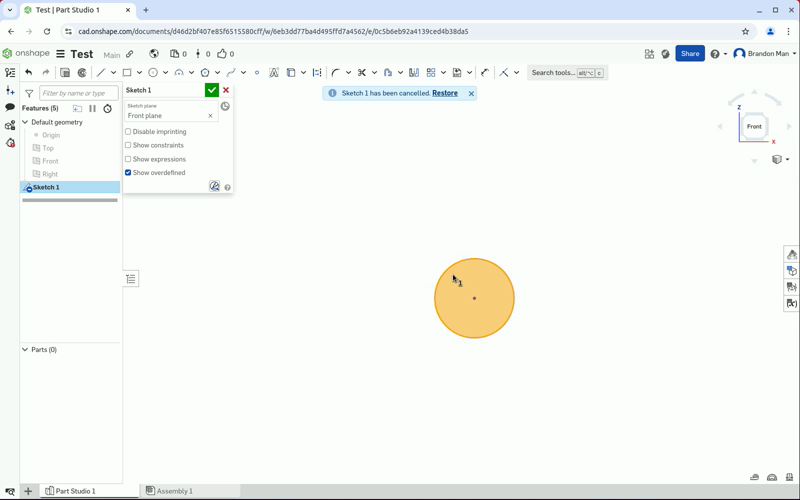
scroll(-6)
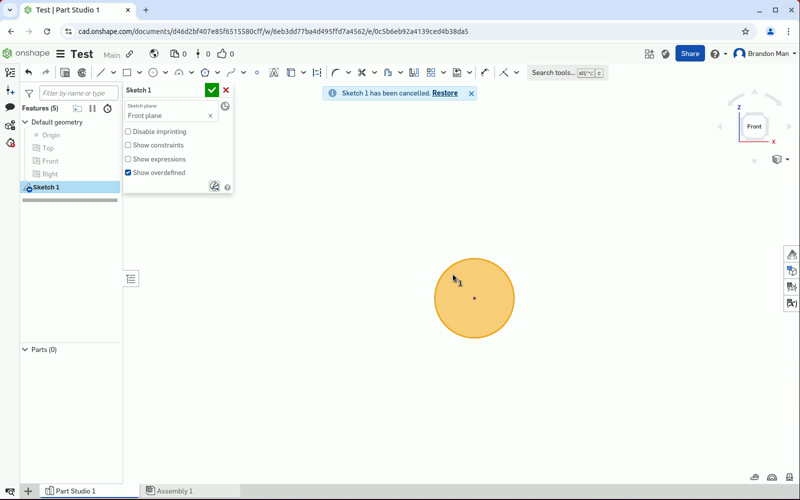
scroll(-6)
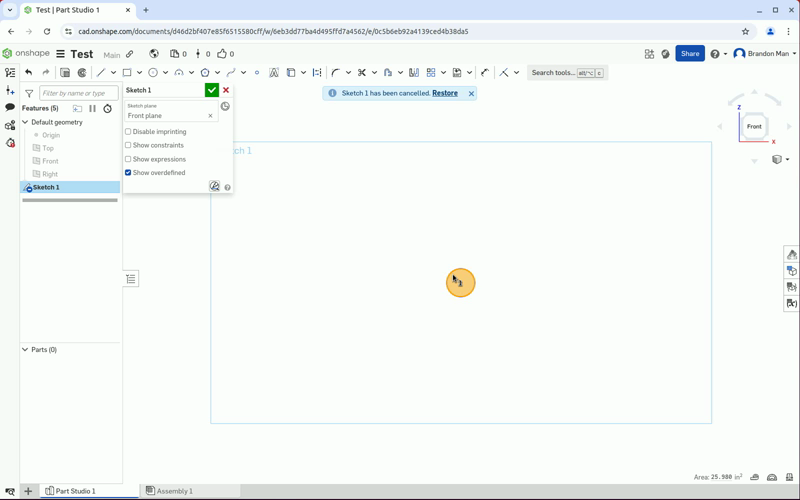
mouse_move(73, 352)
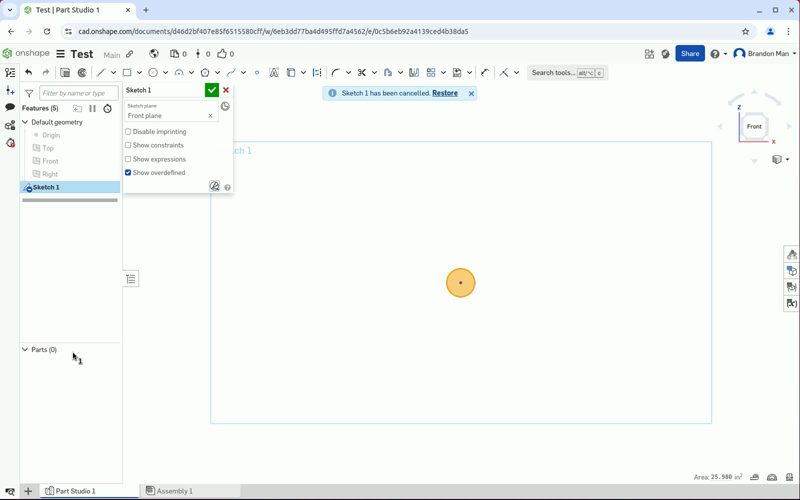
key(shift+y)
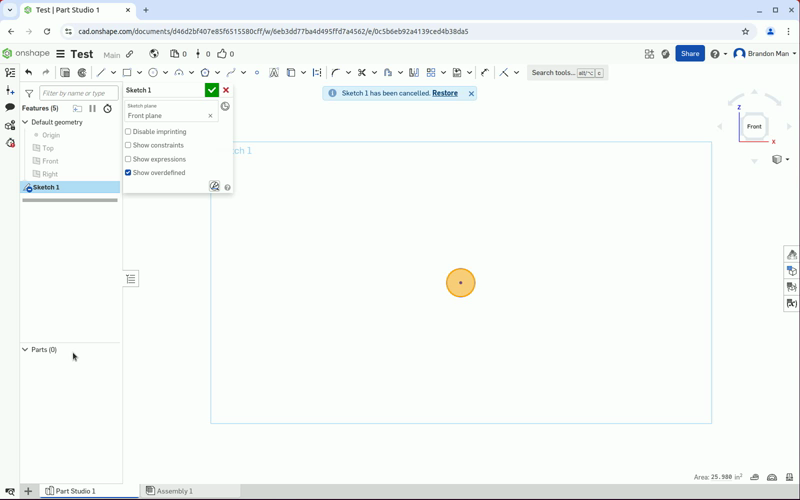
key(shift+e)
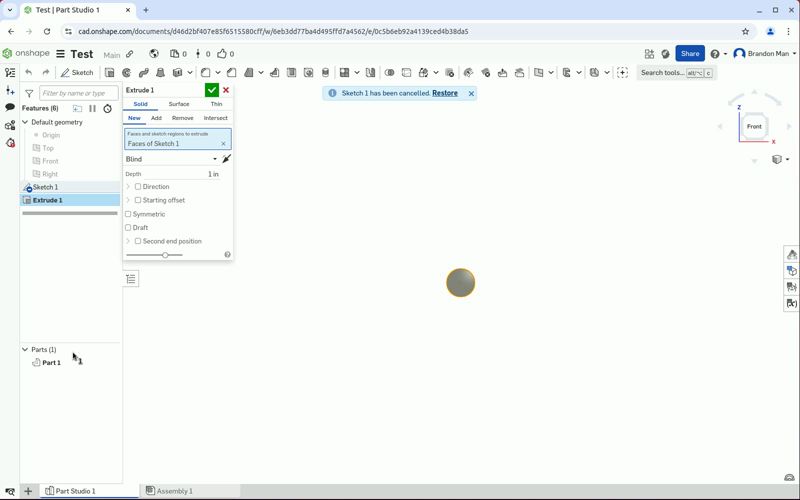
mouse_move(143, 106)
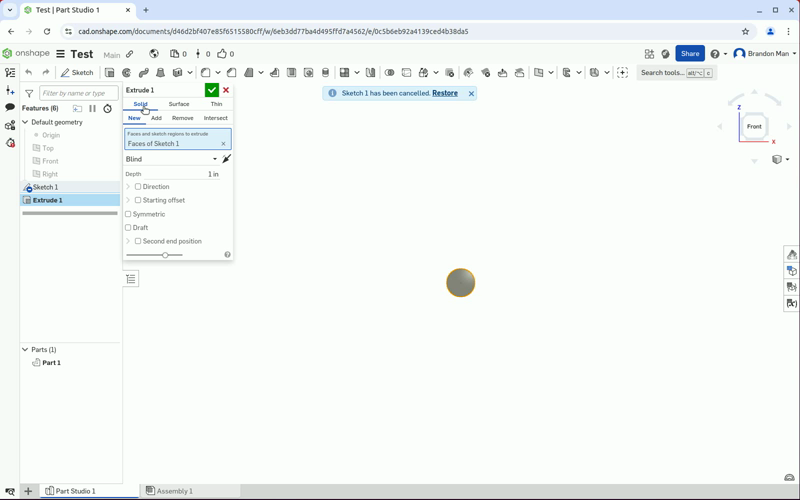
click(143, 106)
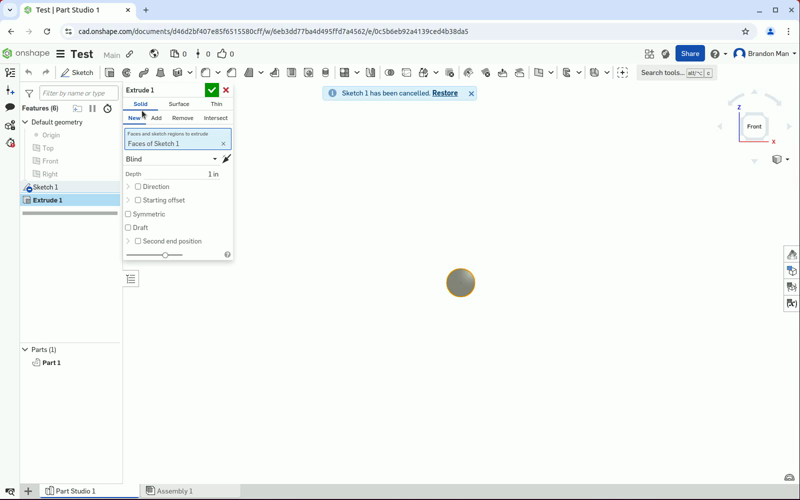
mouse_move(137, 120)
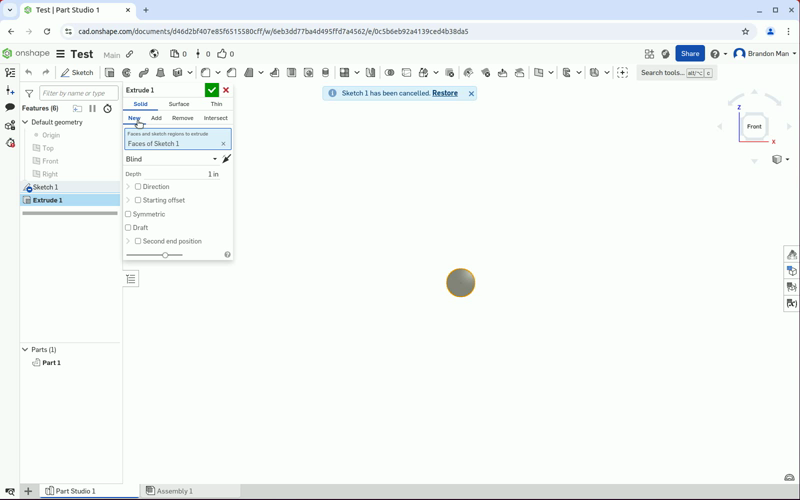
click(137, 120)
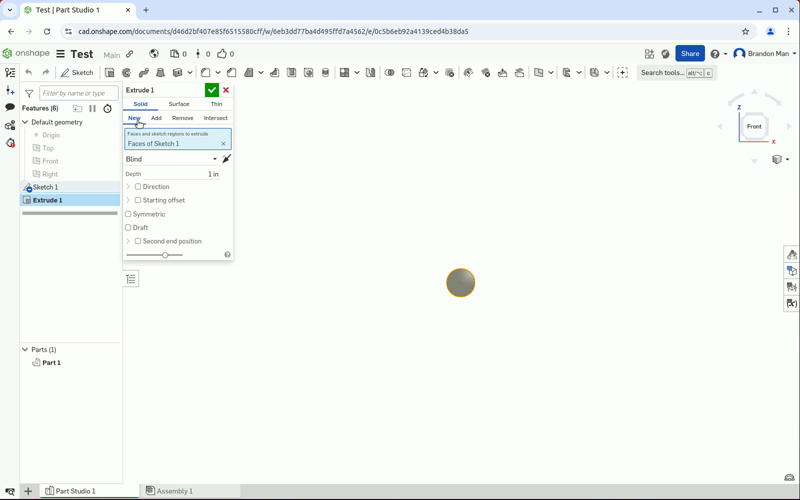
key(tab, 4)
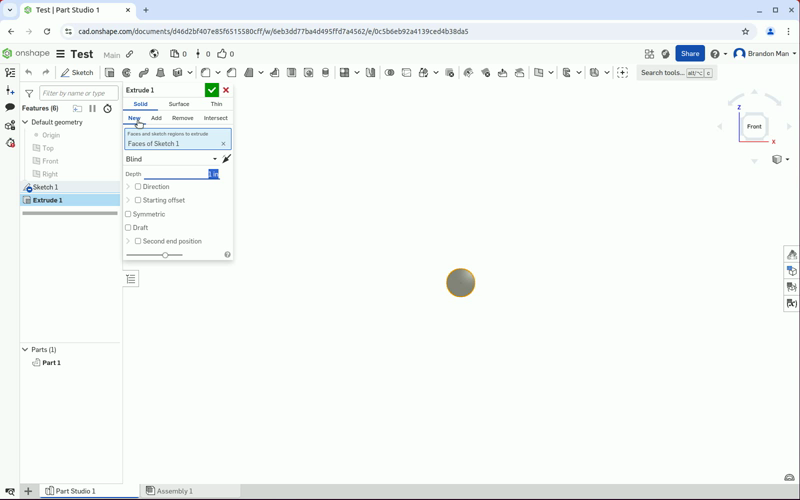
text(22.627)
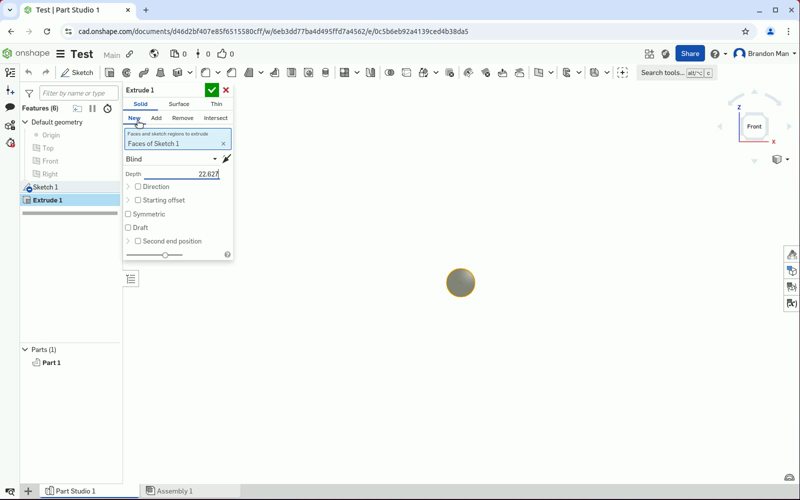
key(enter)
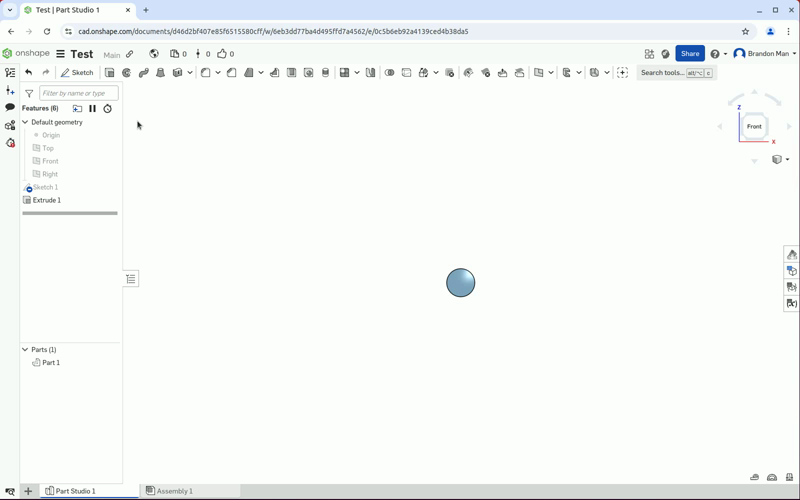
key(shift+h)
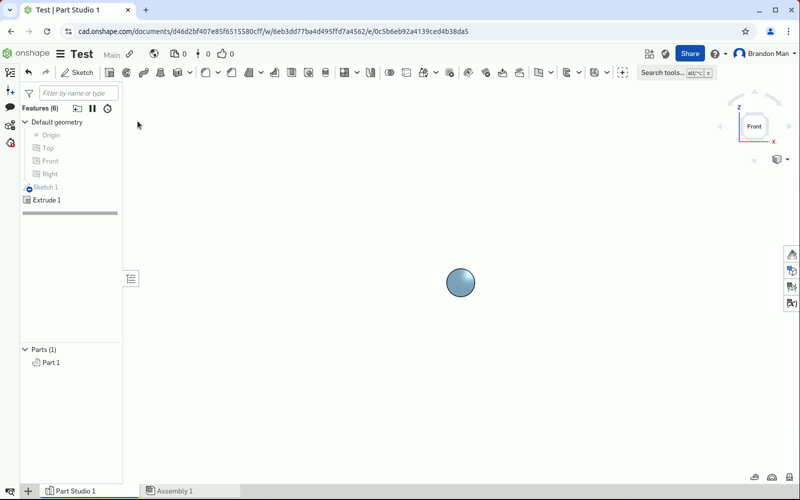
key(shift+h)
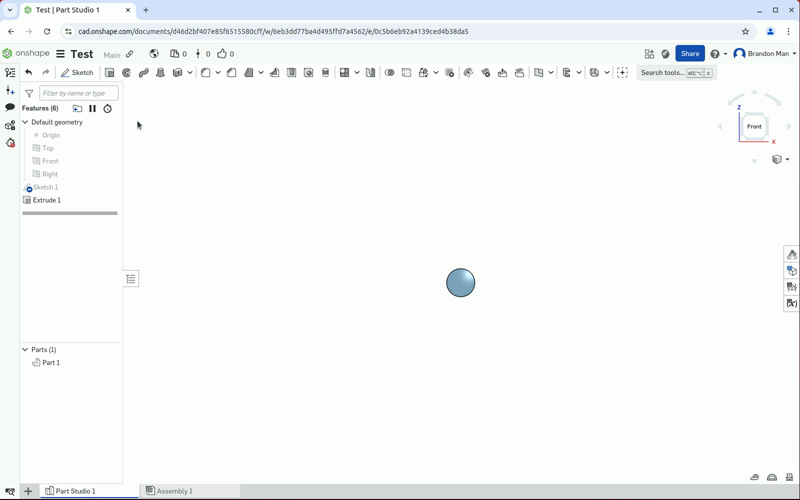
mouse_move(73, 189)
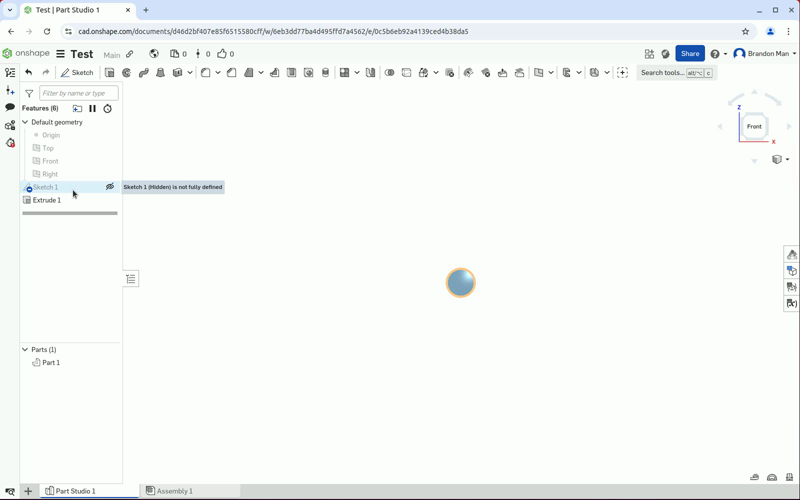
click(73, 189)
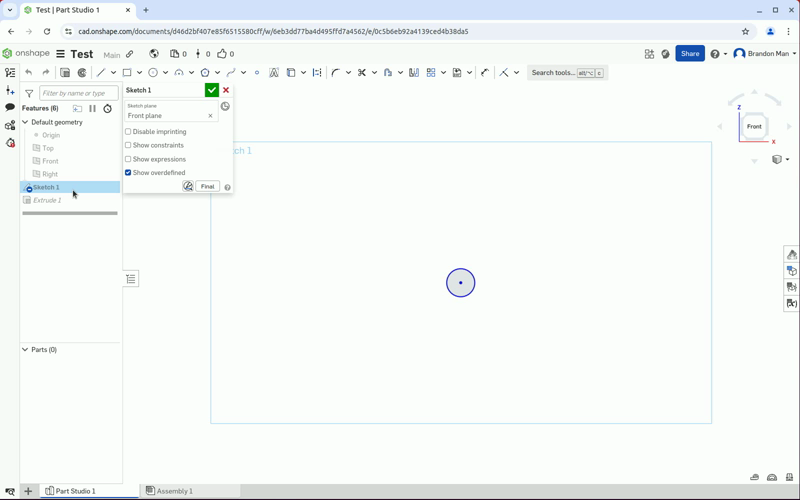
mouse_move(229, 92)
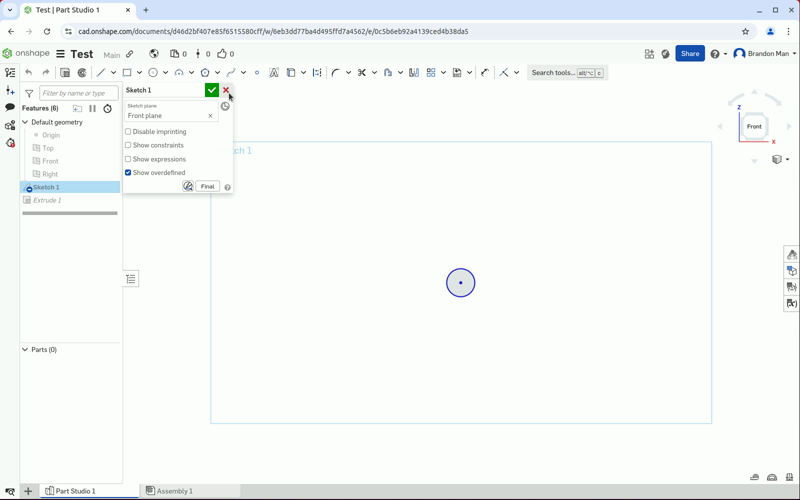
click(229, 92)
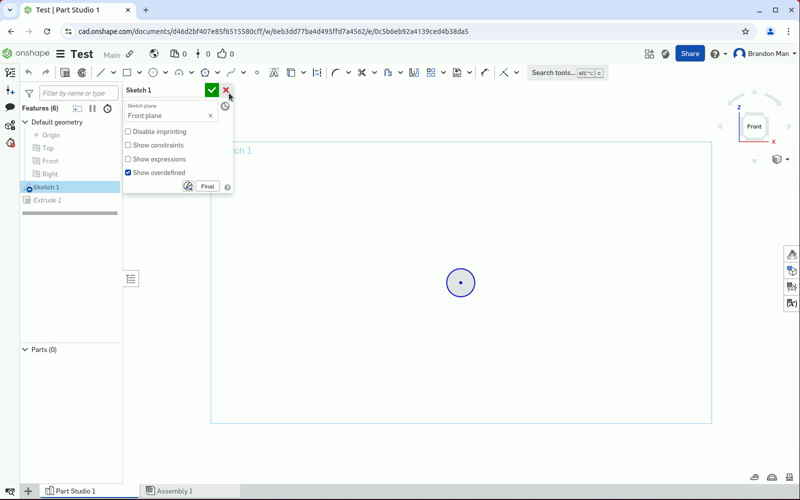
key(shift+s)
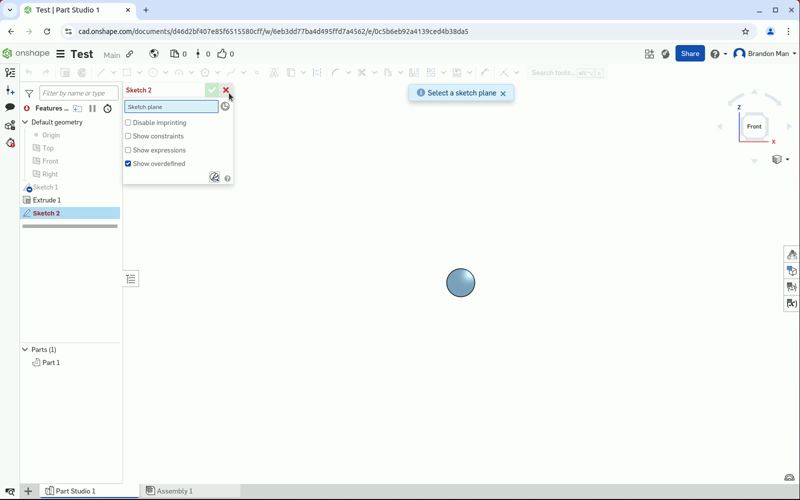
mouse_move(73, 163)
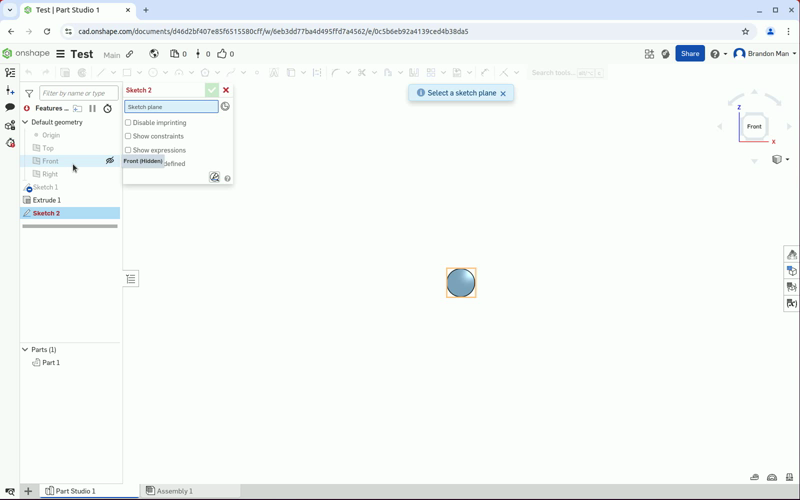
click(73, 163)
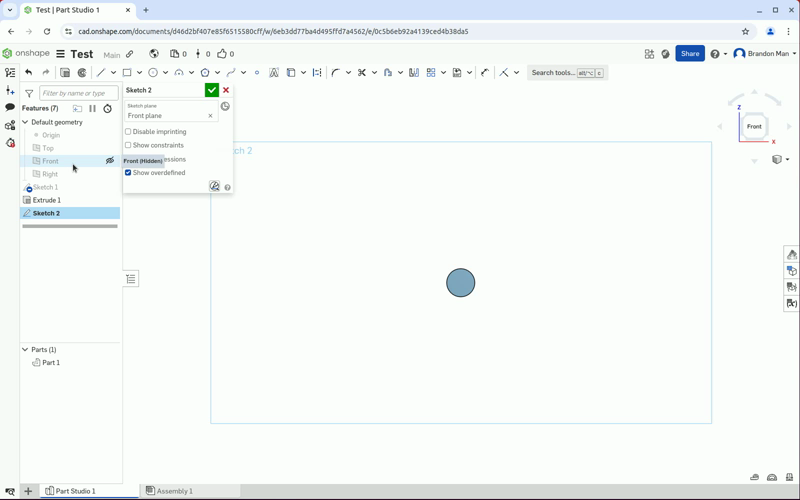
mouse_move(73, 352)
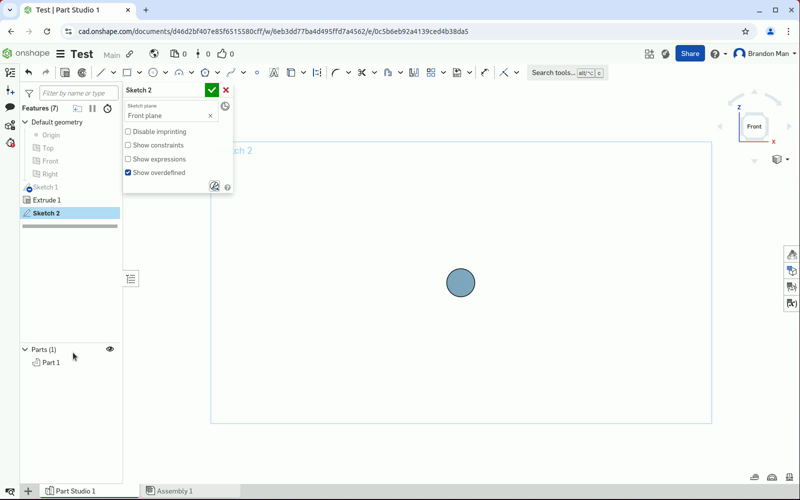
key(y)
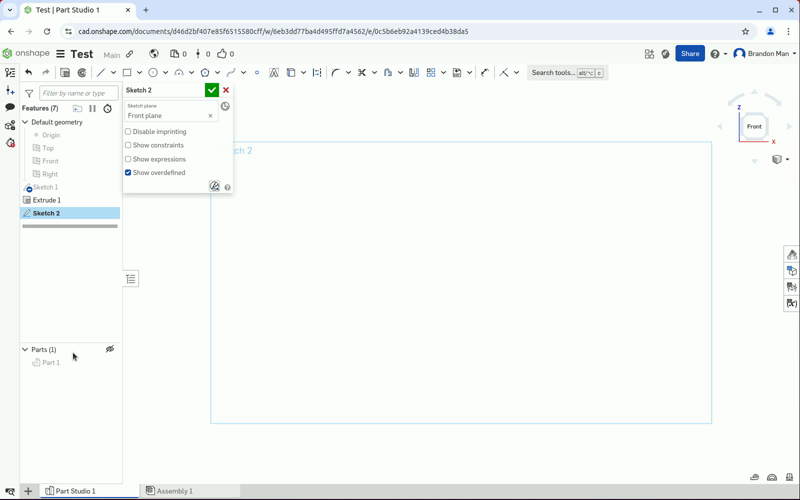
key(l)
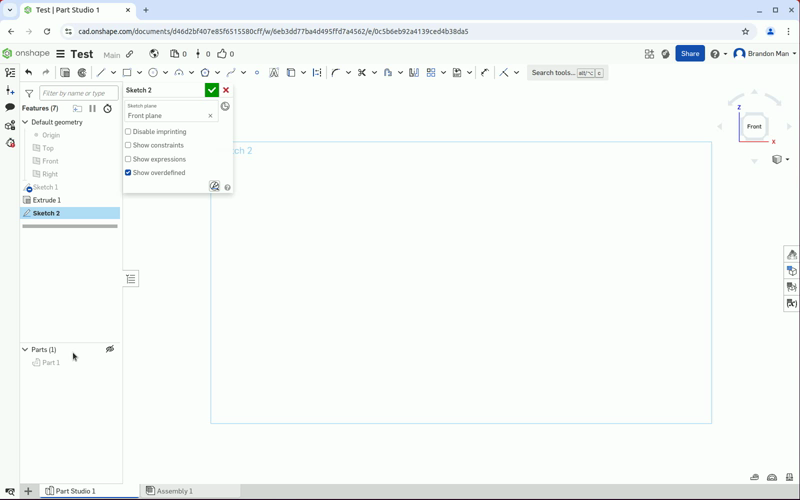
key_down(shift)
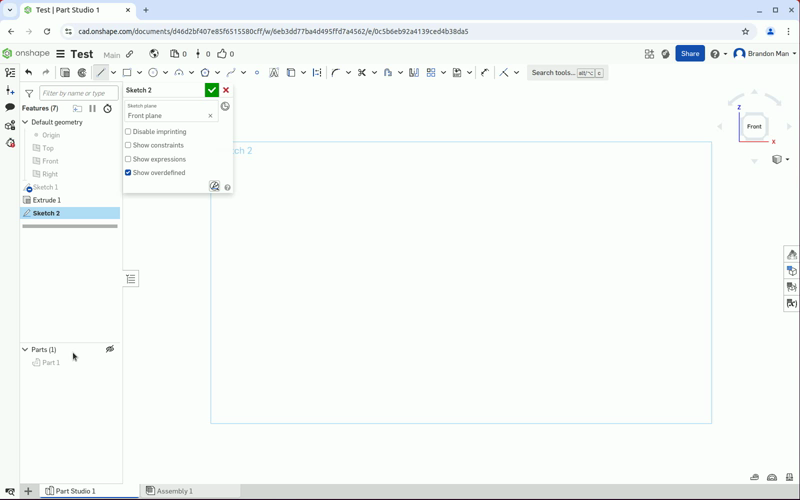
mouse_move(423, 336)
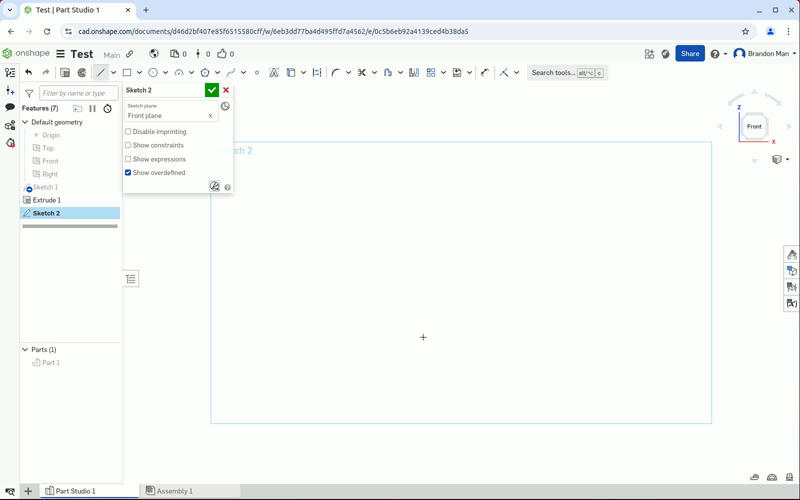
click(423, 336)
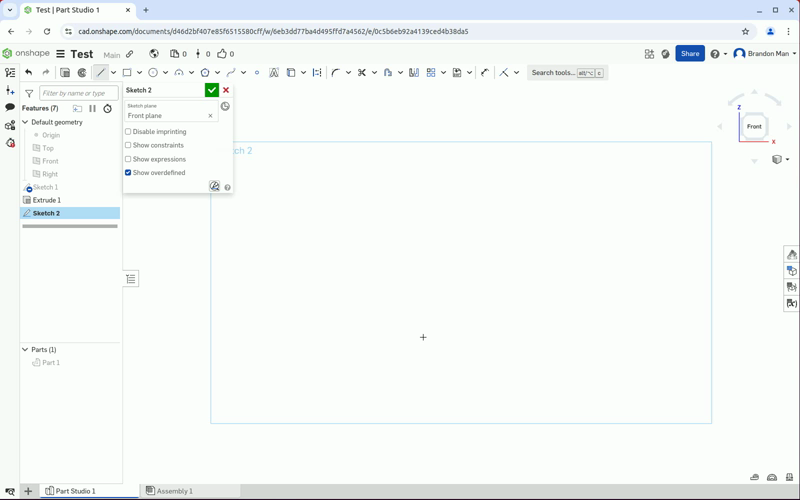
key_up(shift)
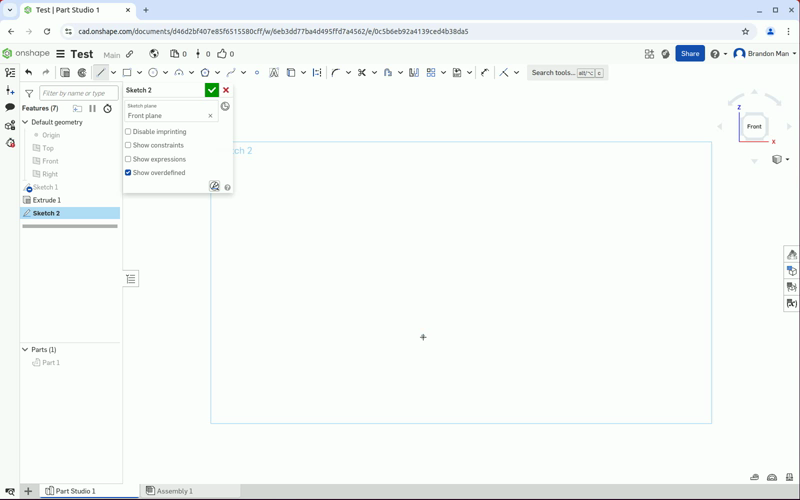
key_down(shift)
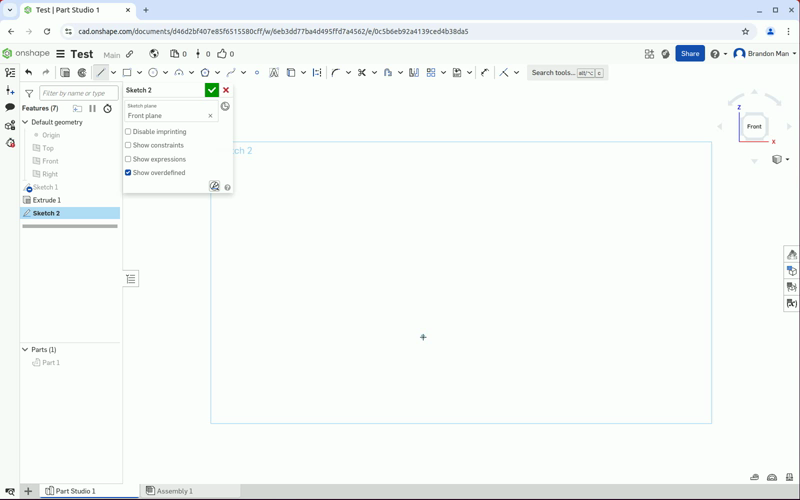
mouse_move(492, 336)
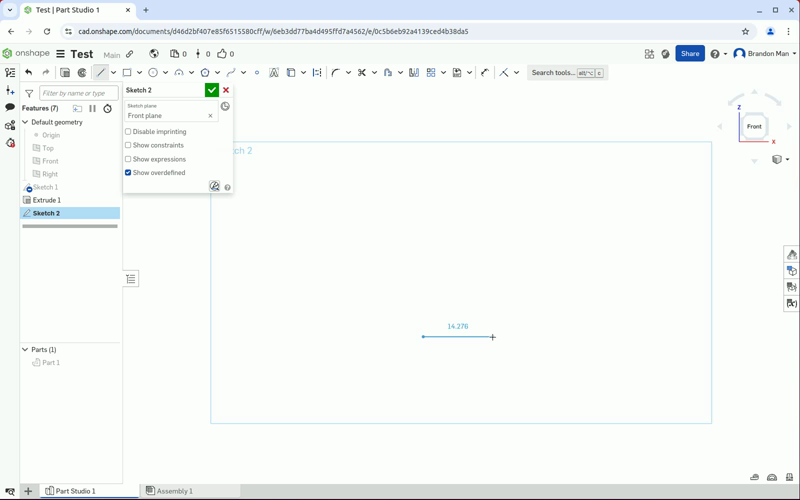
click(492, 336)
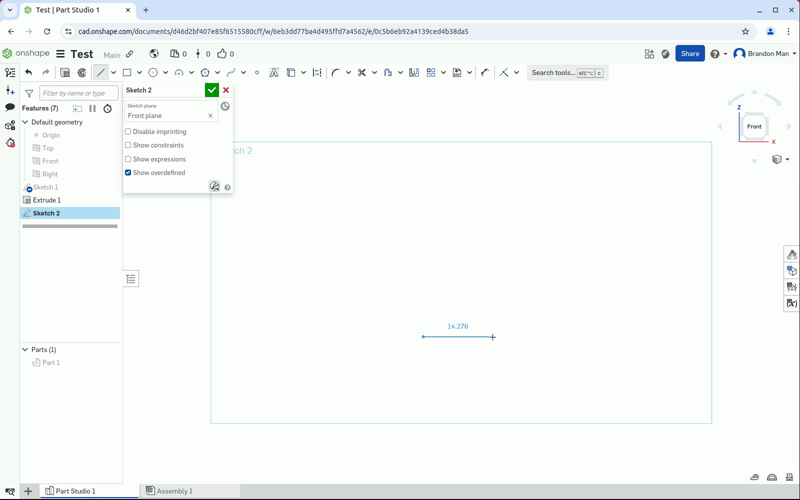
key_up(shift)
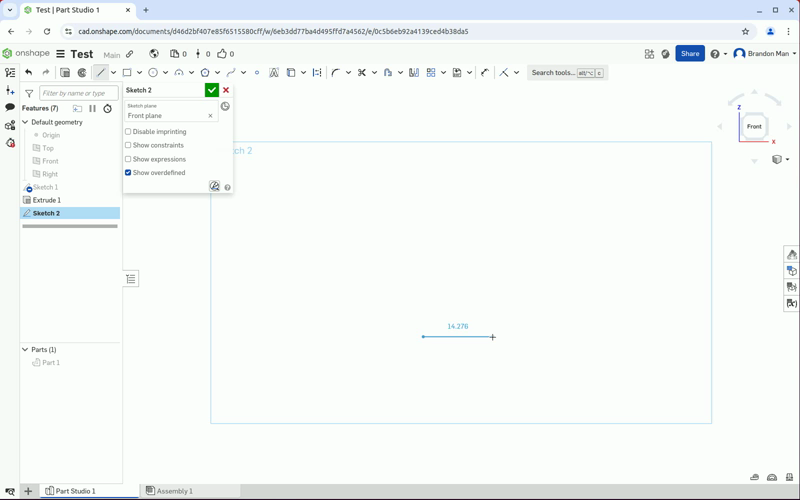
key_down(shift)
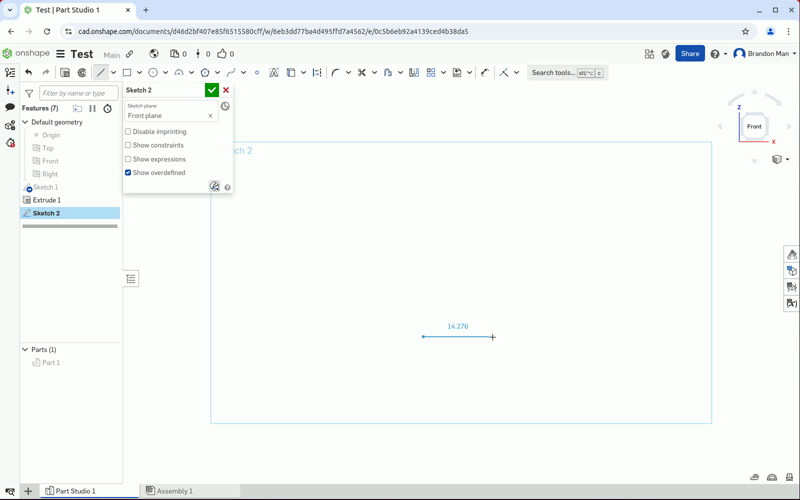
mouse_move(522, 336)
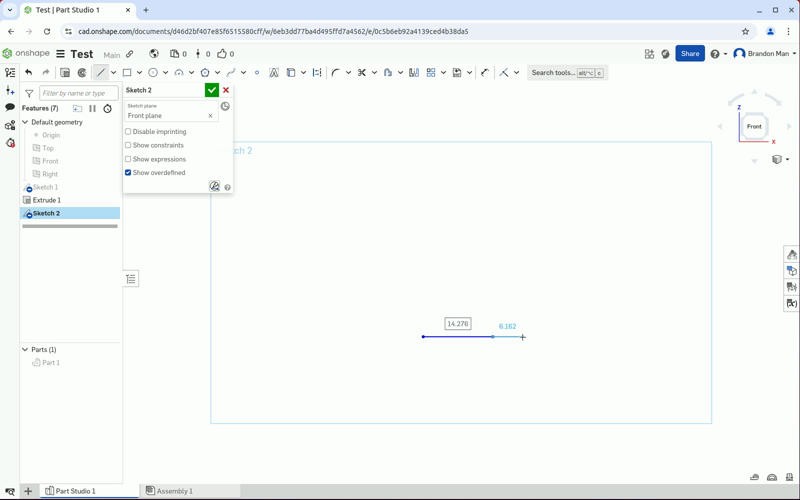
mouse_move(492, 322)
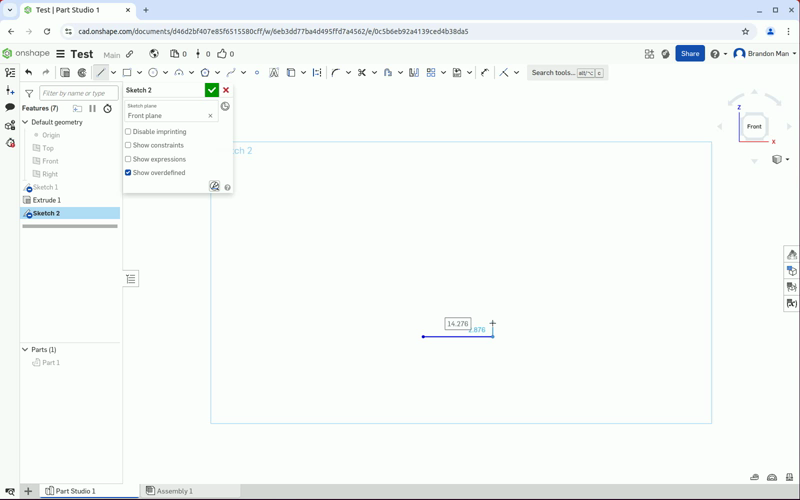
click(492, 322)
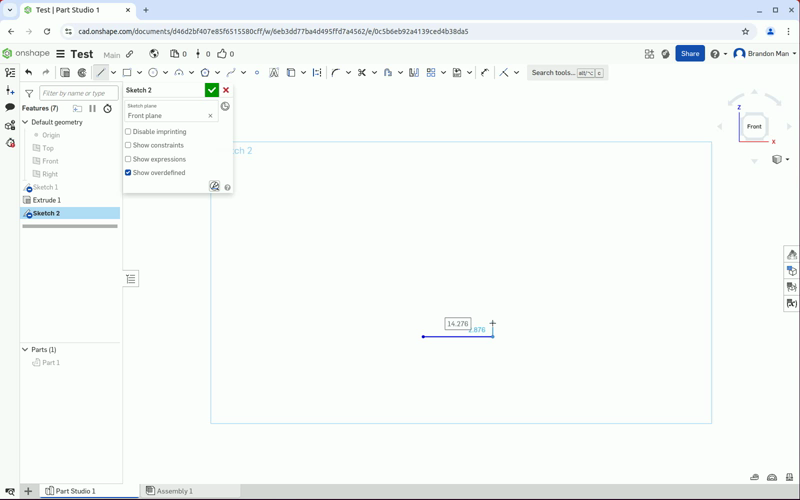
key_up(shift)
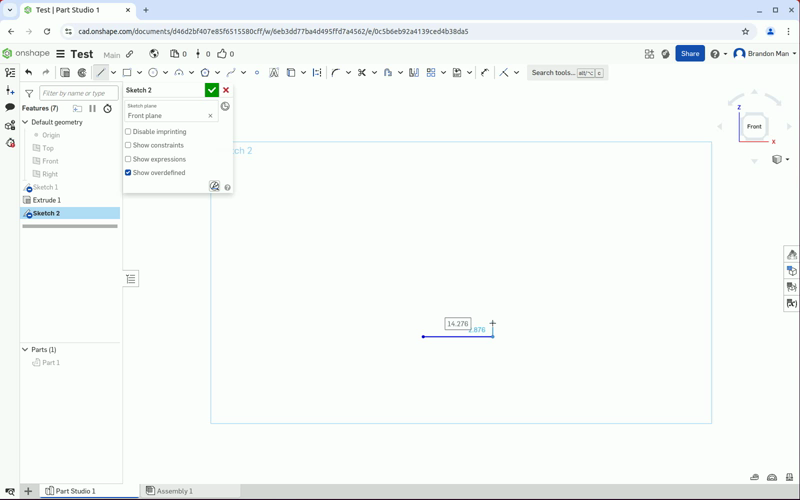
key_down(shift)
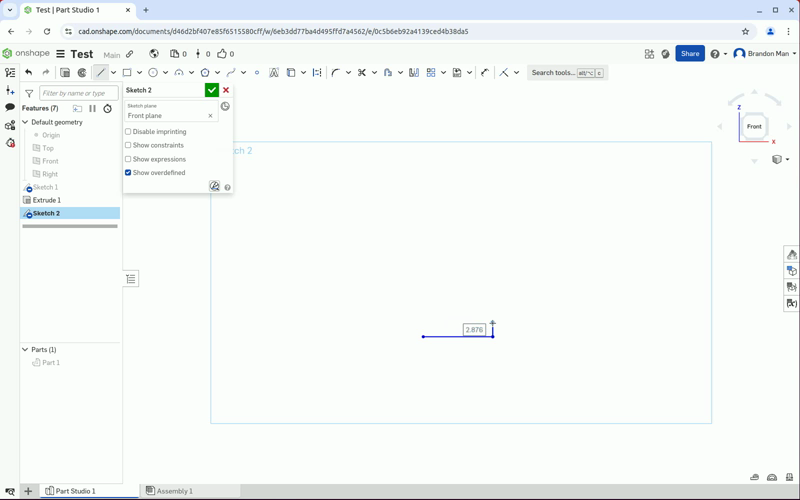
mouse_move(423, 322)
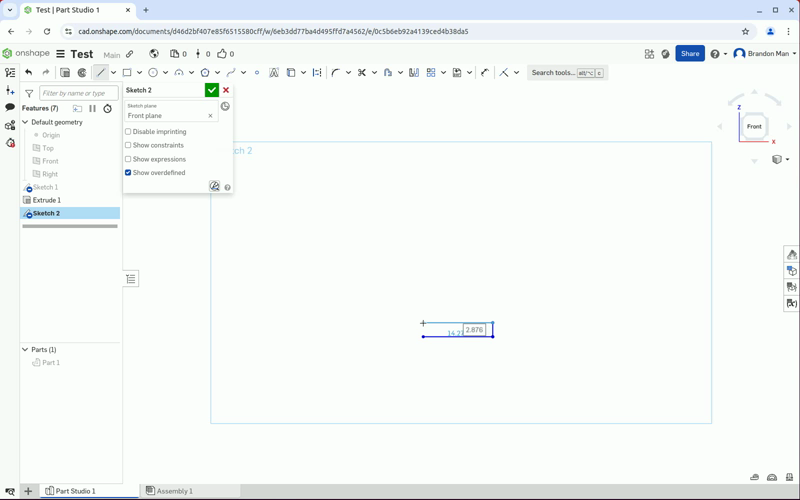
click(423, 322)
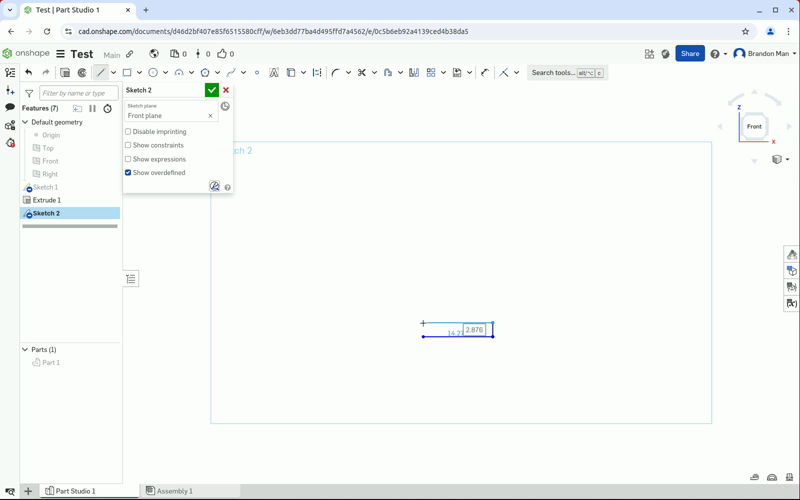
key_up(shift)
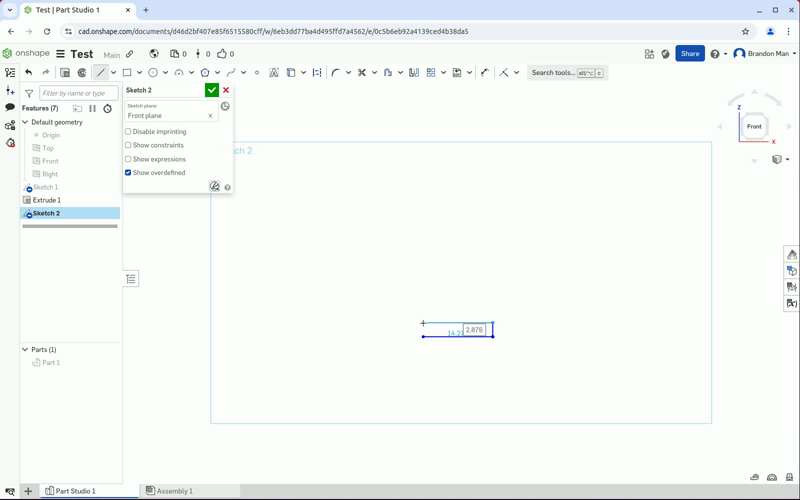
mouse_move(453, 322)
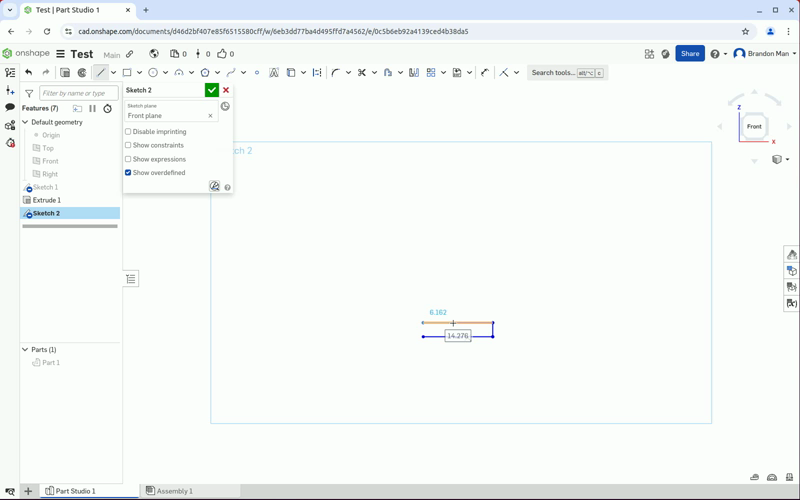
key_down(shift)
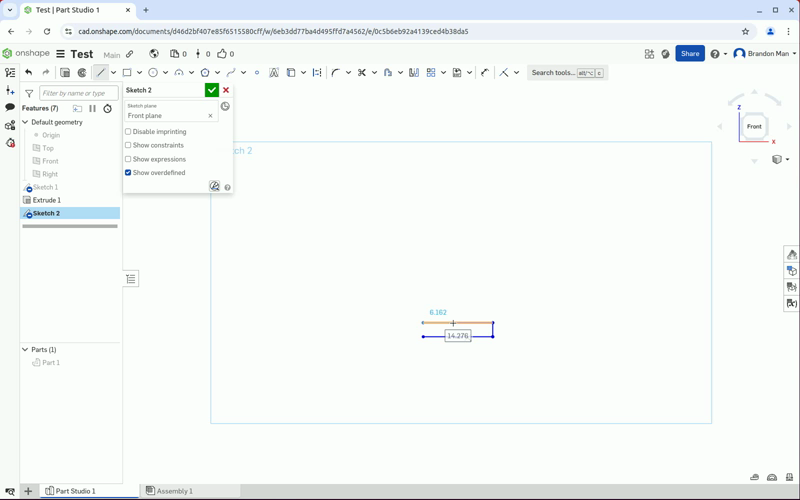
mouse_move(423, 336)
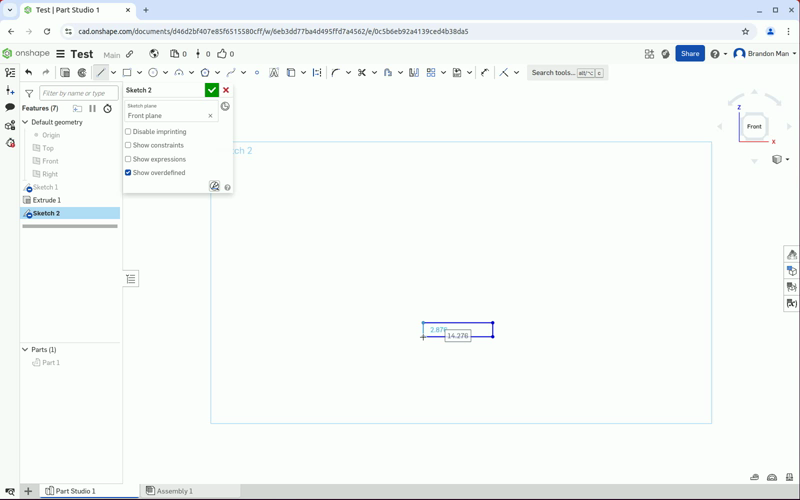
key_up(shift)
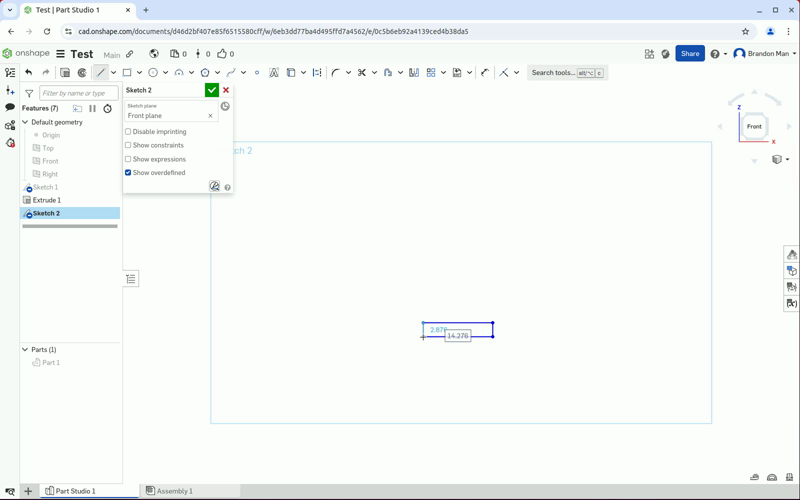
click(423, 336)
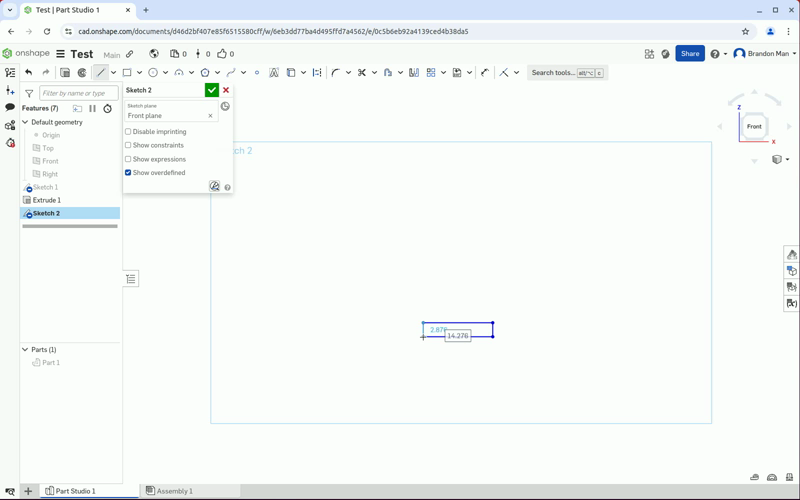
key(esc)
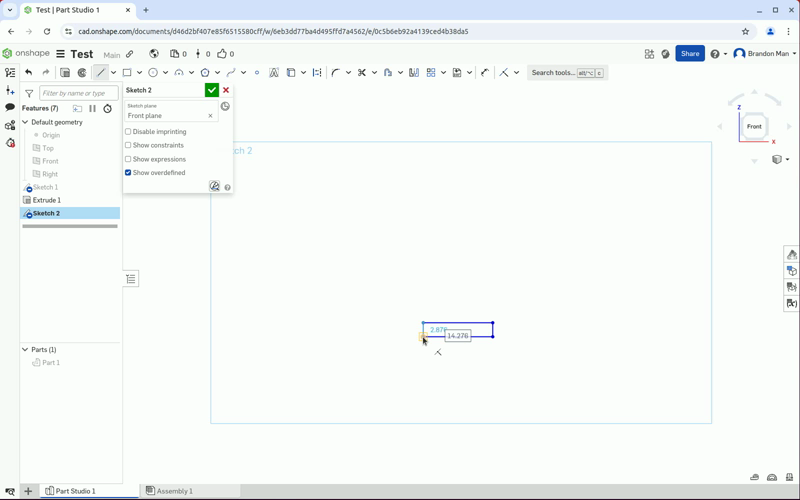
mouse_move(437, 334)
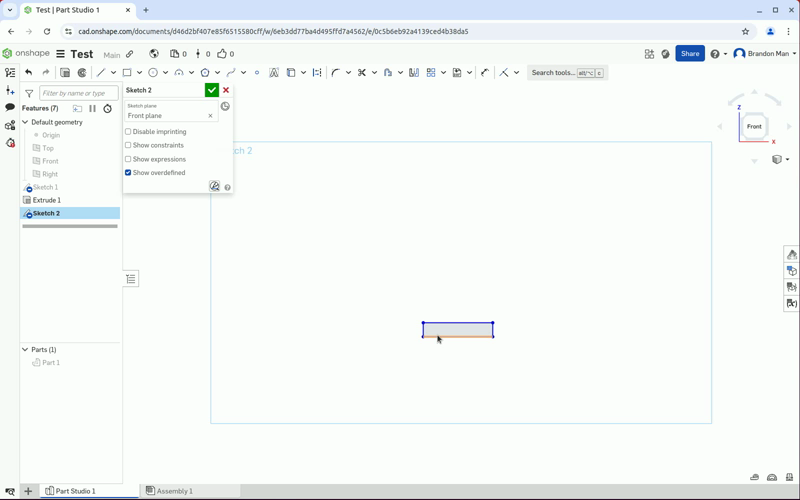
scroll(6)
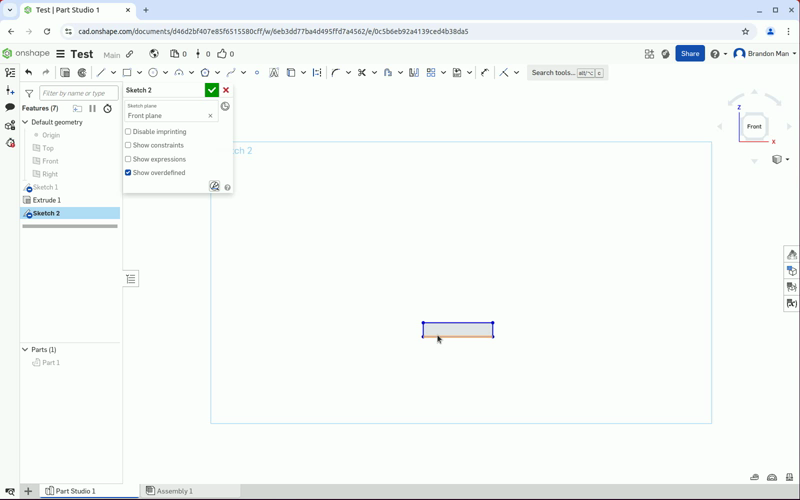
scroll(6)
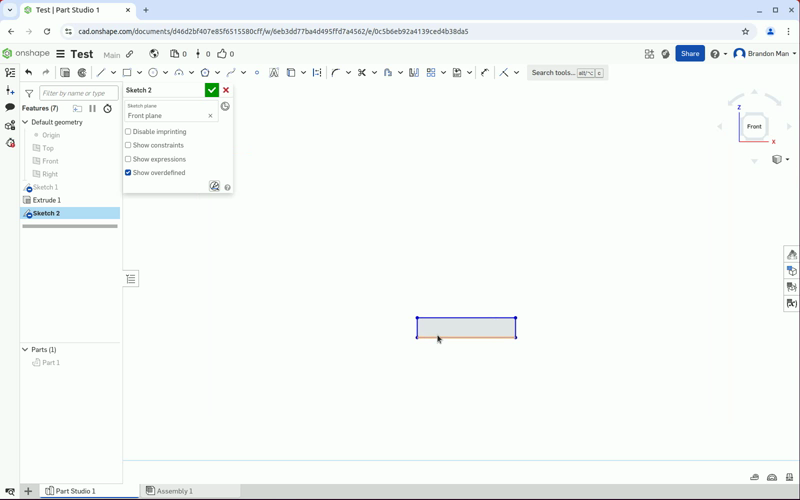
scroll(6)
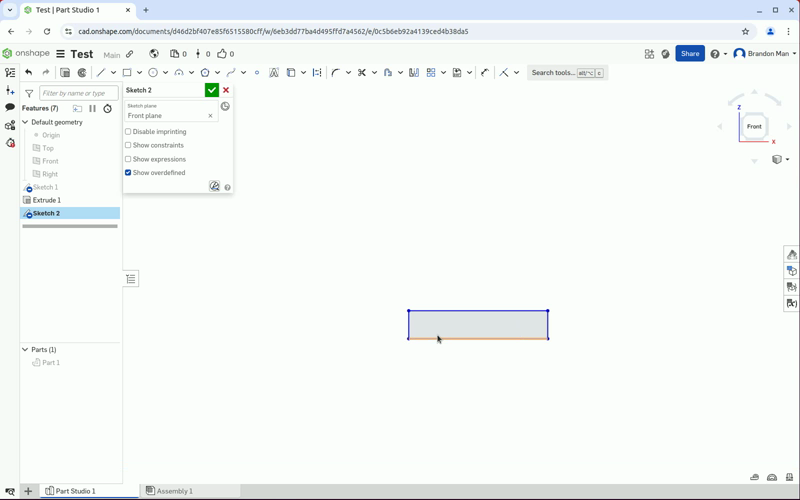
scroll(6)
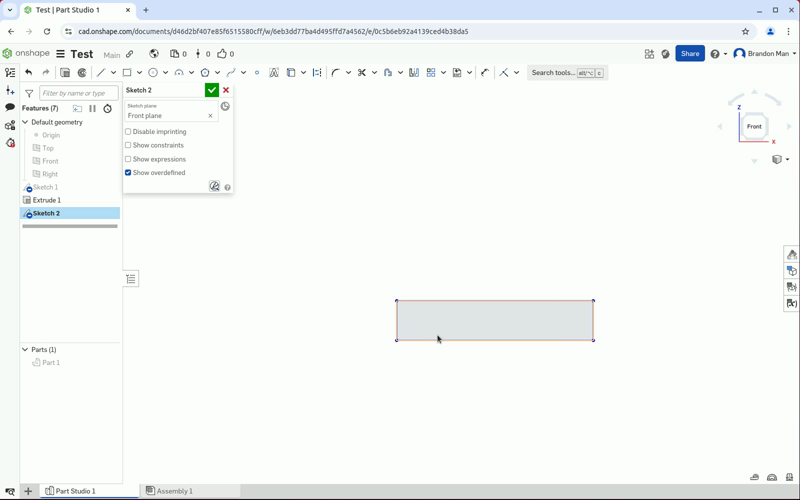
scroll(6)
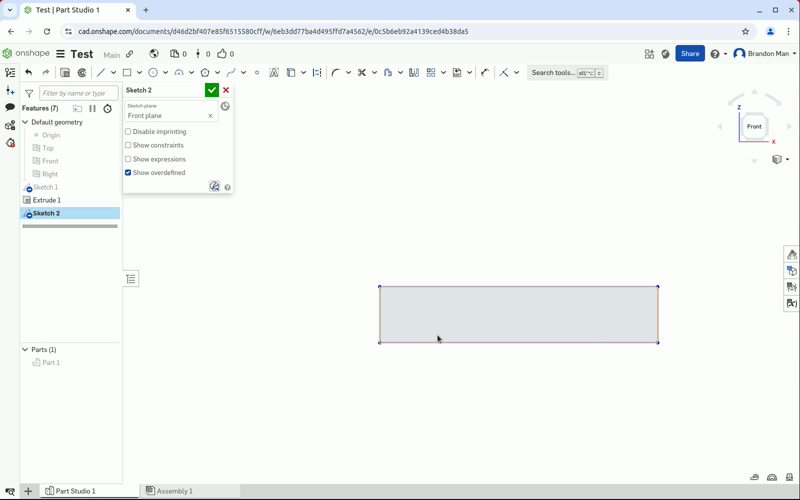
scroll(6)
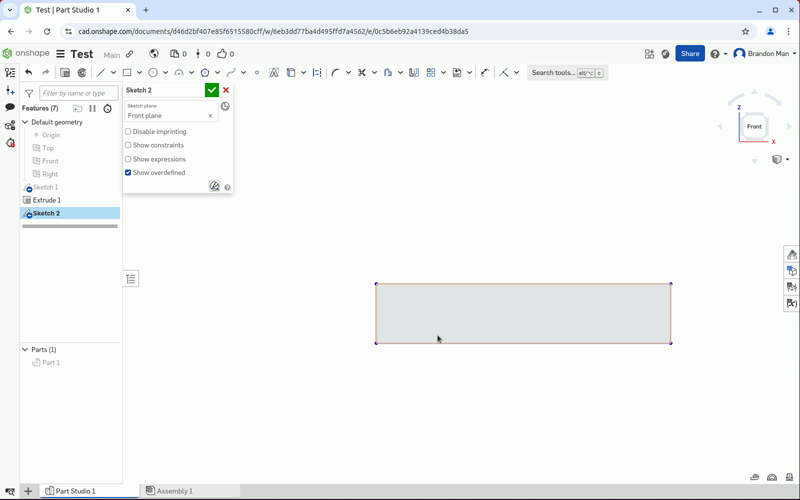
scroll(6)
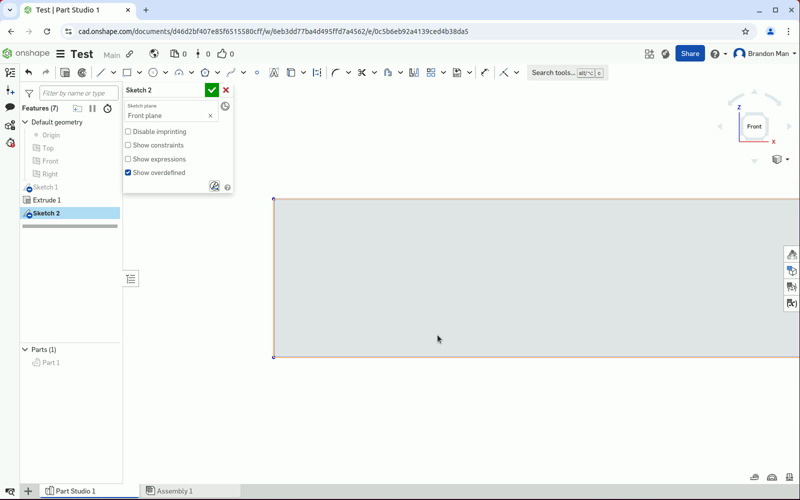
click(437, 334)
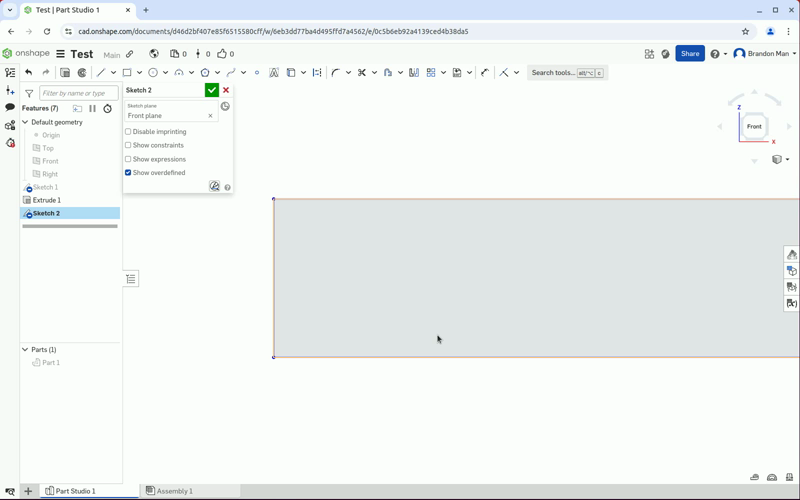
scroll(-6)
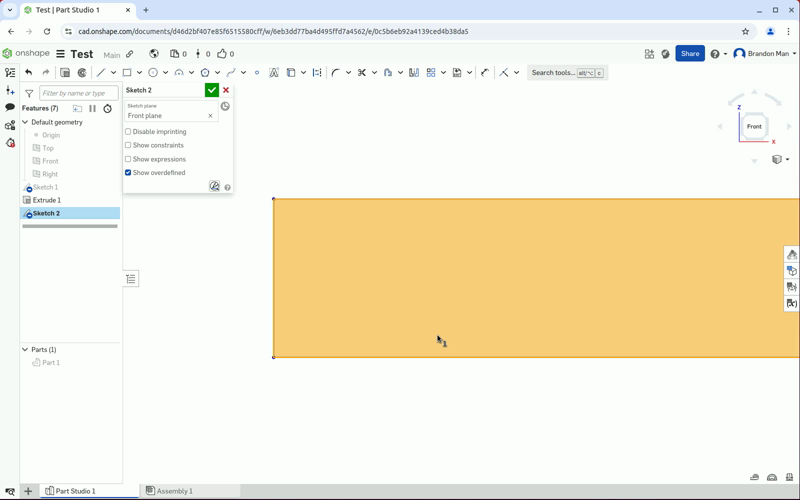
scroll(-6)
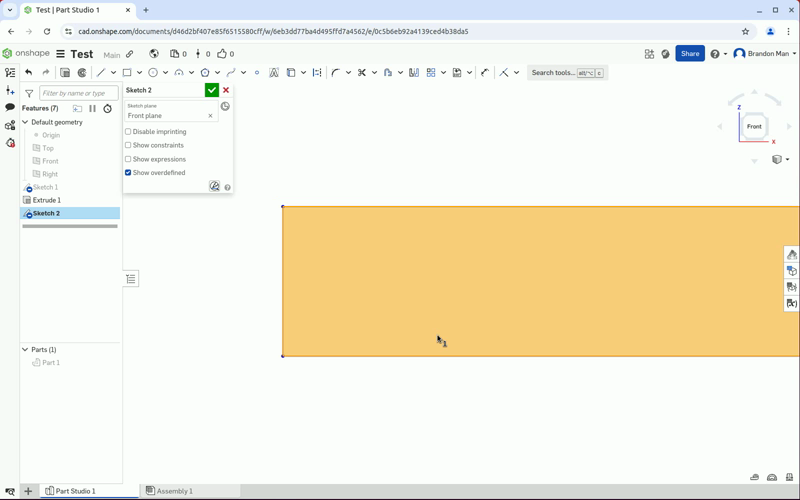
scroll(-6)
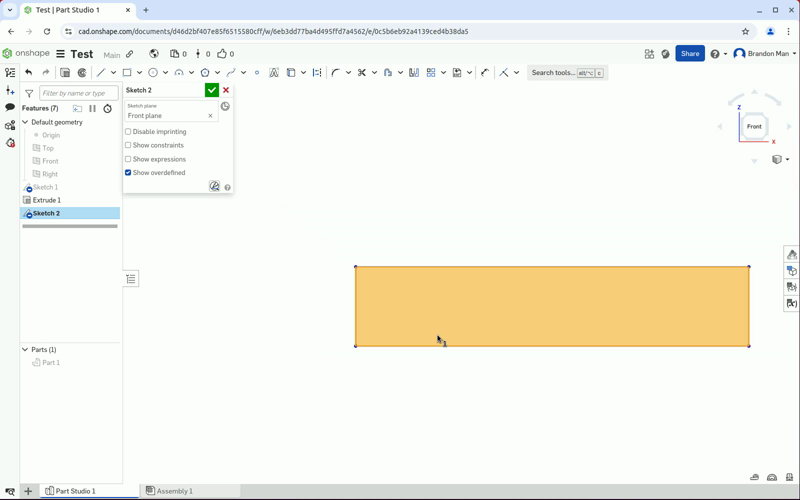
scroll(-6)
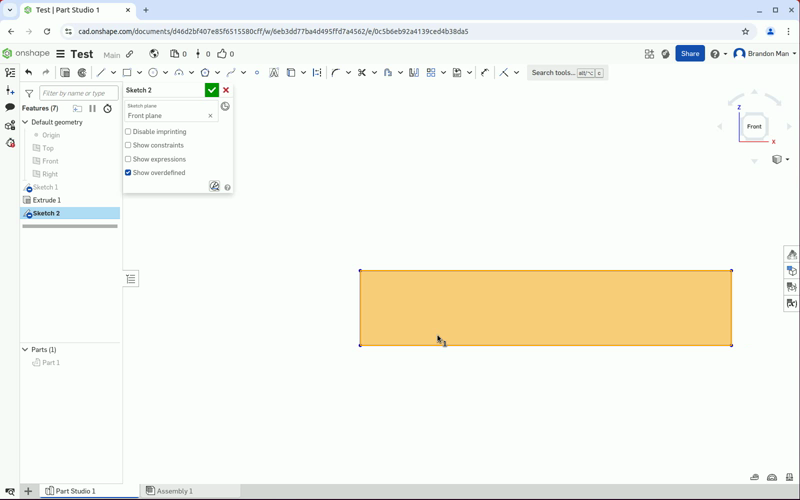
scroll(-6)
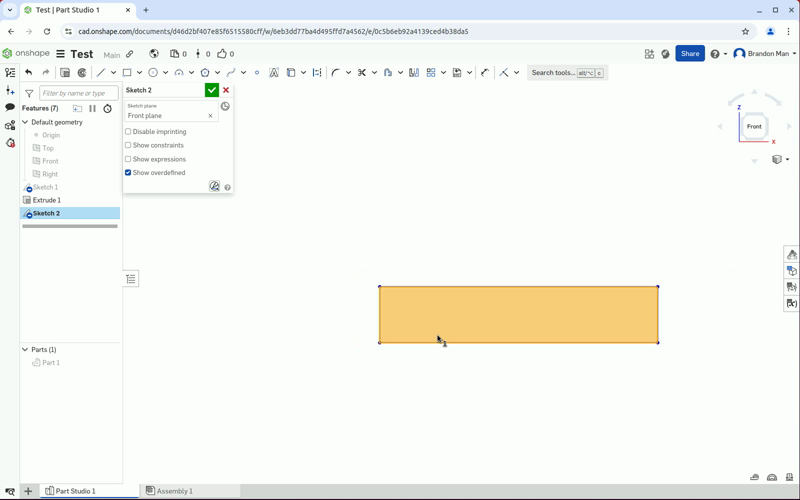
scroll(-6)
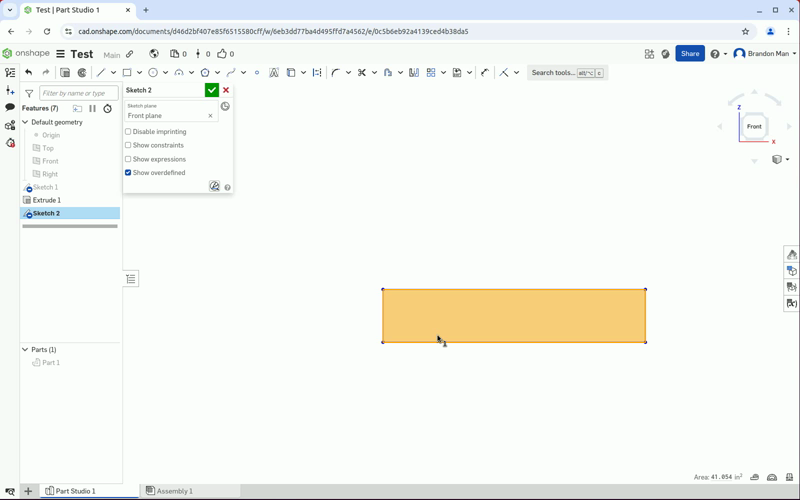
scroll(-6)
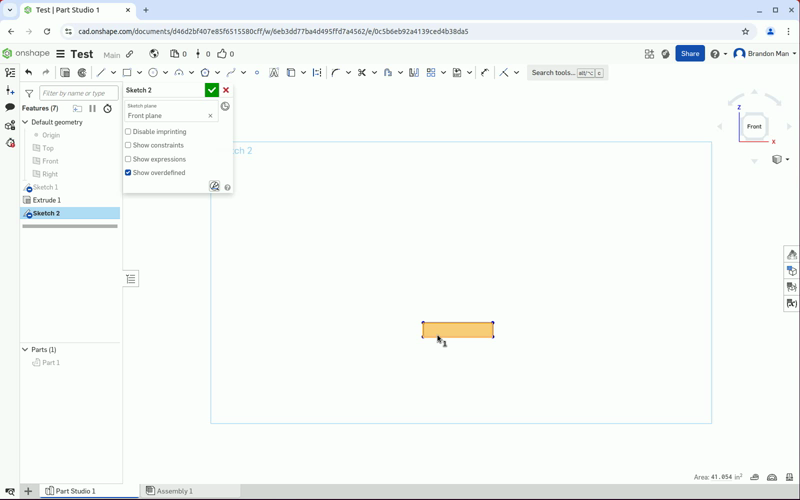
mouse_move(73, 352)
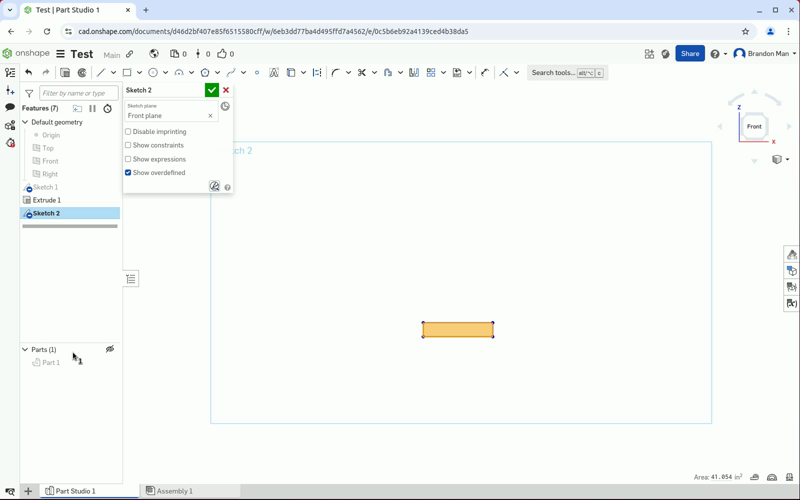
key(shift+y)
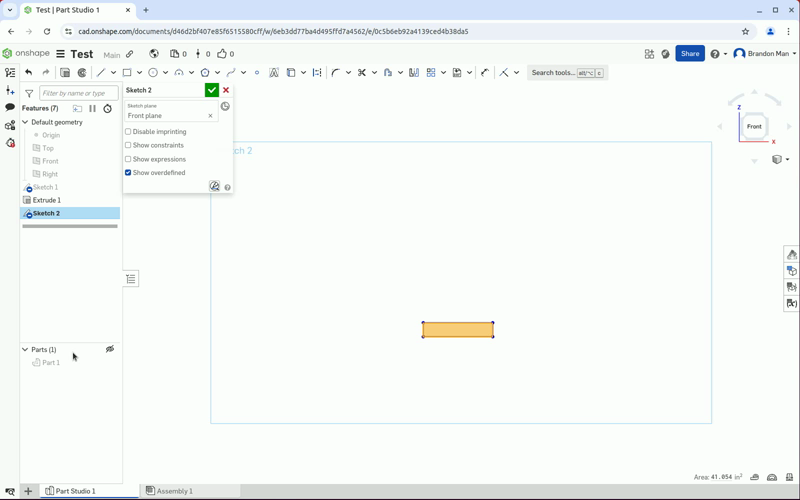
key(shift+e)
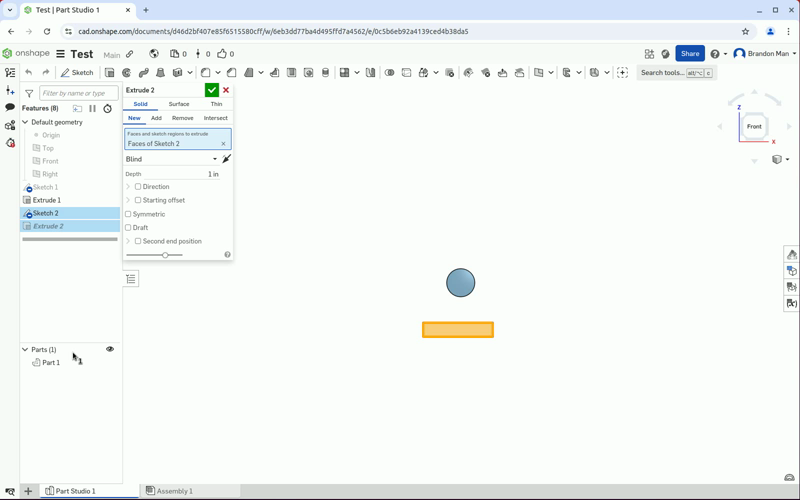
mouse_move(143, 106)
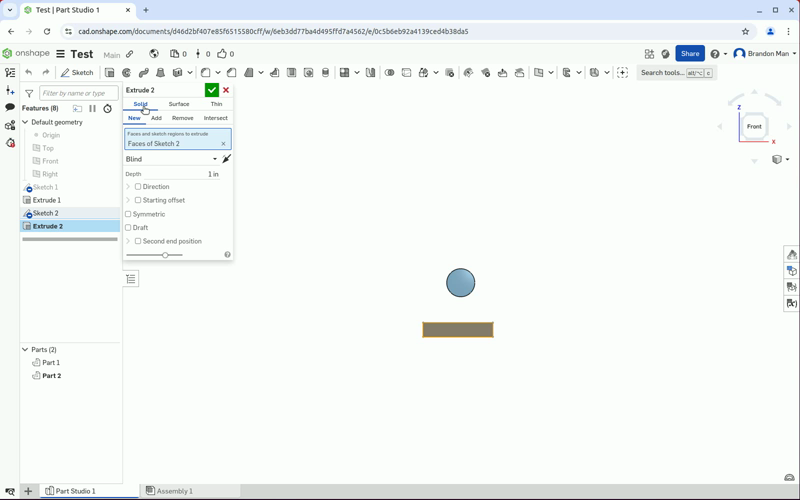
click(143, 106)
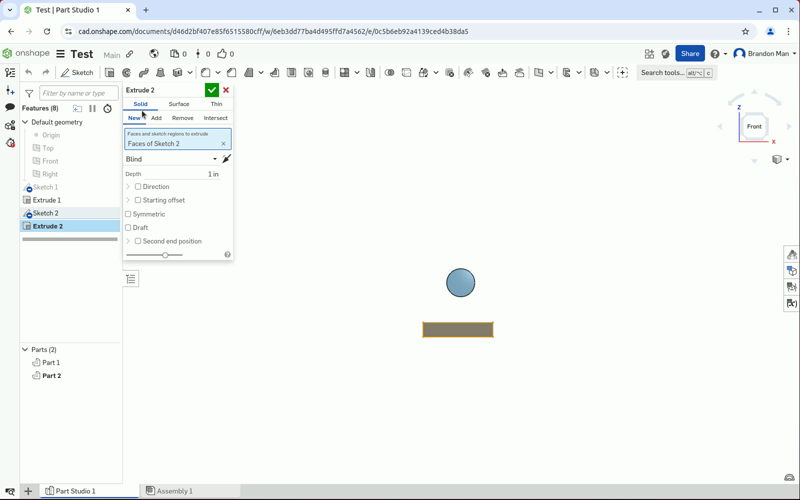
mouse_move(137, 120)
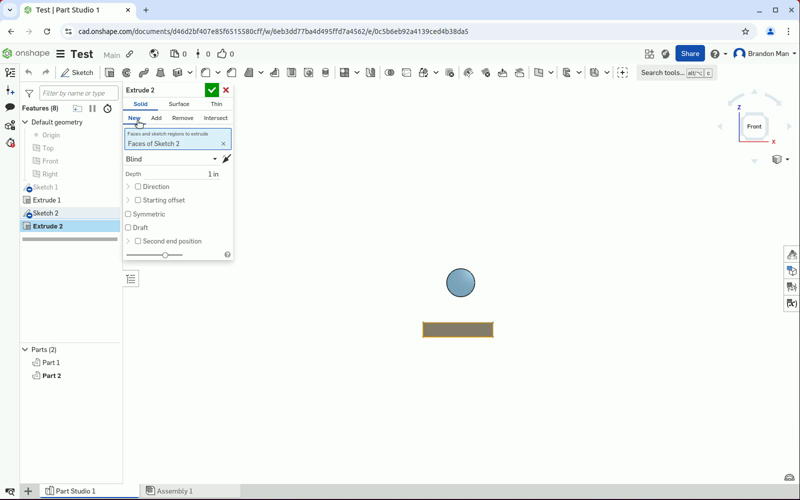
click(137, 120)
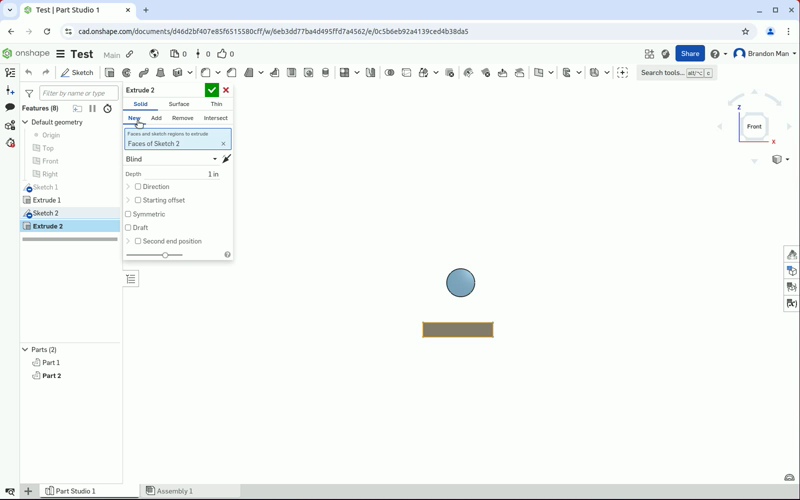
key(tab, 4)
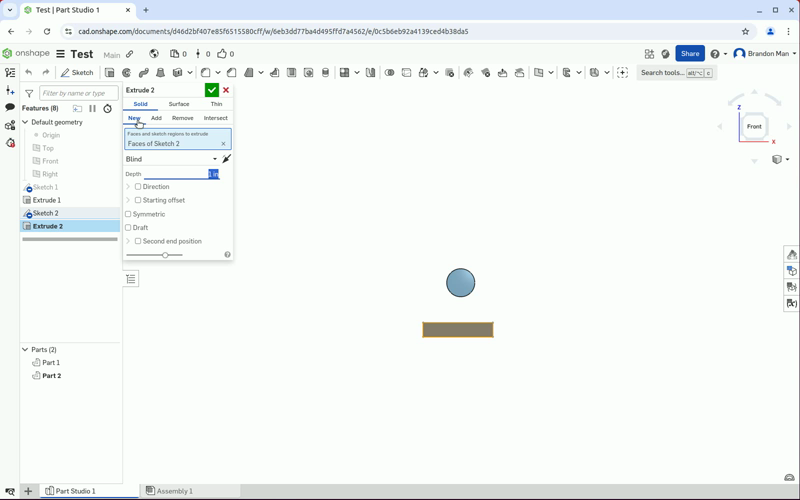
text(2.889)
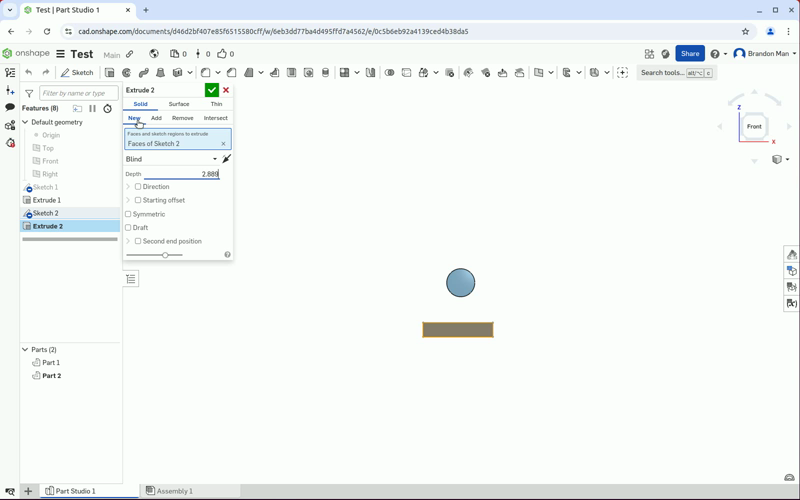
key(enter)
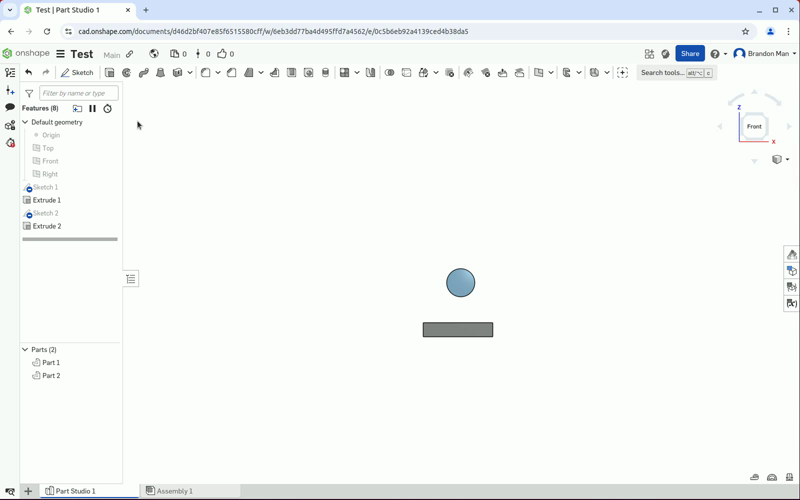
key(shift+h)
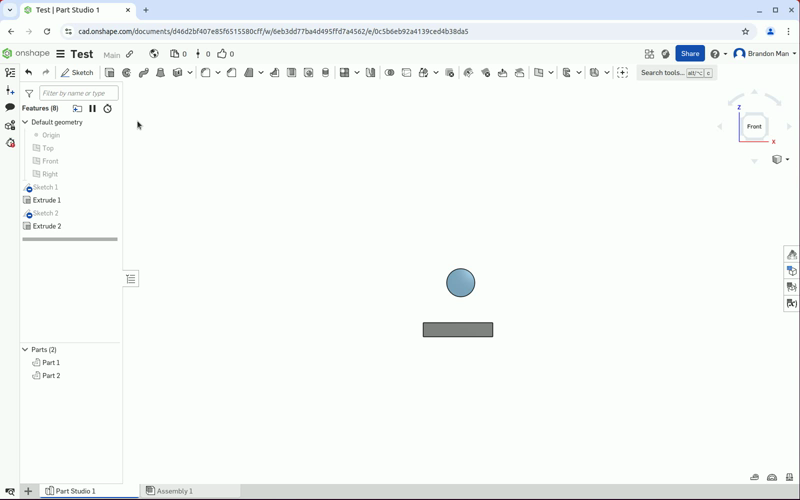
key(shift+h)
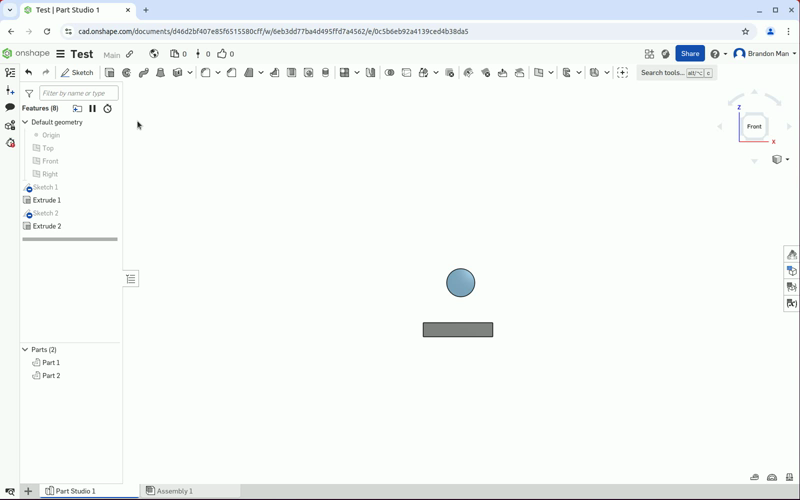
mouse_move(73, 189)
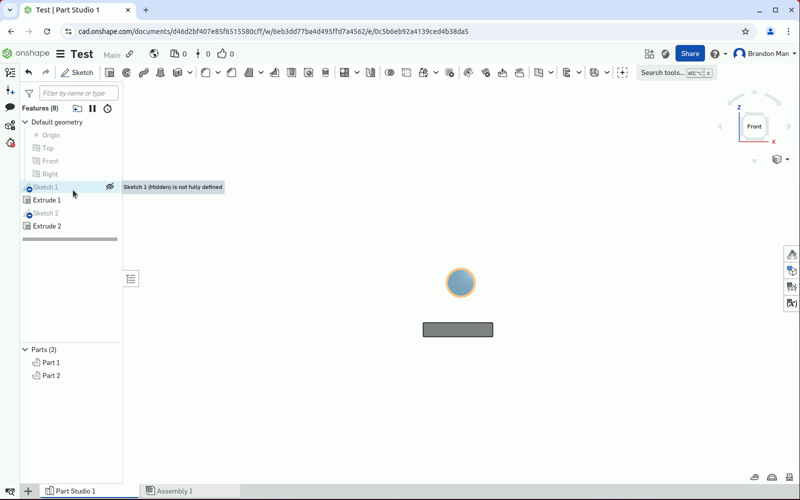
click(73, 189)
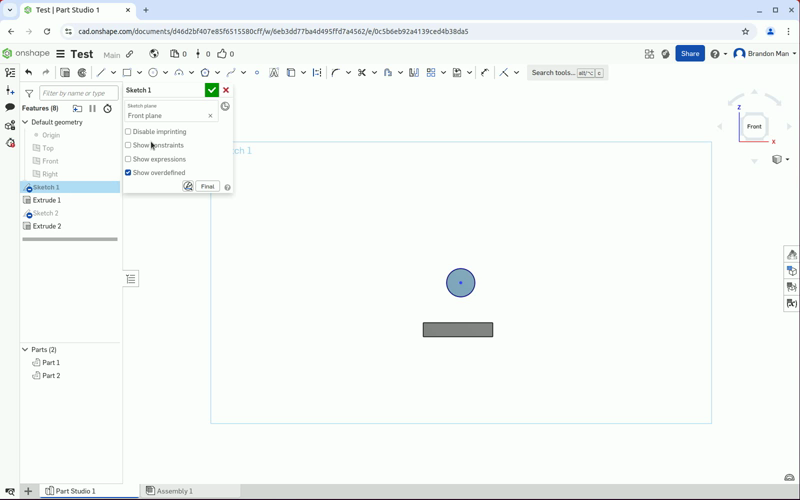
mouse_move(229, 92)
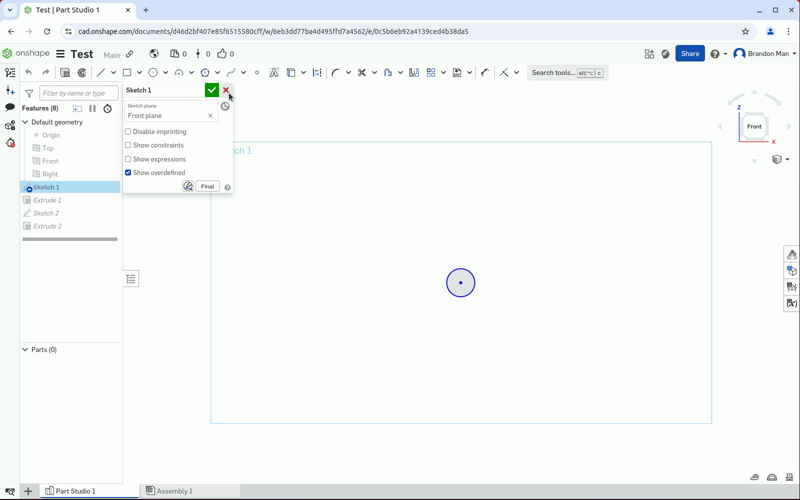
click(229, 92)
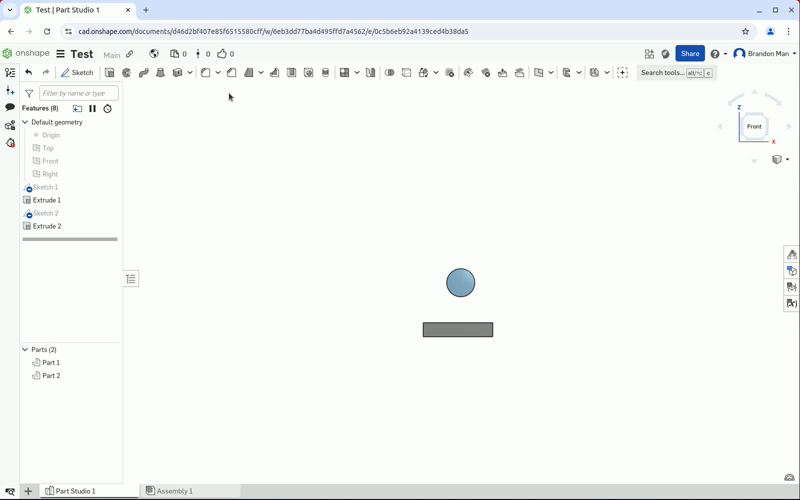
mouse_move(541, 75)
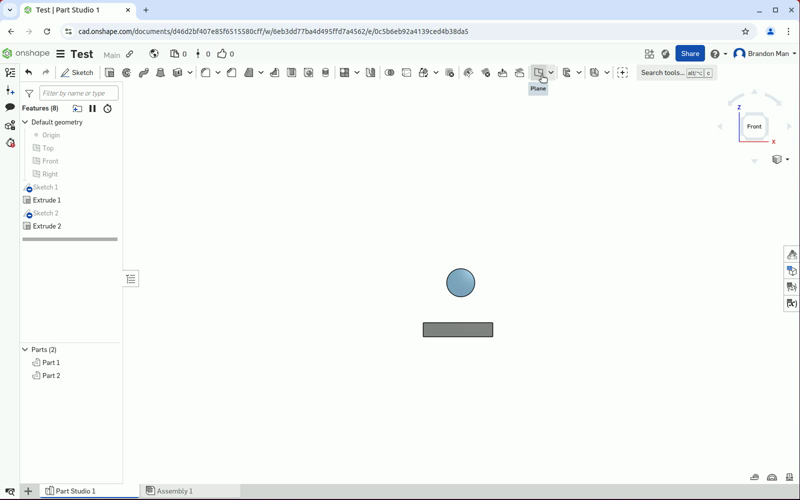
click(541, 75)
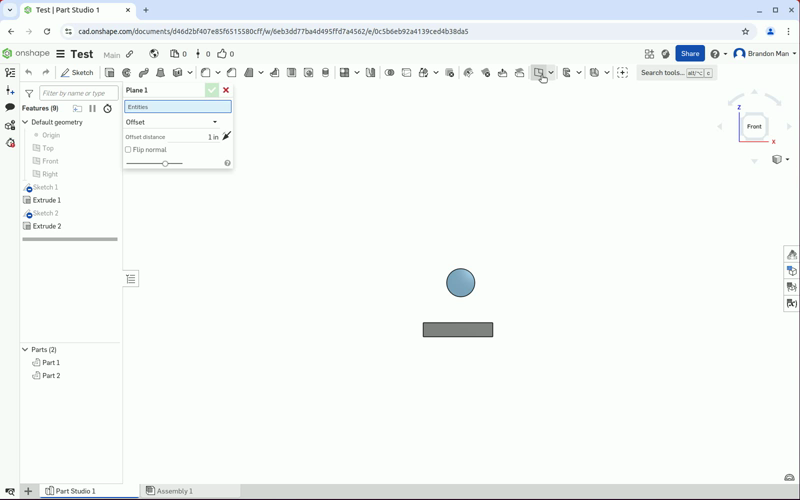
mouse_move(73, 163)
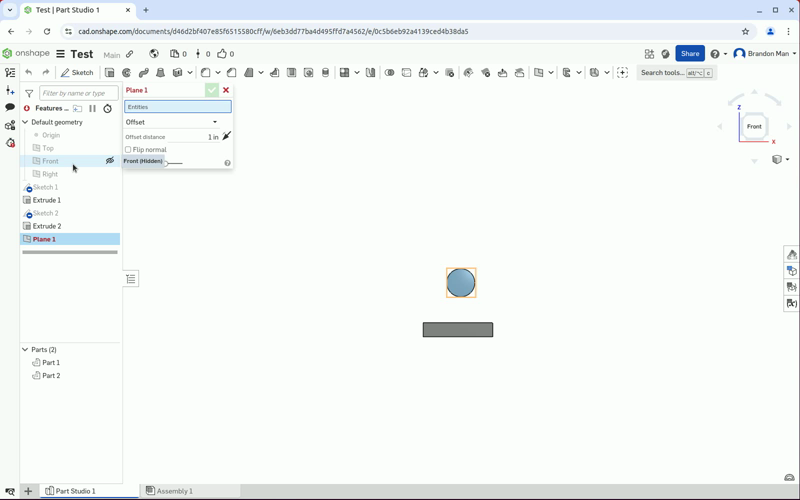
click(73, 163)
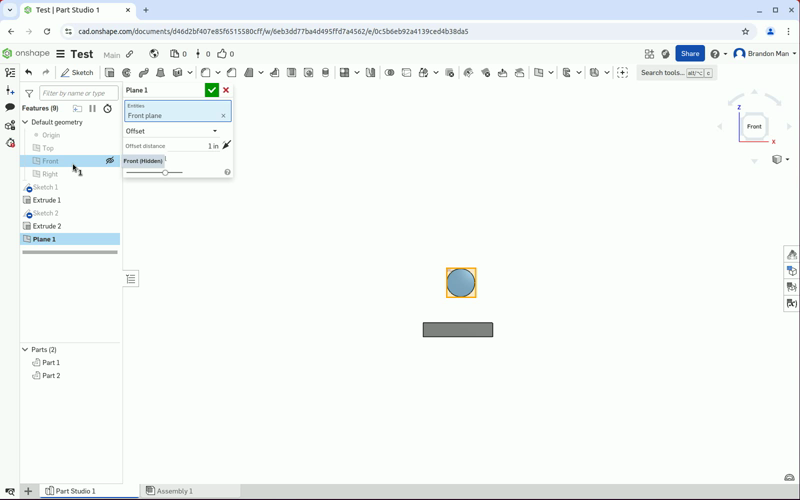
key(tab, 2)
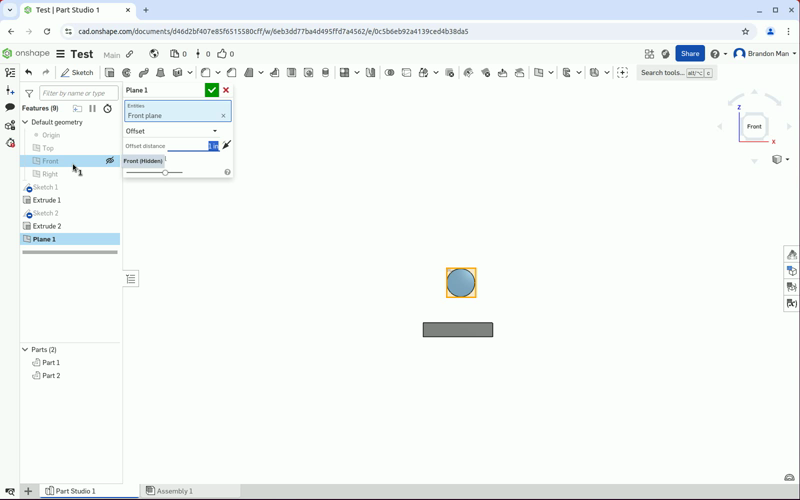
text(22.615)
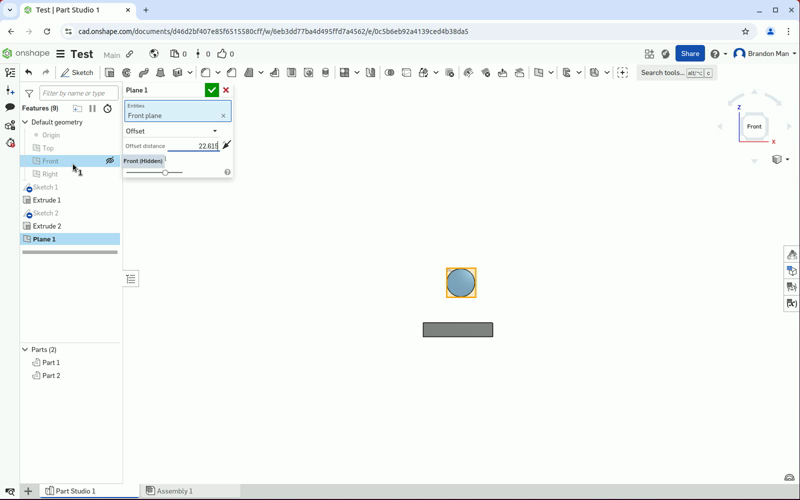
key(enter, 2)
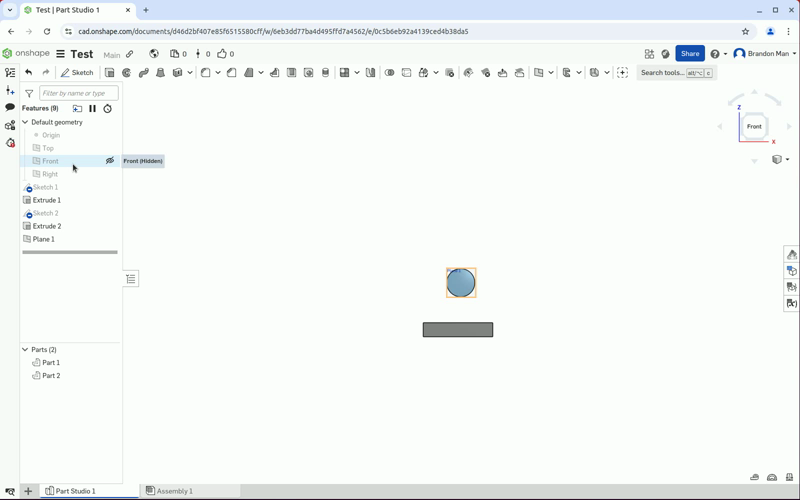
key(shift+s)
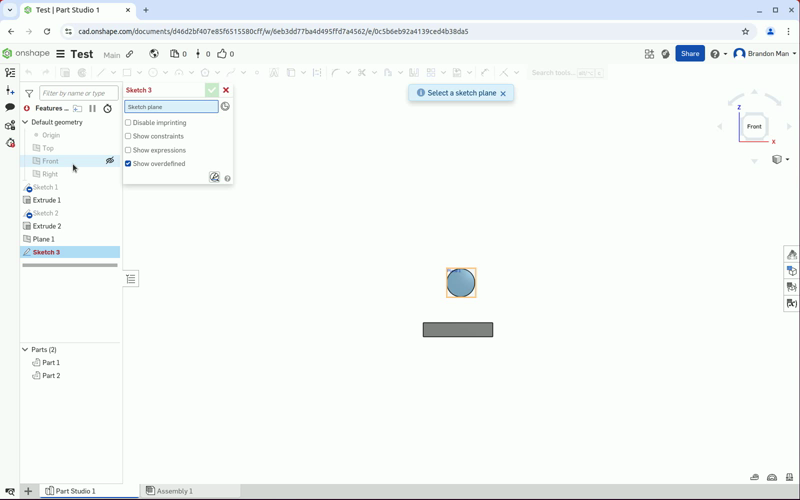
mouse_move(73, 241)
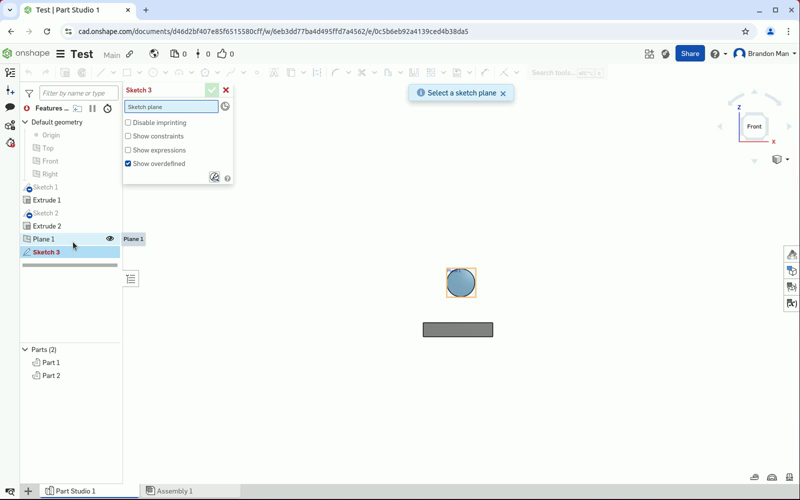
click(73, 241)
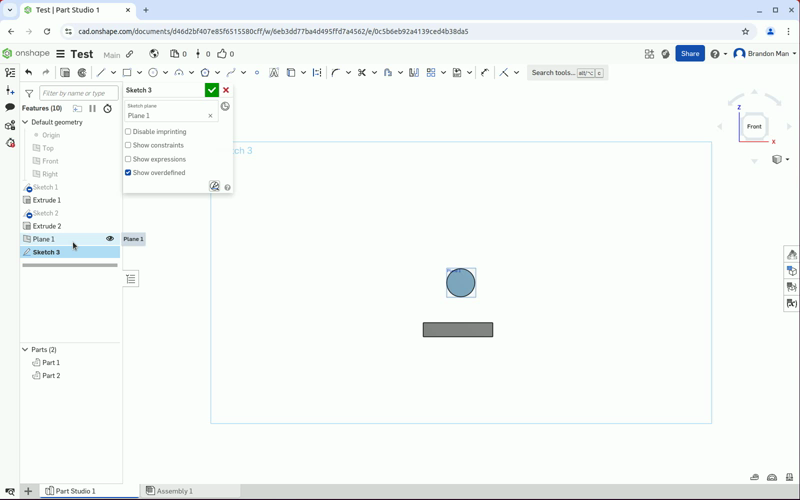
mouse_move(73, 352)
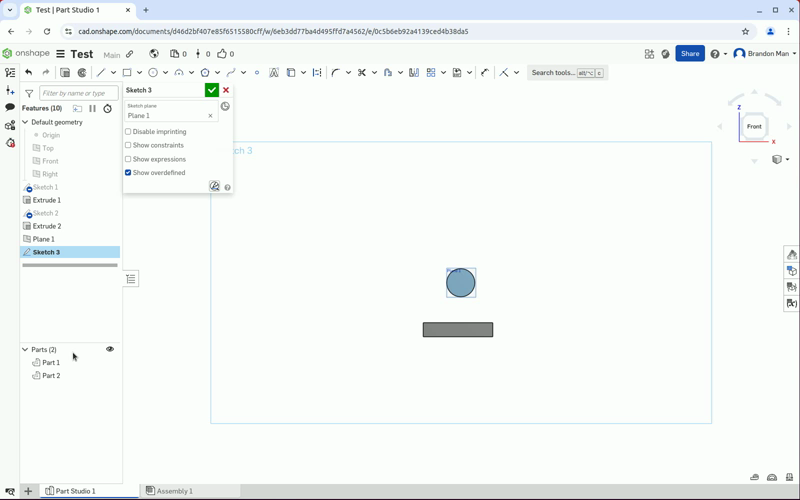
key(y)
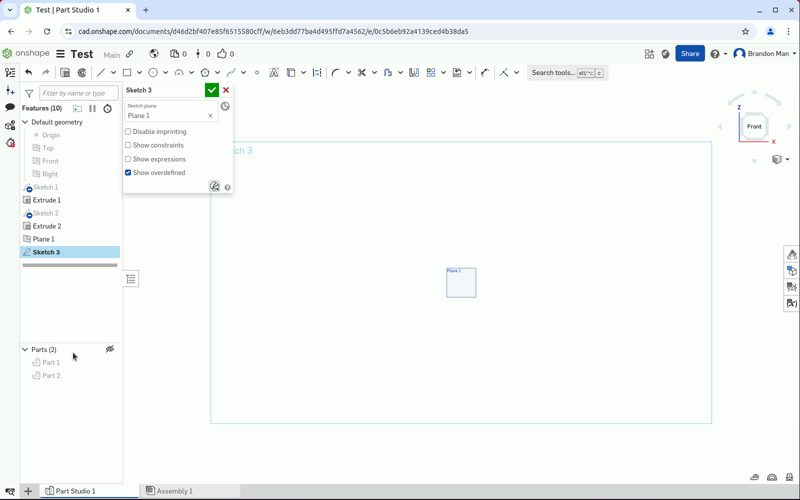
key(a)
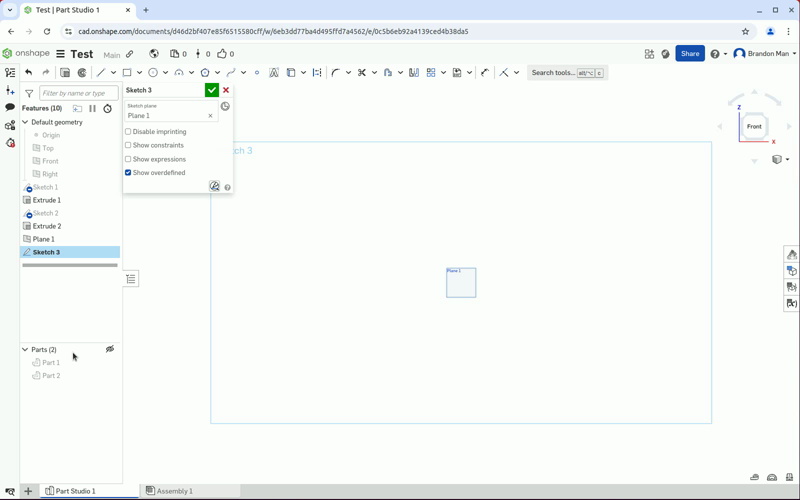
key_down(shift)
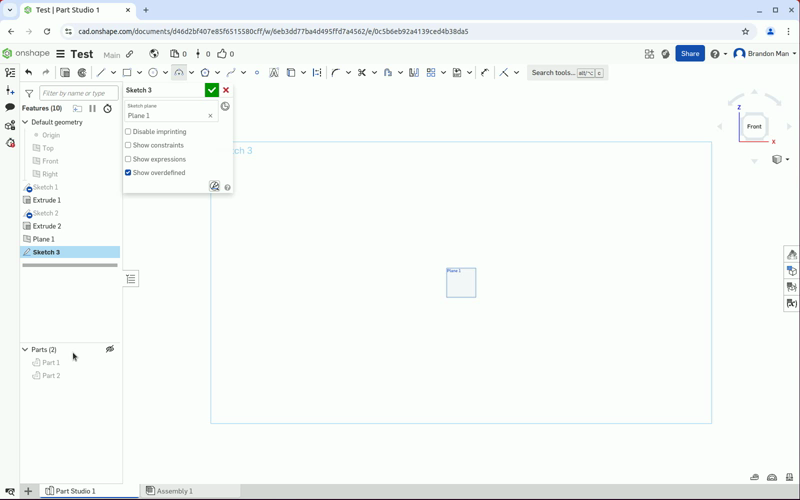
mouse_move(473, 276)
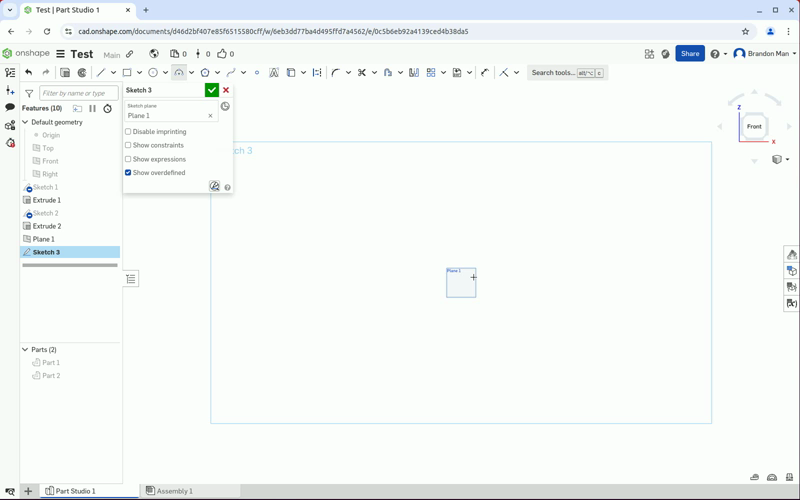
click(473, 276)
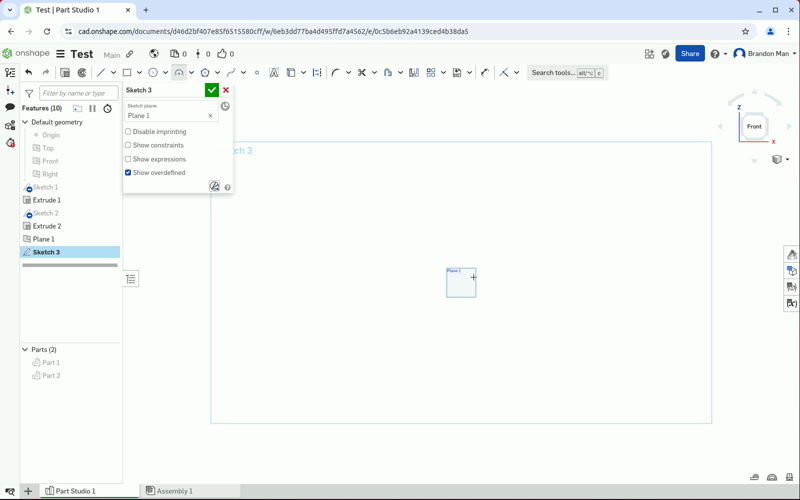
key_up(shift)
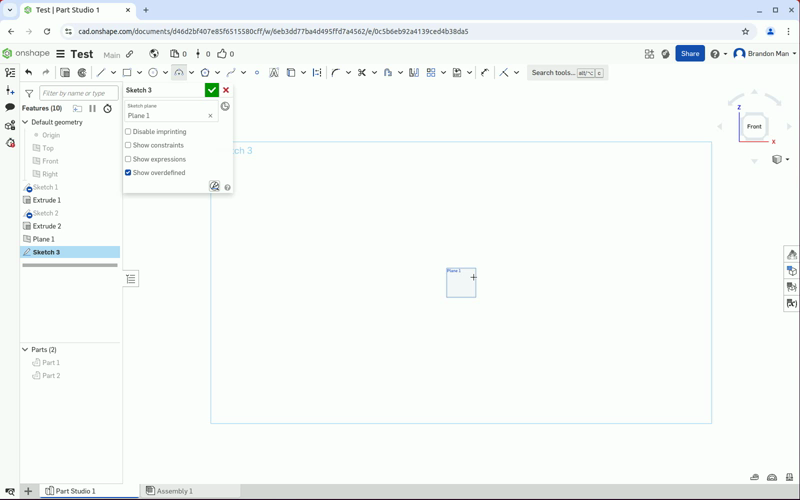
key_down(shift)
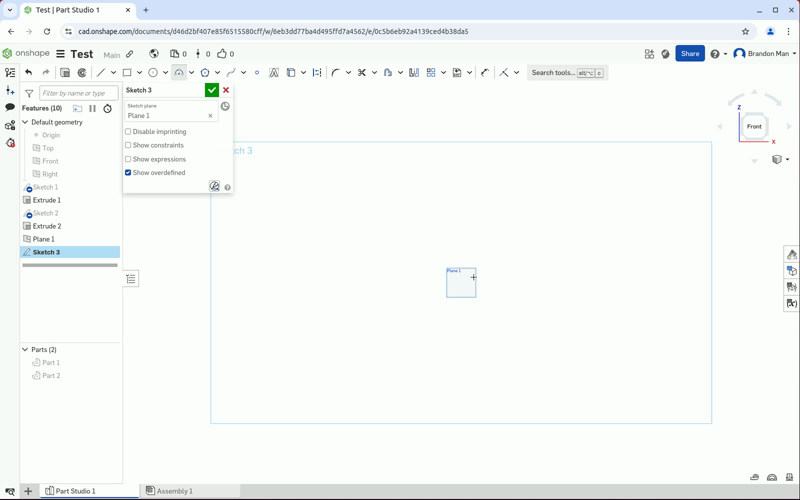
mouse_move(474, 282)
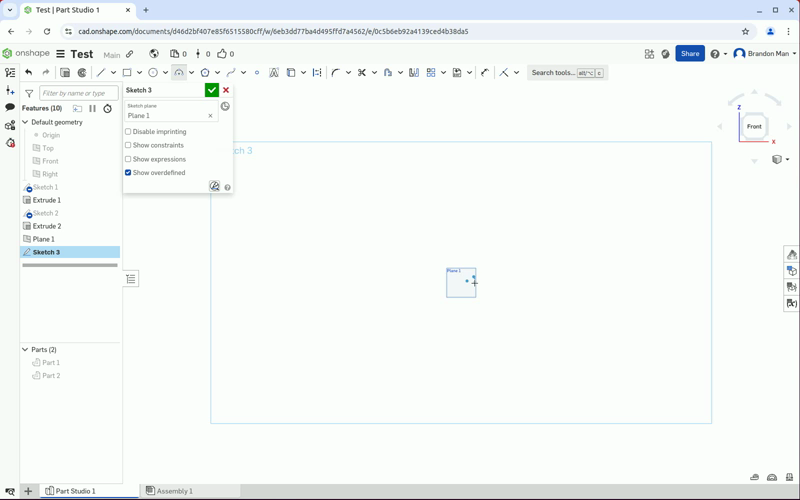
scroll(6)
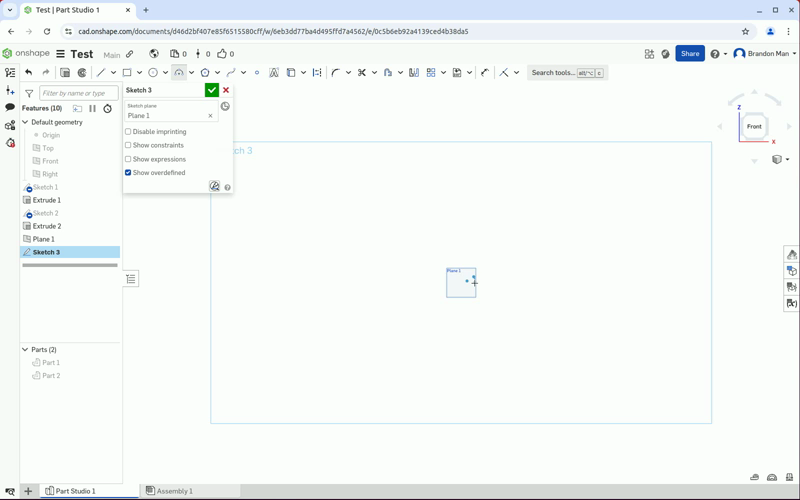
scroll(6)
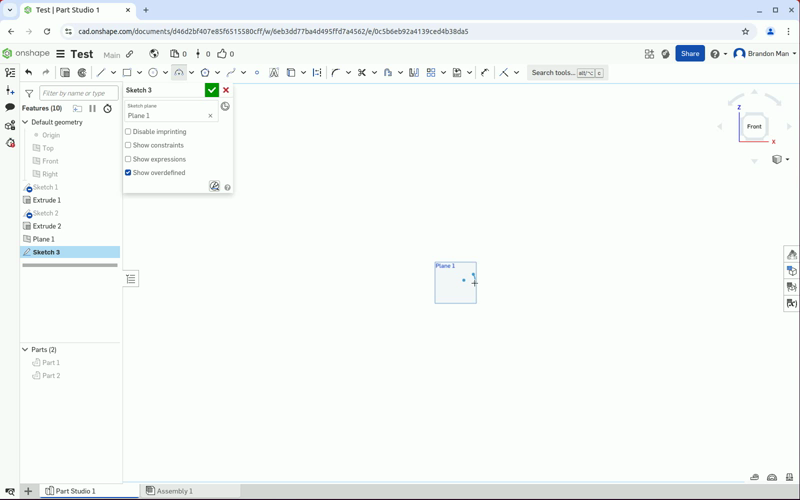
scroll(6)
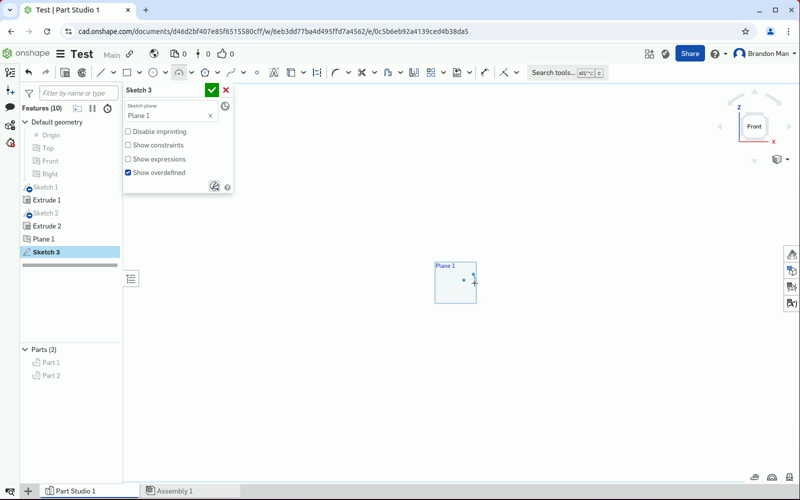
scroll(6)
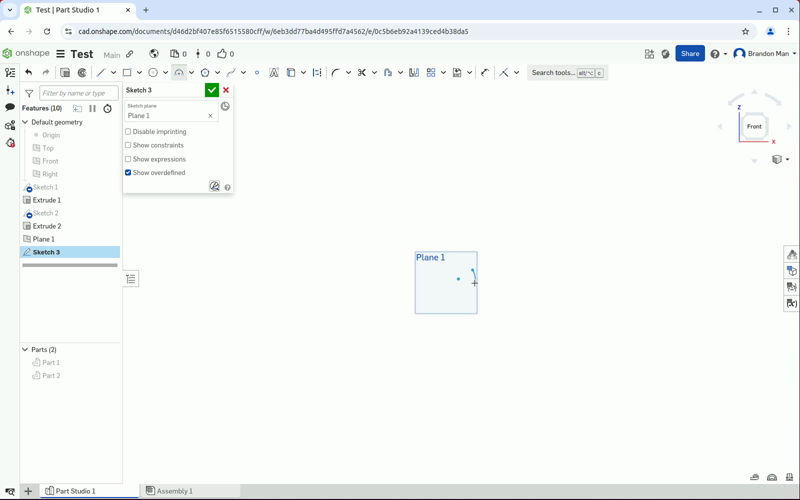
scroll(6)
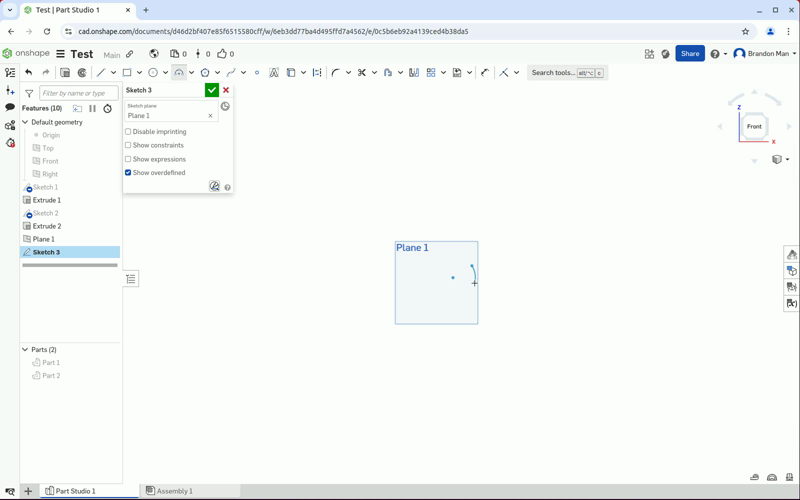
scroll(6)
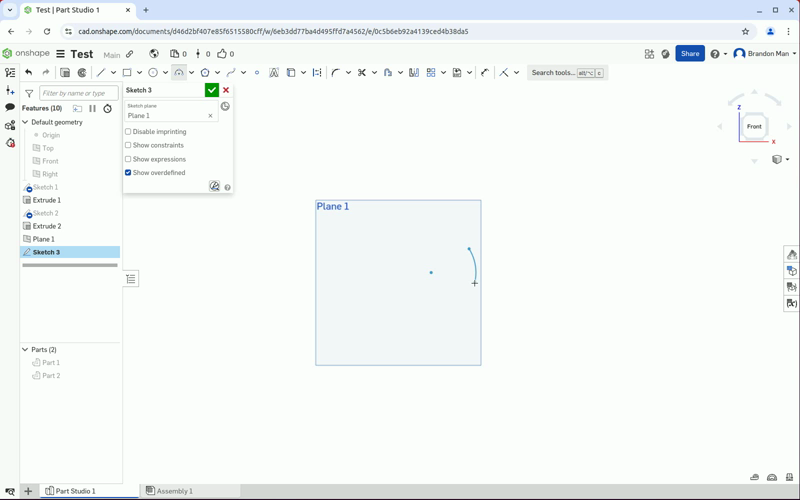
scroll(6)
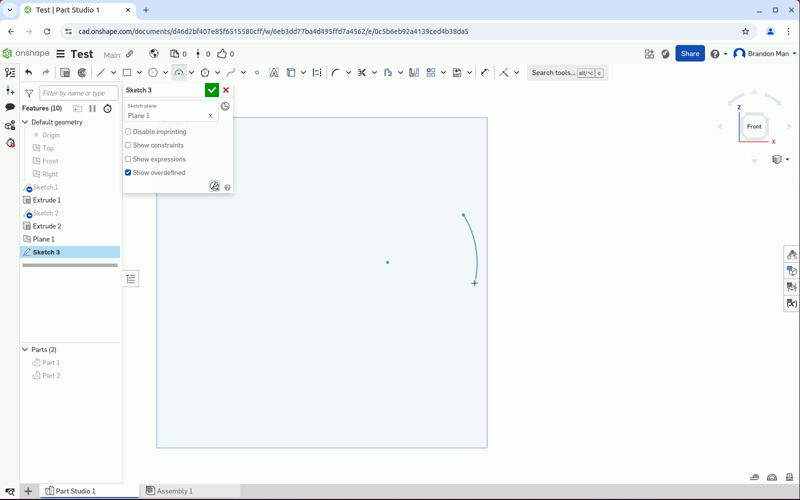
click(474, 282)
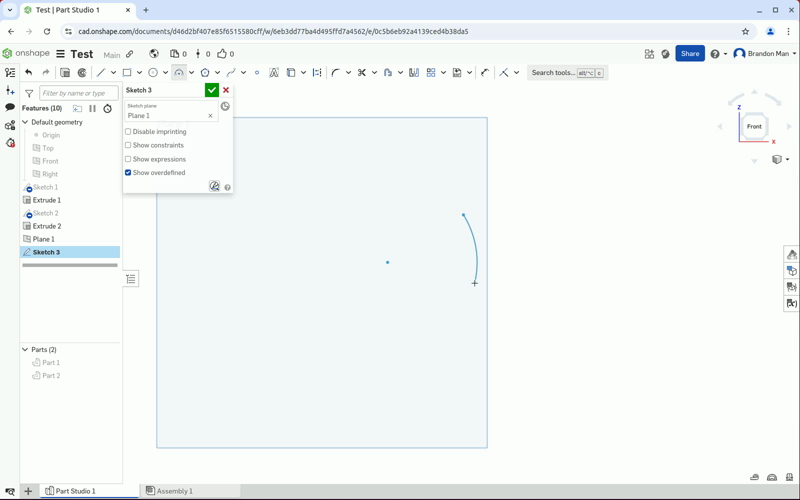
scroll(-6)
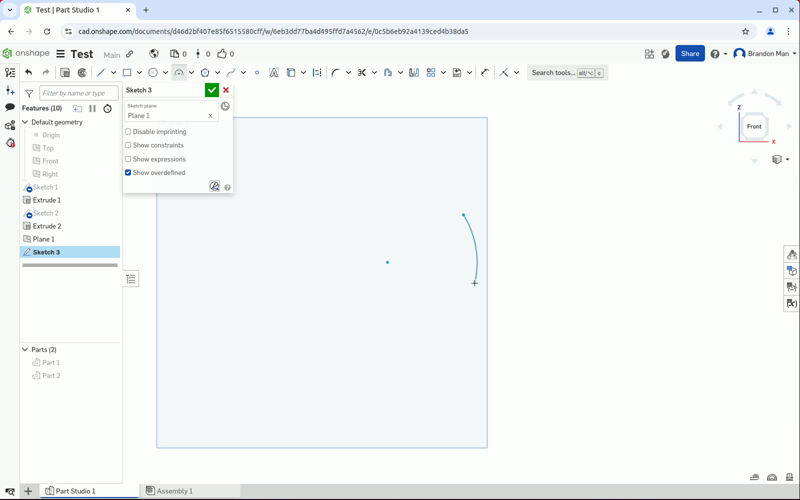
scroll(-6)
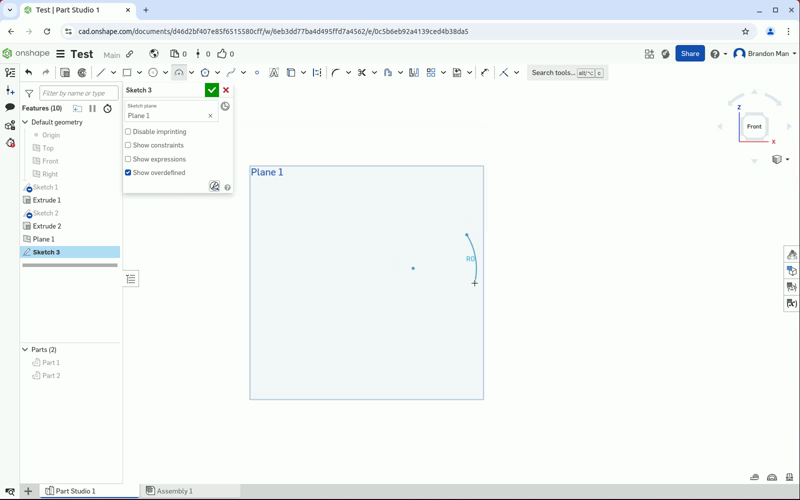
scroll(-6)
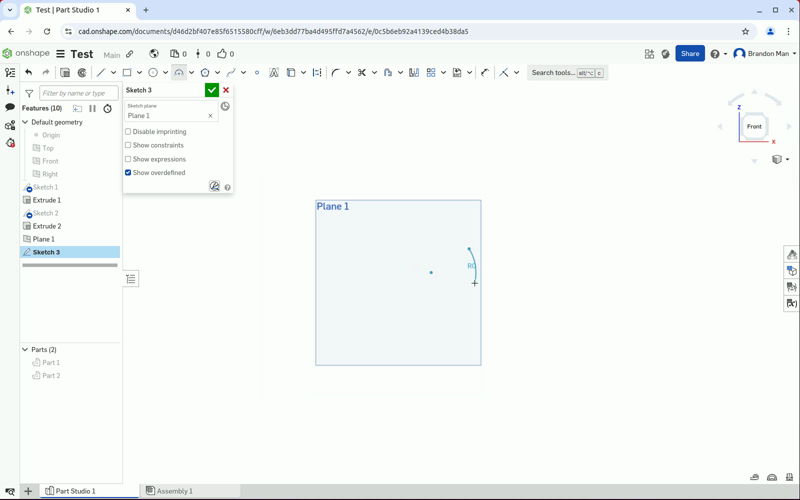
scroll(-6)
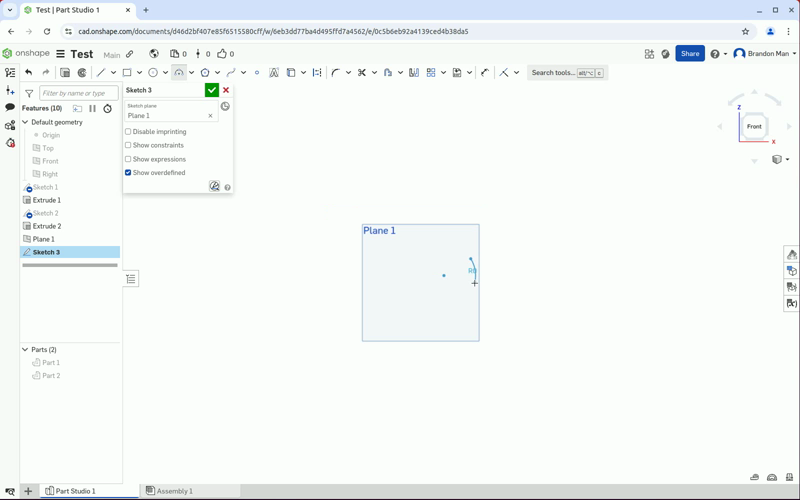
scroll(-6)
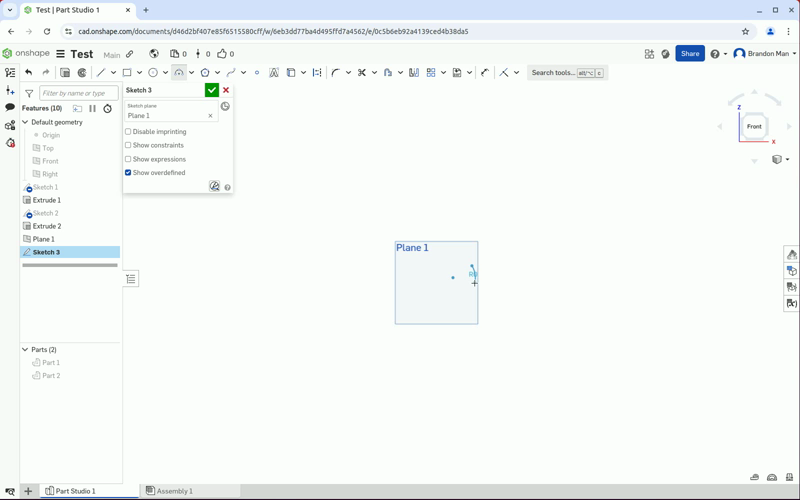
scroll(-6)
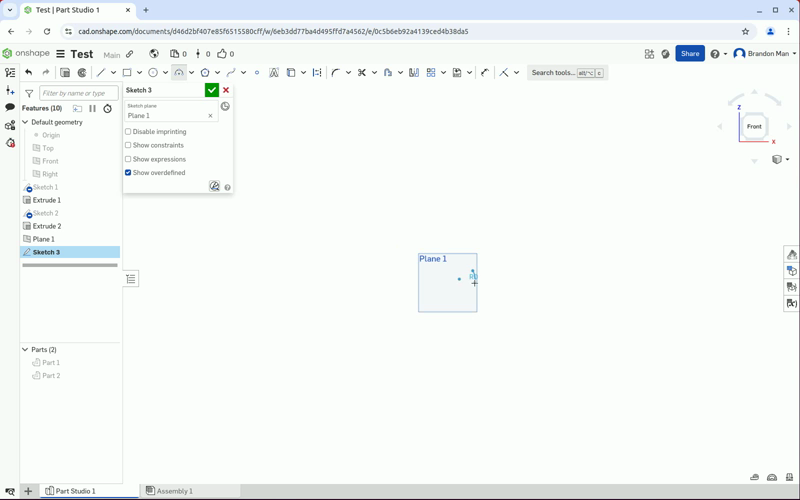
scroll(-6)
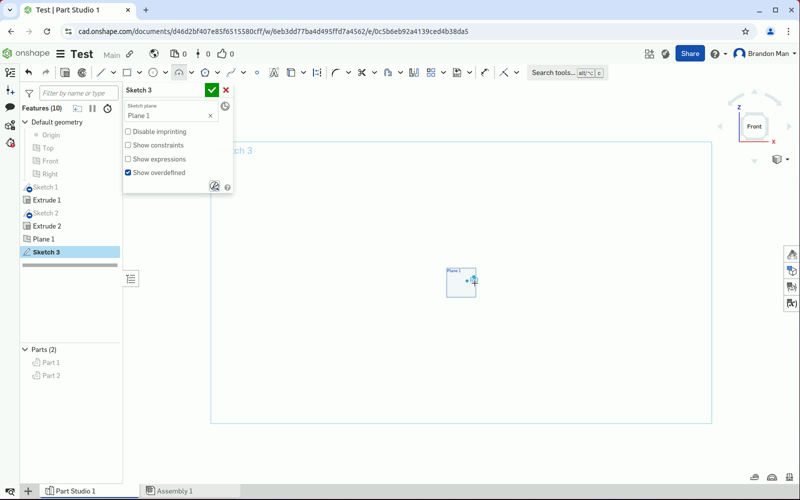
mouse_move(475, 279)
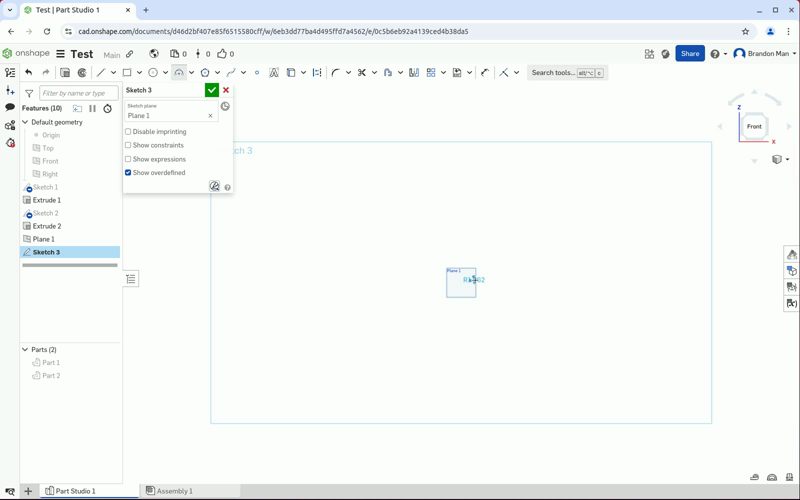
scroll(6)
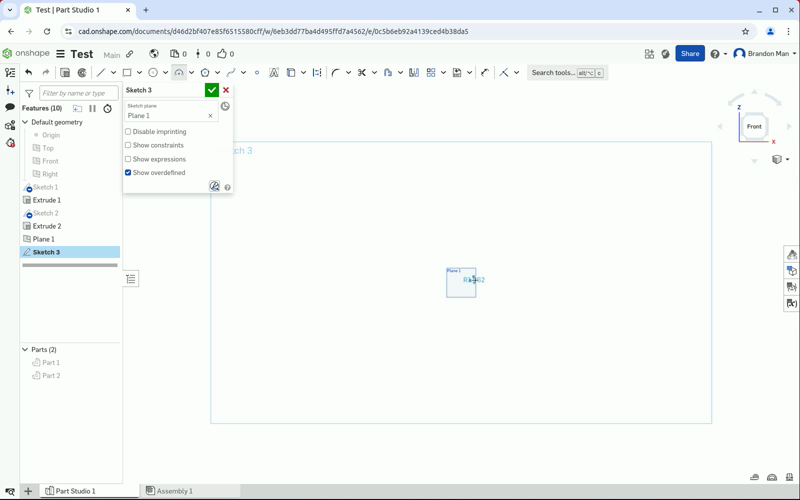
scroll(6)
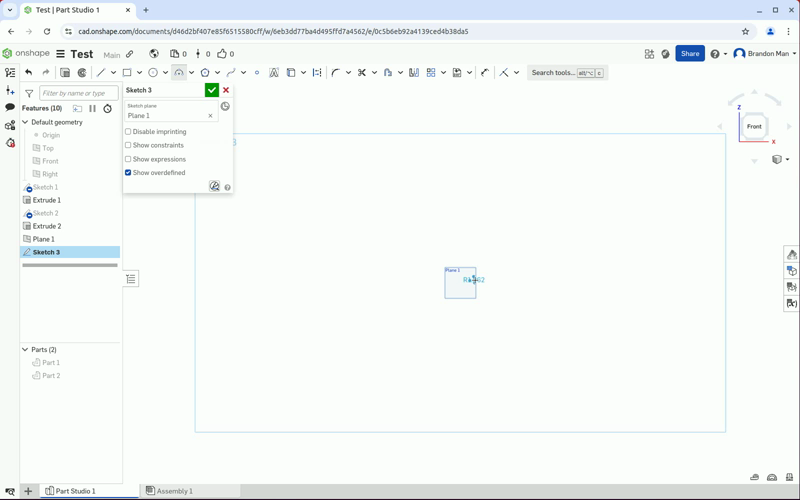
scroll(6)
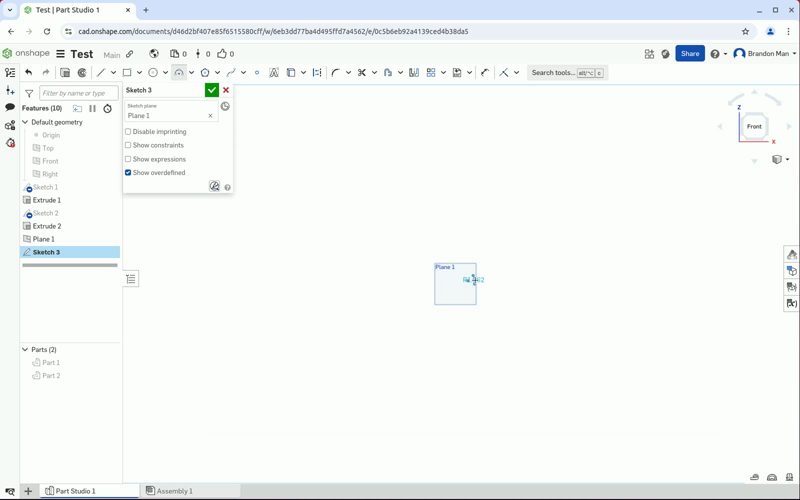
scroll(6)
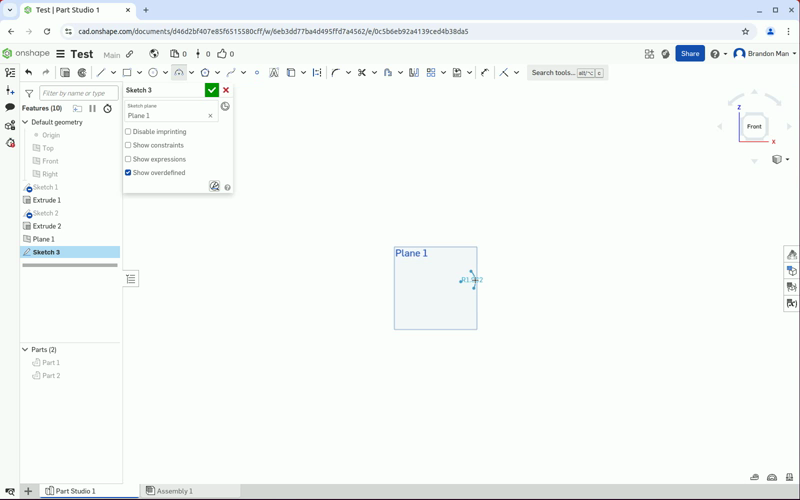
scroll(6)
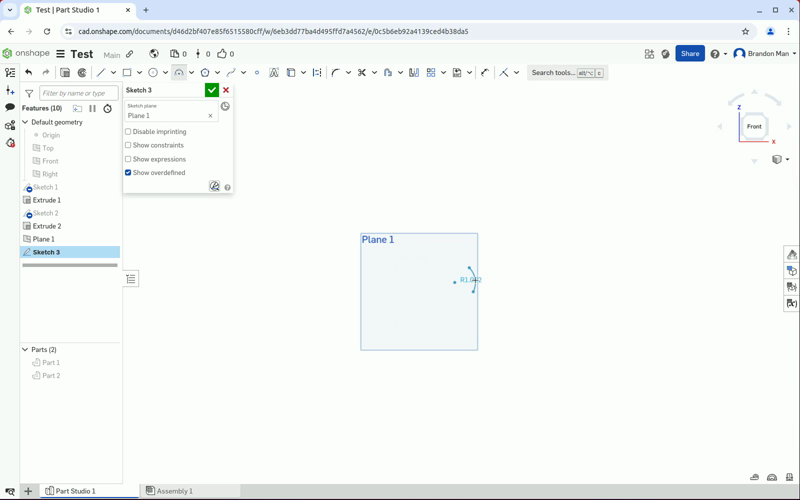
scroll(6)
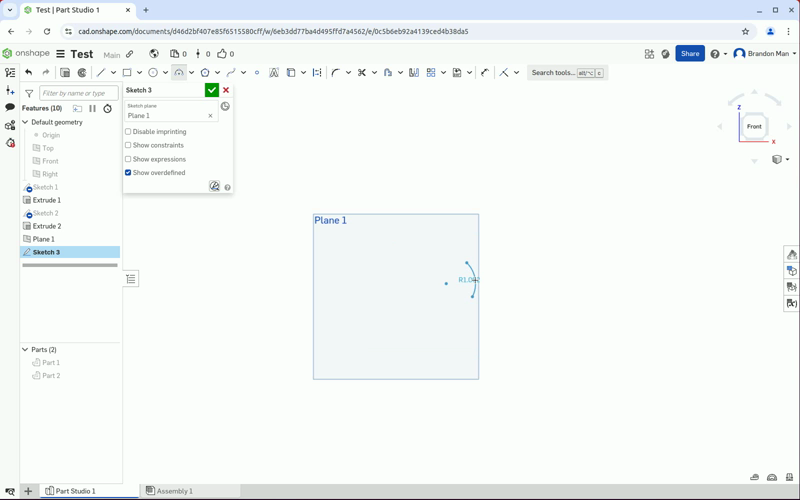
scroll(6)
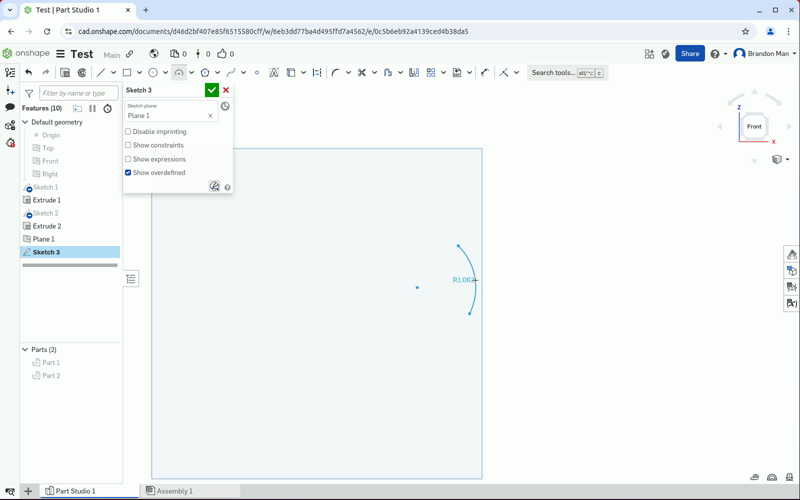
click(475, 279)
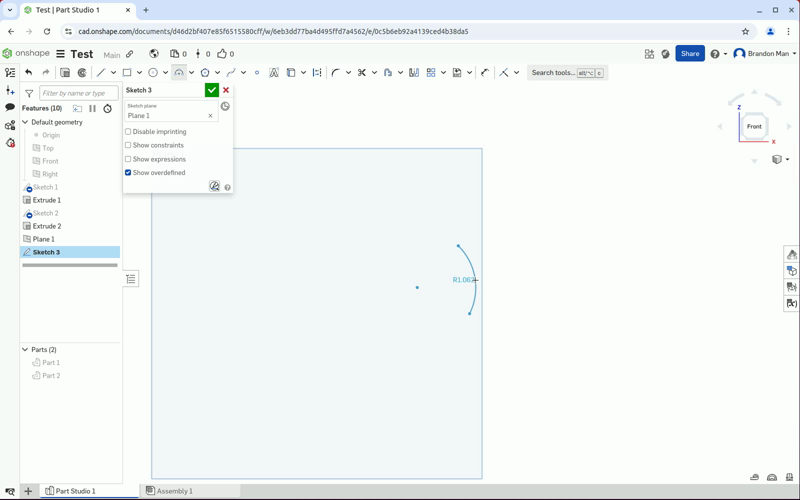
scroll(-6)
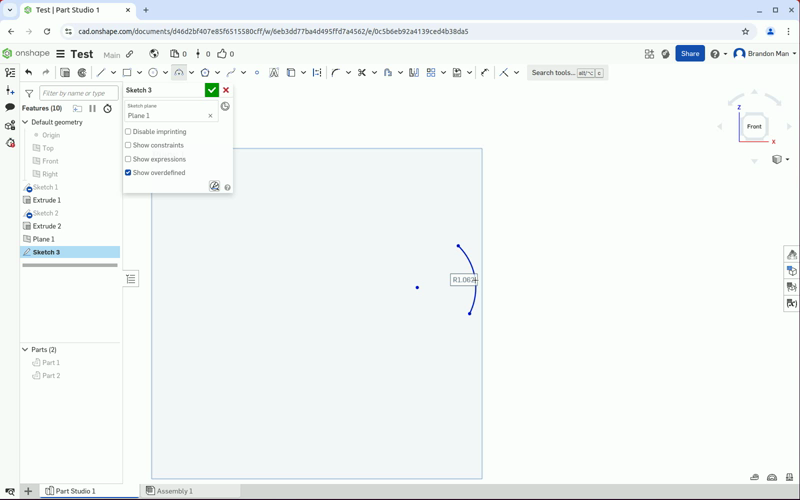
scroll(-6)
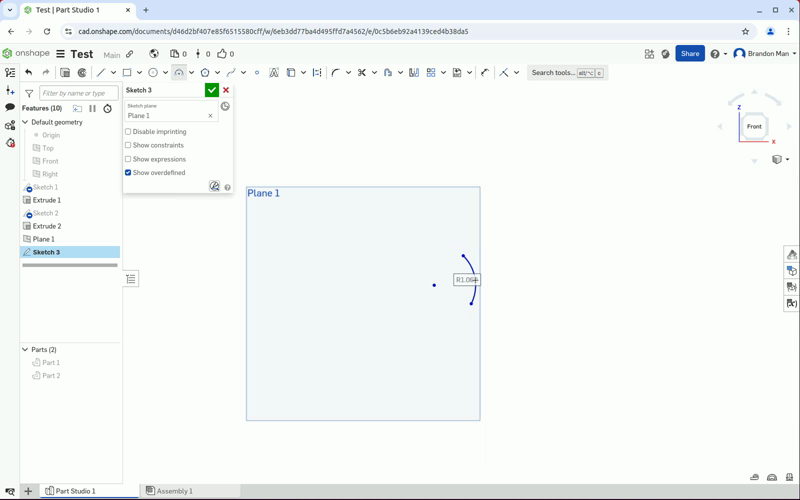
scroll(-6)
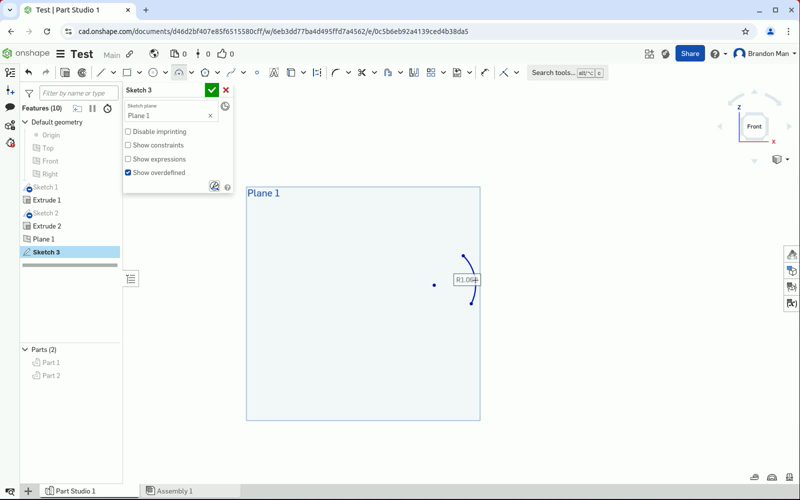
scroll(-6)
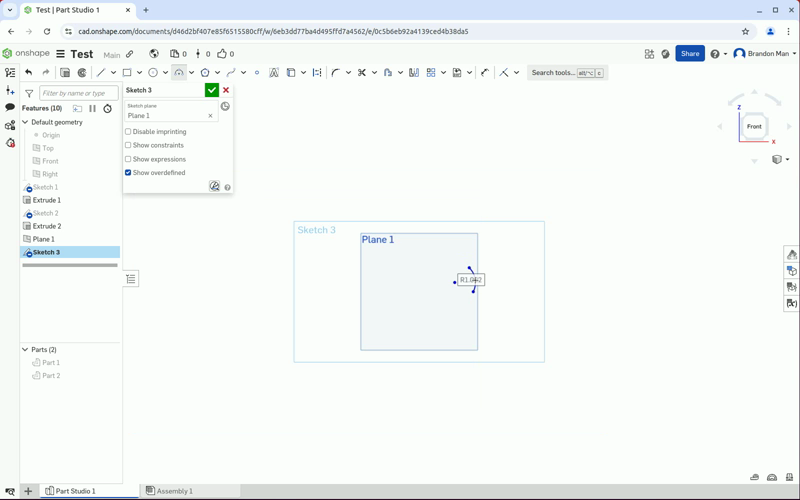
scroll(-6)
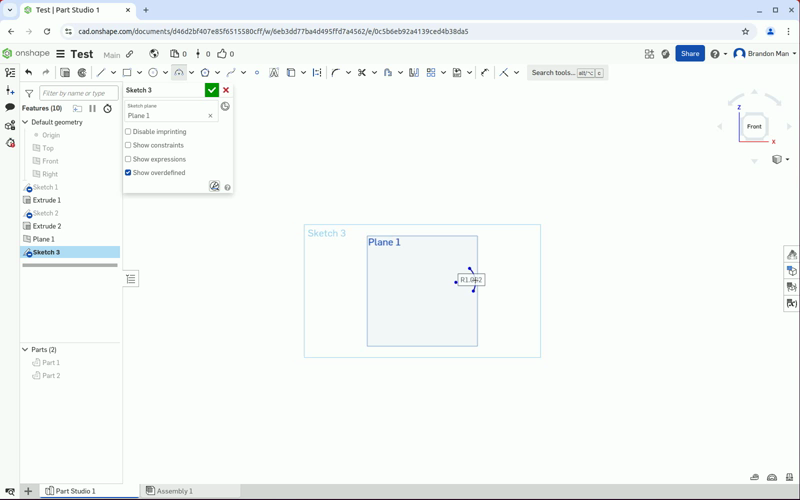
scroll(-6)
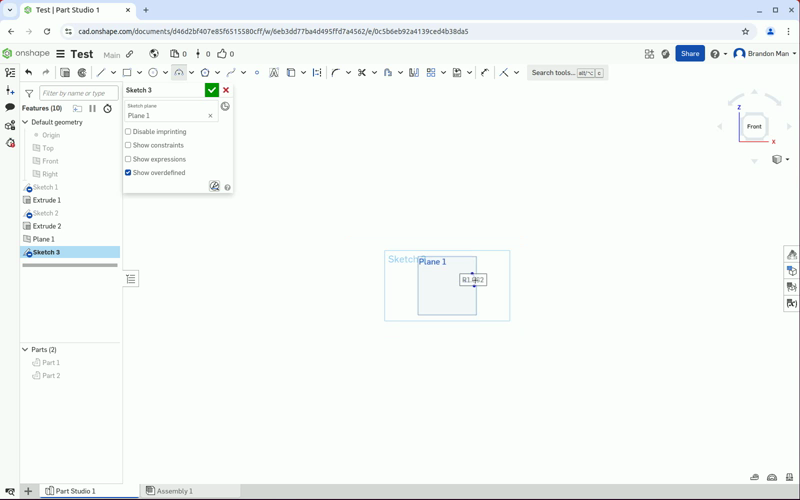
scroll(-6)
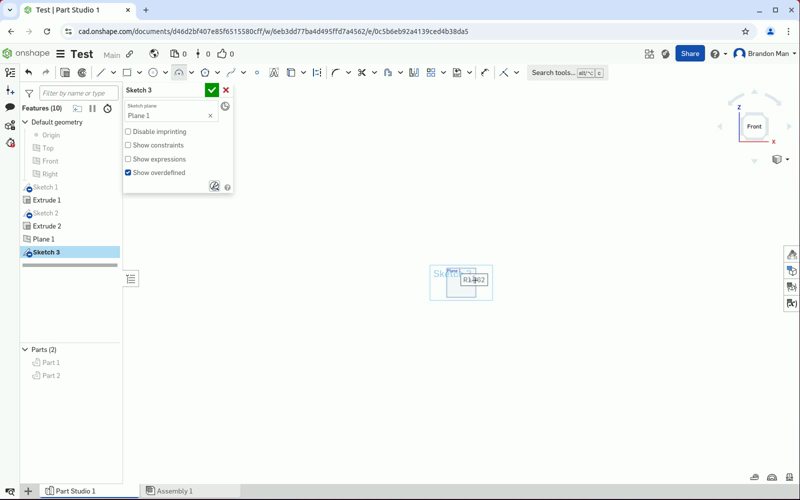
key_up(shift)
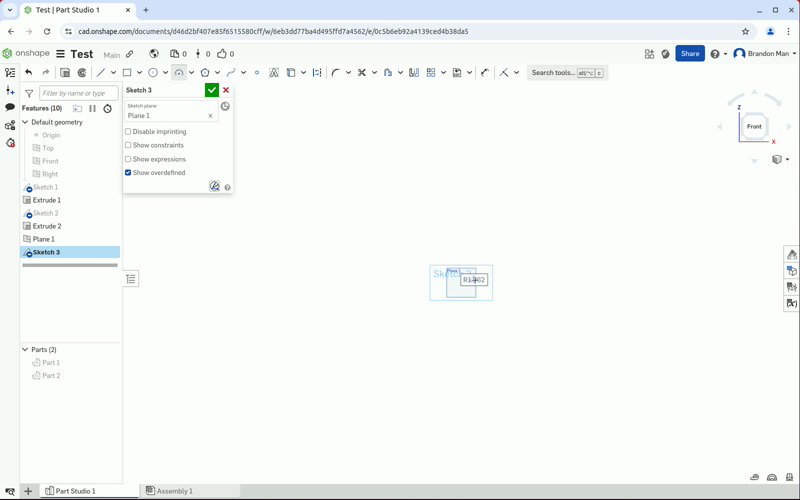
key(esc)
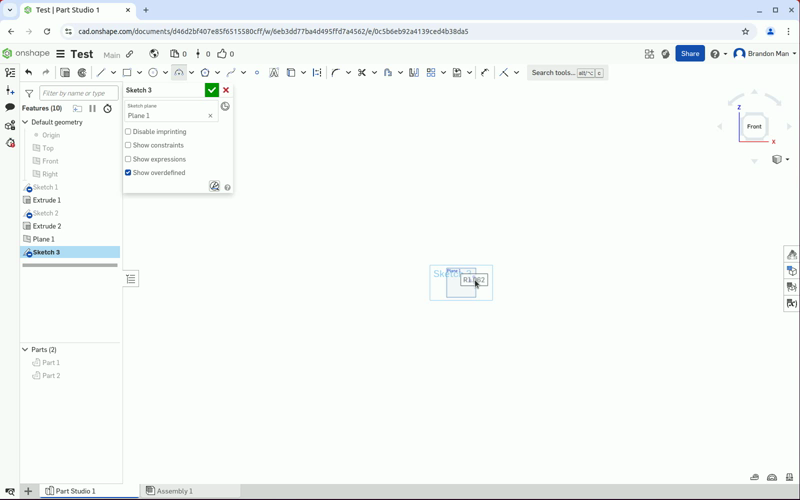
key(l)
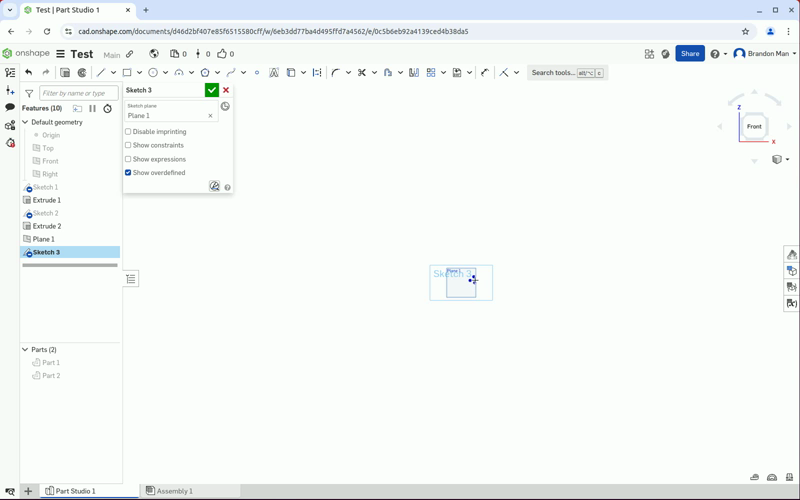
mouse_move(474, 282)
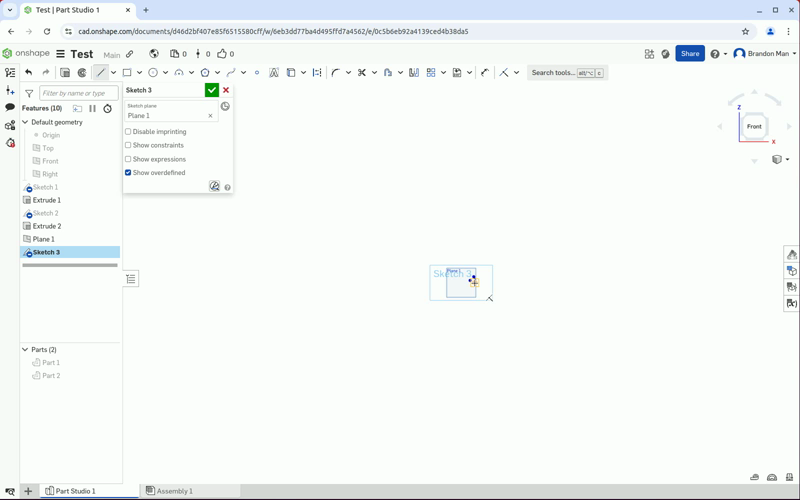
scroll(6)
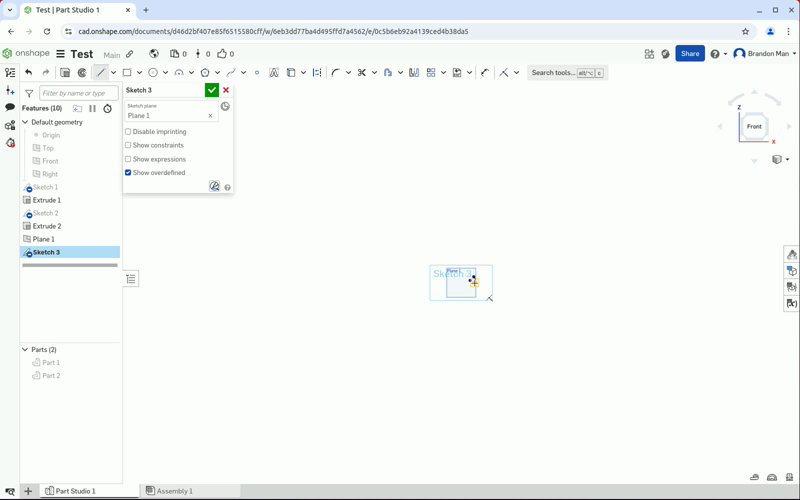
scroll(6)
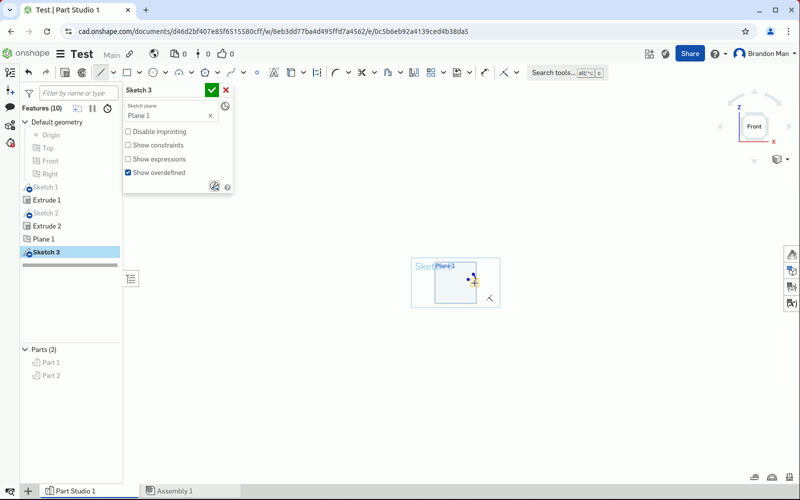
scroll(6)
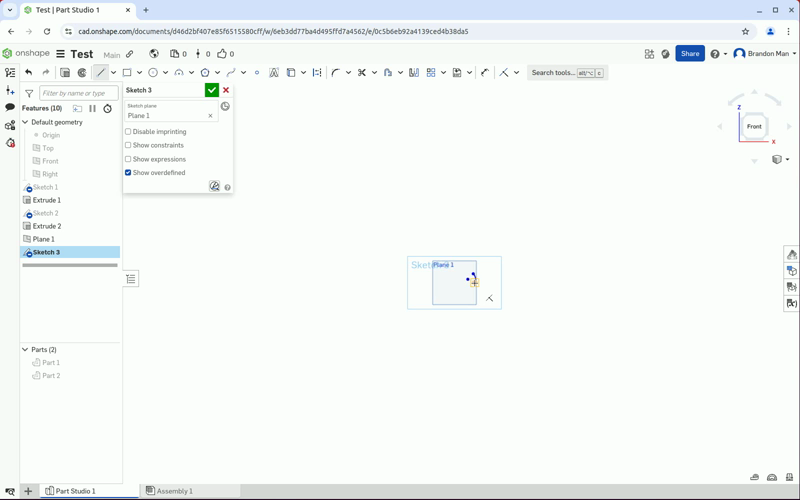
scroll(6)
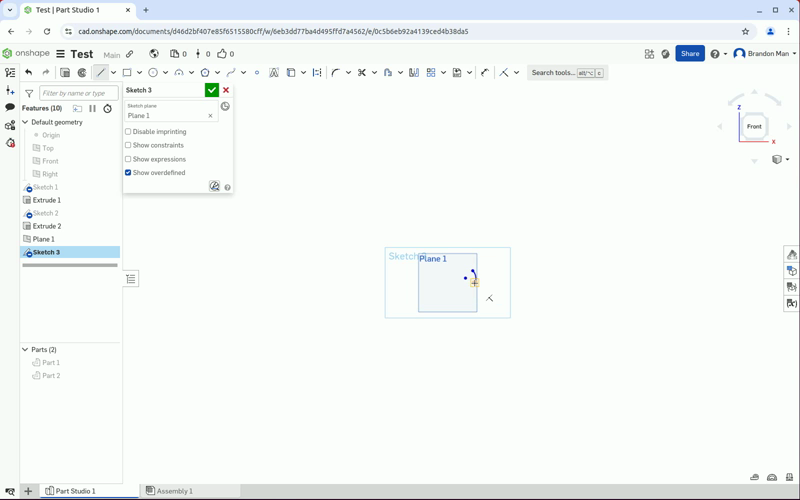
scroll(6)
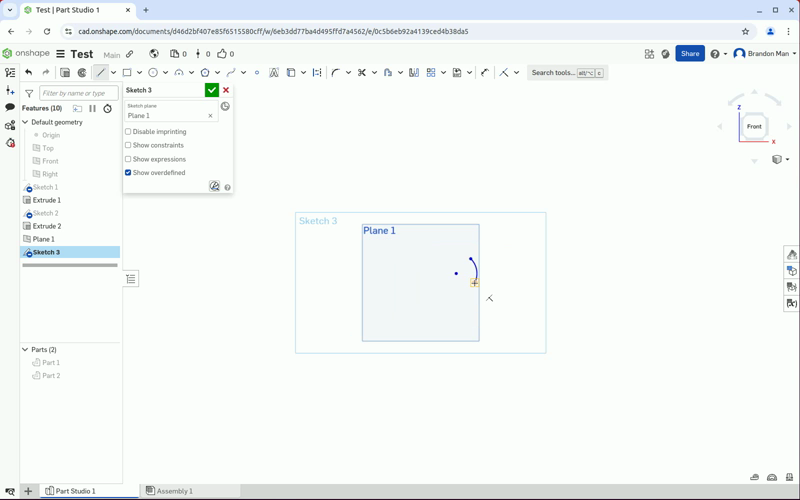
scroll(6)
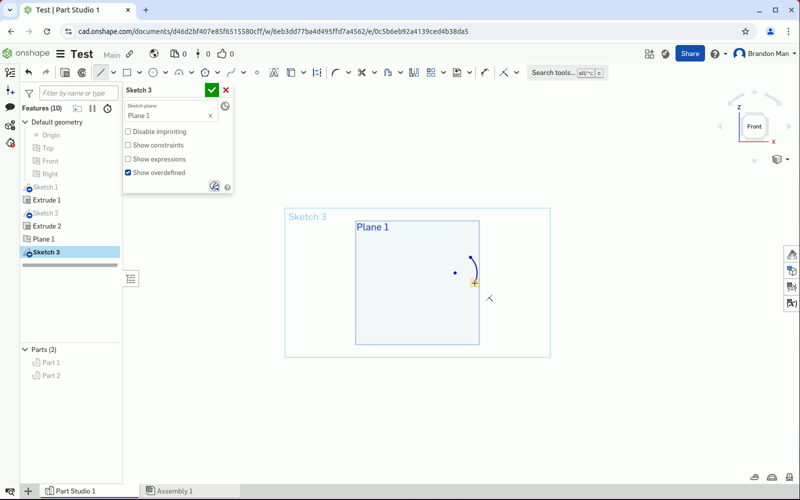
scroll(6)
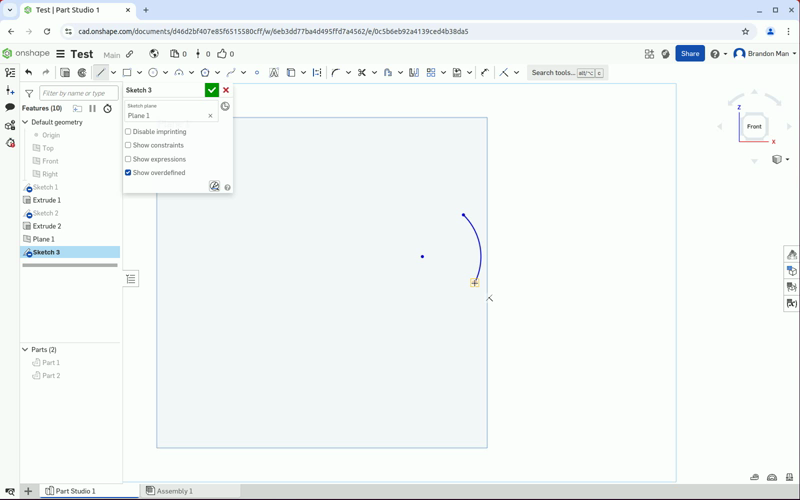
click(474, 282)
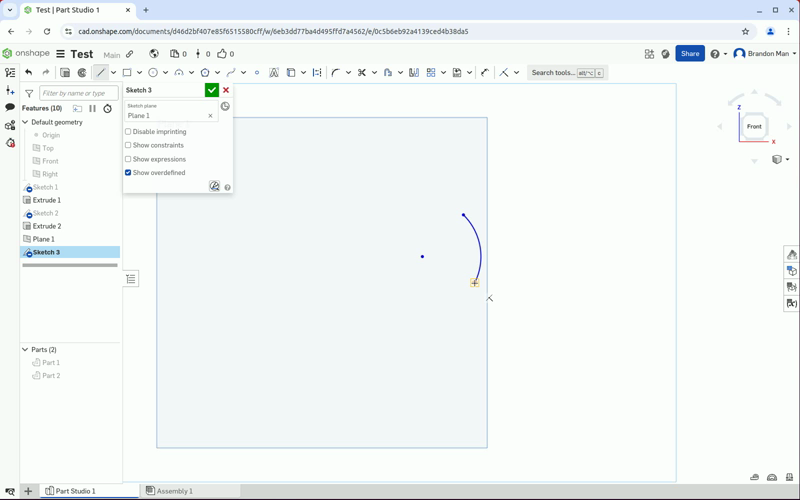
scroll(-6)
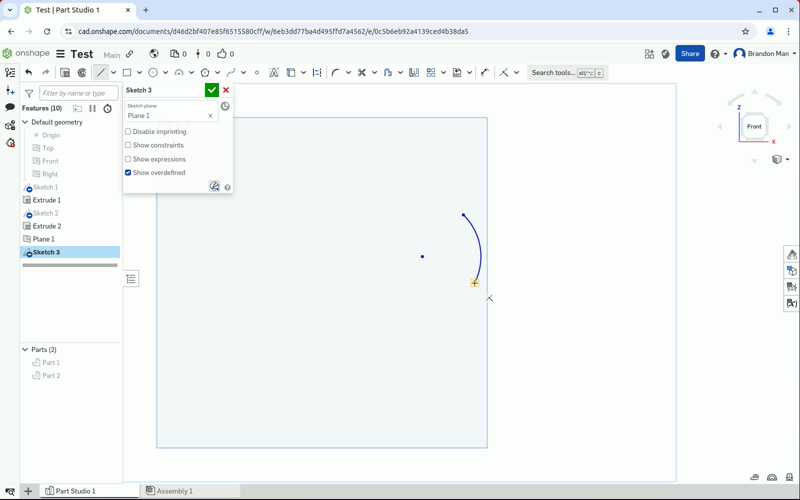
scroll(-6)
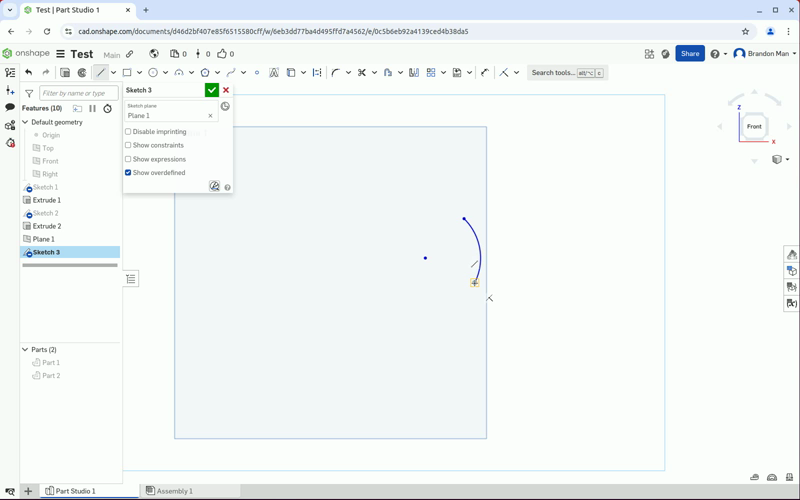
scroll(-6)
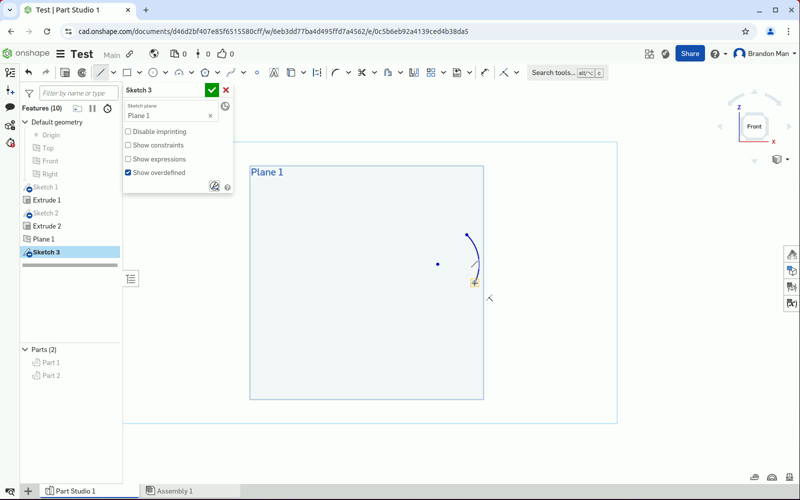
scroll(-6)
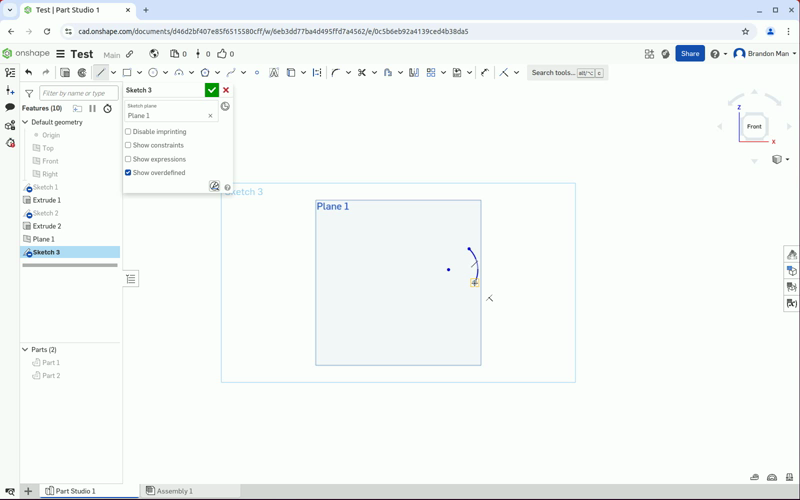
scroll(-6)
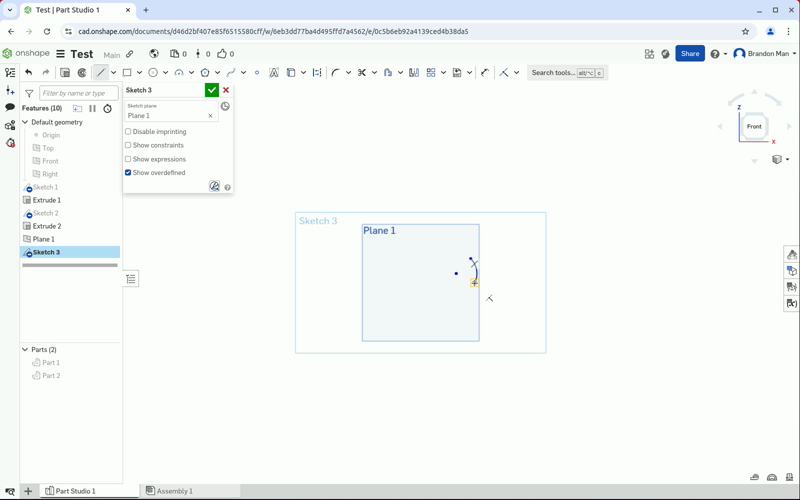
scroll(-6)
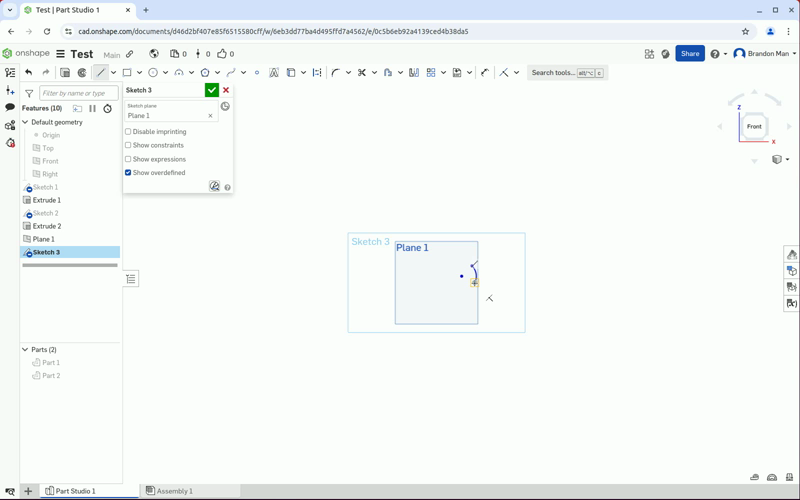
scroll(-6)
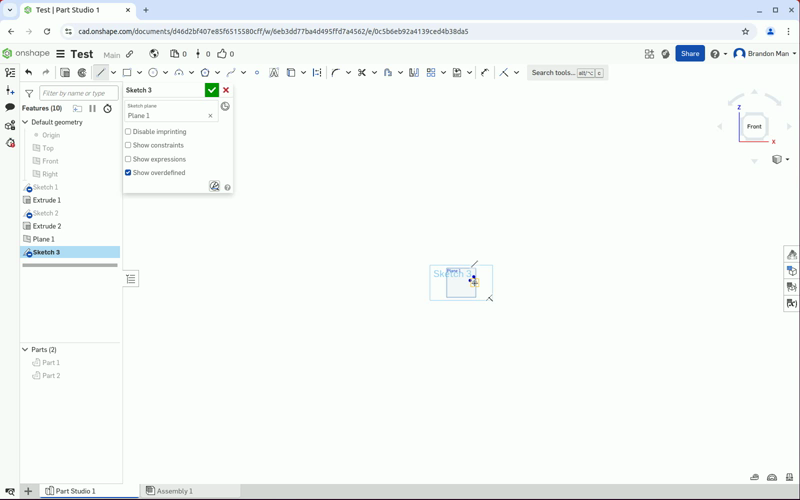
key_down(shift)
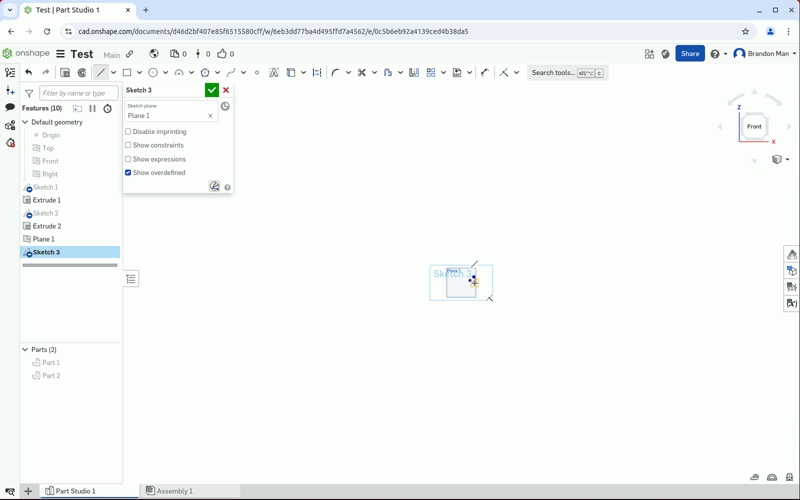
mouse_move(504, 282)
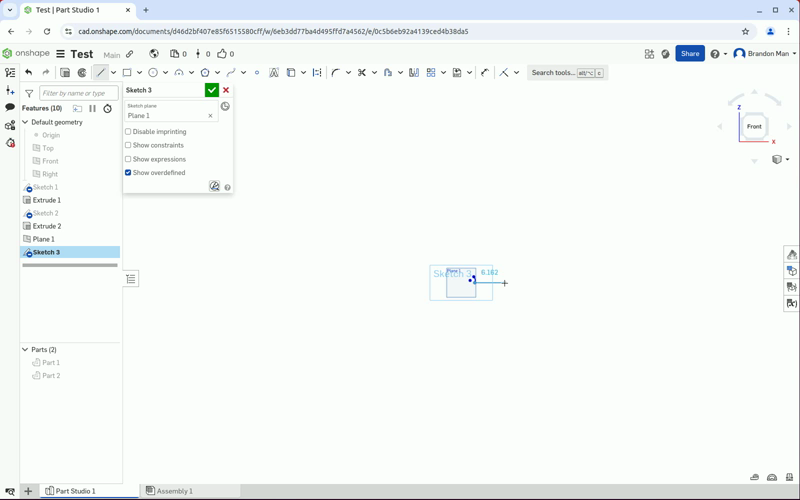
mouse_move(489, 282)
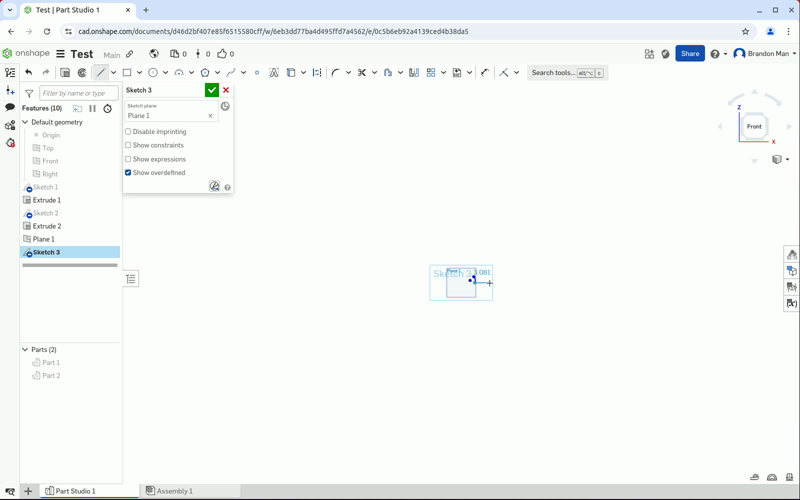
click(489, 282)
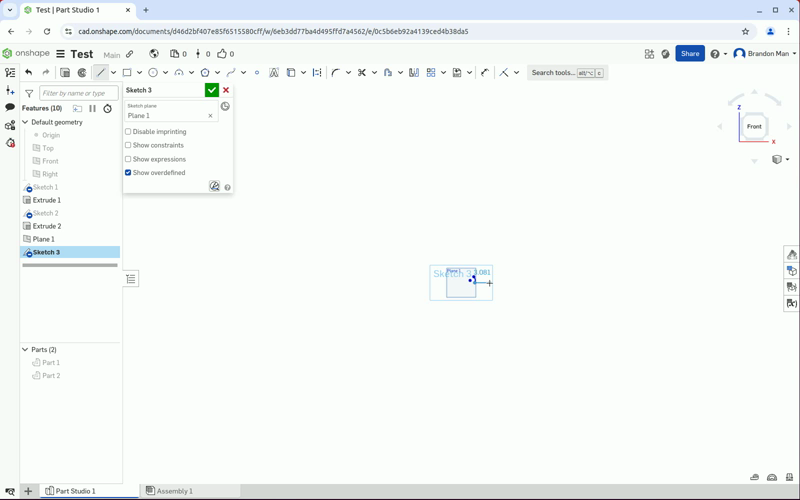
key_up(shift)
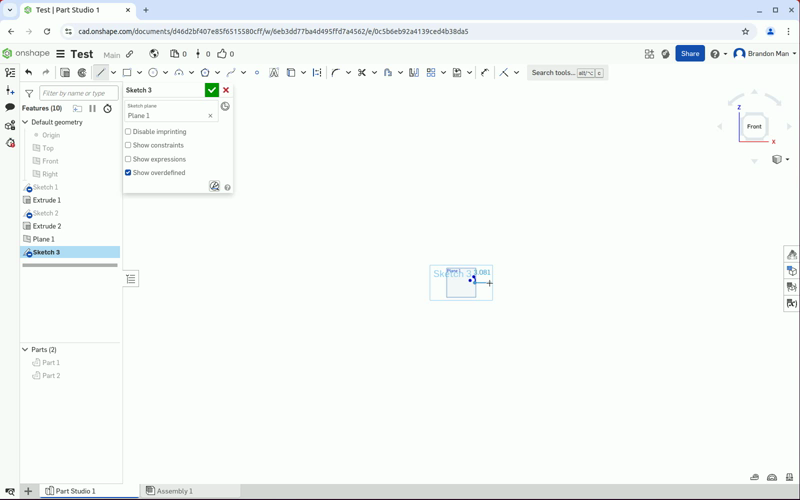
key_down(shift)
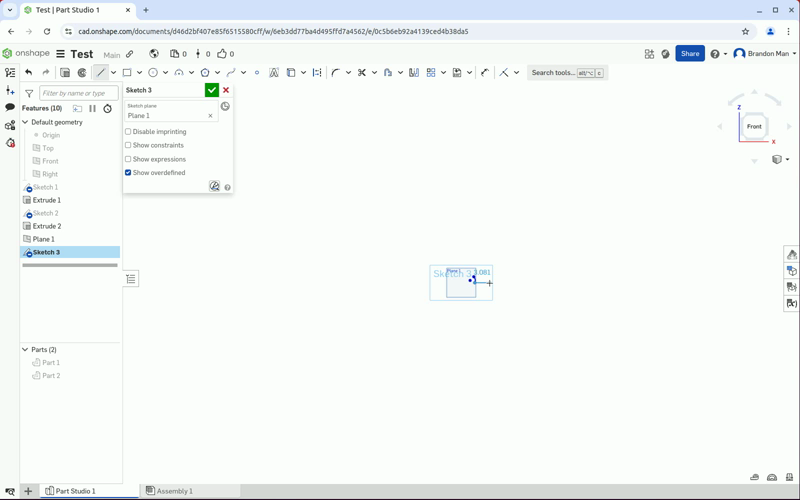
mouse_move(519, 282)
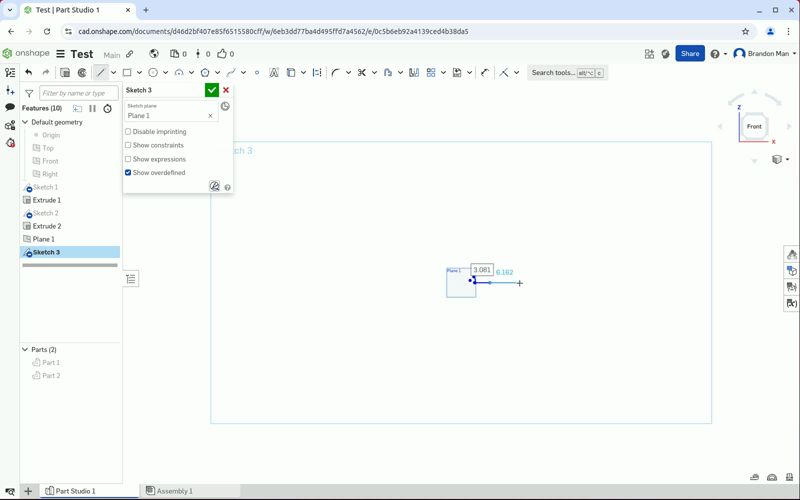
mouse_move(489, 276)
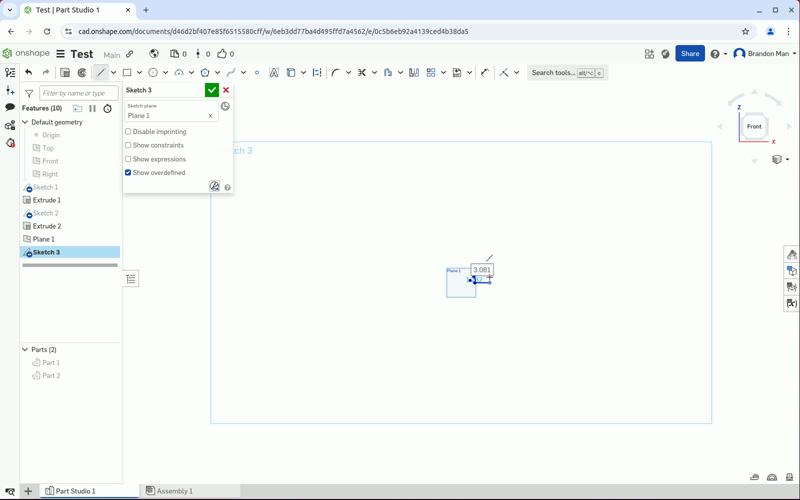
scroll(6)
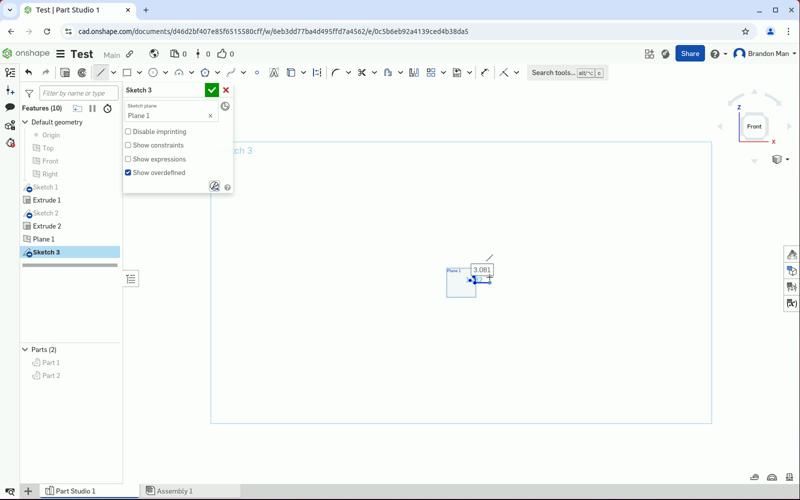
scroll(6)
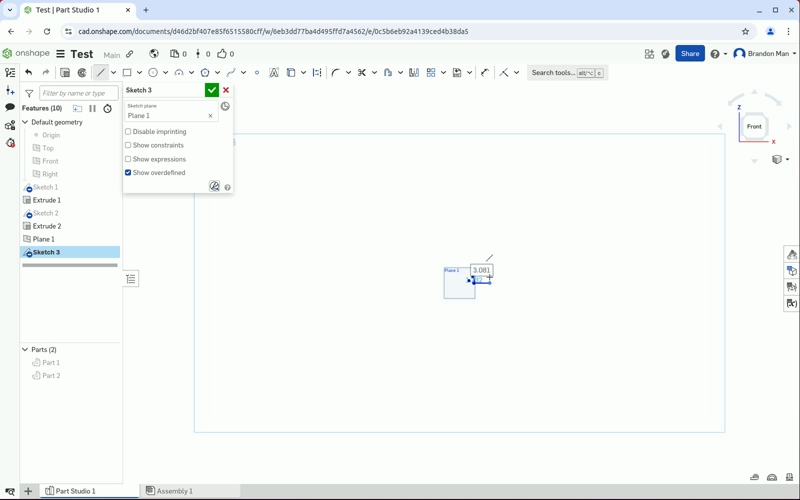
scroll(6)
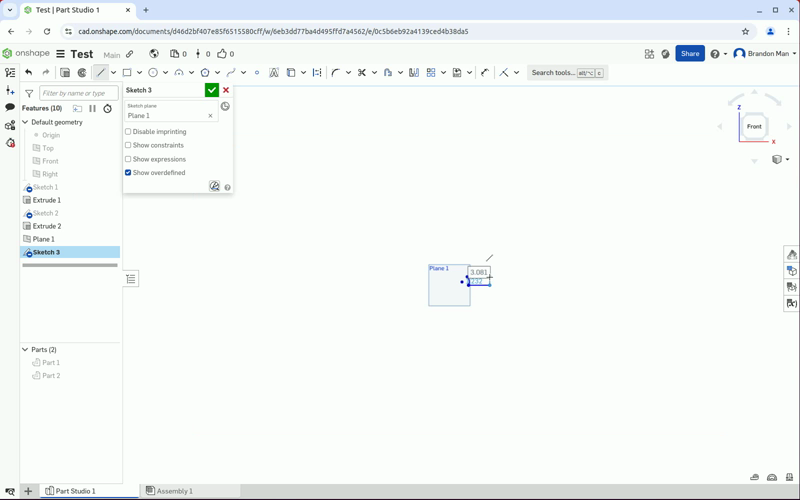
scroll(6)
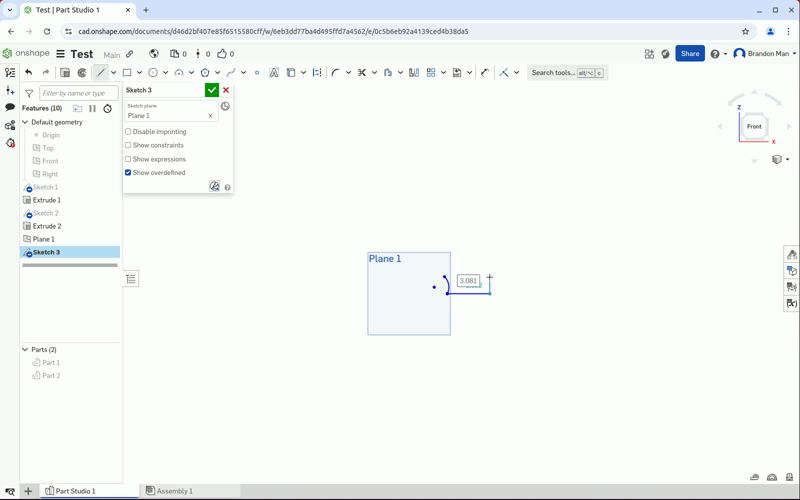
scroll(6)
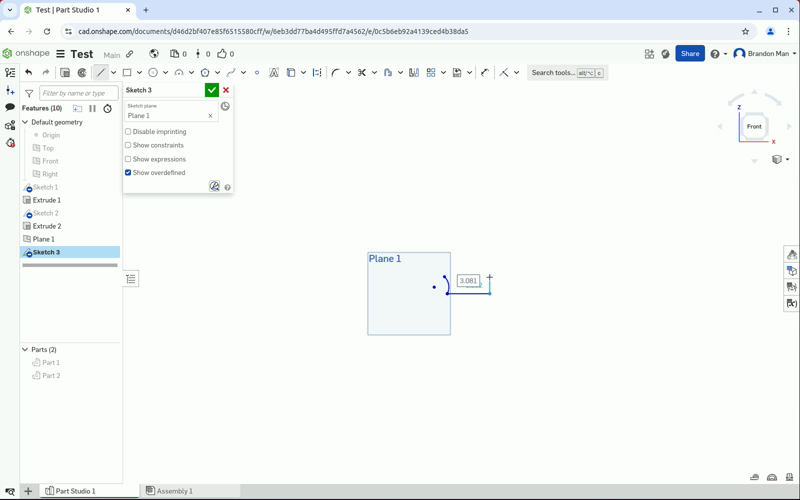
scroll(6)
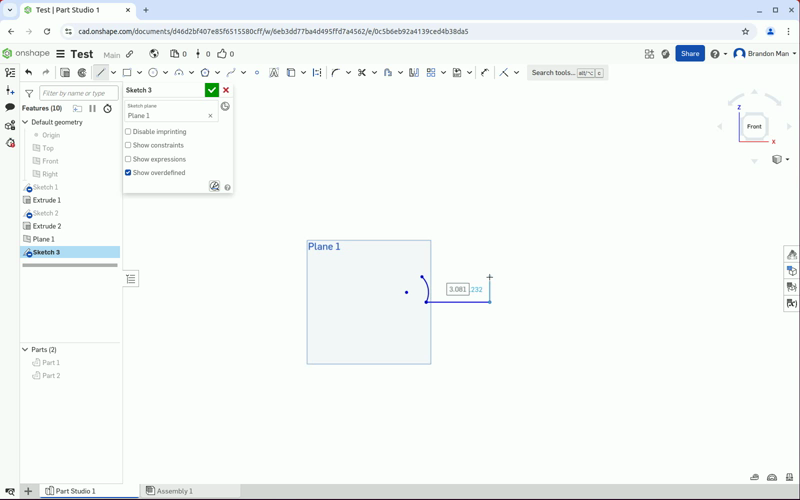
scroll(6)
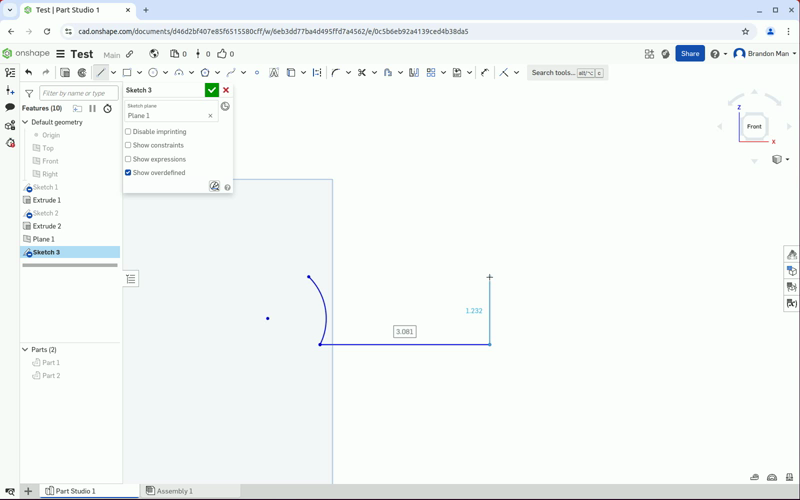
click(489, 276)
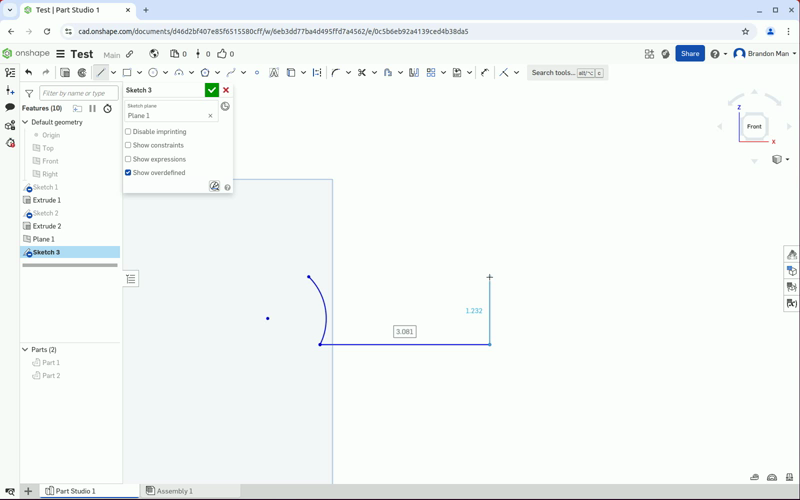
scroll(-6)
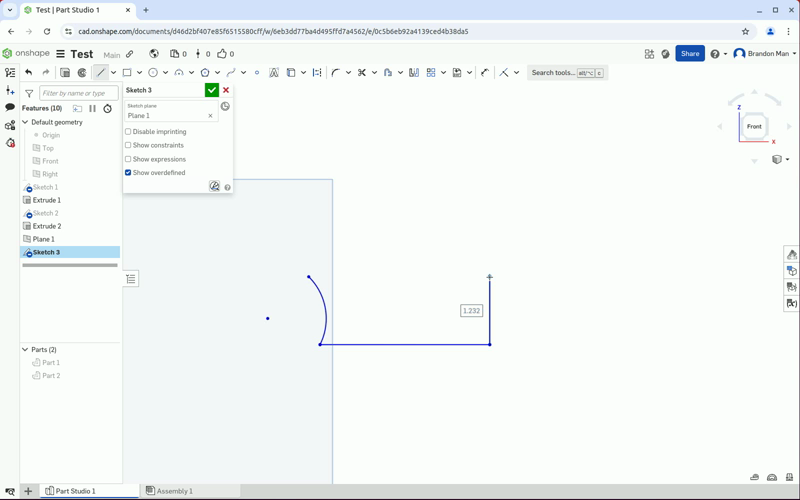
scroll(-6)
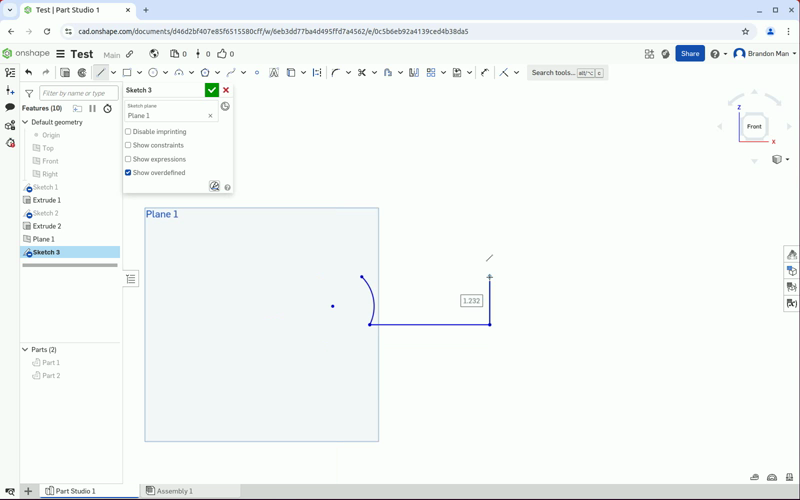
scroll(-6)
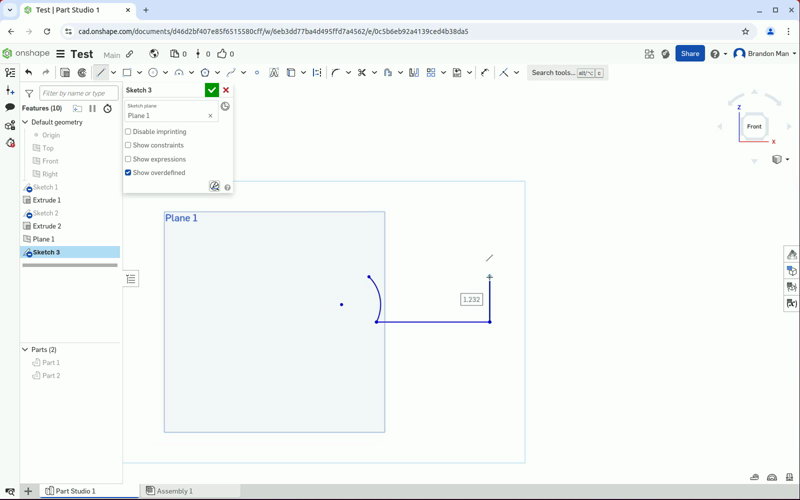
scroll(-6)
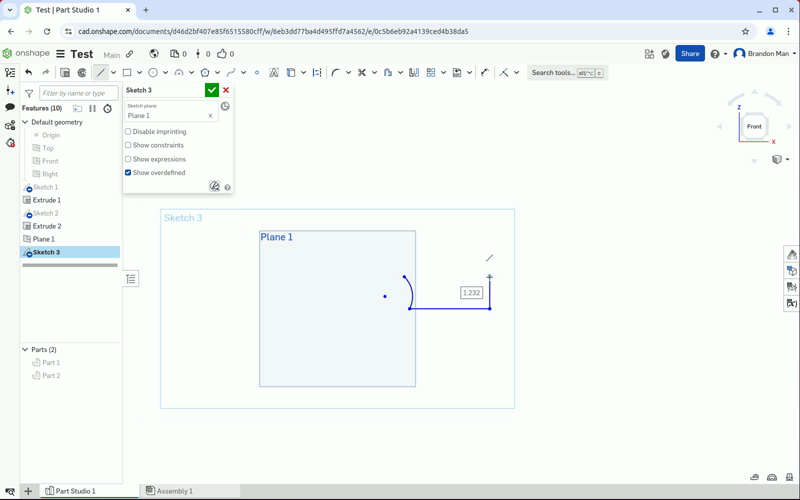
scroll(-6)
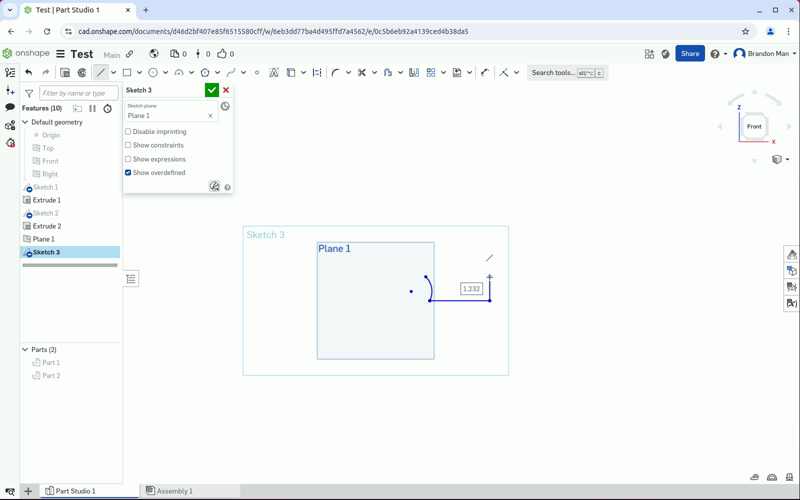
scroll(-6)
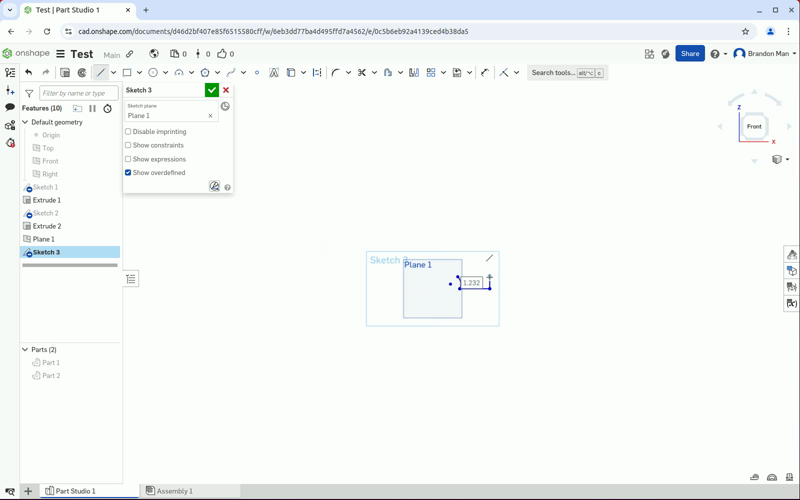
scroll(-6)
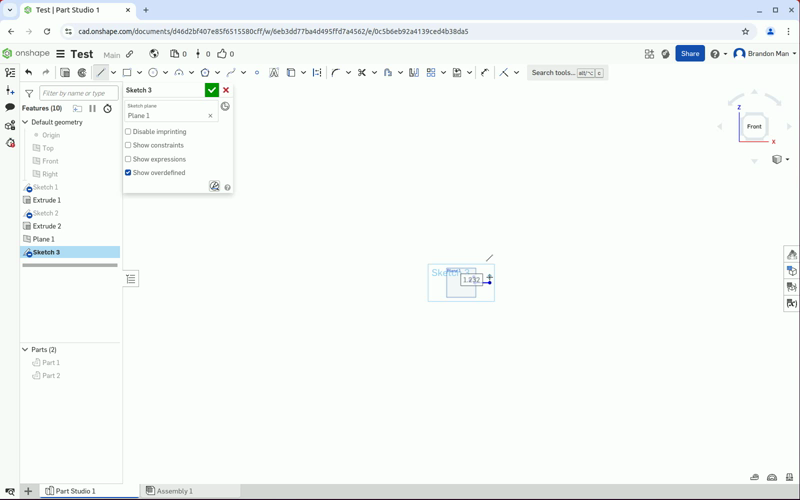
key_up(shift)
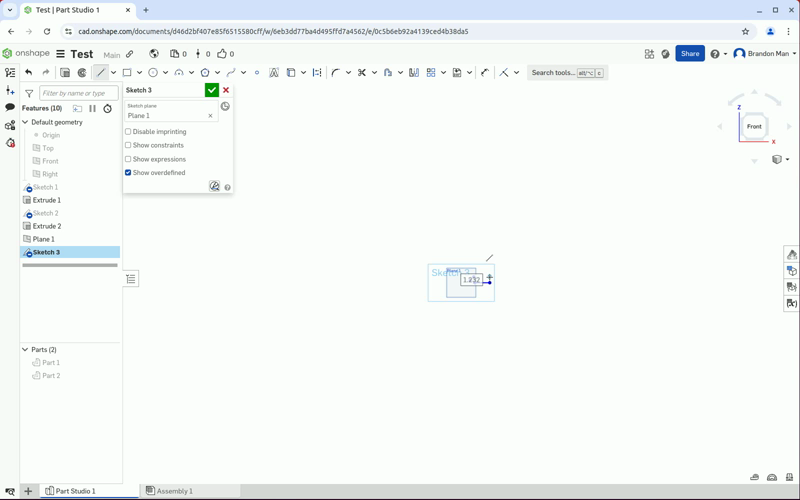
mouse_move(519, 276)
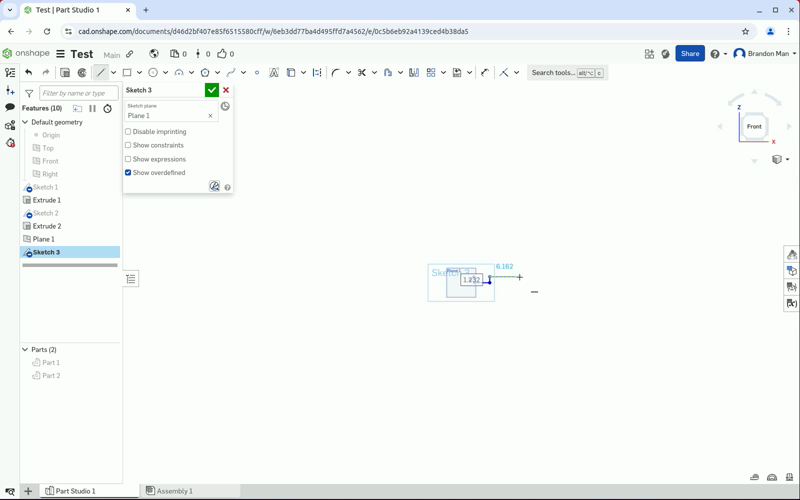
key_down(shift)
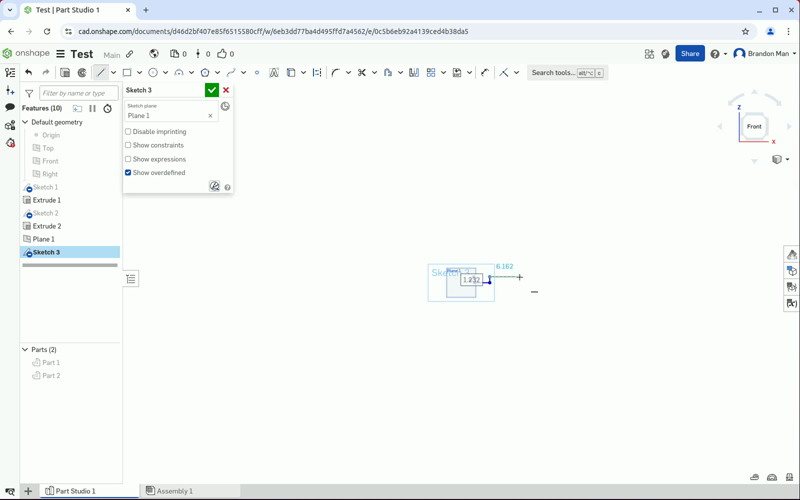
mouse_move(473, 276)
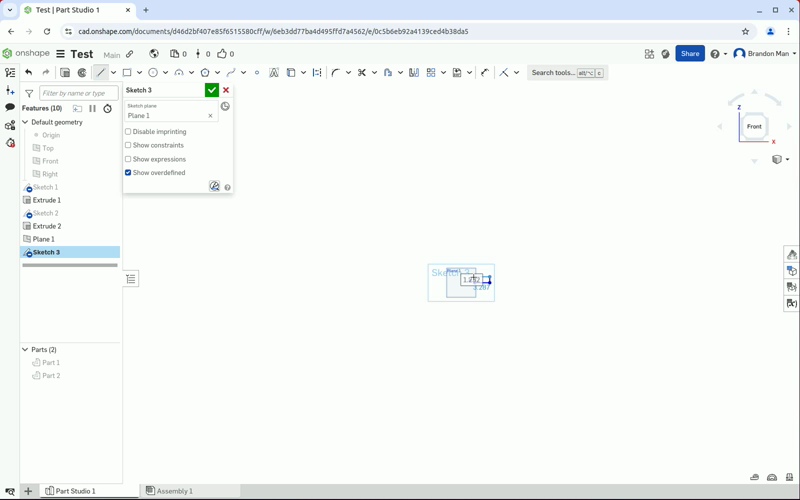
scroll(6)
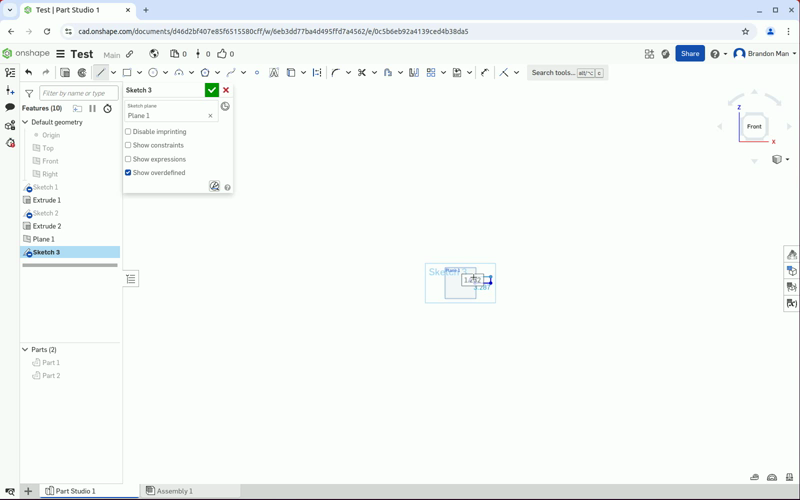
scroll(6)
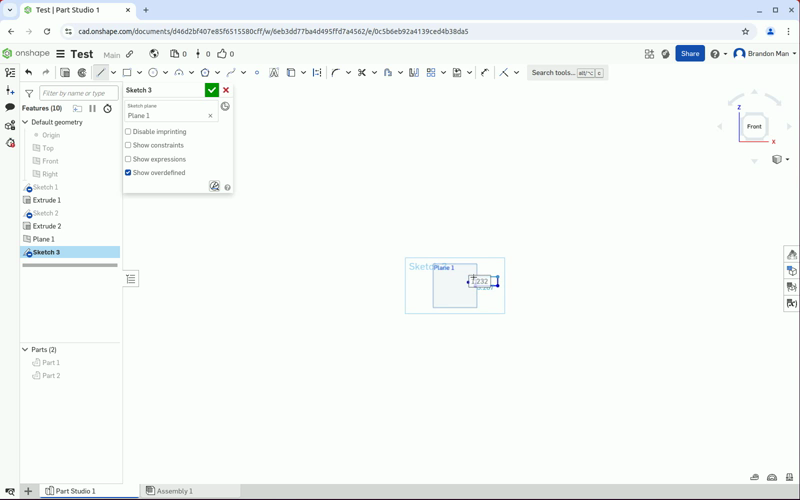
scroll(6)
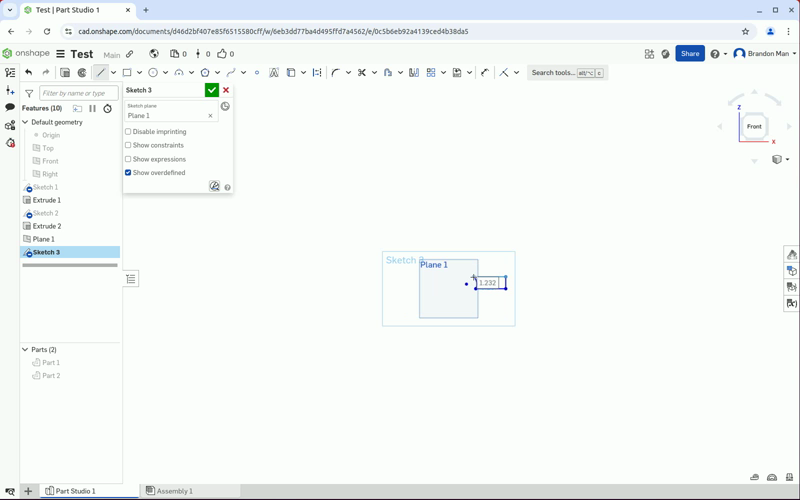
scroll(6)
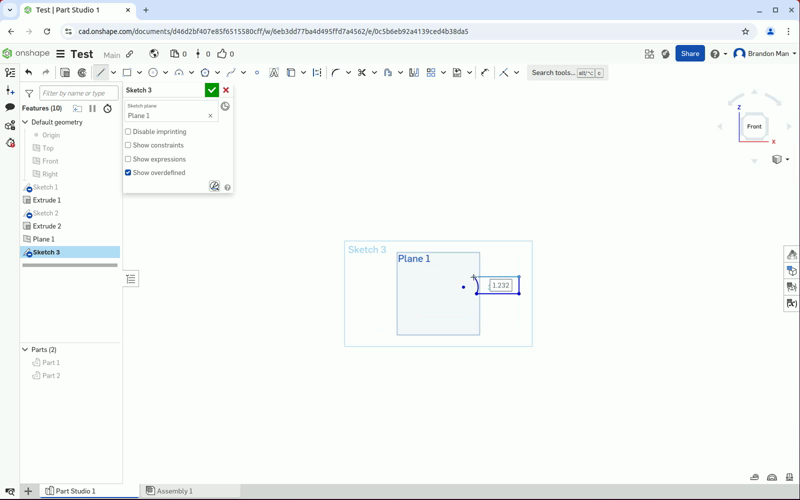
scroll(6)
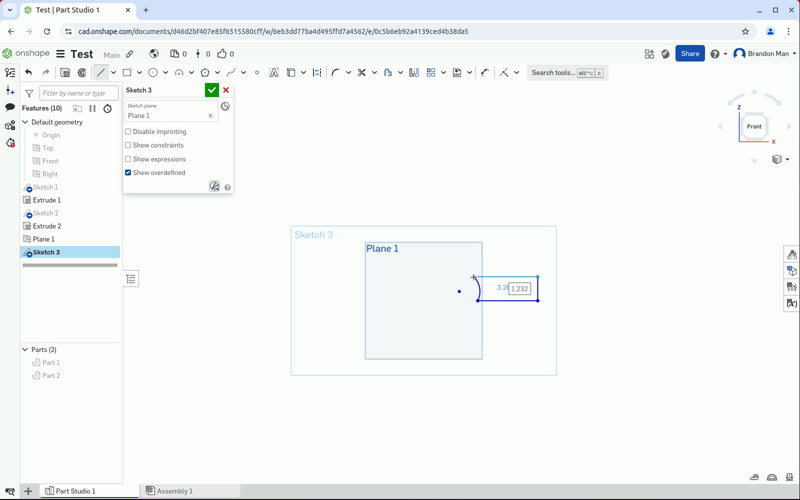
scroll(6)
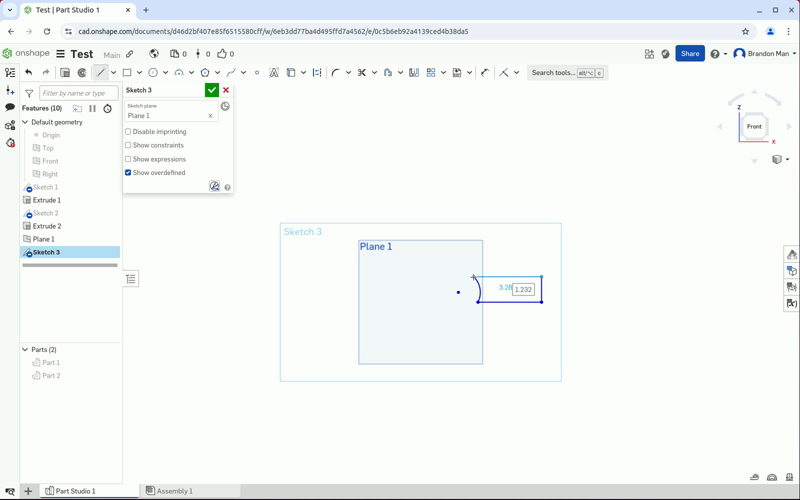
scroll(6)
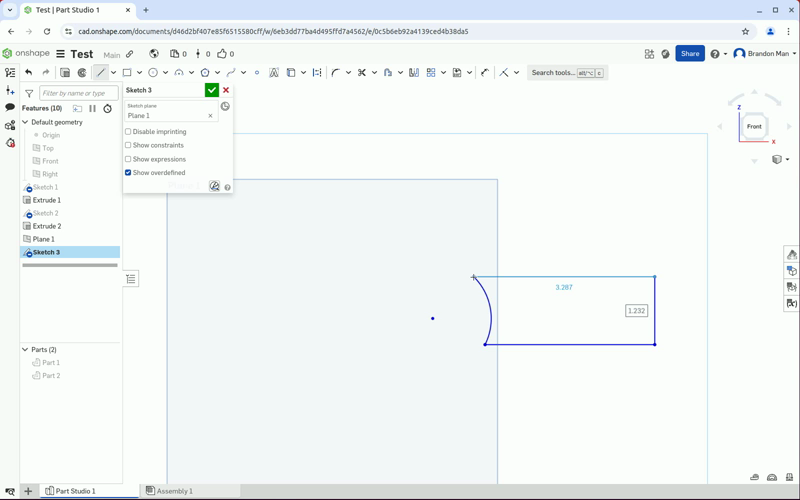
key_up(shift)
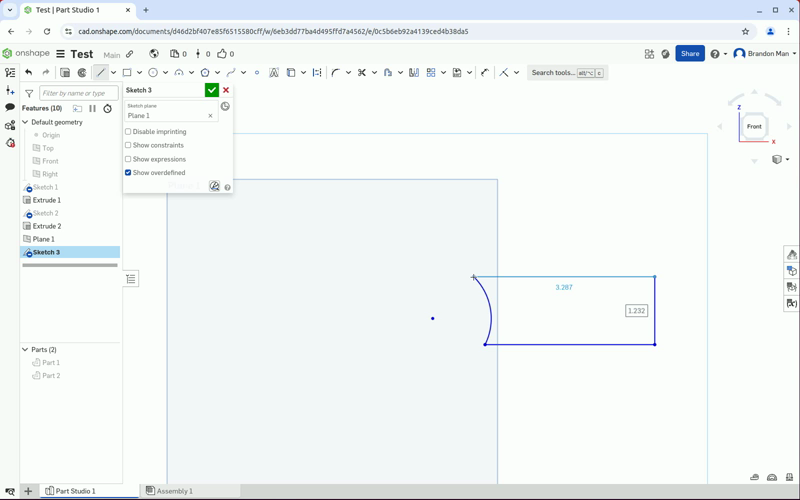
click(473, 276)
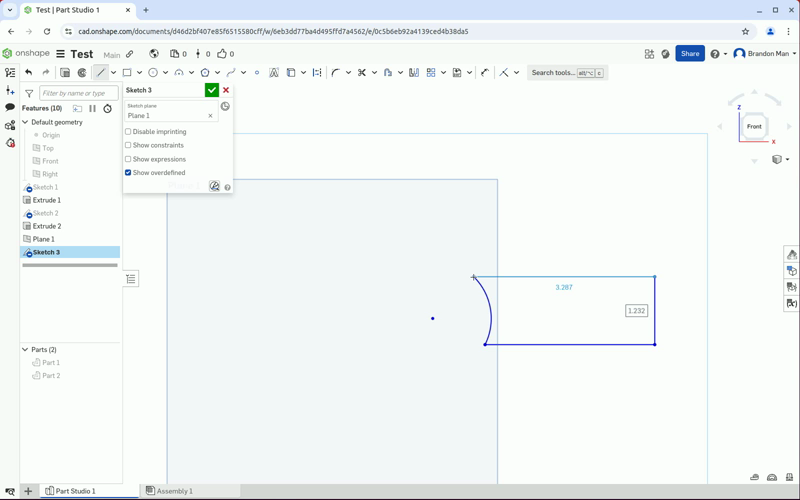
scroll(-6)
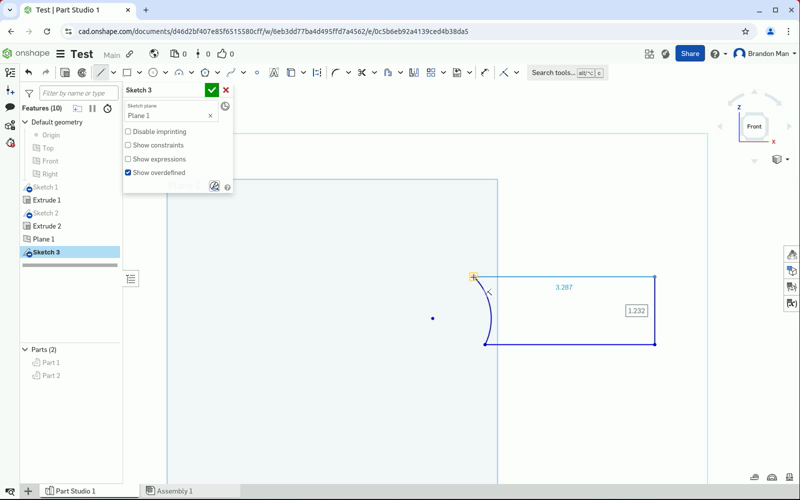
scroll(-6)
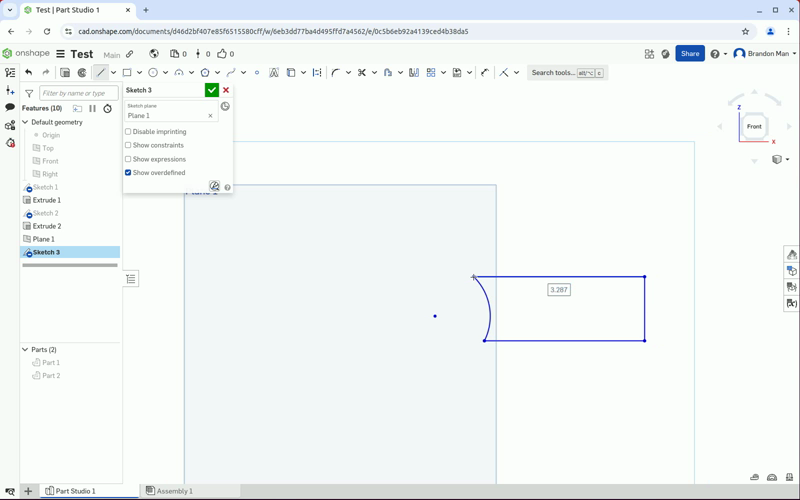
scroll(-6)
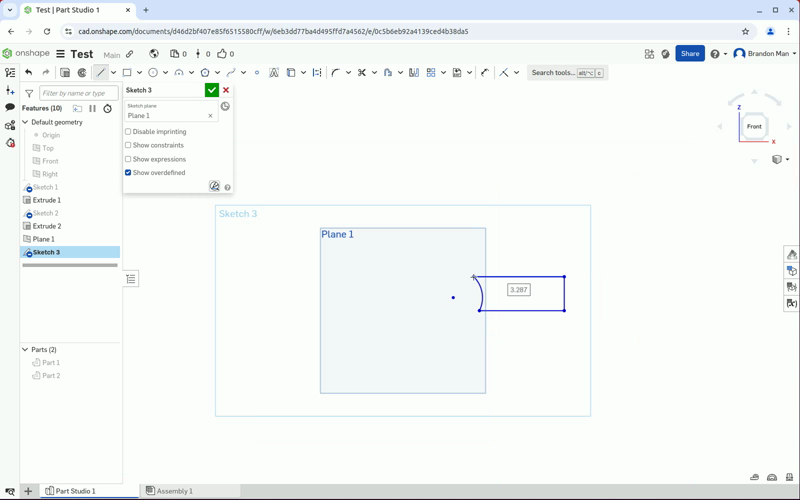
scroll(-6)
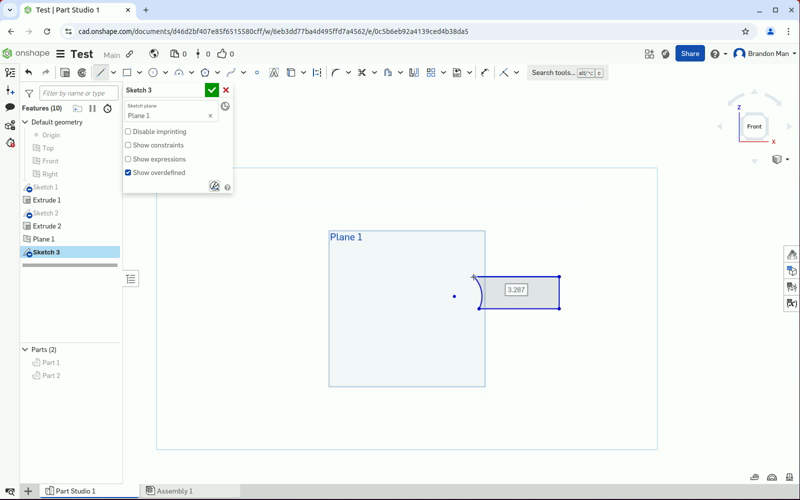
scroll(-6)
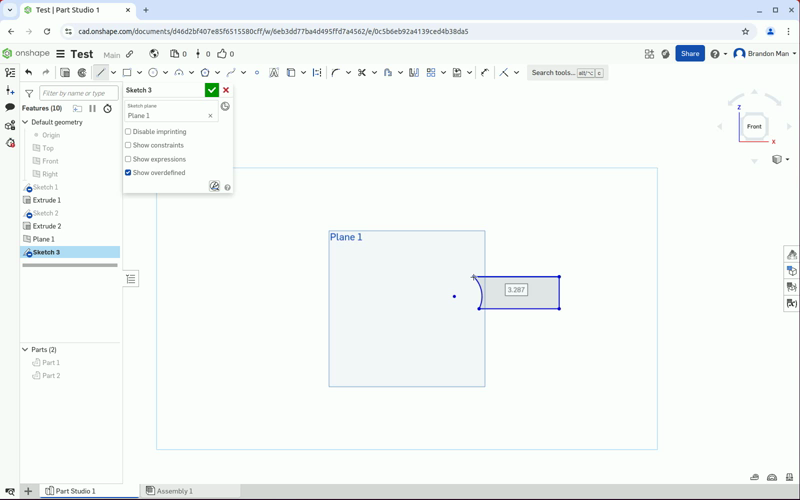
scroll(-6)
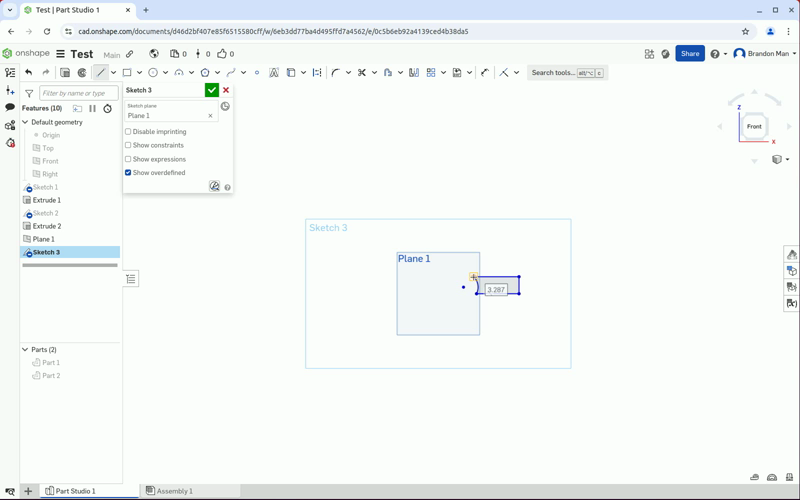
scroll(-6)
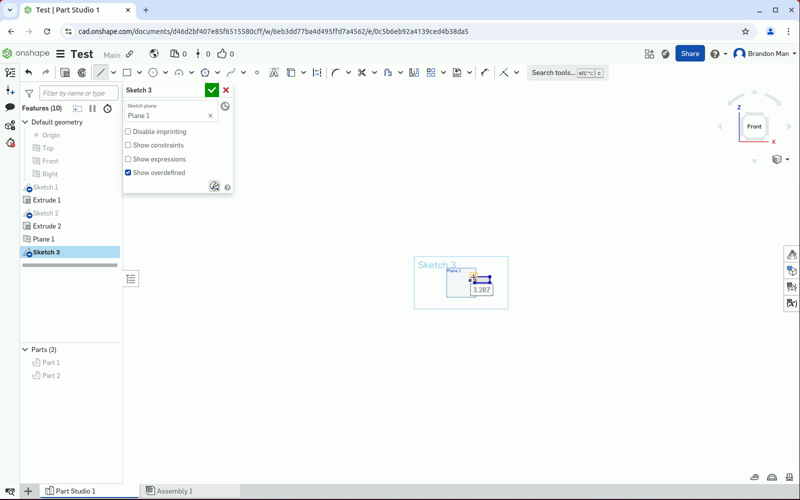
key(esc)
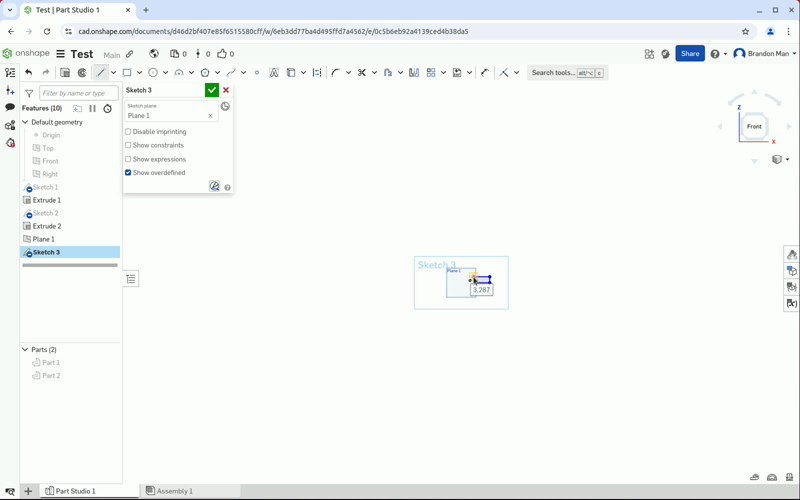
mouse_move(488, 277)
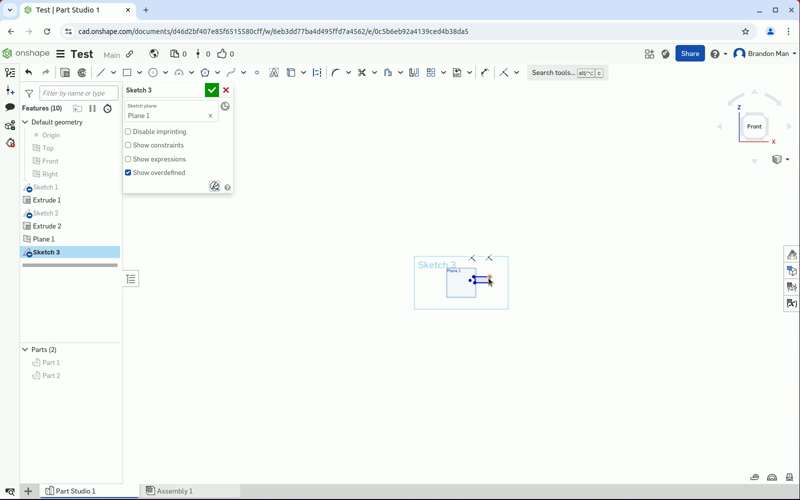
scroll(6)
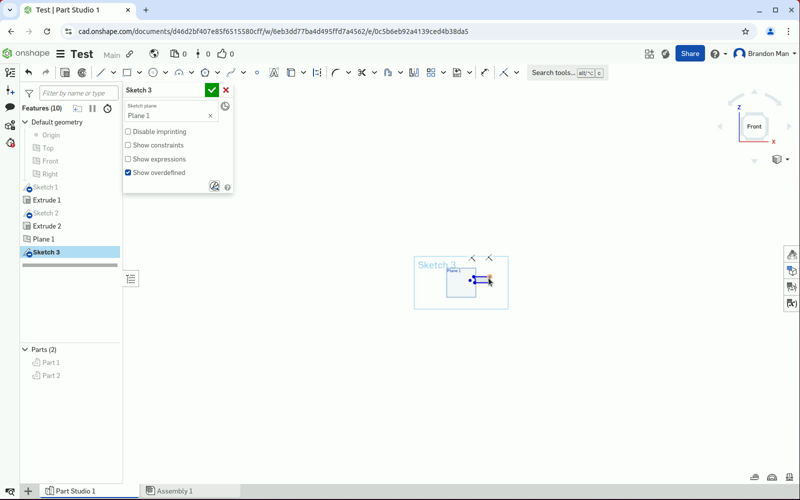
scroll(6)
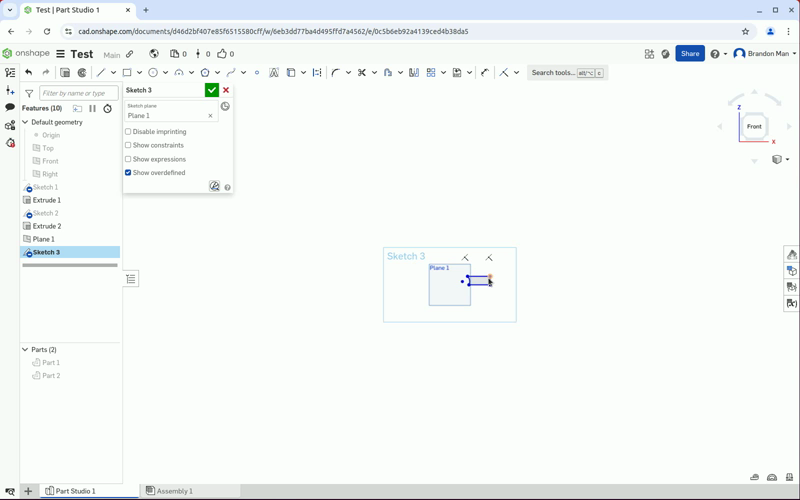
scroll(6)
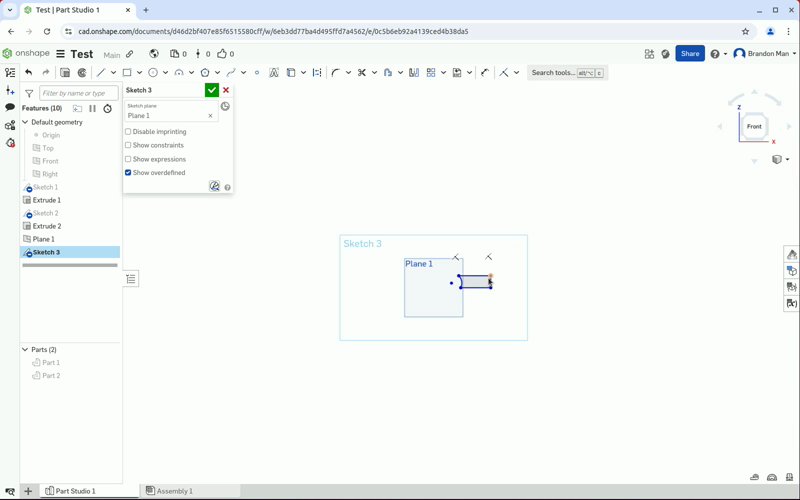
scroll(6)
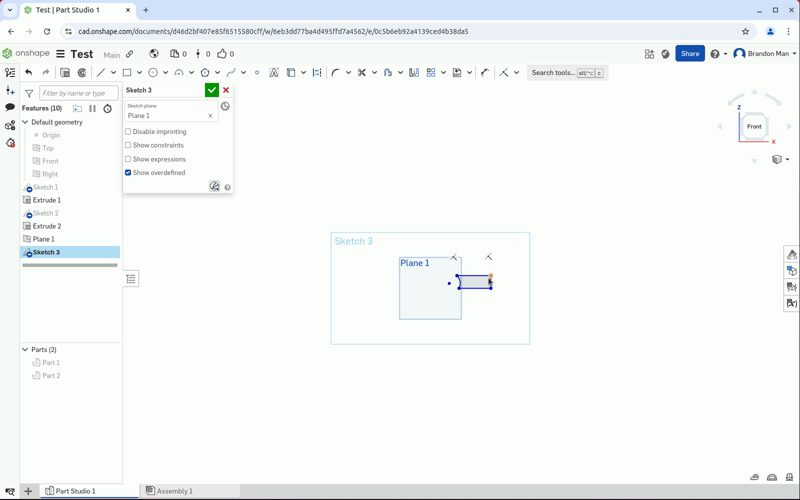
scroll(6)
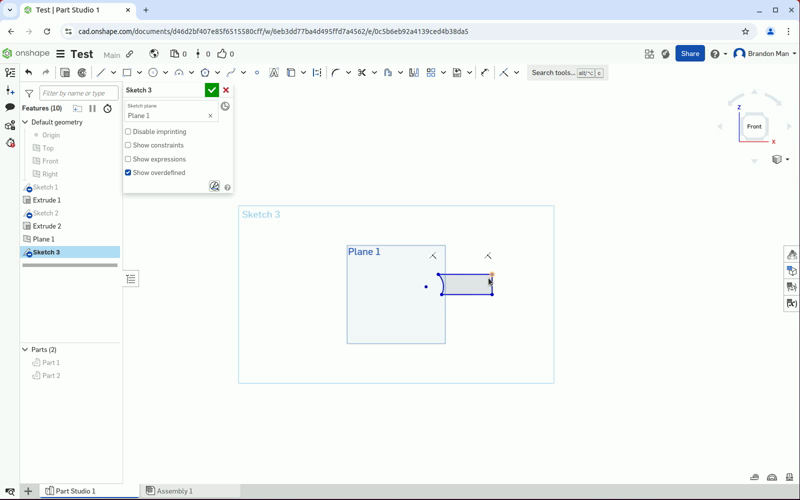
scroll(6)
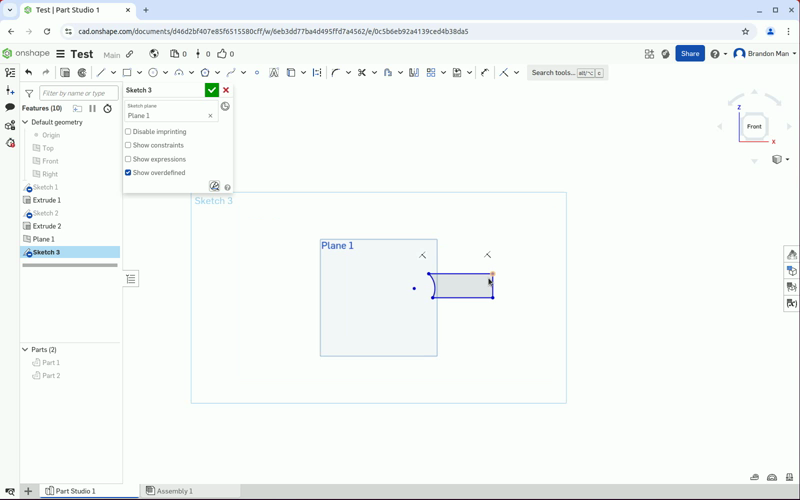
scroll(6)
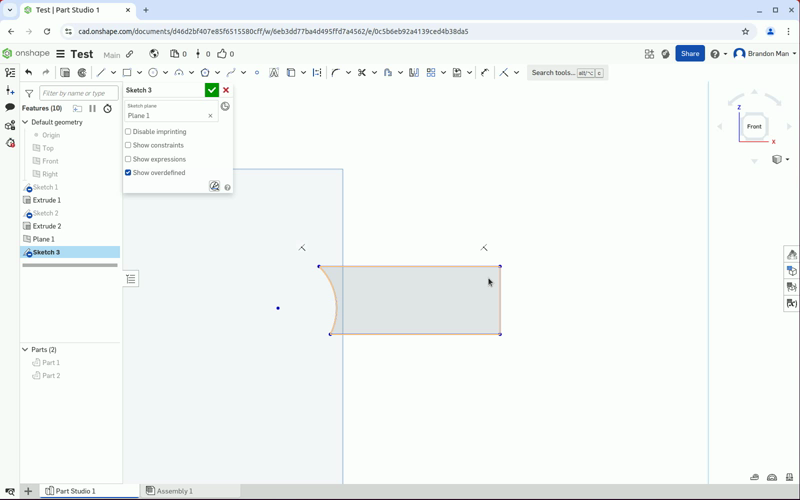
click(488, 277)
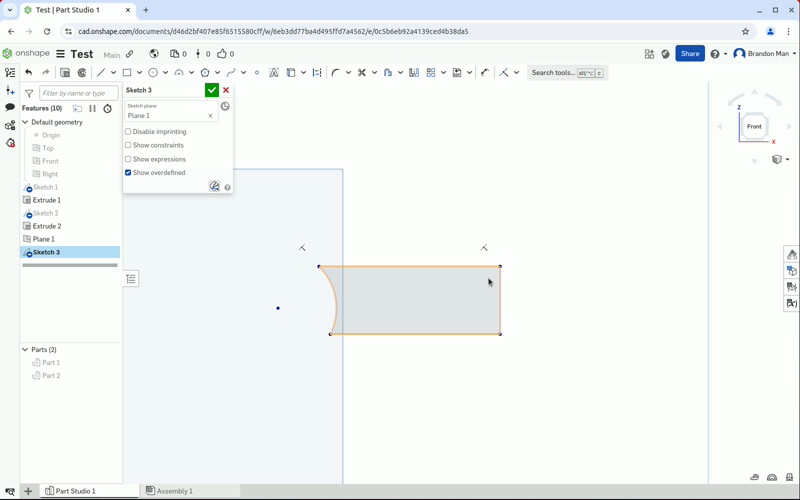
scroll(-6)
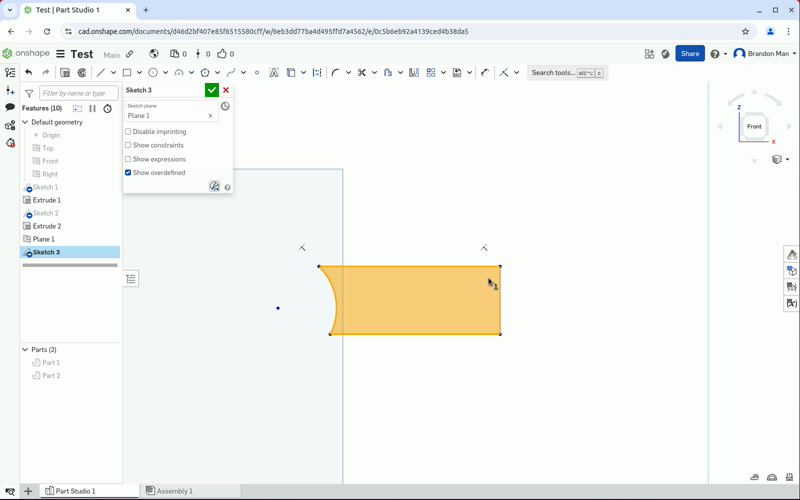
scroll(-6)
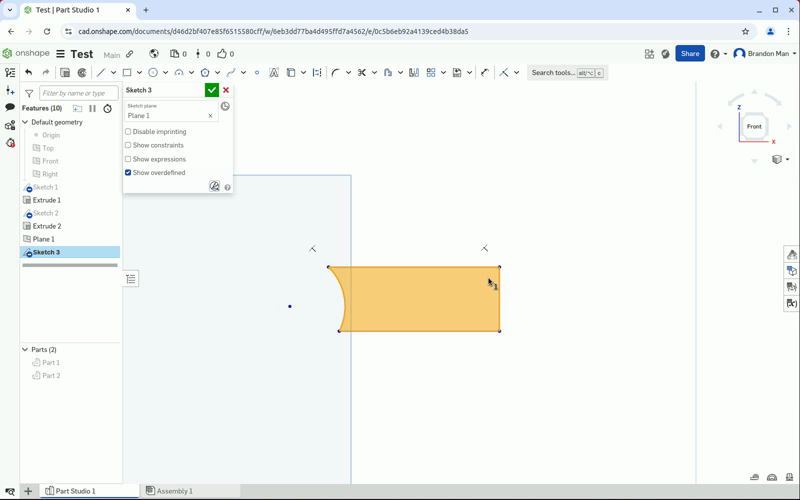
scroll(-6)
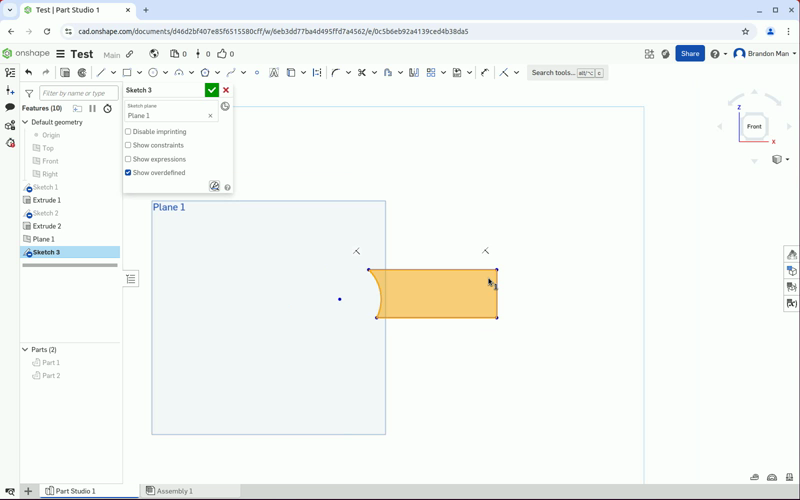
scroll(-6)
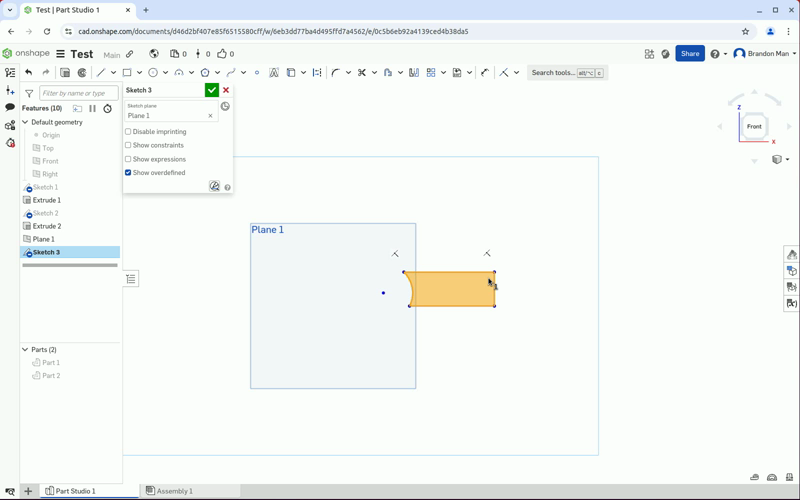
scroll(-6)
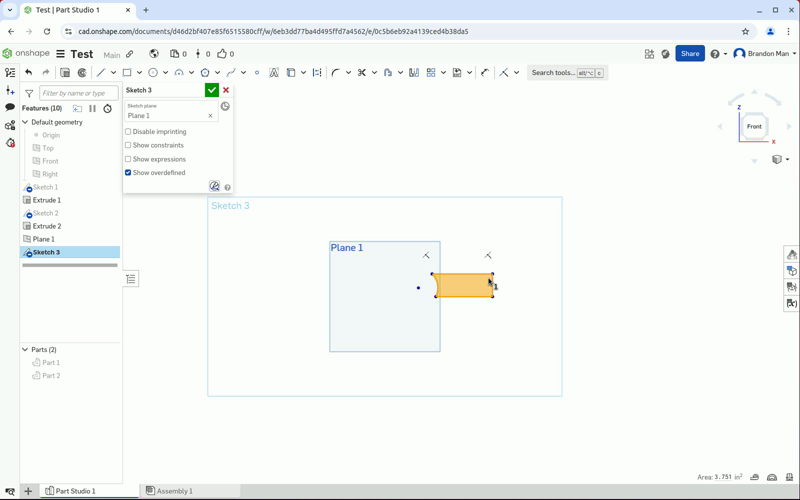
scroll(-6)
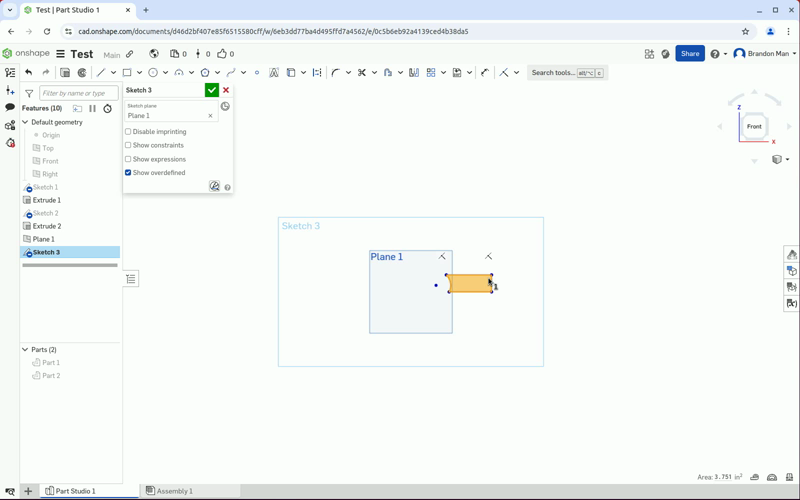
scroll(-6)
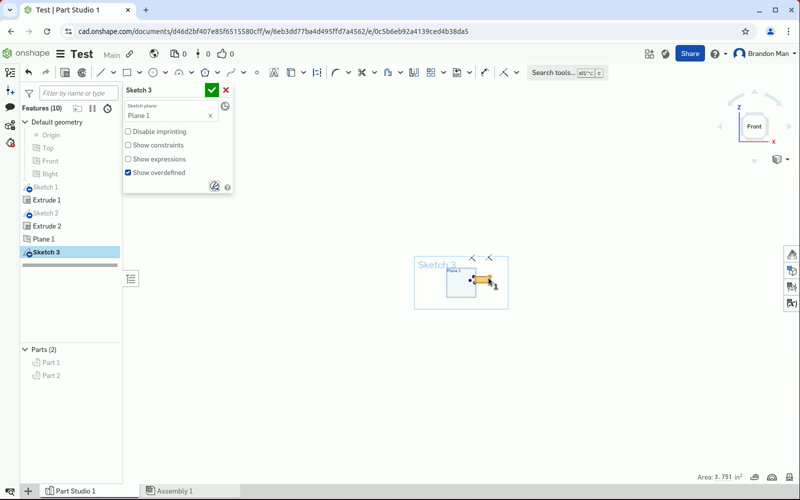
mouse_move(73, 352)
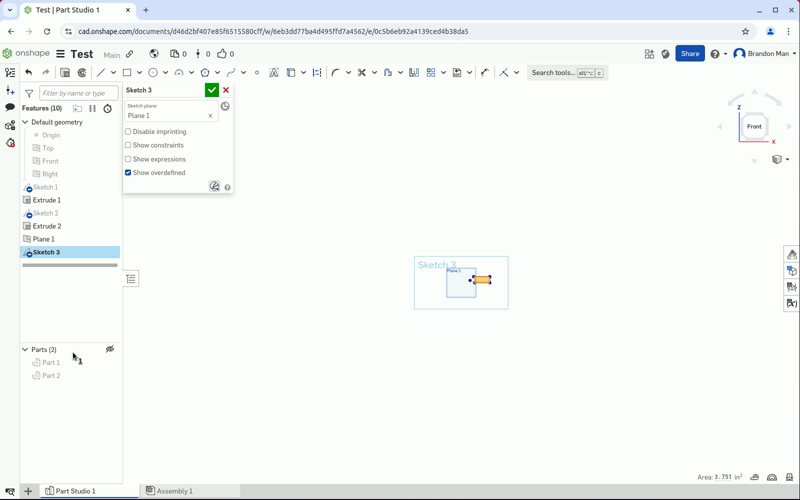
key(shift+y)
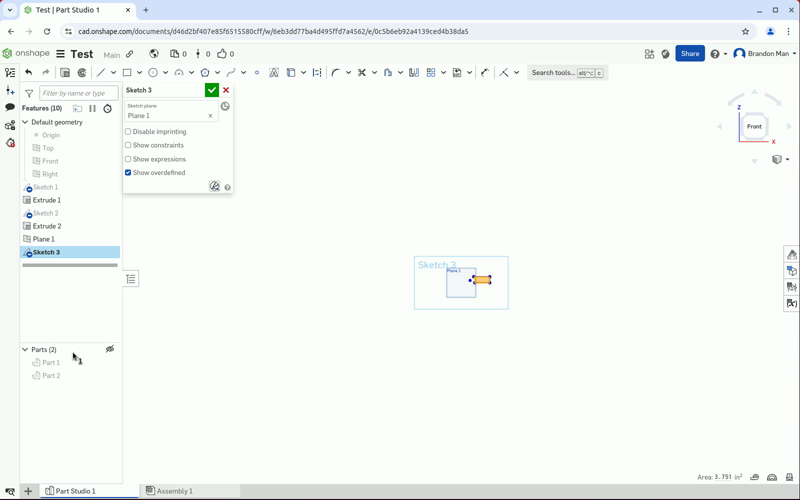
key(shift+e)
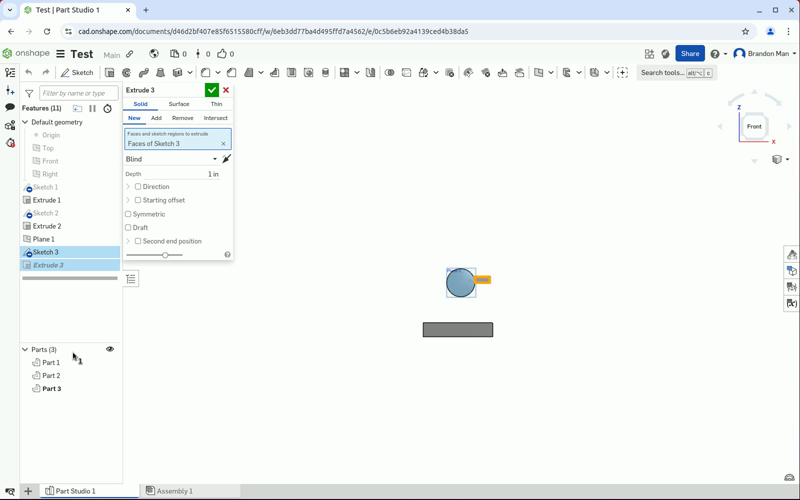
mouse_move(143, 106)
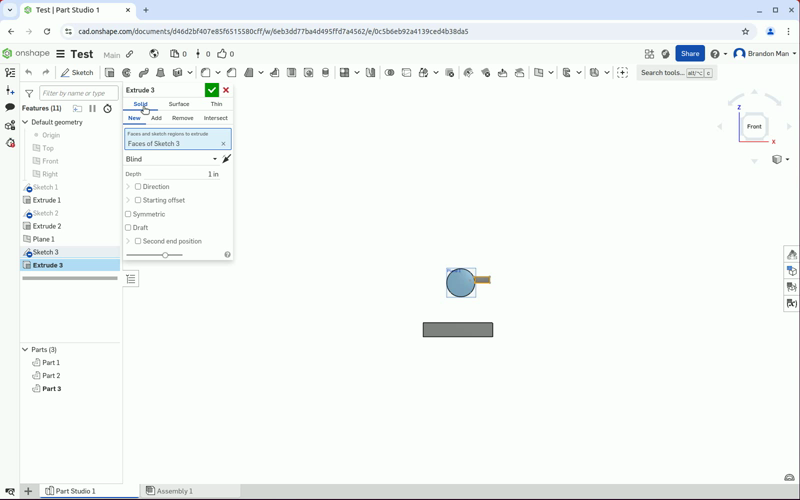
click(143, 106)
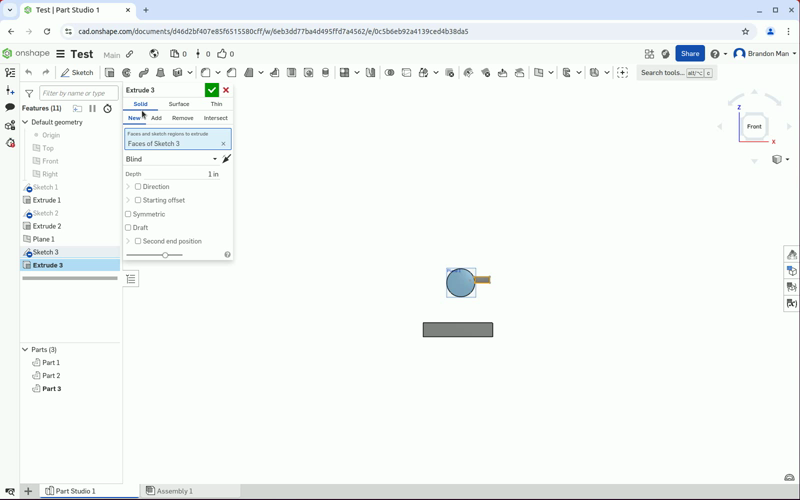
mouse_move(137, 120)
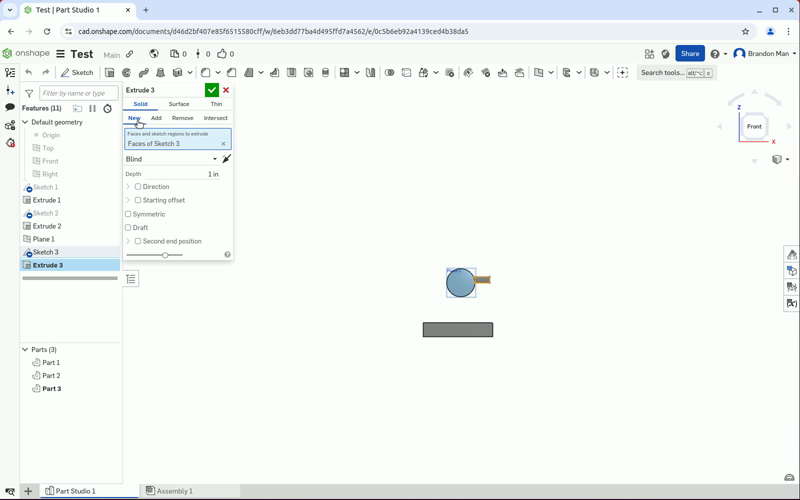
click(137, 120)
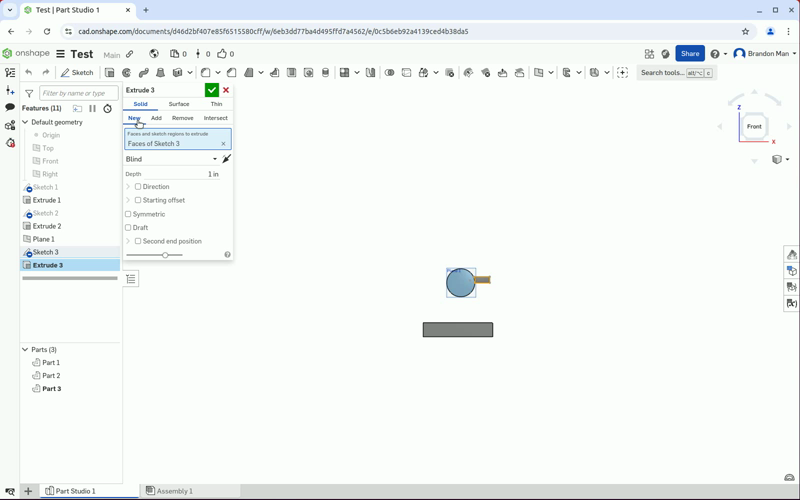
key(tab, 4)
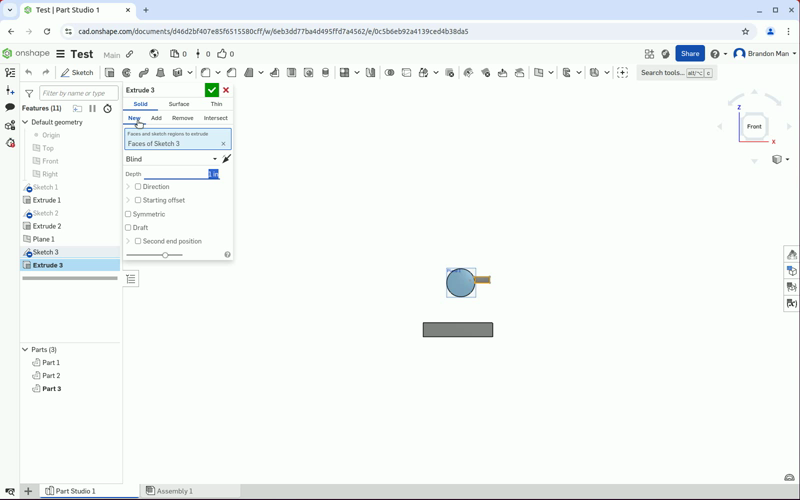
text(0.481)
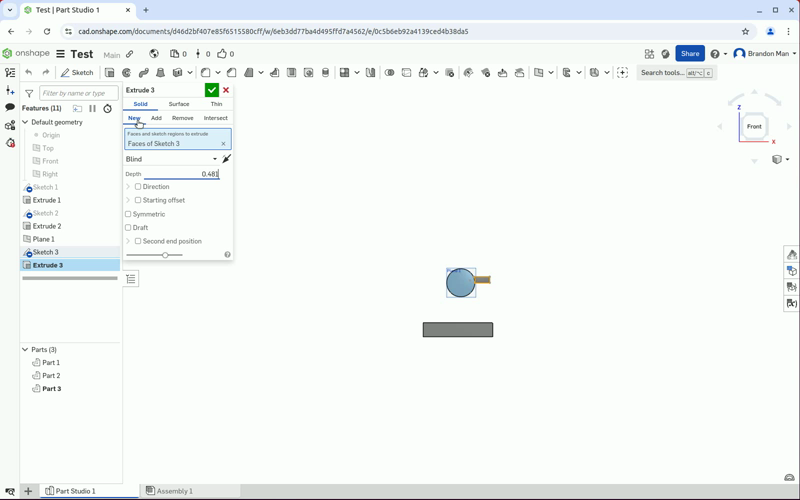
key(enter)
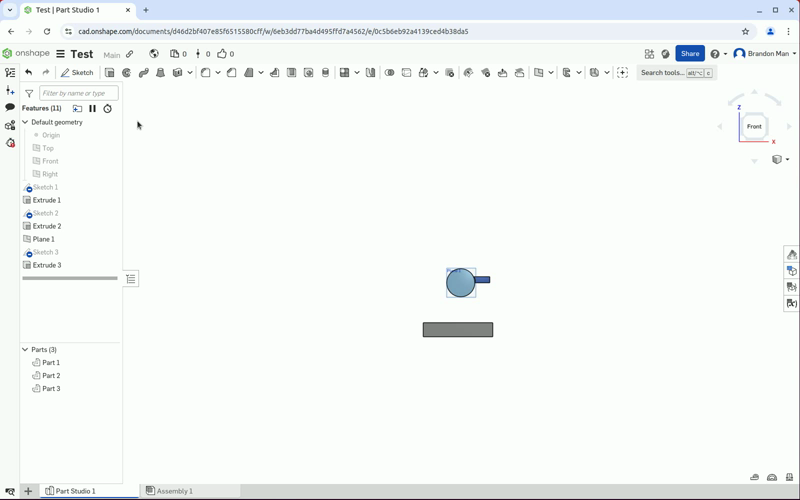
key(shift+h)
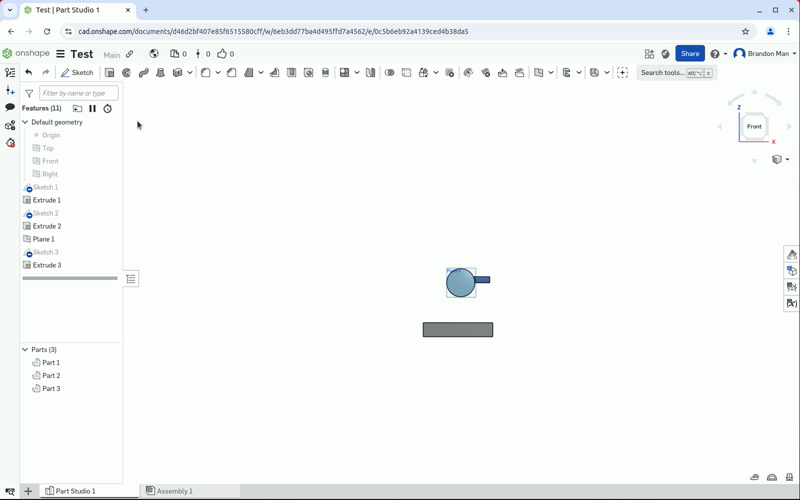
key(shift+h)
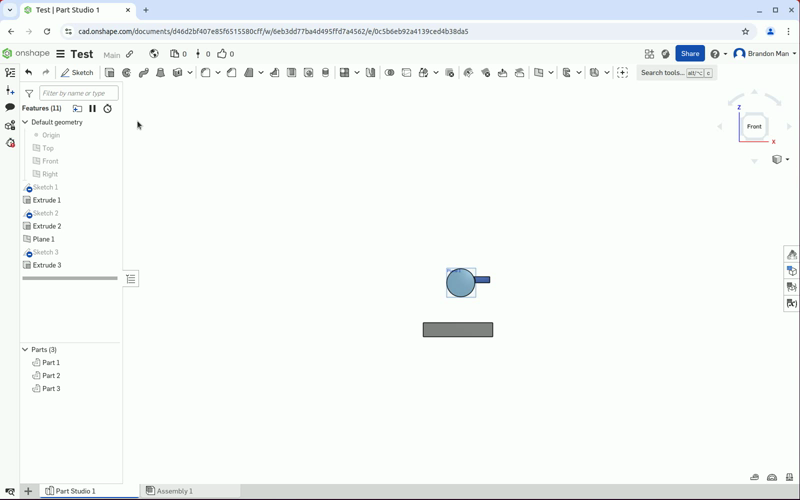
mouse_move(73, 189)
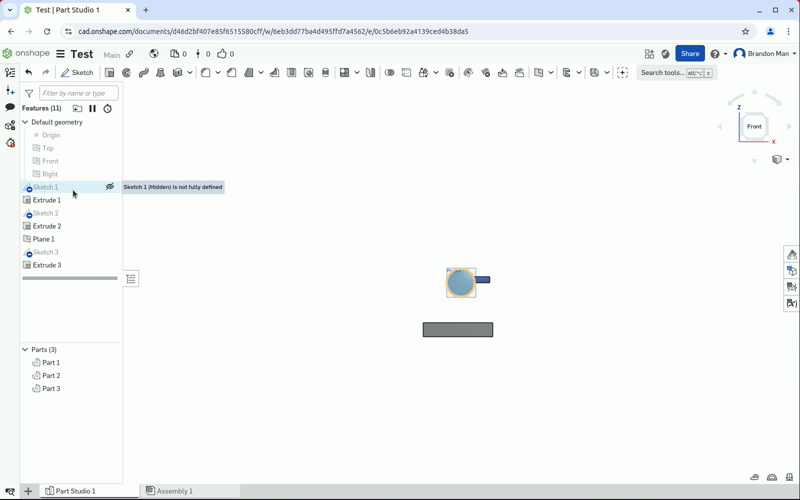
click(73, 189)
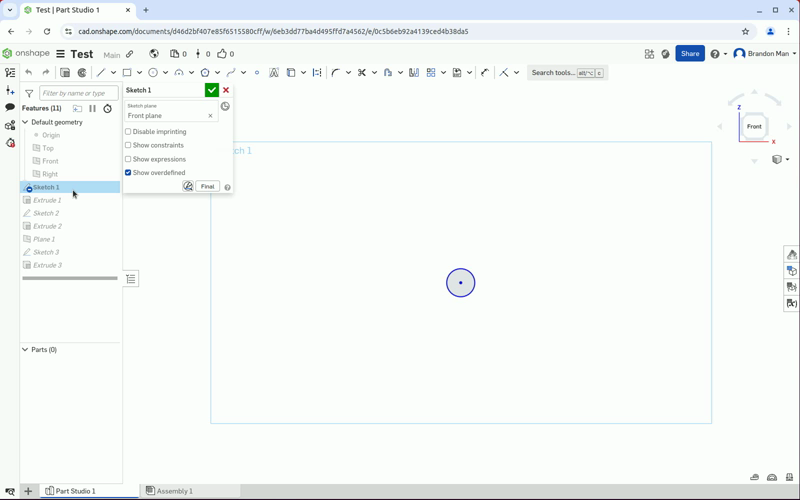
mouse_move(229, 92)
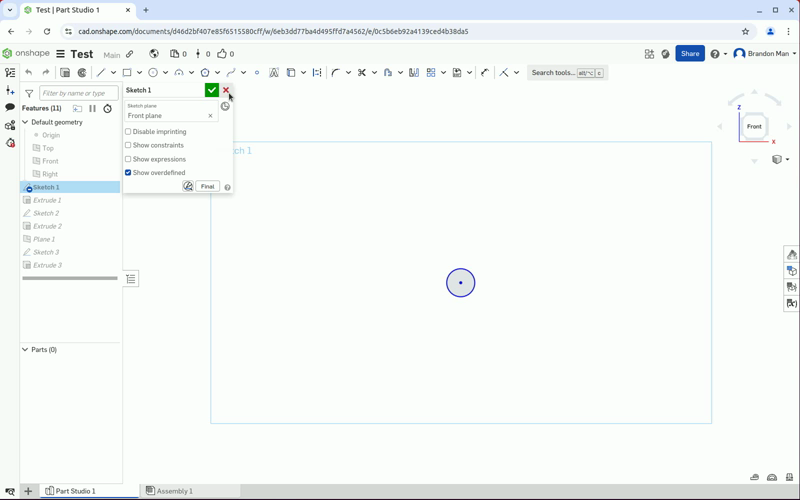
click(229, 92)
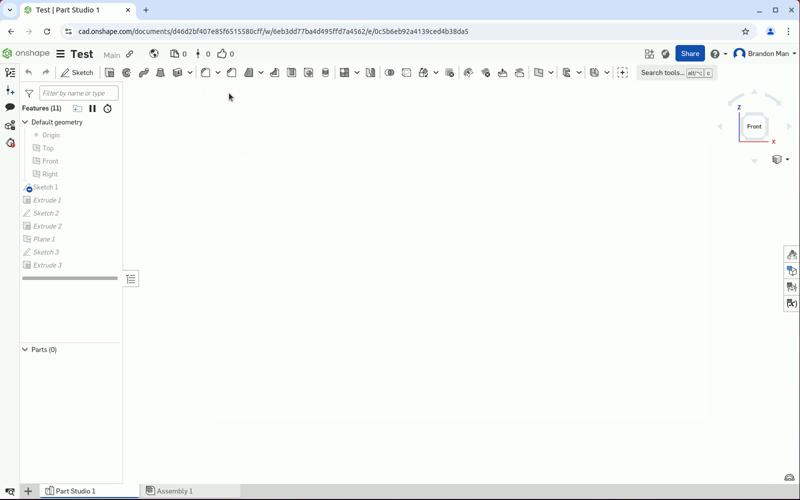
key(shift+s)
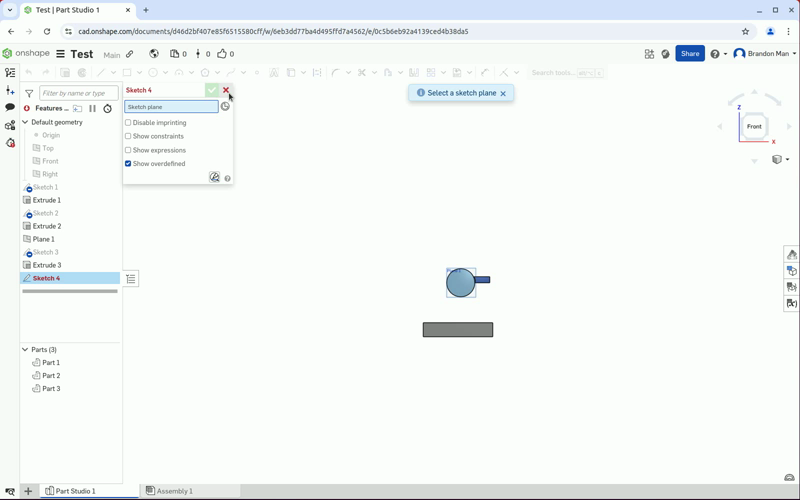
mouse_move(73, 241)
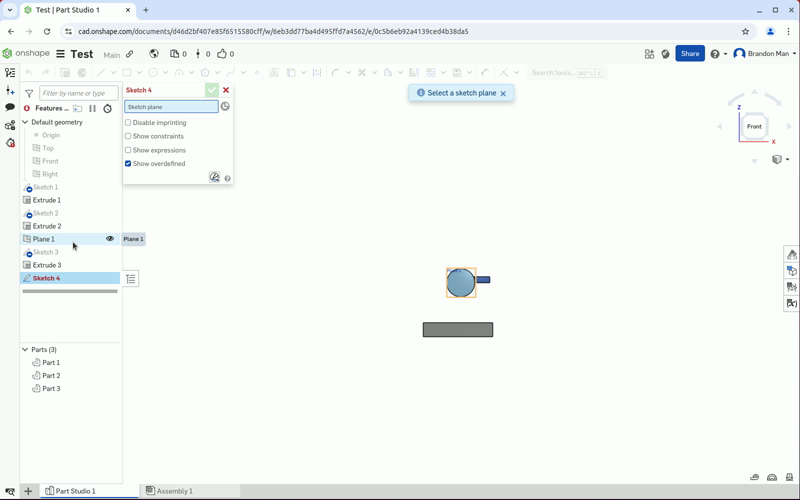
click(73, 241)
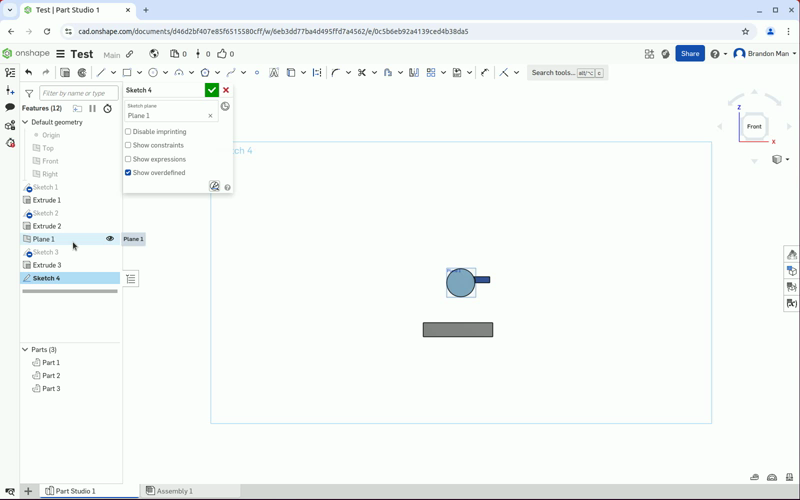
mouse_move(73, 352)
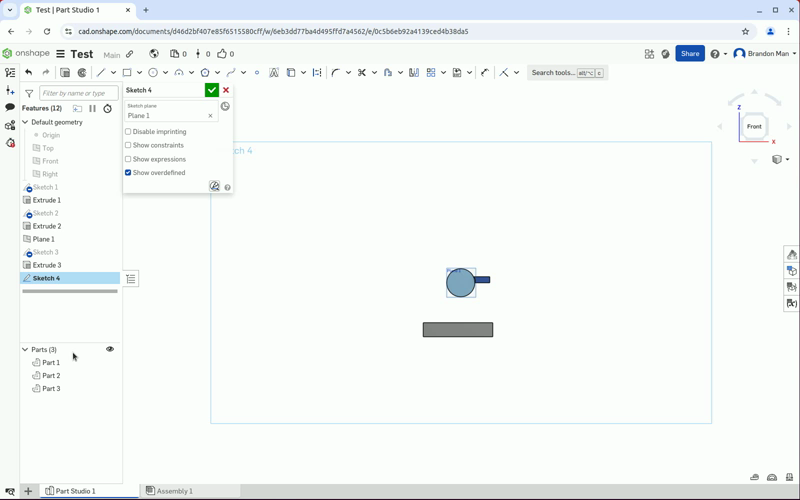
key(y)
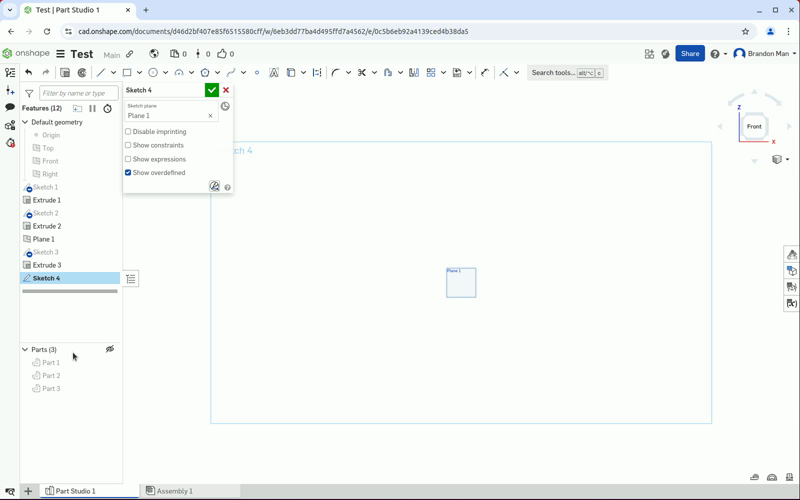
key(l)
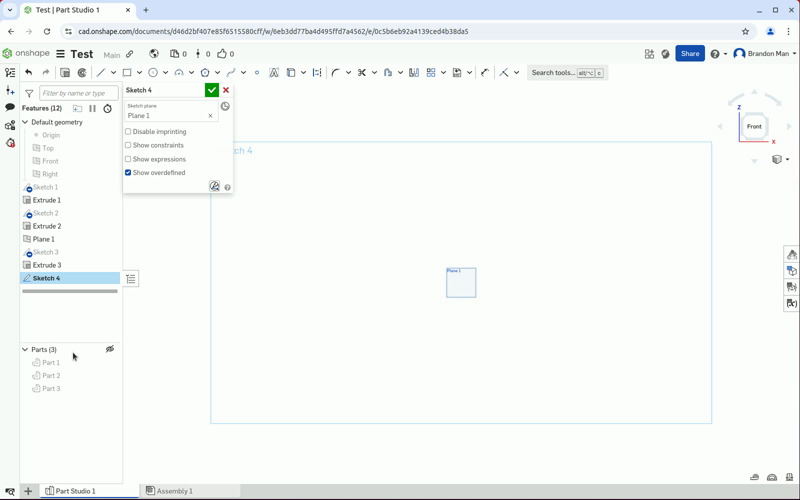
key_down(shift)
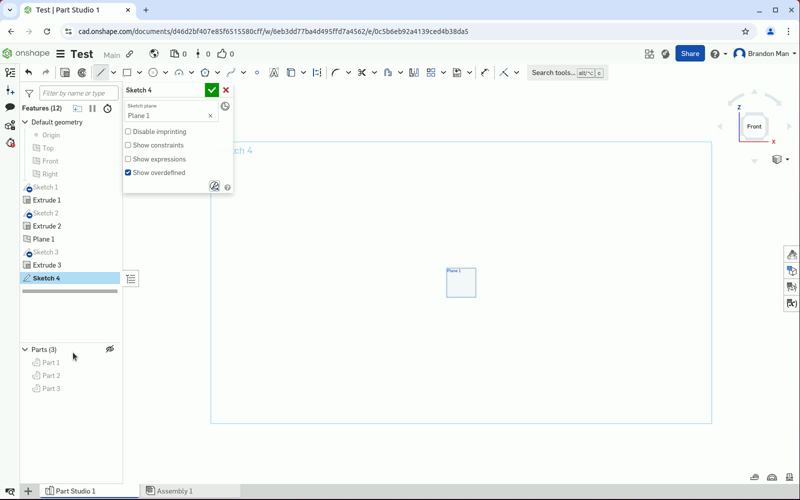
mouse_move(460, 282)
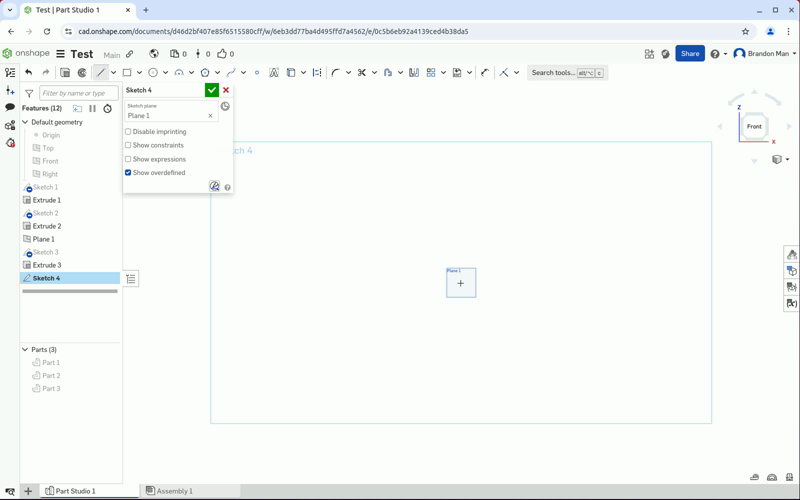
click(460, 282)
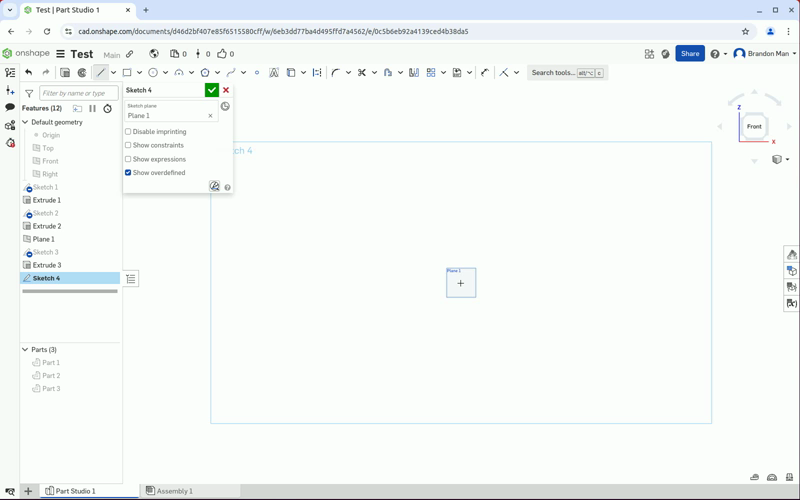
key_up(shift)
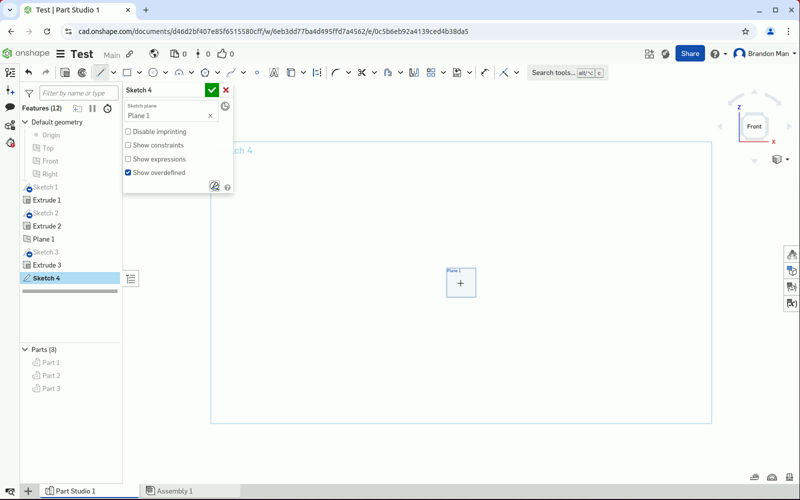
key_down(shift)
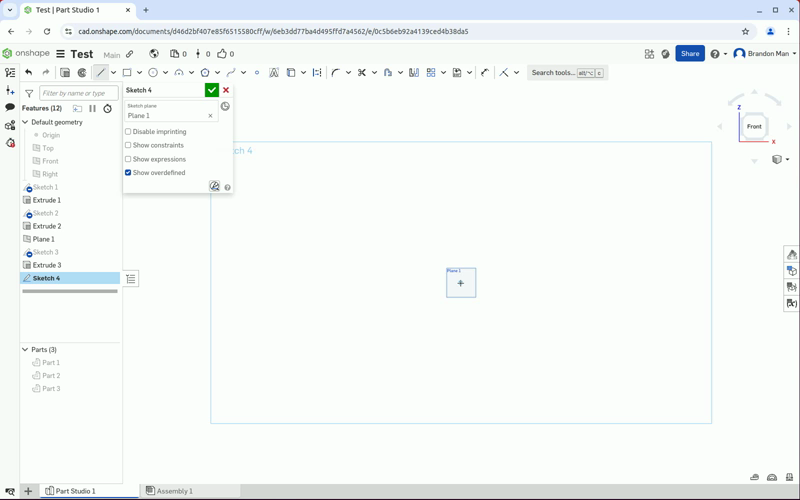
mouse_move(490, 282)
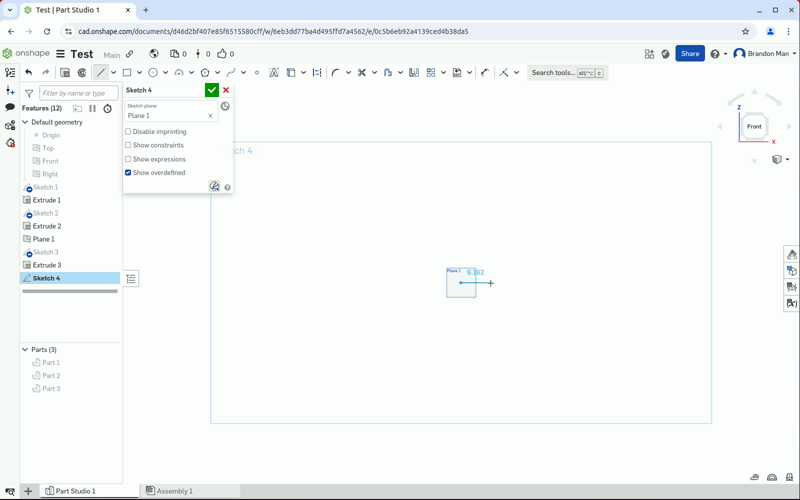
mouse_move(475, 282)
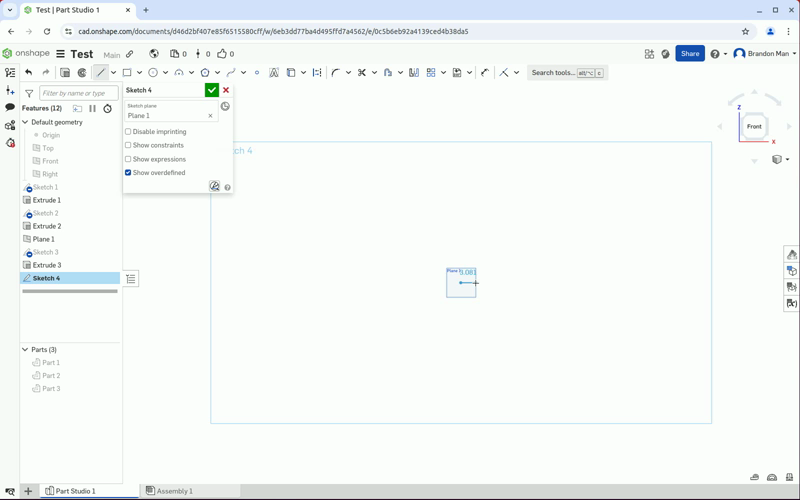
click(475, 282)
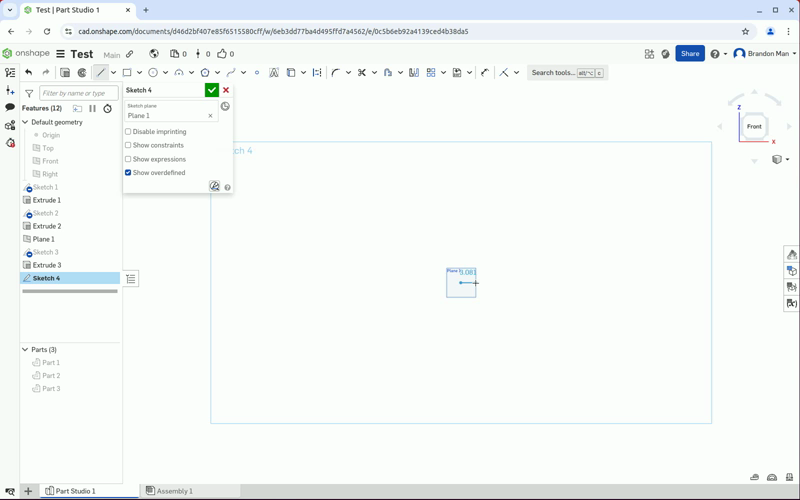
key_up(shift)
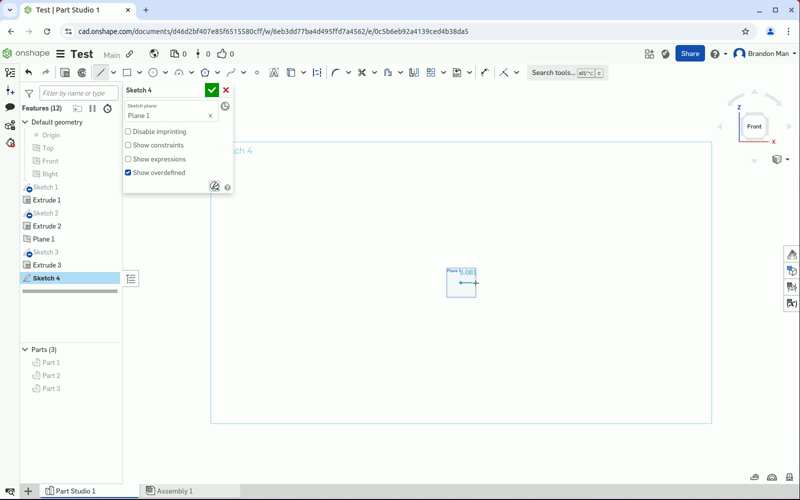
key(esc)
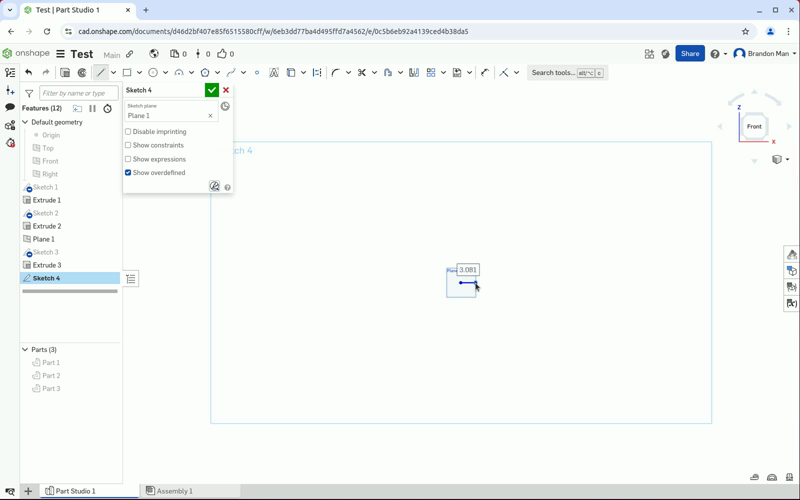
key(a)
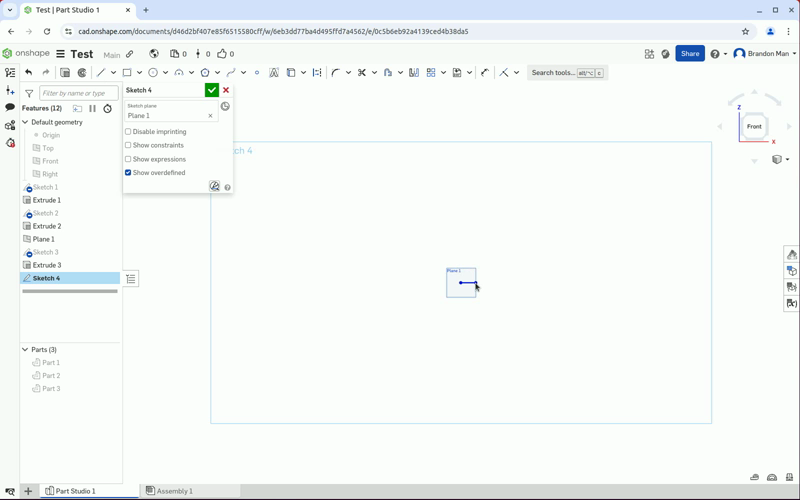
mouse_move(475, 282)
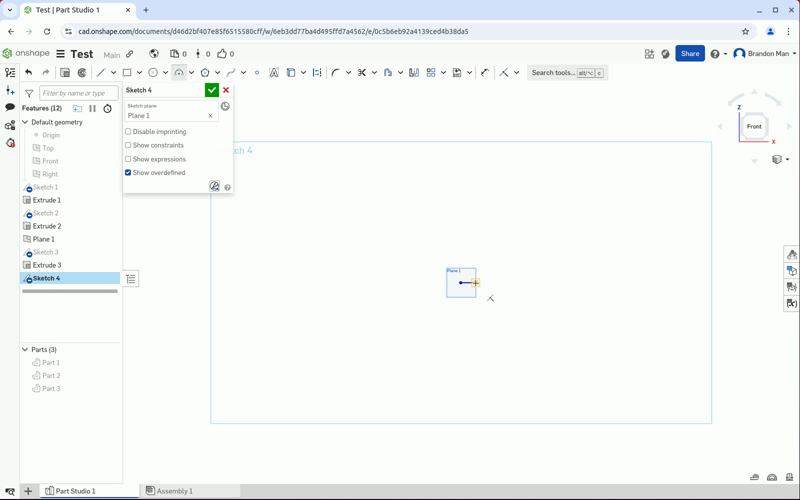
click(475, 282)
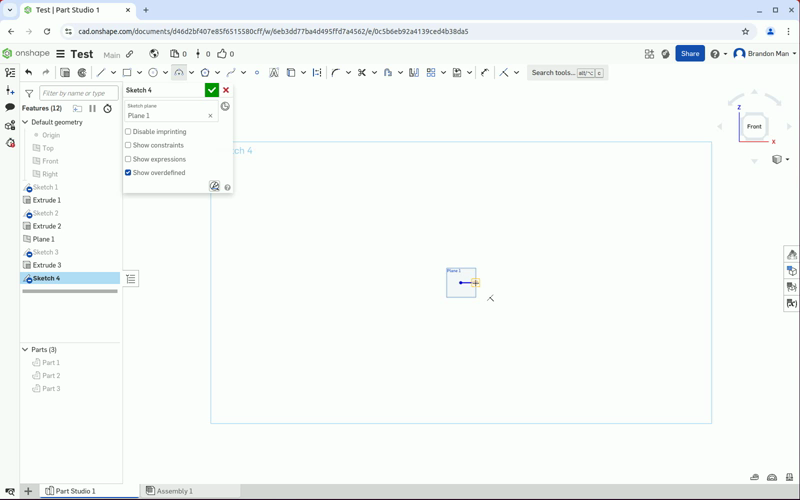
key_down(shift)
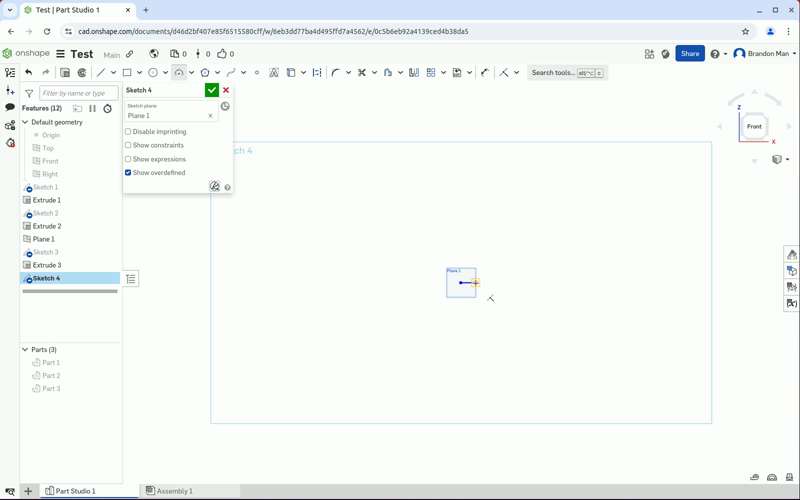
mouse_move(474, 276)
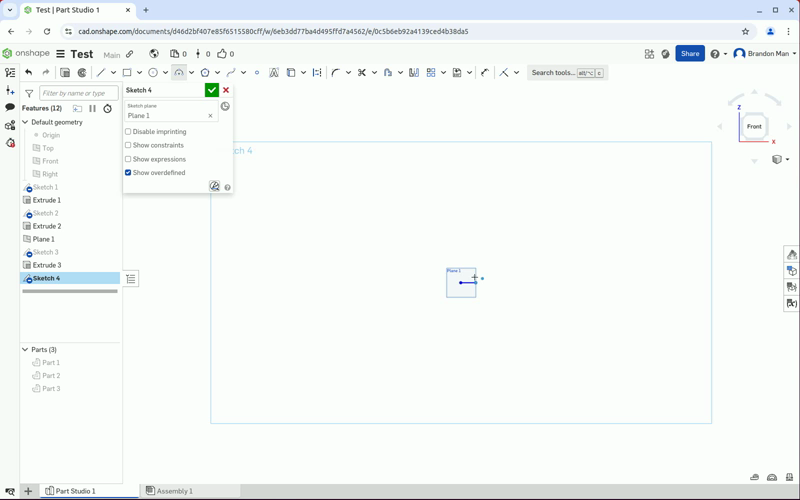
scroll(6)
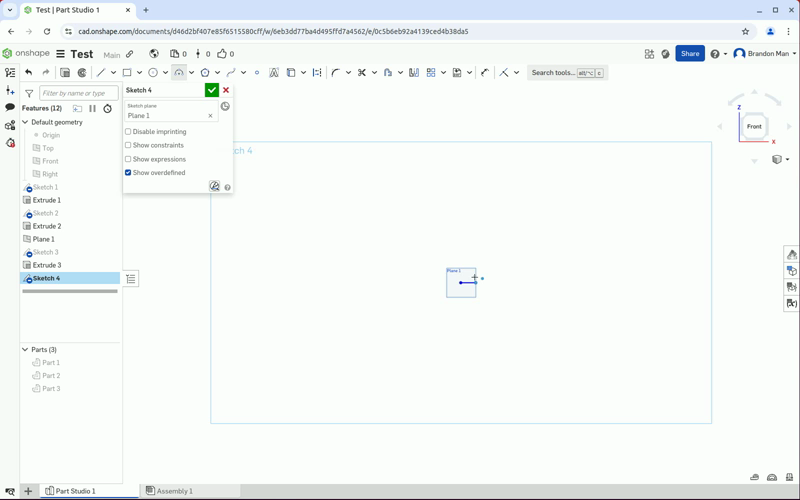
scroll(6)
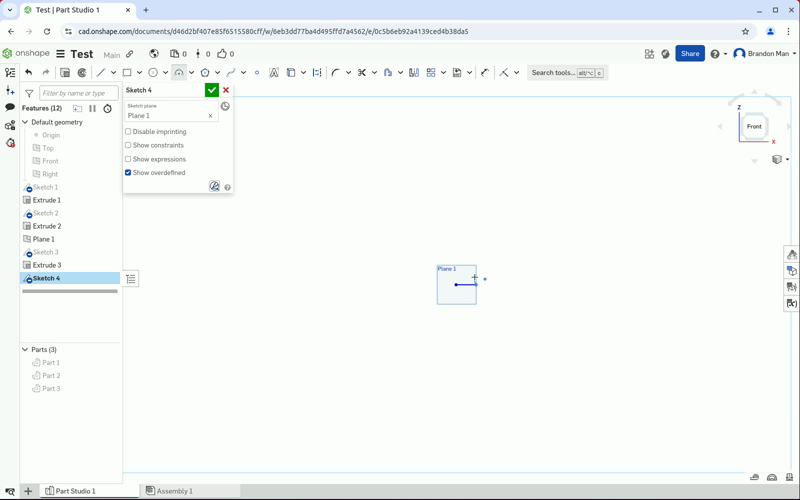
scroll(6)
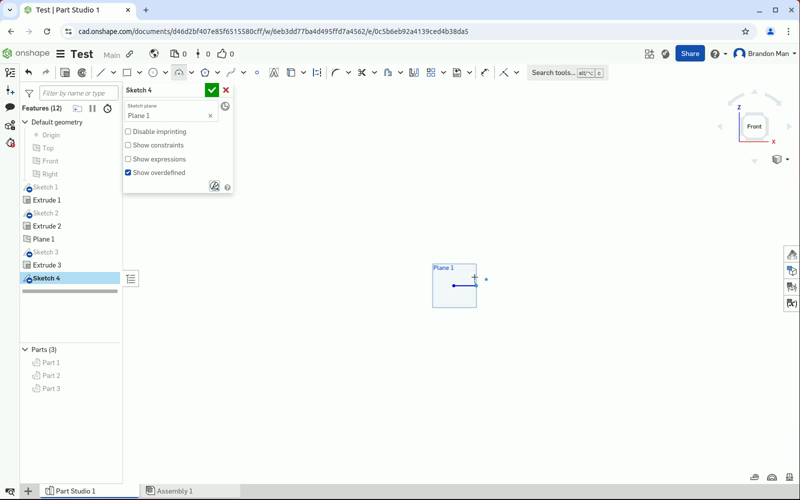
scroll(6)
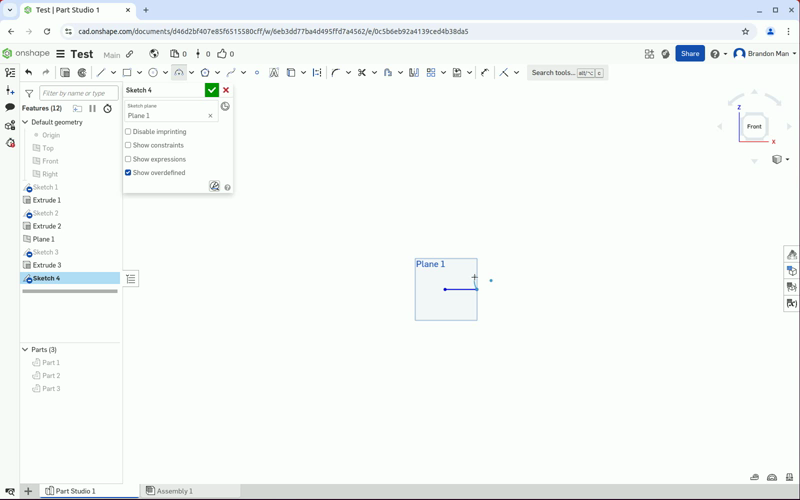
scroll(6)
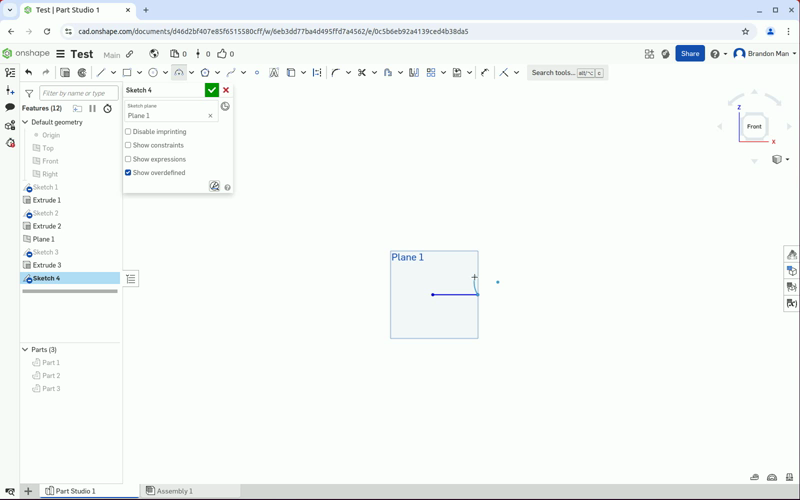
scroll(6)
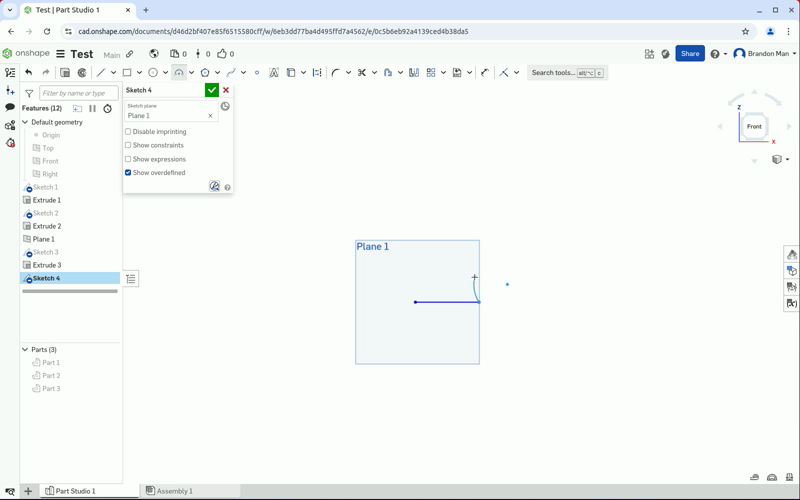
scroll(6)
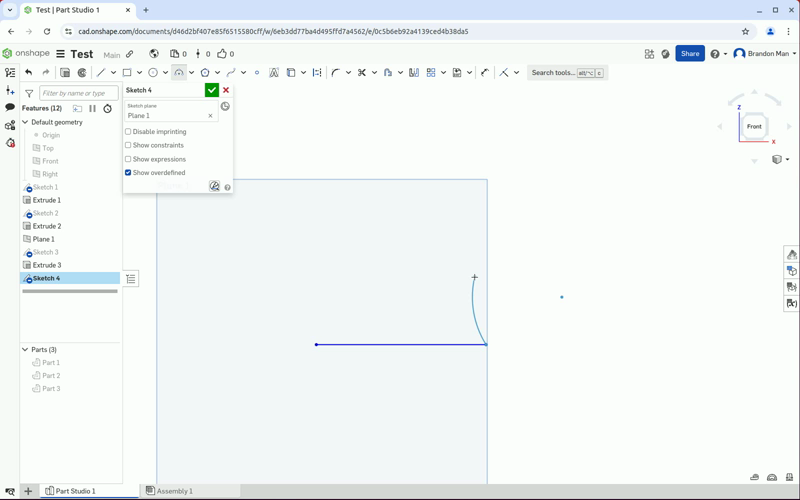
click(474, 276)
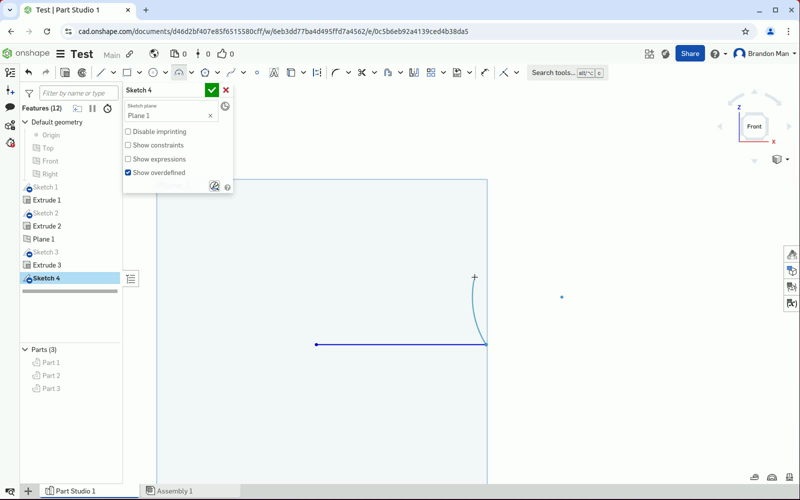
scroll(-6)
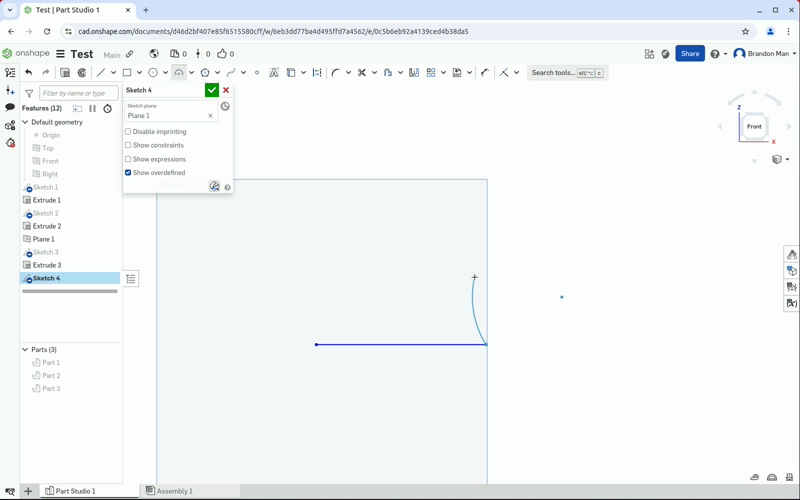
scroll(-6)
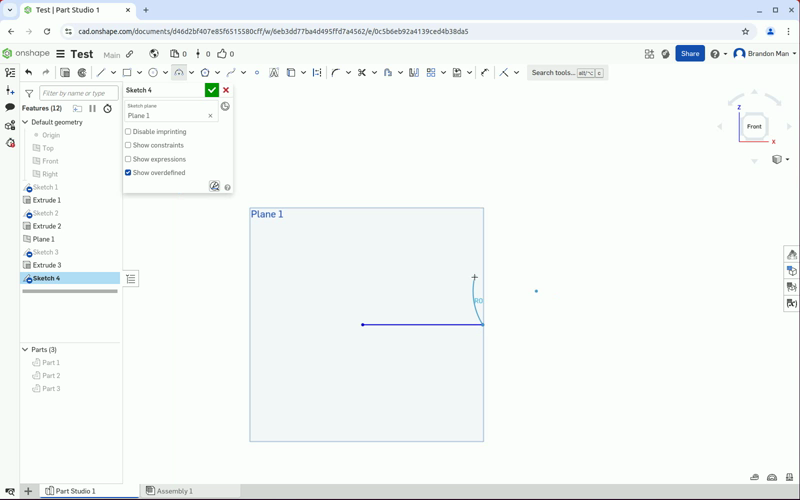
scroll(-6)
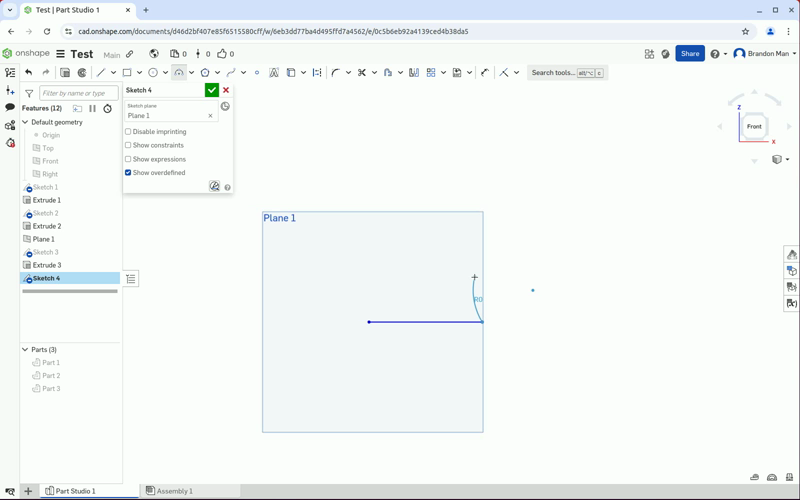
scroll(-6)
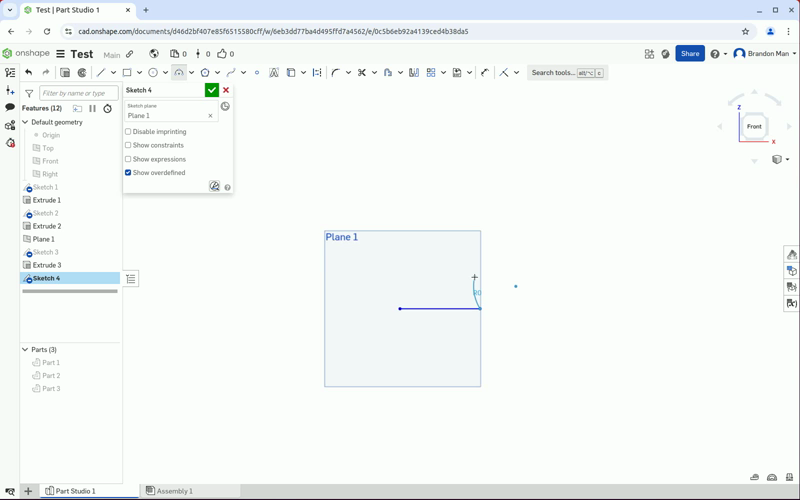
scroll(-6)
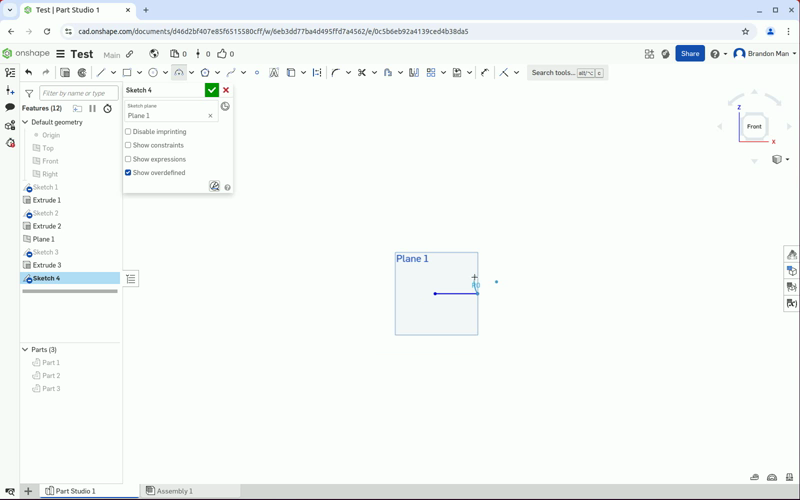
scroll(-6)
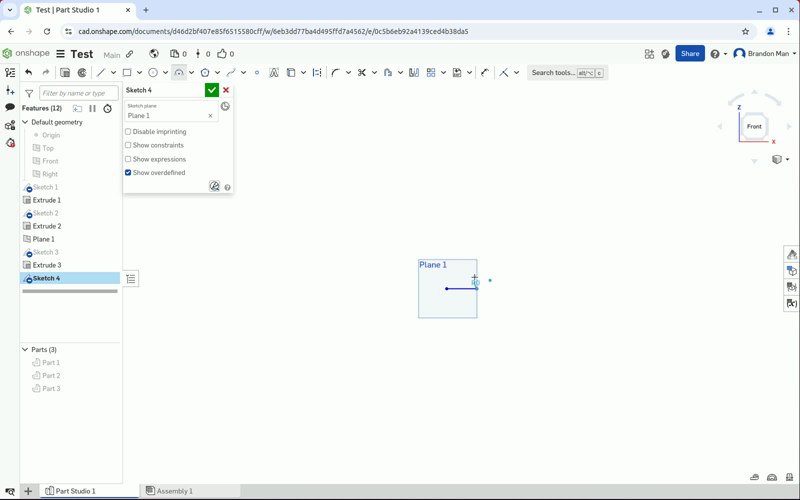
scroll(-6)
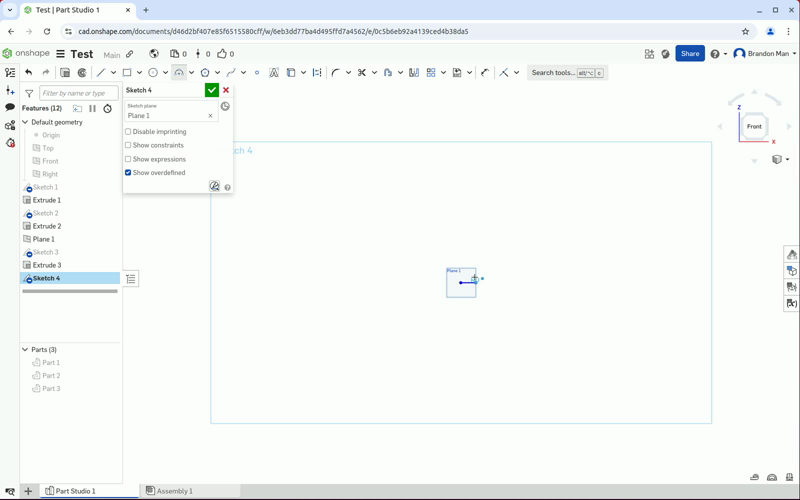
mouse_move(476, 279)
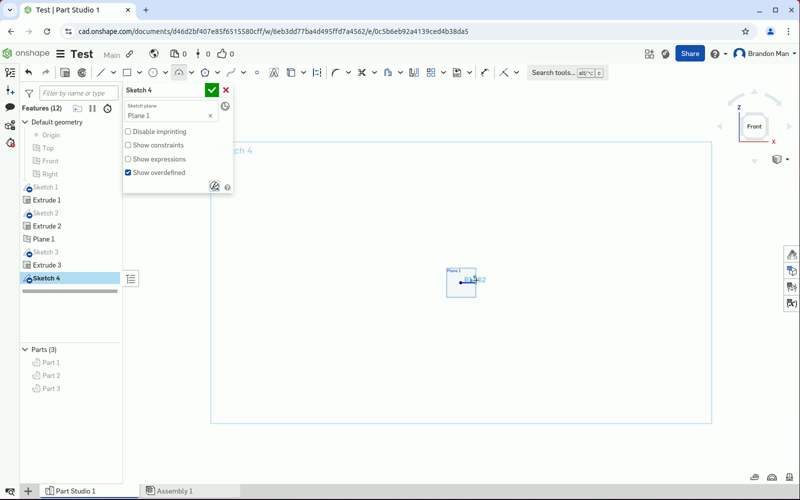
scroll(6)
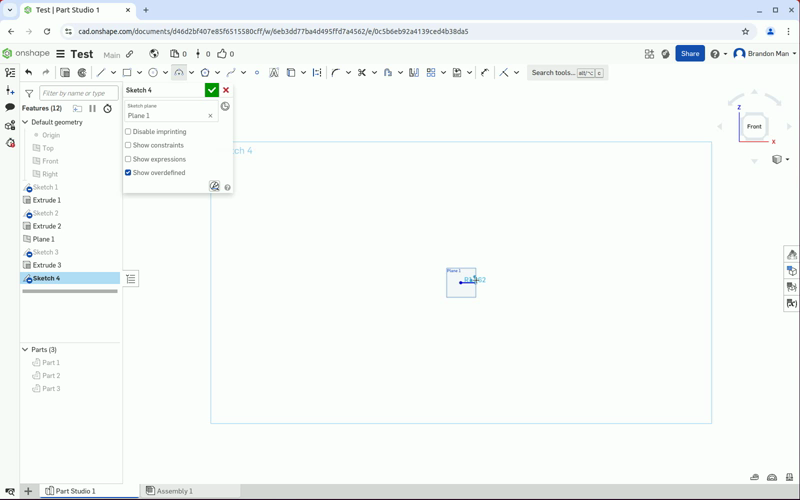
scroll(6)
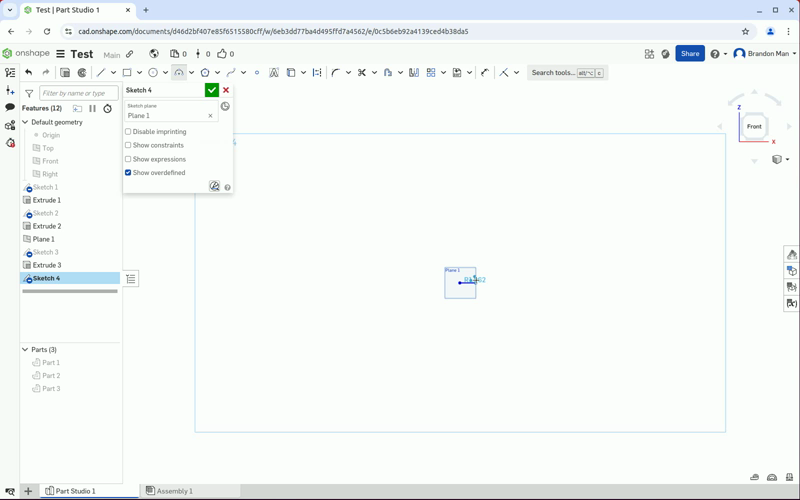
scroll(6)
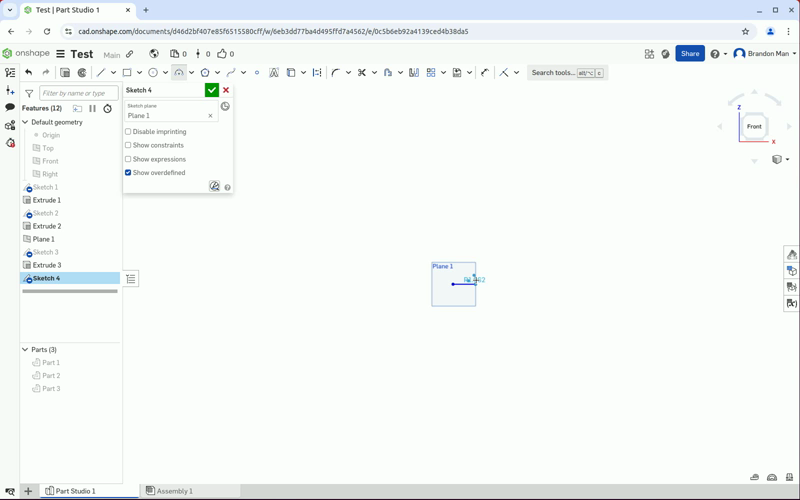
scroll(6)
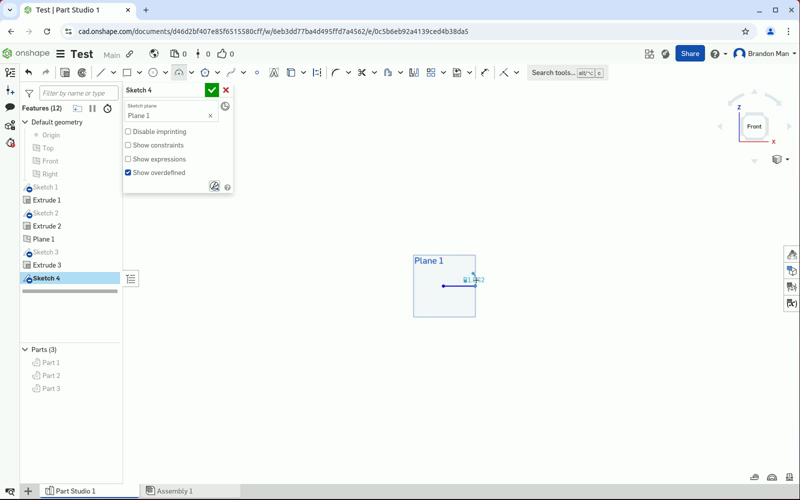
scroll(6)
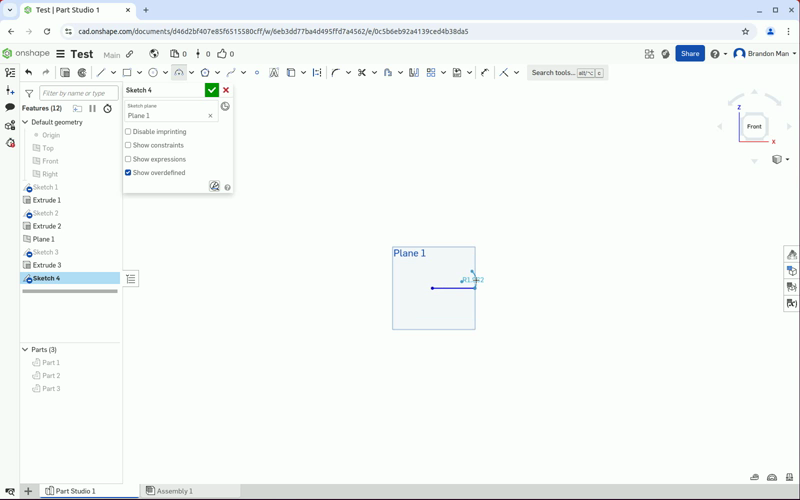
scroll(6)
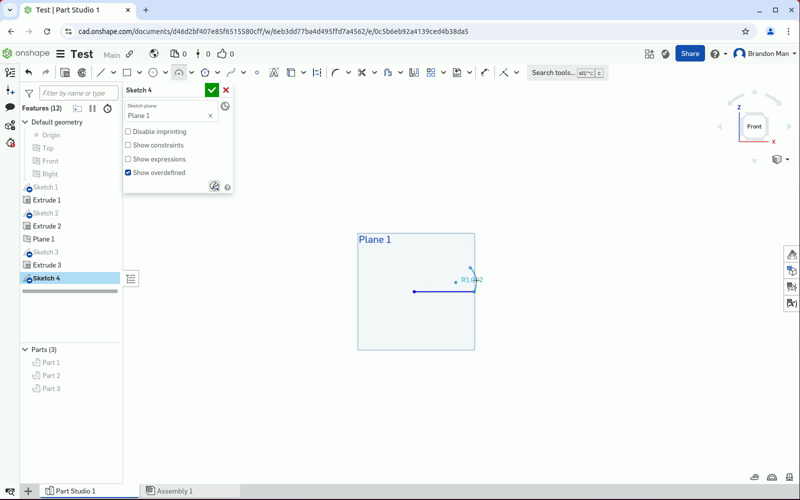
scroll(6)
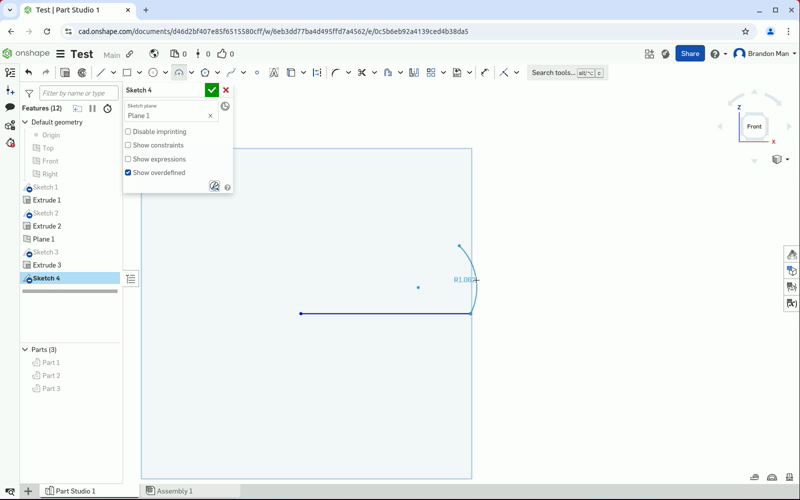
click(476, 279)
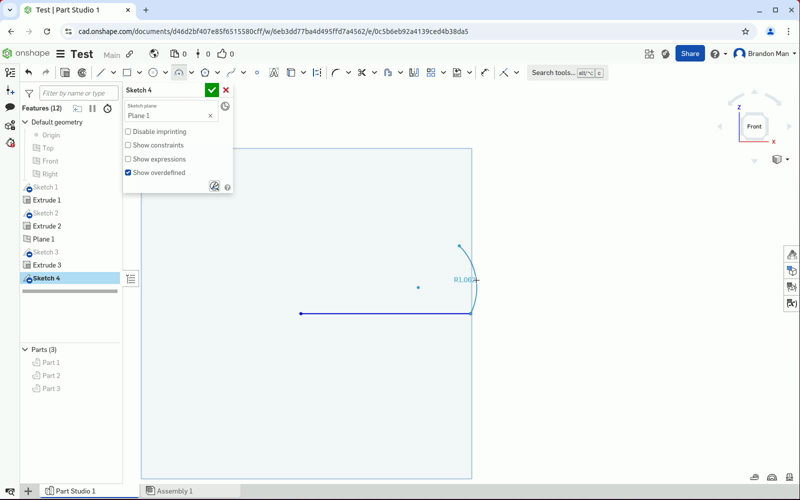
scroll(-6)
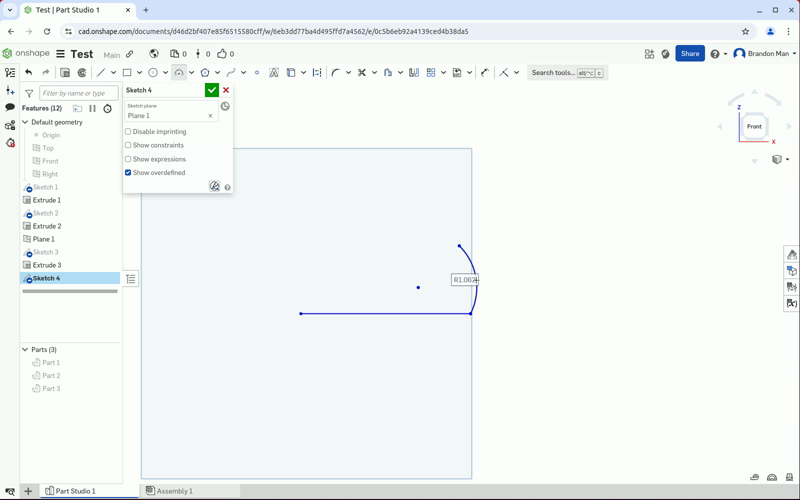
scroll(-6)
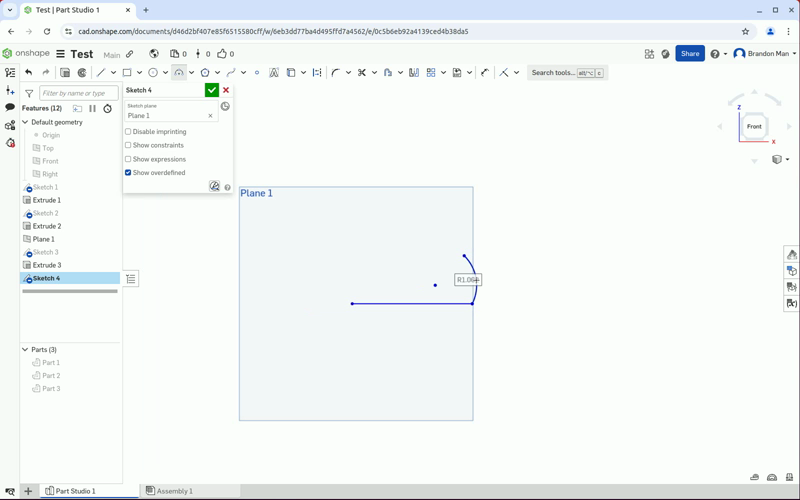
scroll(-6)
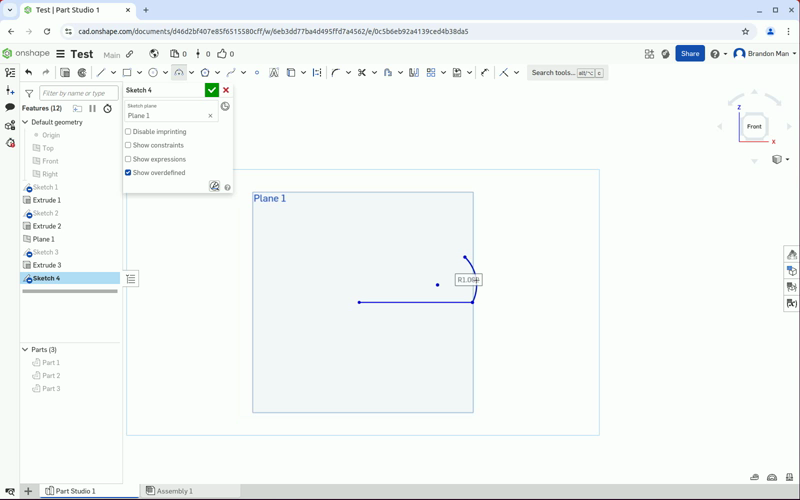
scroll(-6)
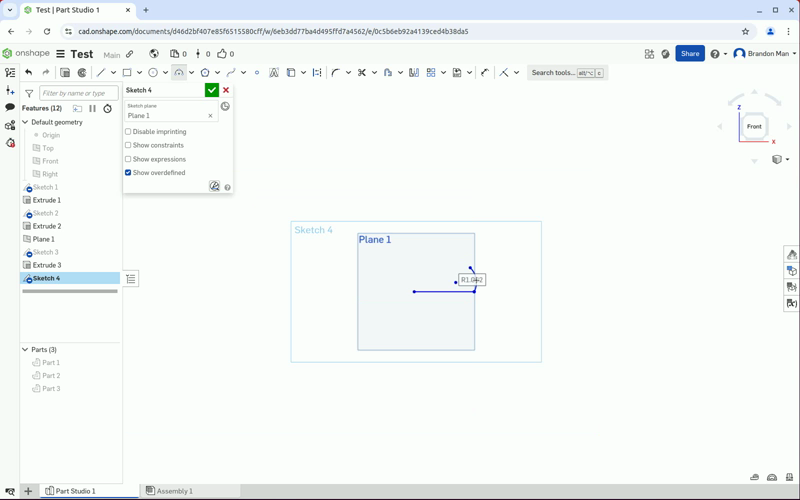
scroll(-6)
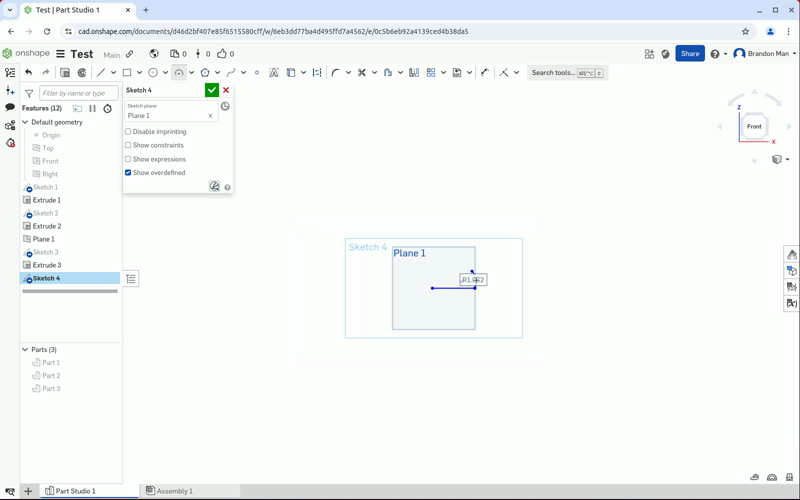
scroll(-6)
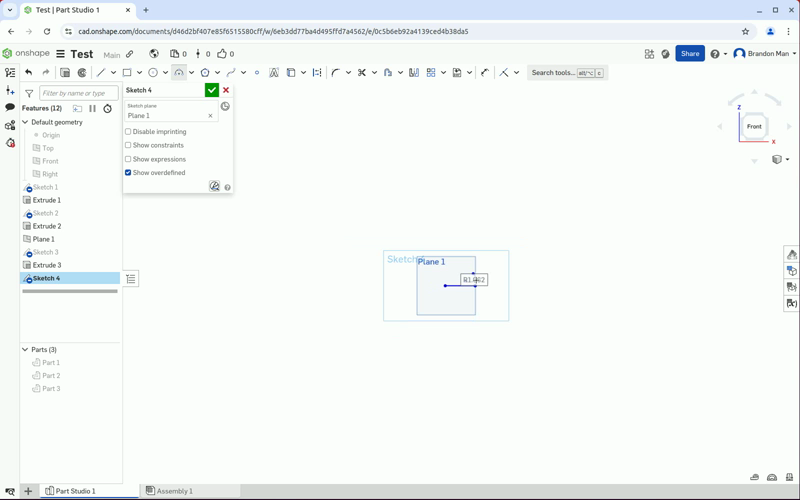
scroll(-6)
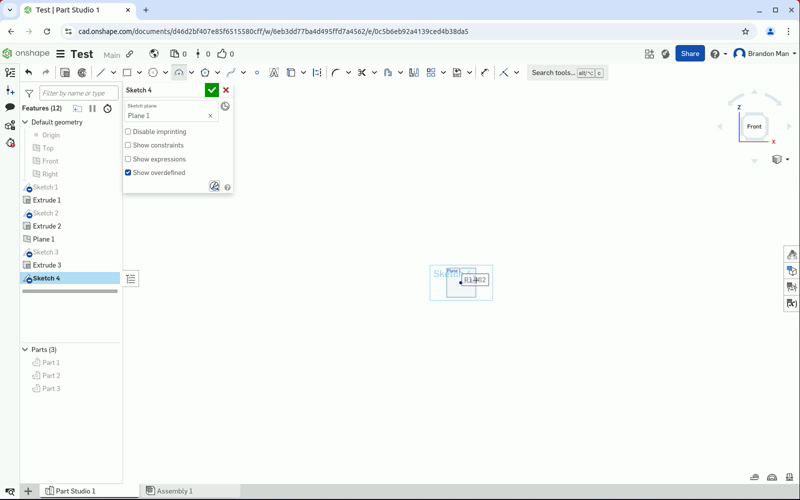
key_up(shift)
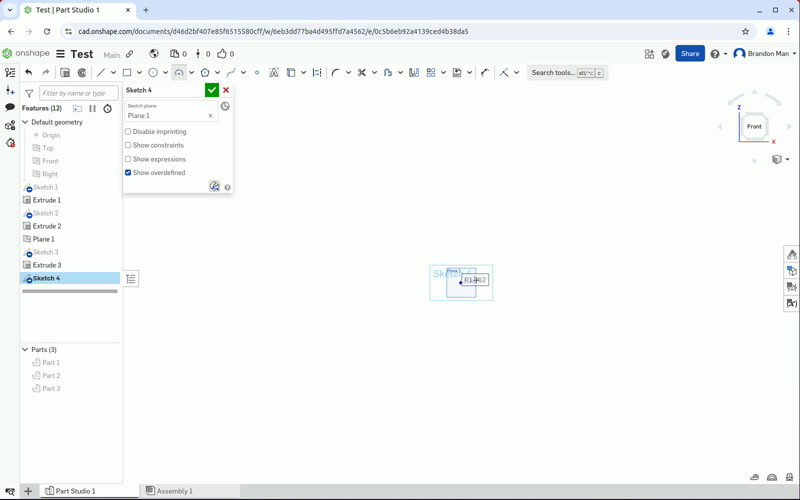
key(esc)
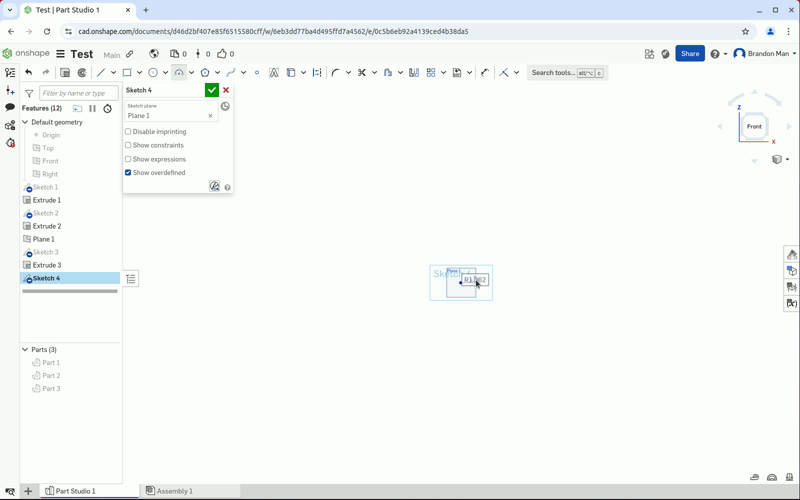
key(l)
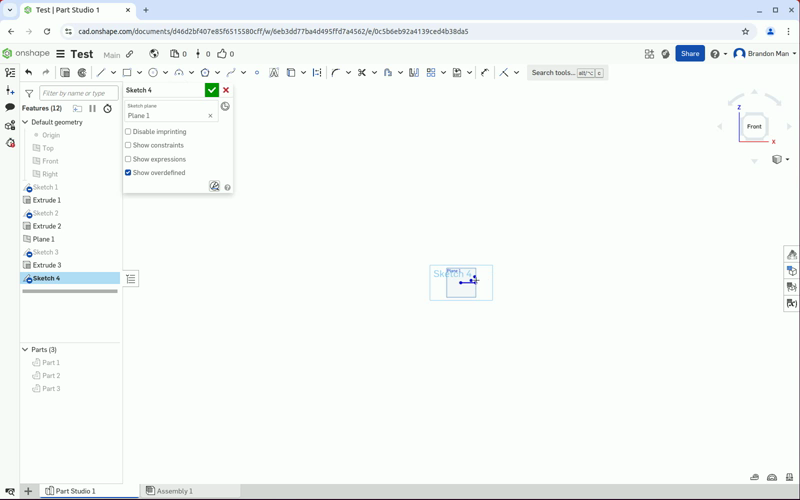
mouse_move(474, 276)
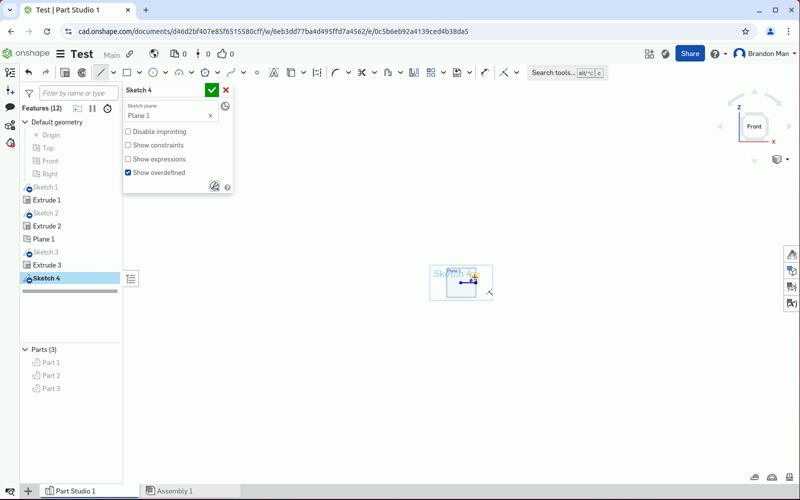
scroll(6)
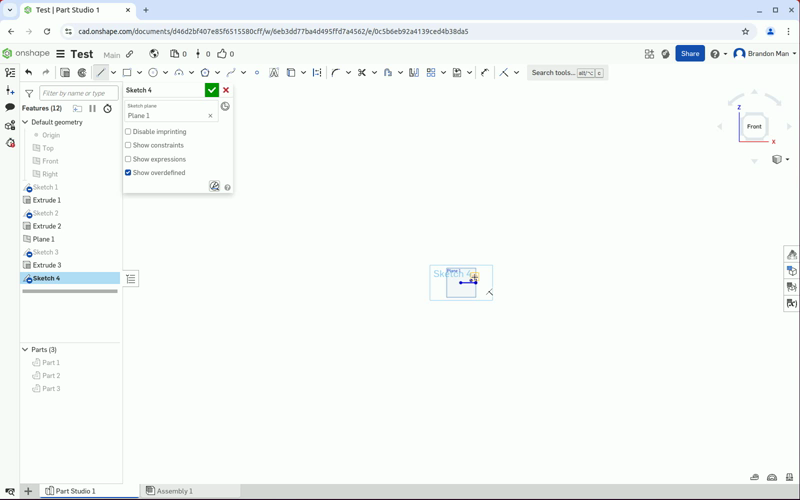
scroll(6)
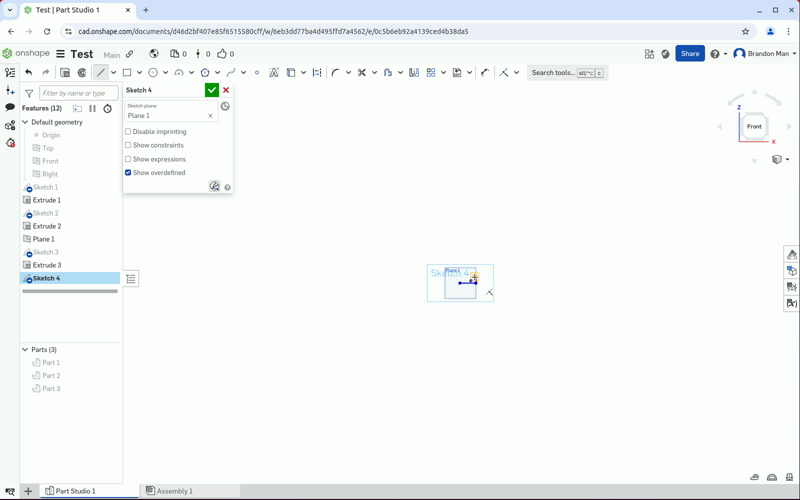
scroll(6)
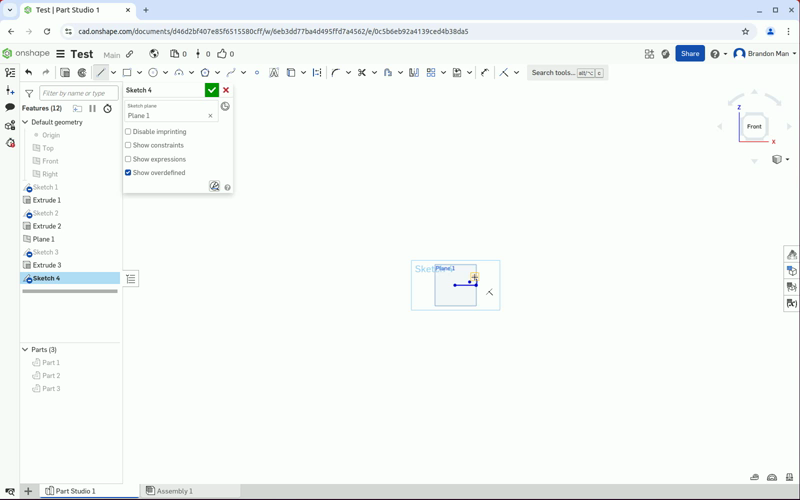
scroll(6)
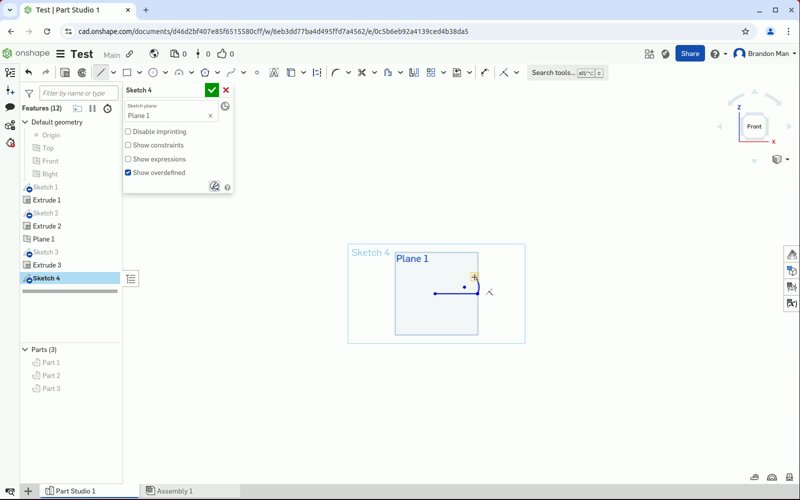
scroll(6)
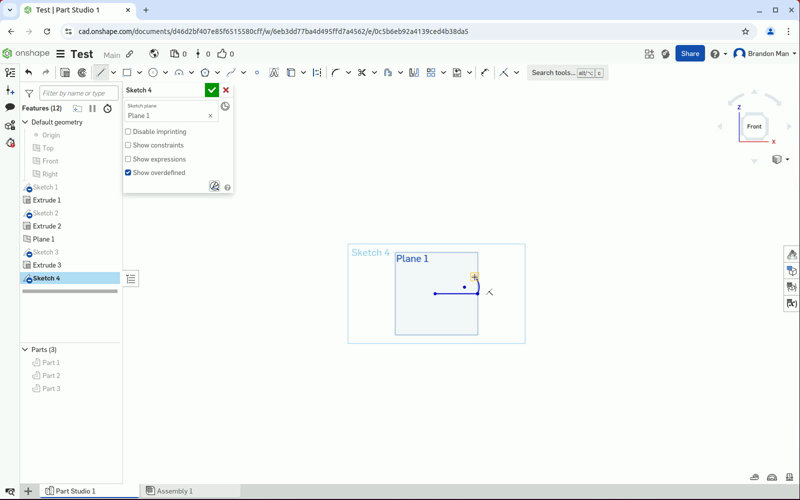
scroll(6)
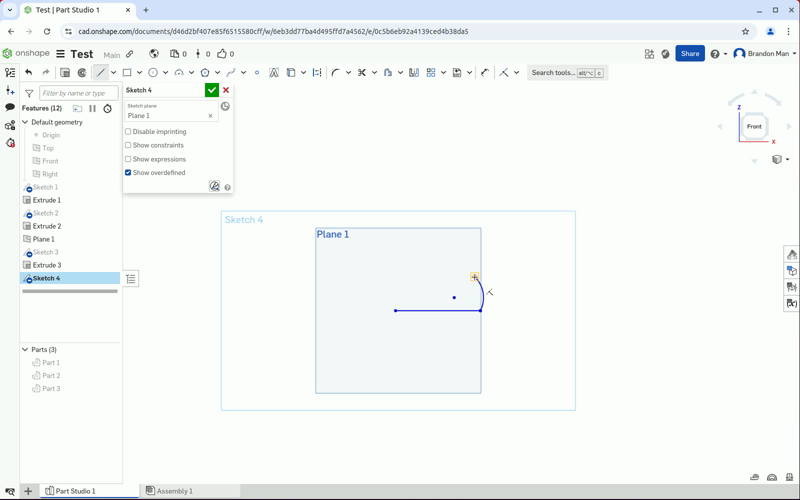
scroll(6)
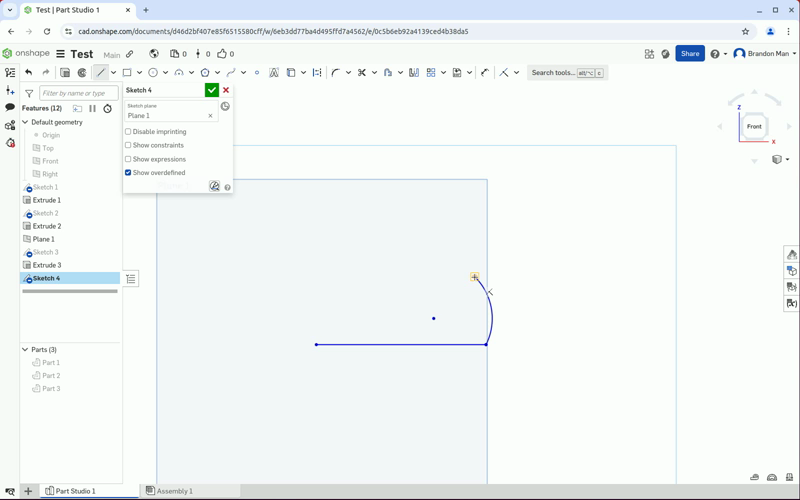
click(474, 276)
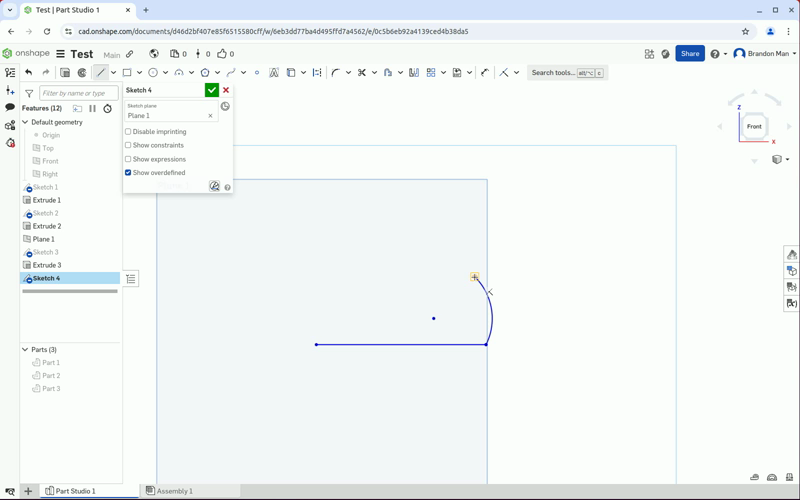
scroll(-6)
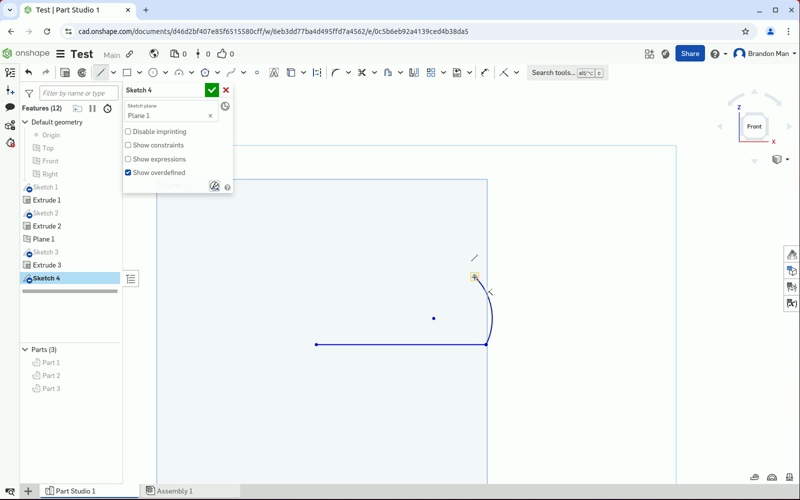
scroll(-6)
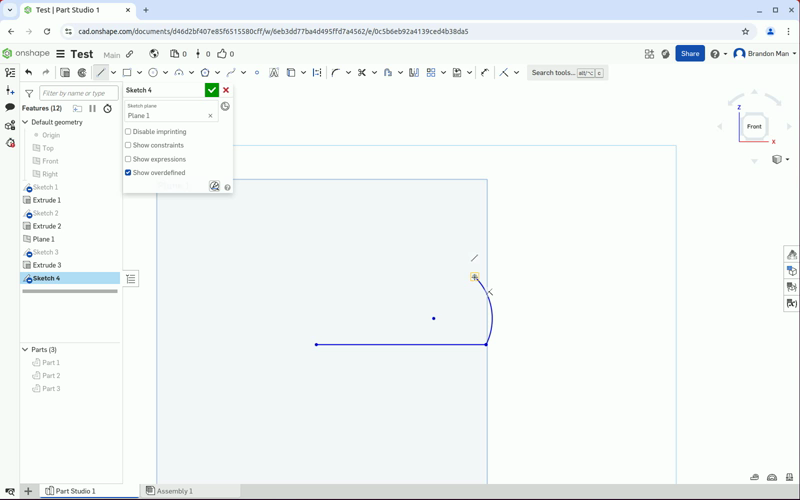
scroll(-6)
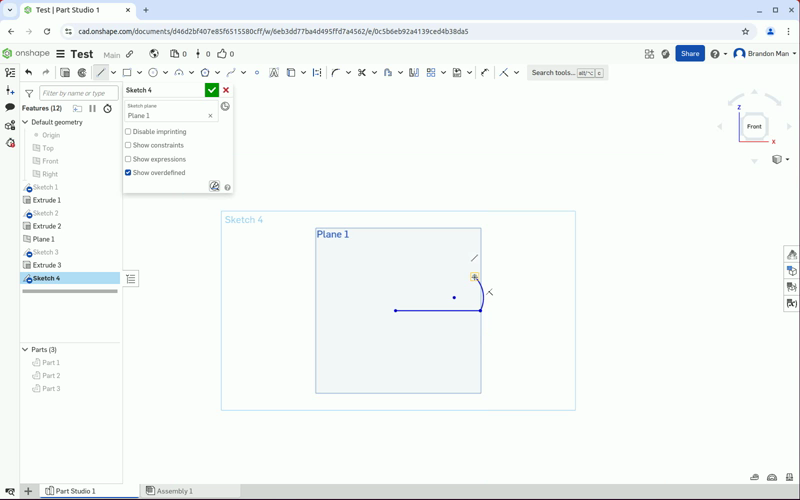
scroll(-6)
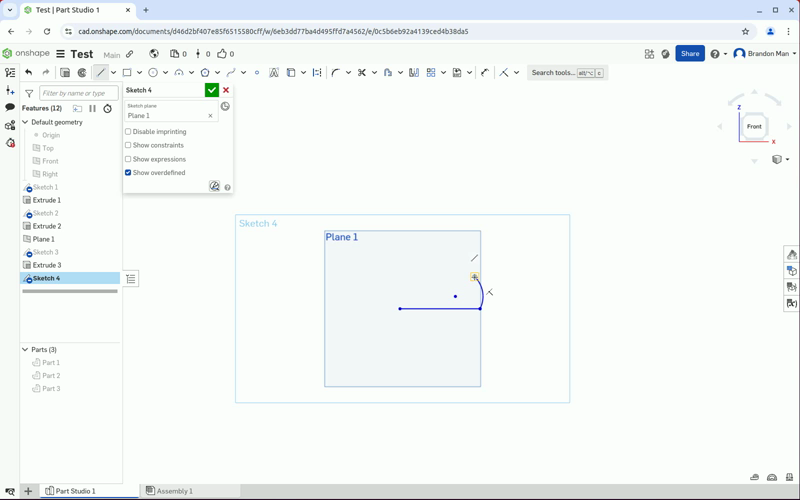
scroll(-6)
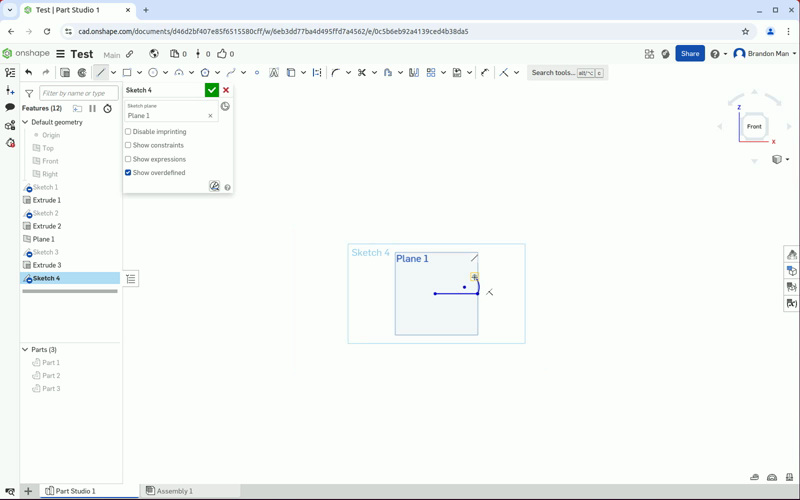
scroll(-6)
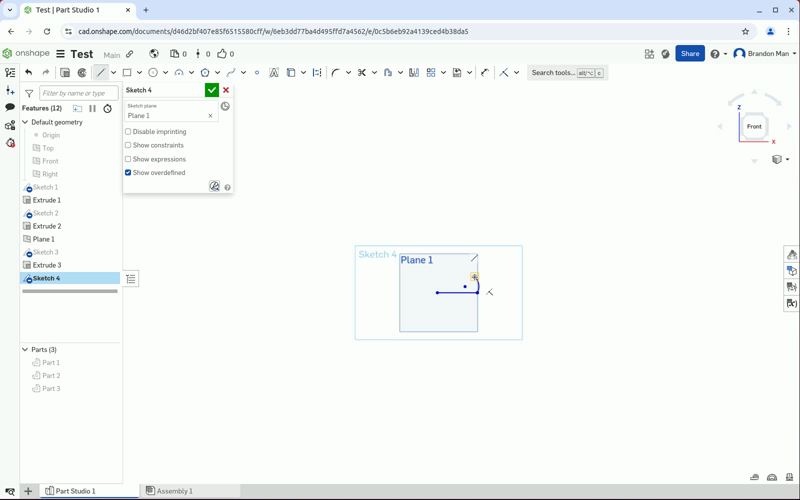
scroll(-6)
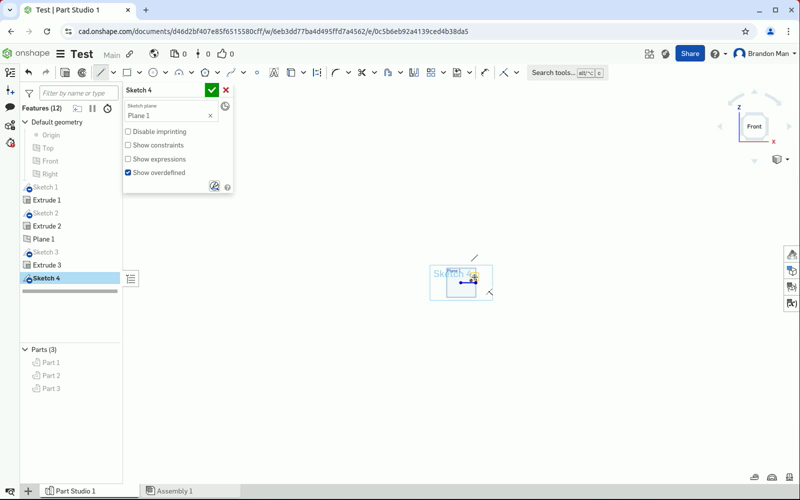
key_down(shift)
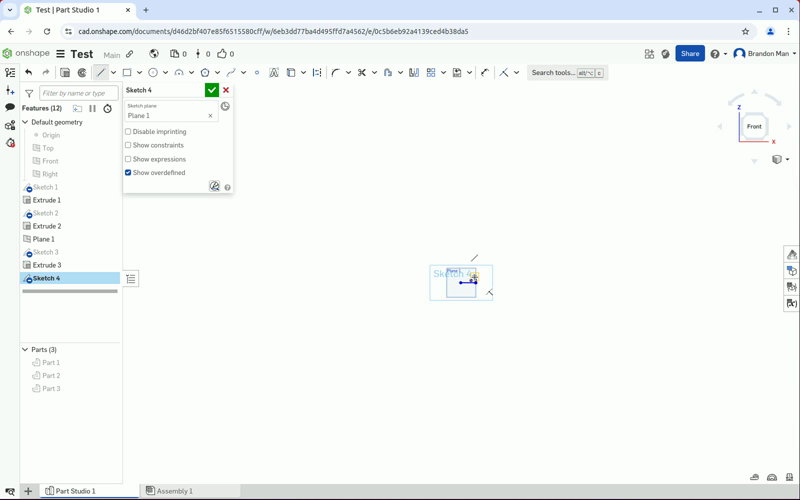
mouse_move(504, 276)
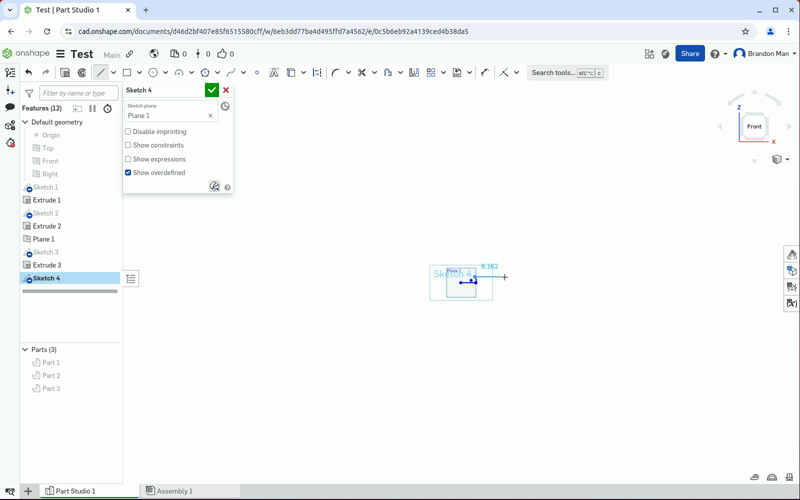
mouse_move(460, 276)
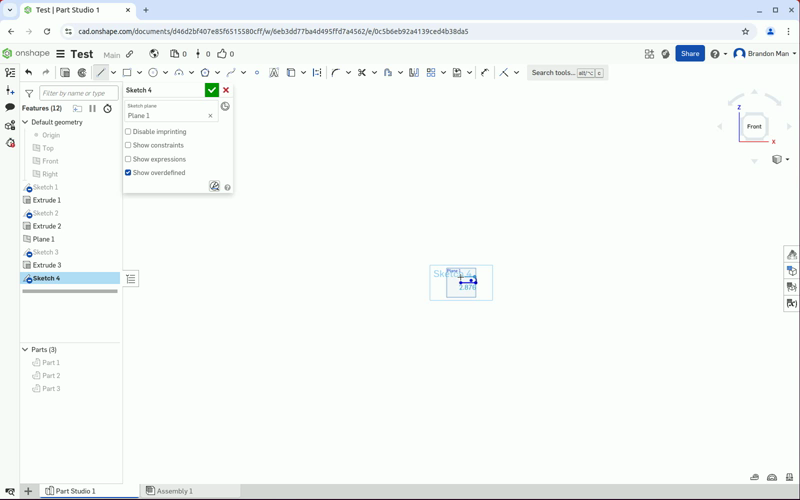
click(460, 276)
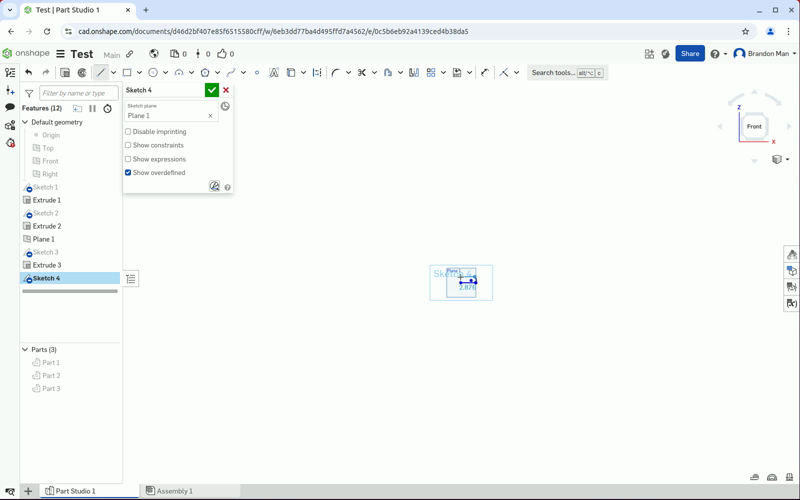
key_up(shift)
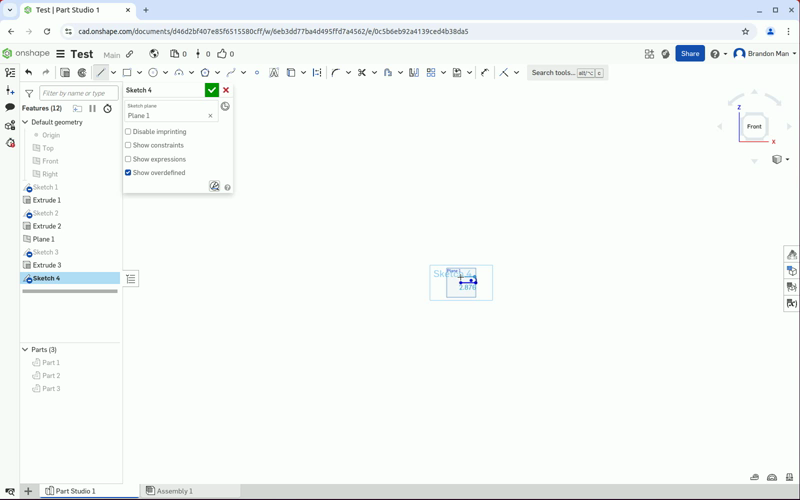
mouse_move(490, 276)
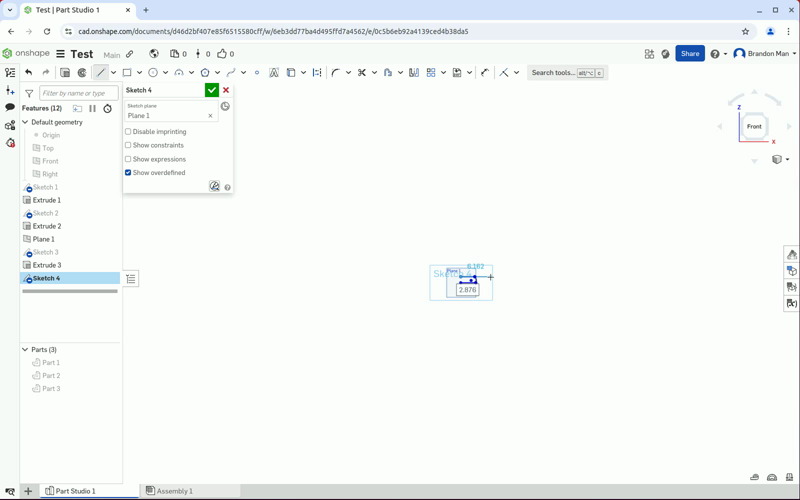
key_down(shift)
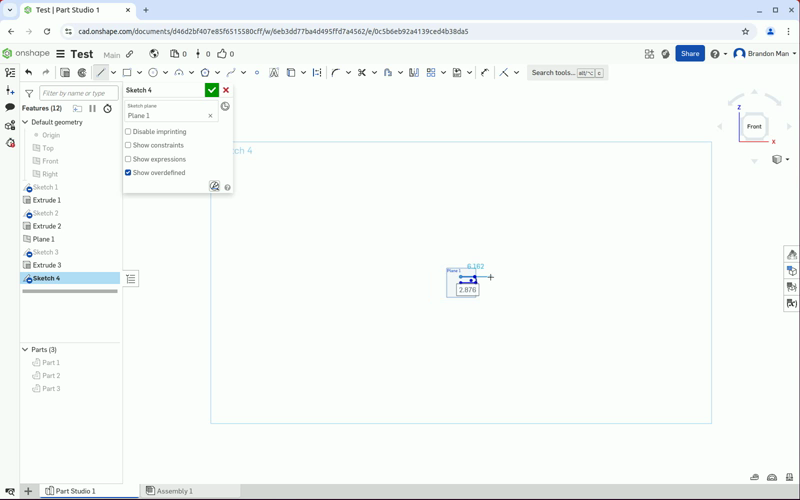
mouse_move(460, 282)
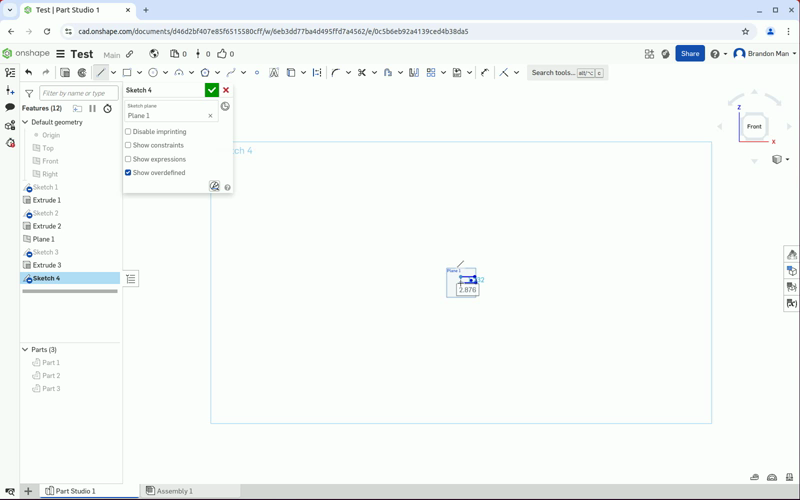
scroll(6)
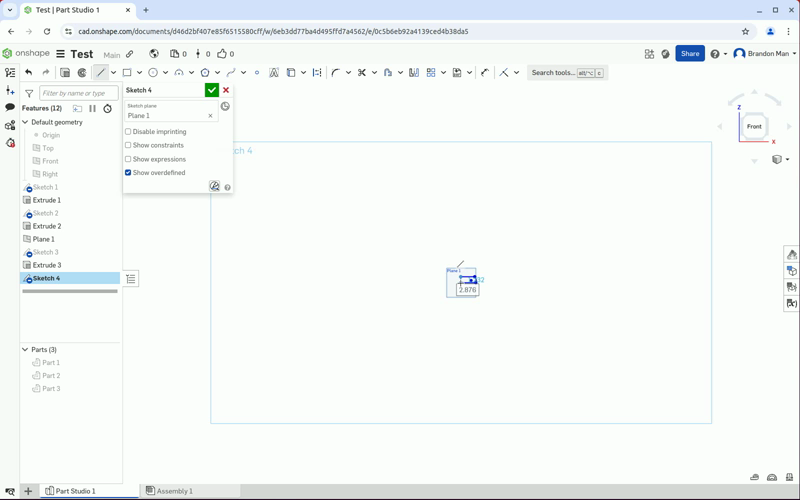
scroll(6)
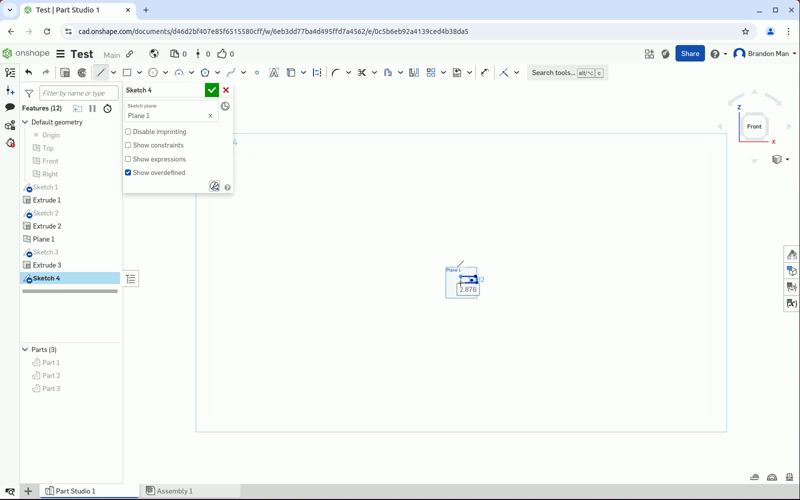
scroll(6)
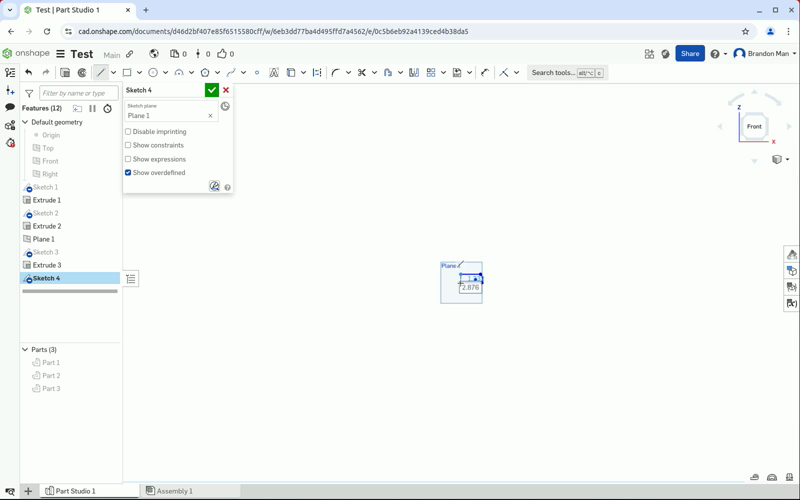
scroll(6)
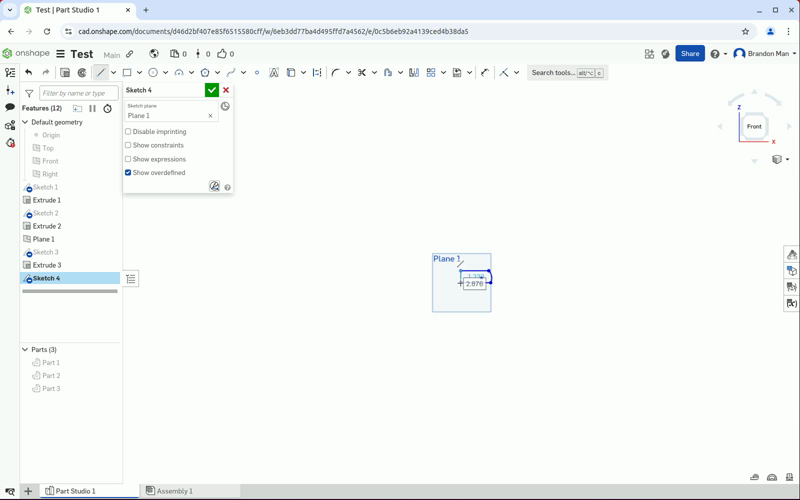
scroll(6)
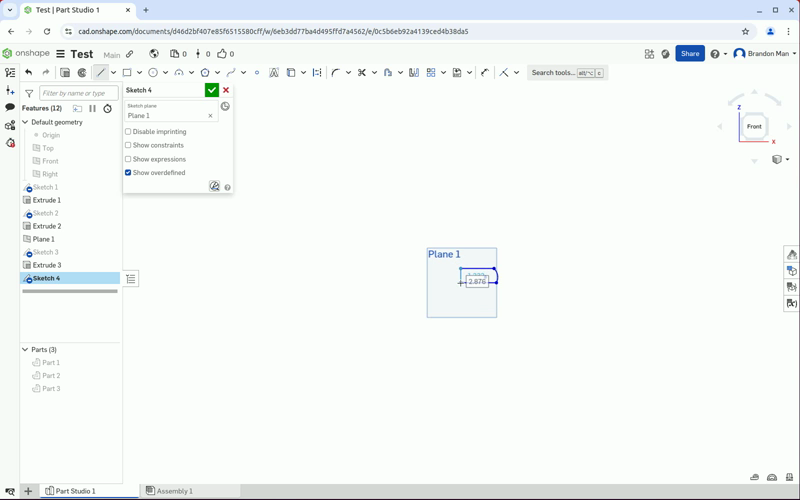
scroll(6)
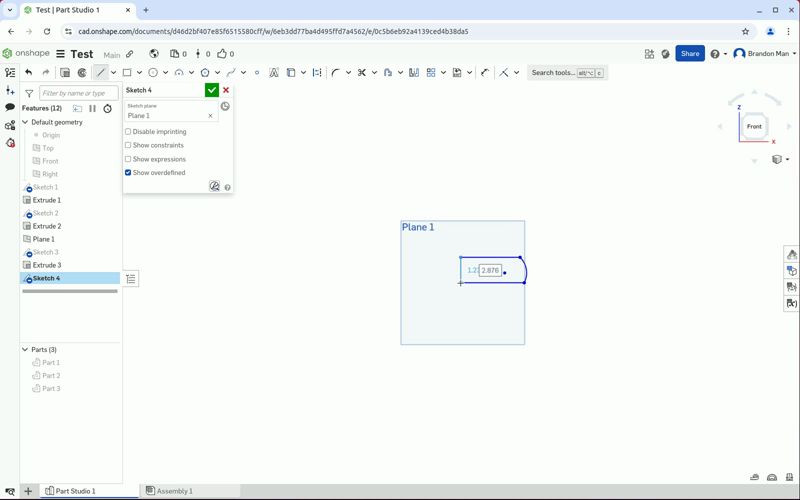
scroll(6)
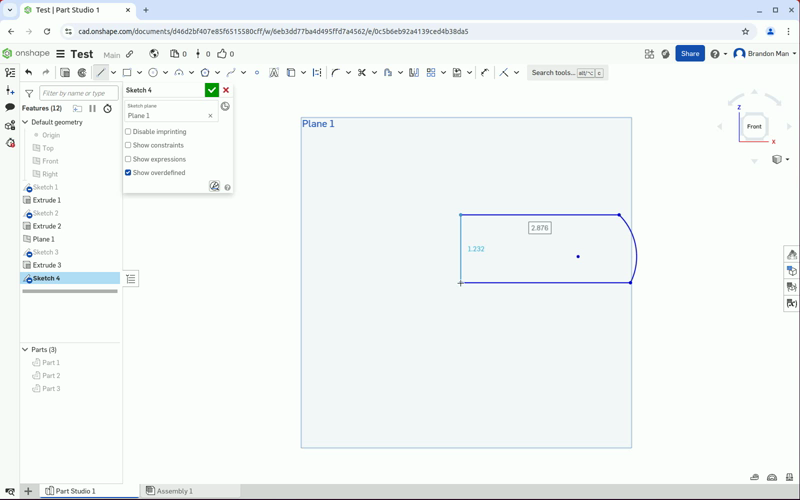
key_up(shift)
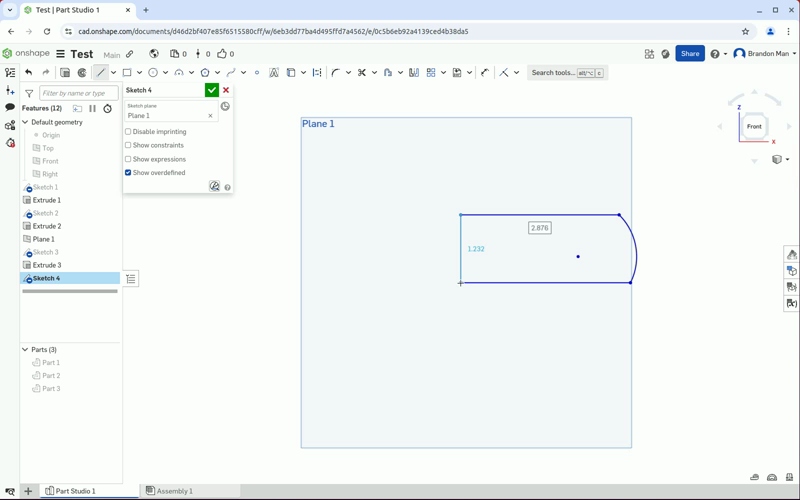
click(460, 282)
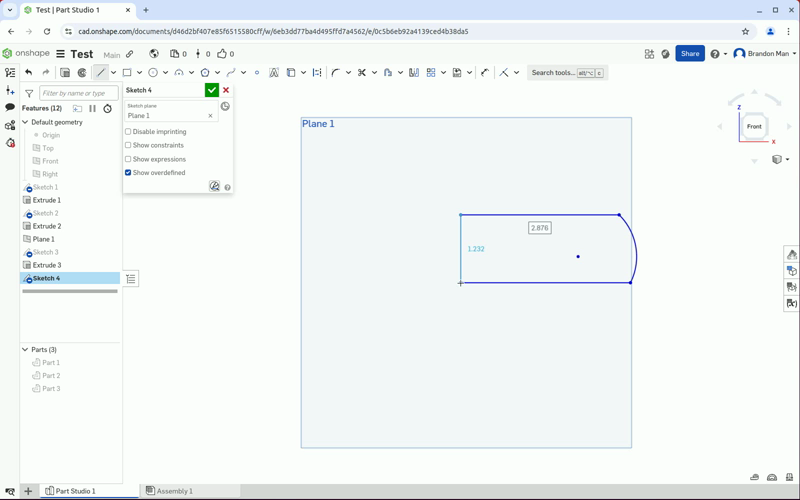
scroll(-6)
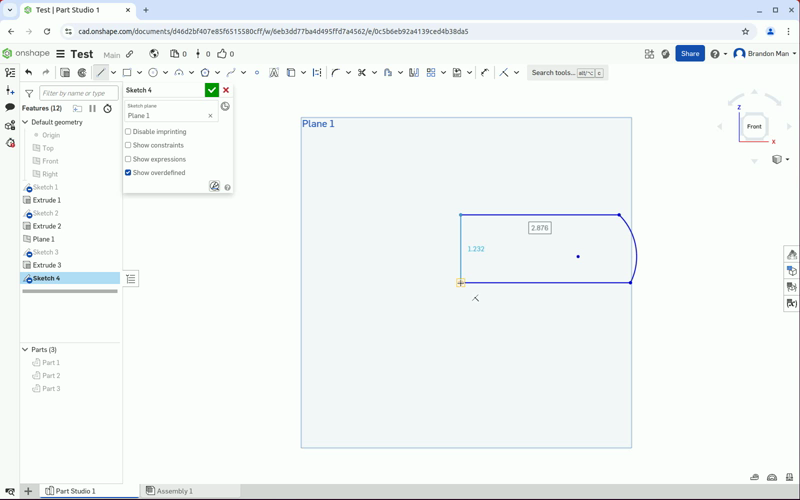
scroll(-6)
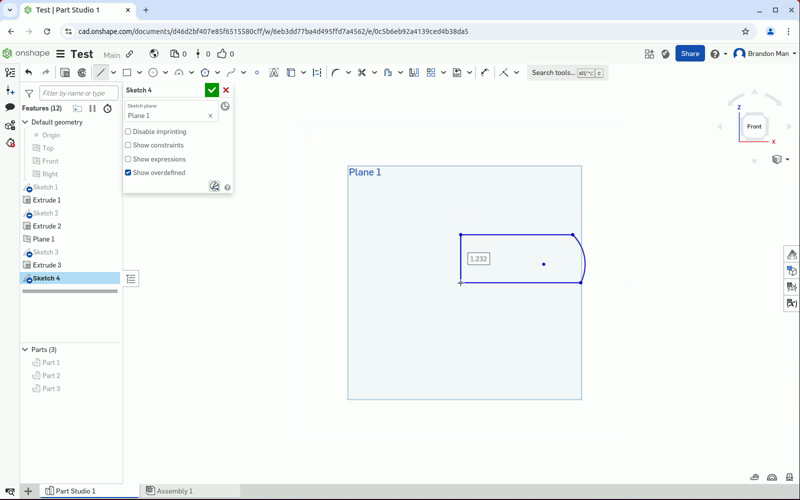
scroll(-6)
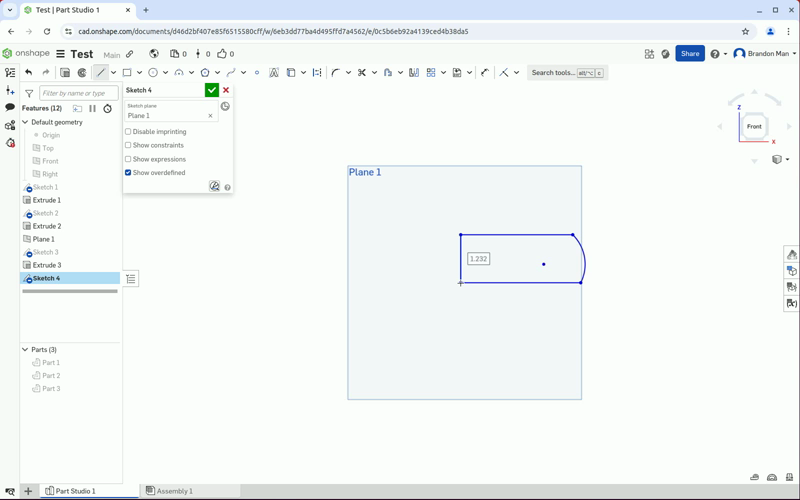
scroll(-6)
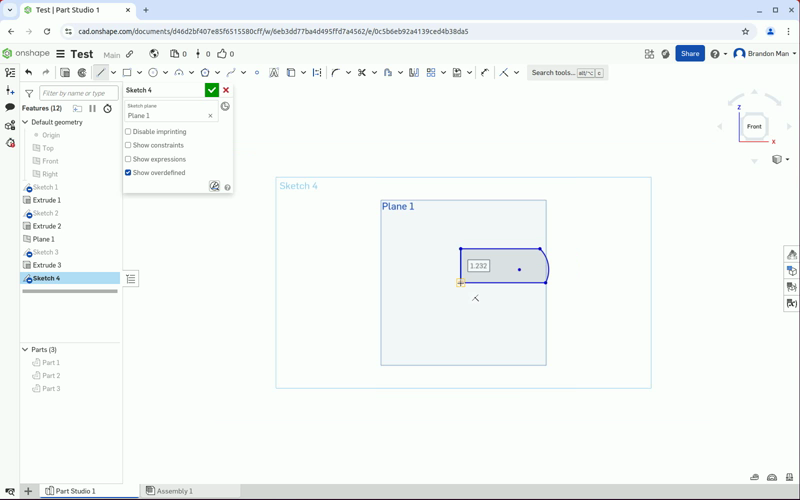
scroll(-6)
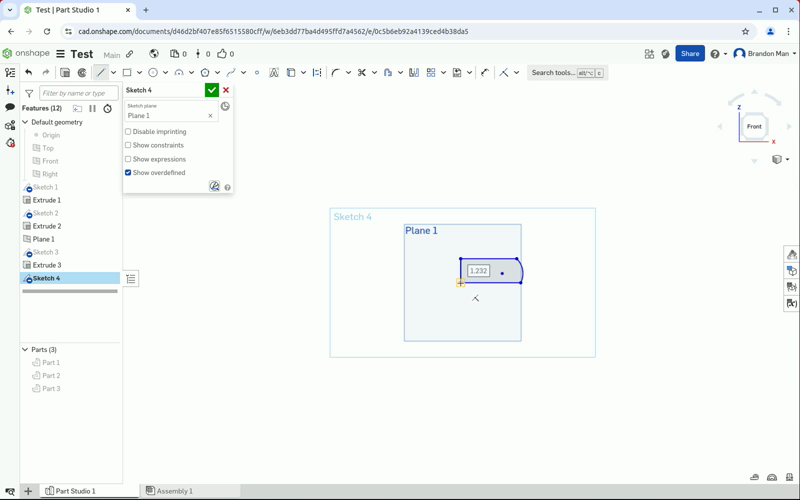
scroll(-6)
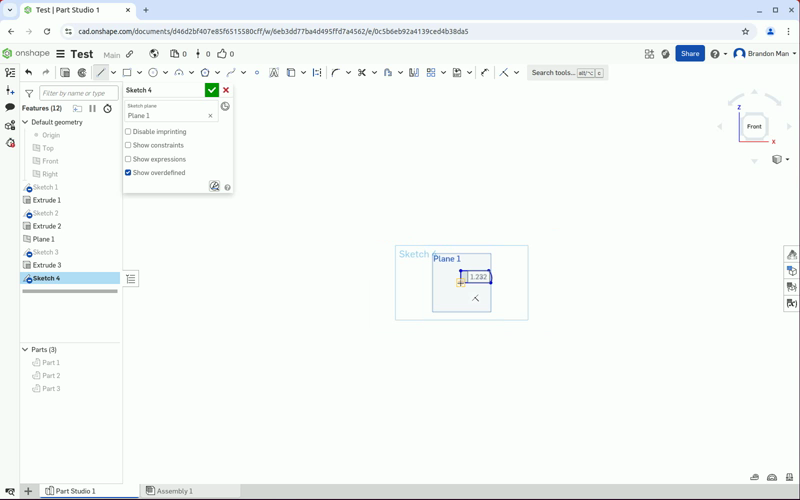
scroll(-6)
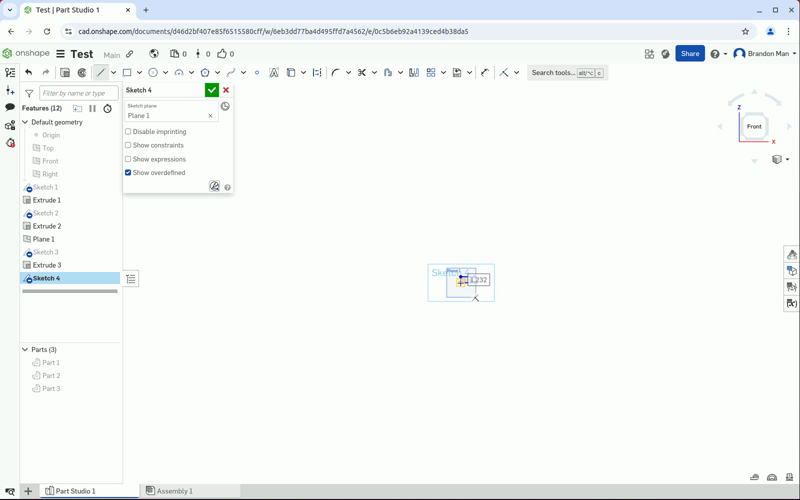
key(esc)
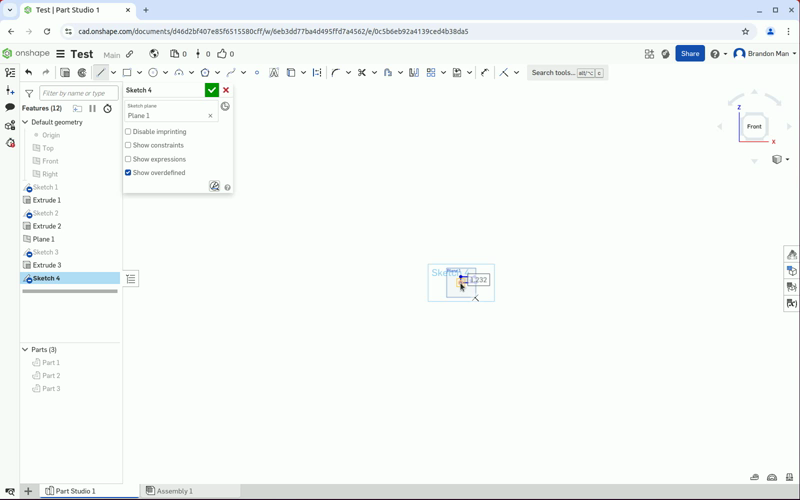
mouse_move(462, 280)
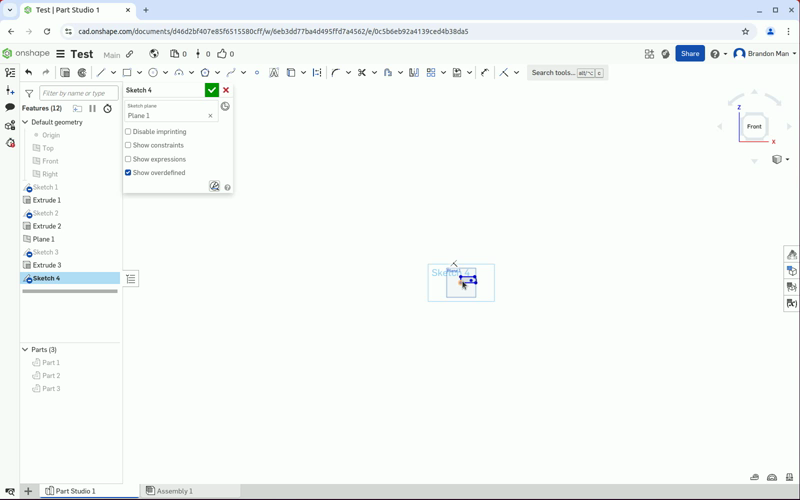
scroll(6)
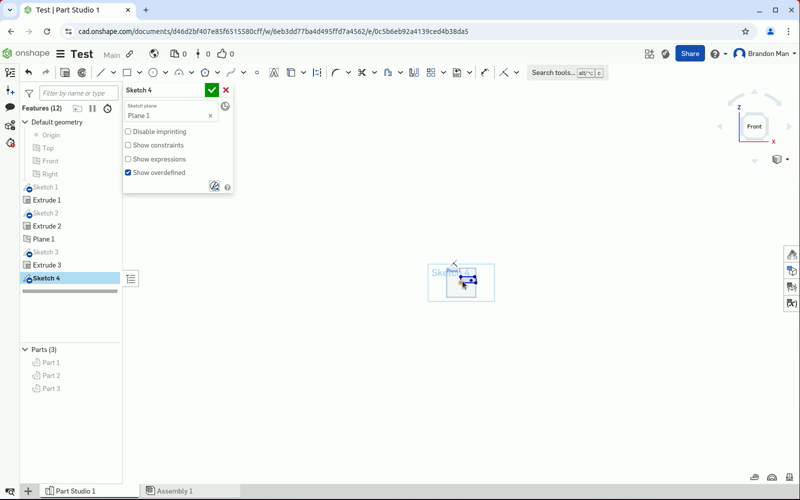
scroll(6)
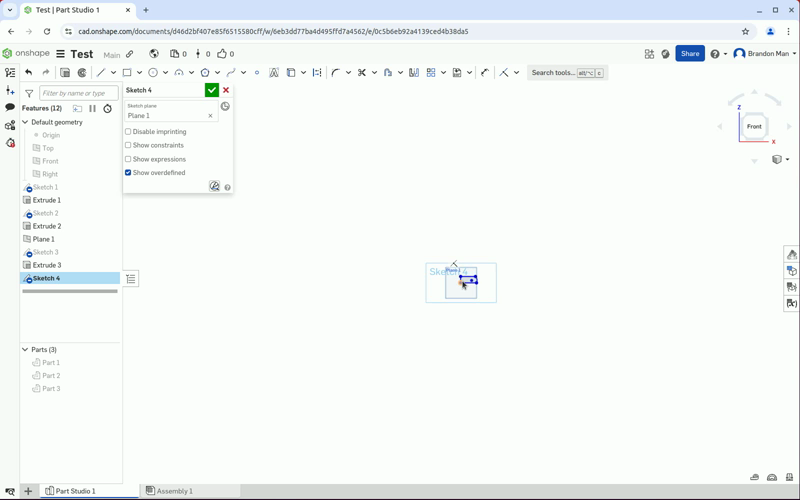
scroll(6)
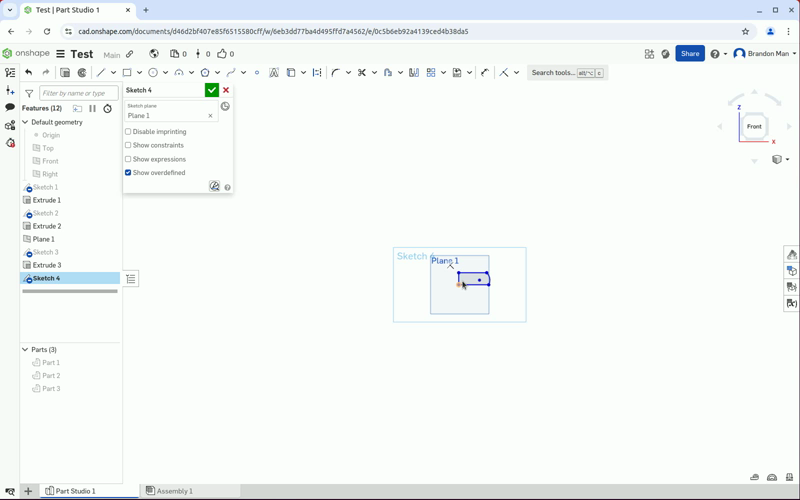
scroll(6)
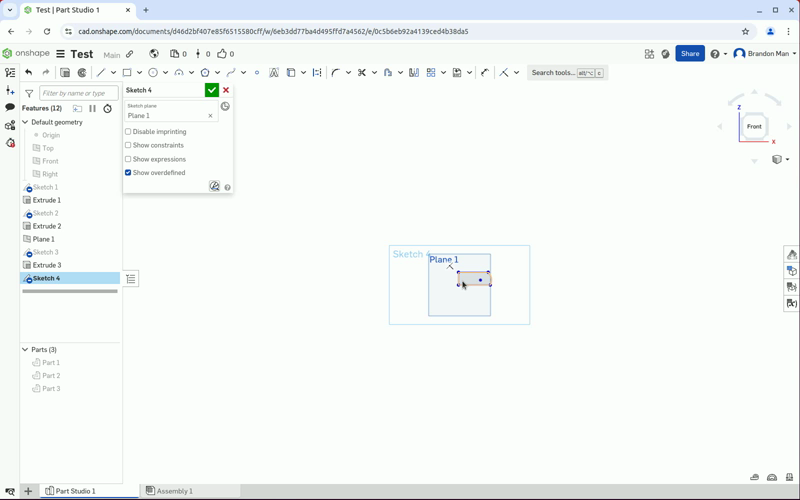
scroll(6)
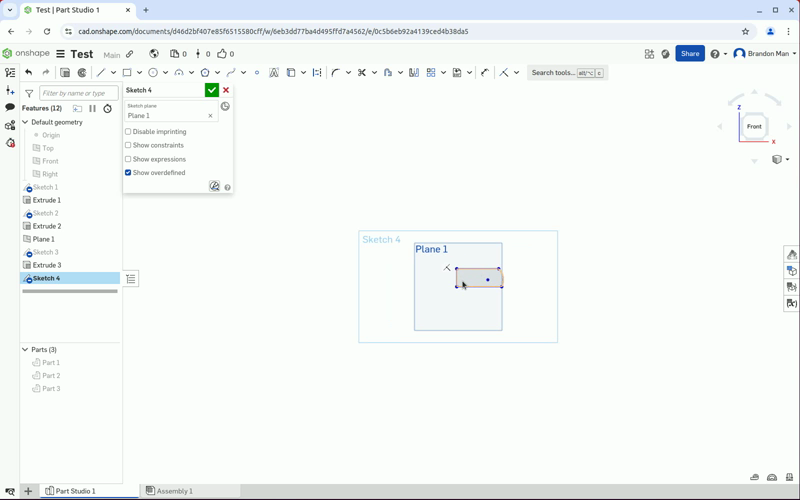
scroll(6)
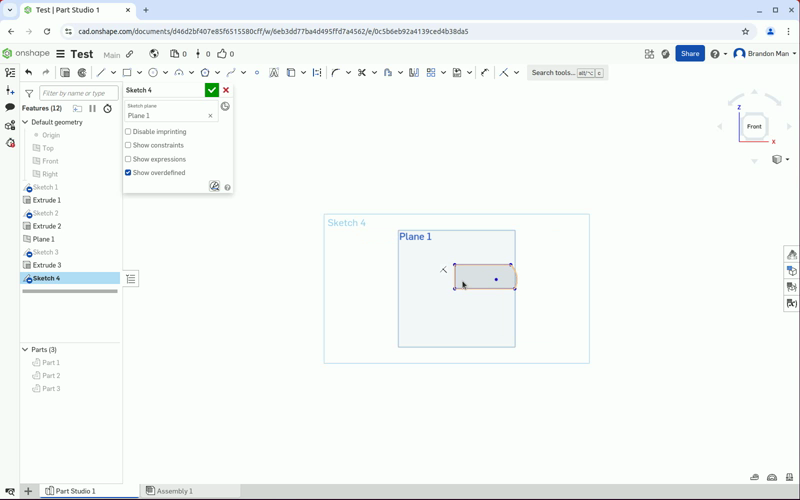
scroll(6)
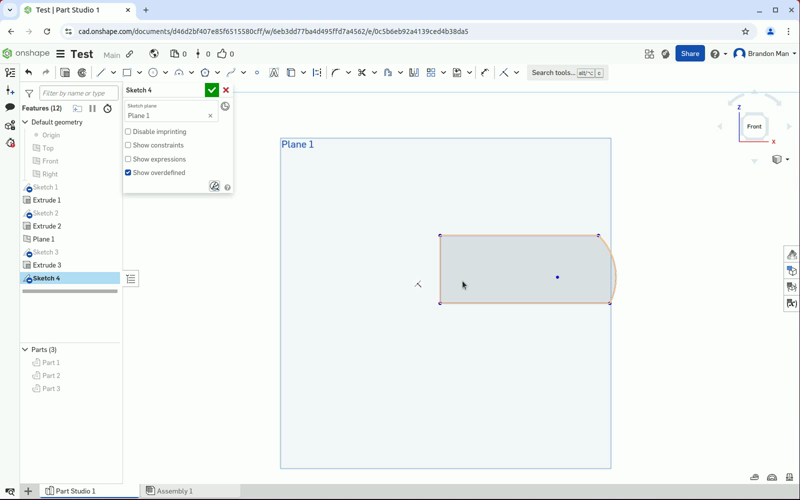
click(462, 280)
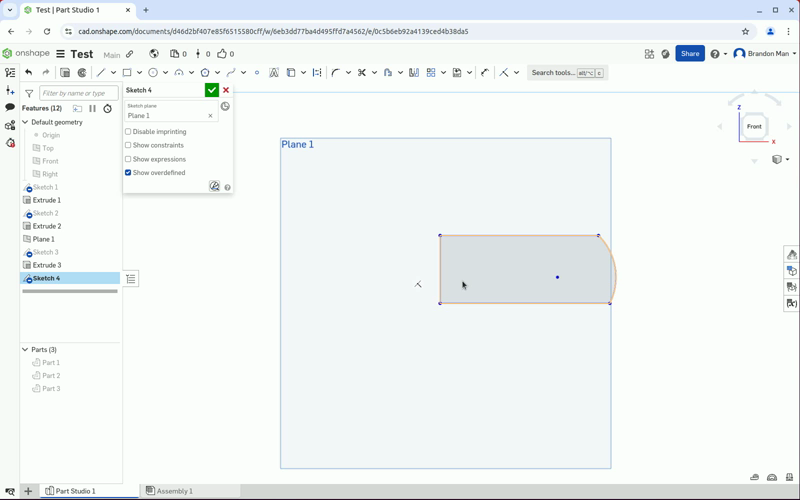
scroll(-6)
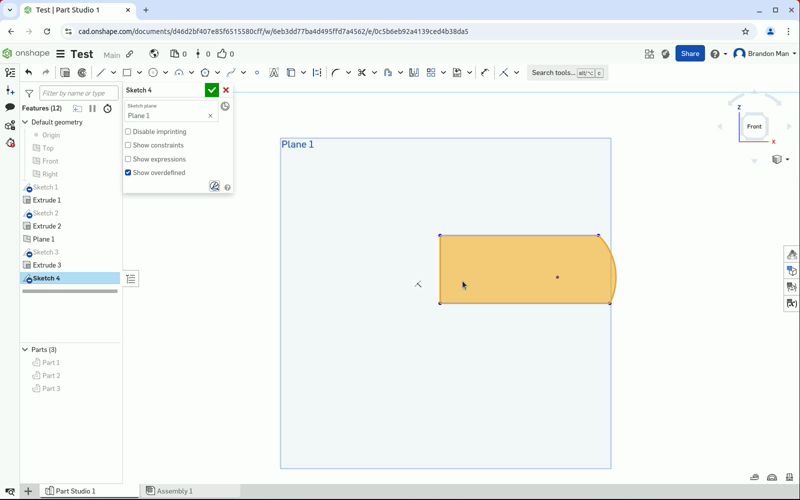
scroll(-6)
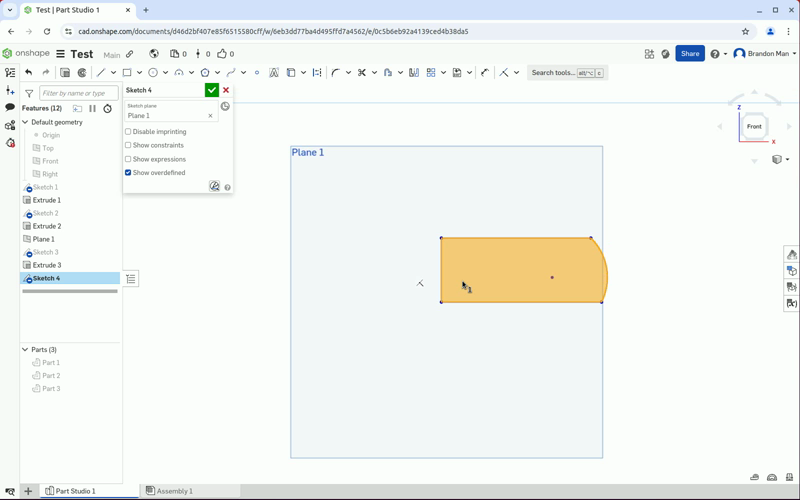
scroll(-6)
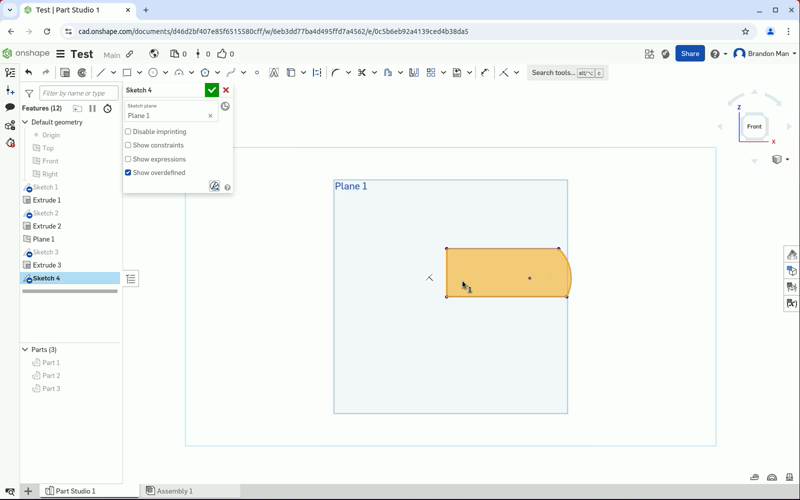
scroll(-6)
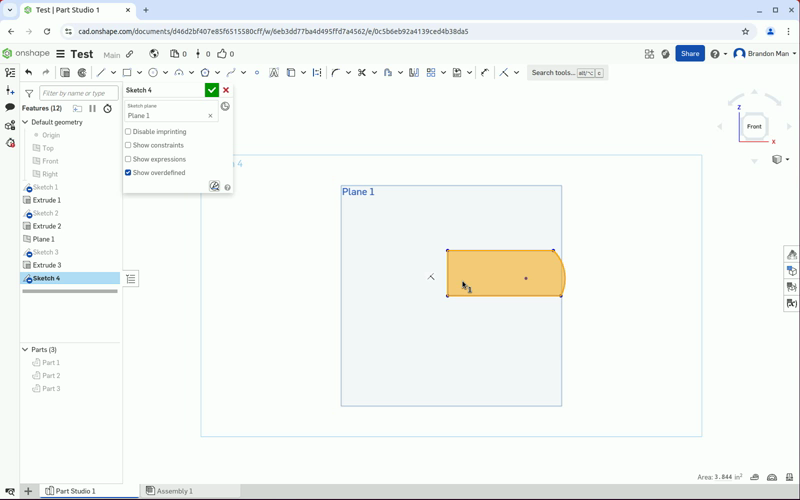
scroll(-6)
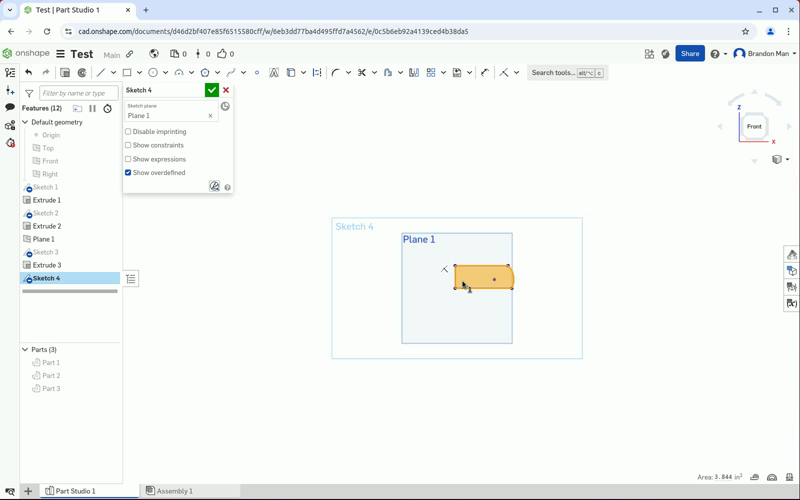
scroll(-6)
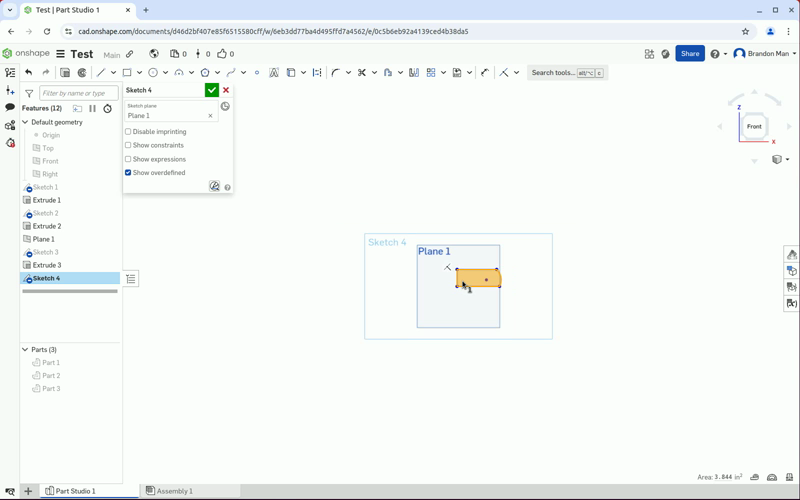
scroll(-6)
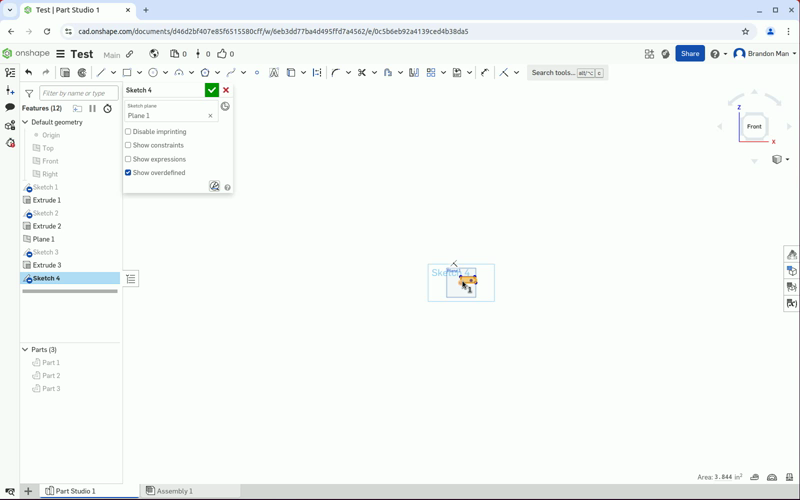
mouse_move(73, 352)
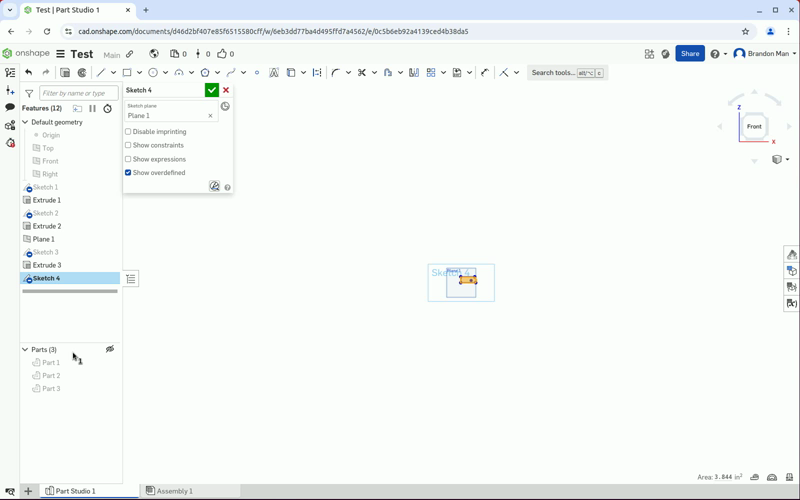
key(shift+y)
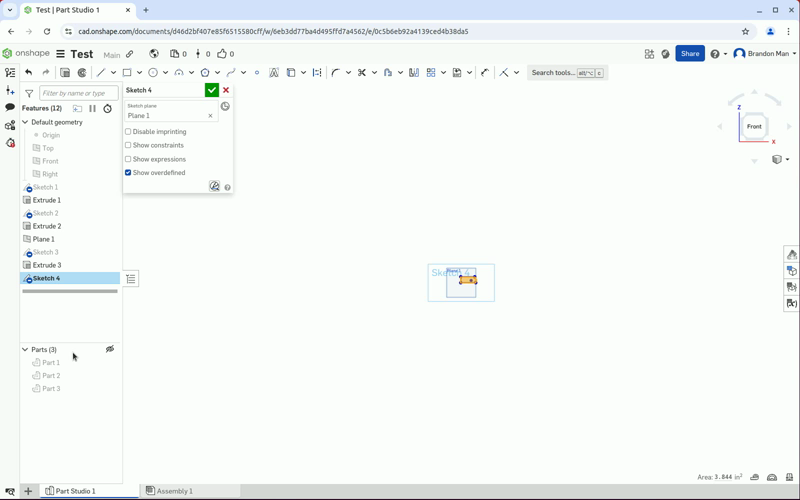
key(shift+e)
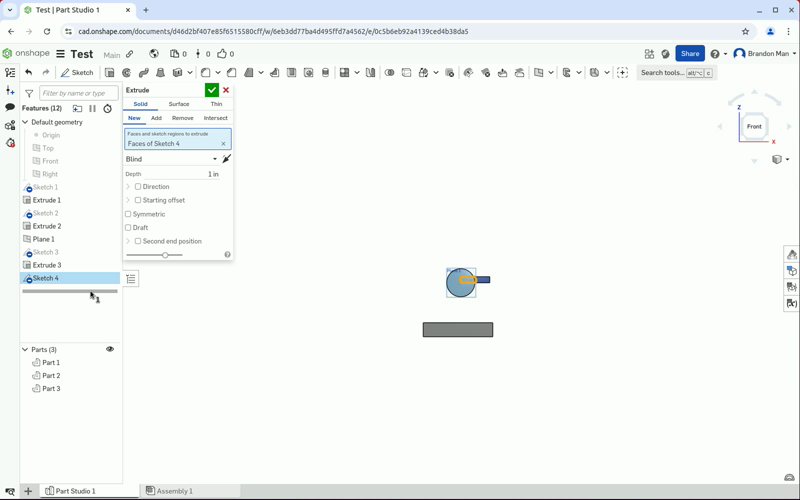
mouse_move(143, 106)
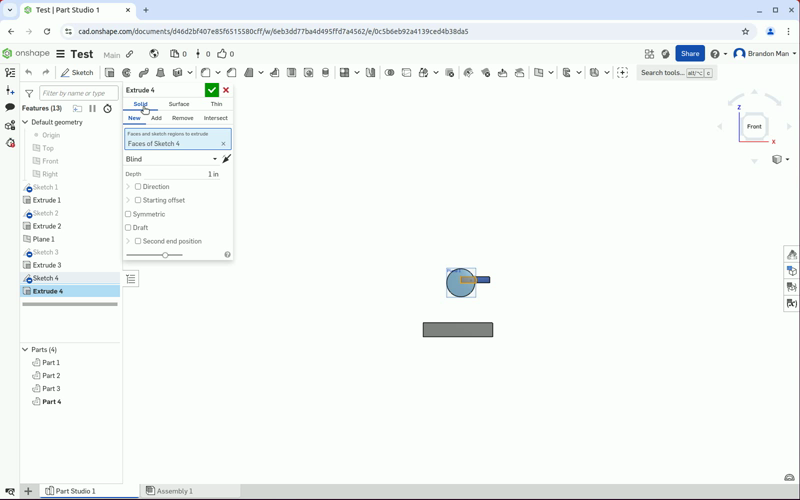
click(143, 106)
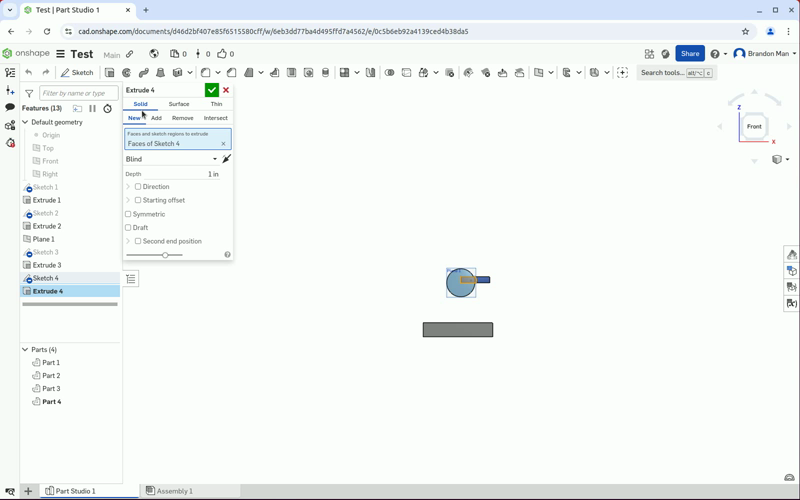
mouse_move(137, 120)
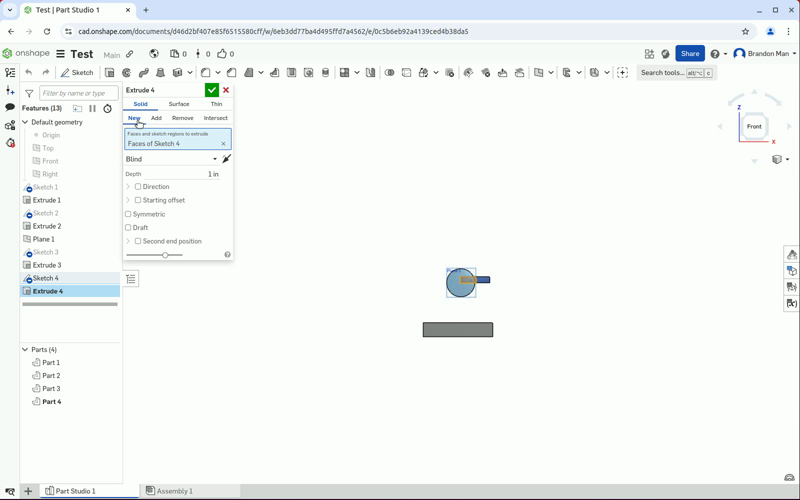
click(137, 120)
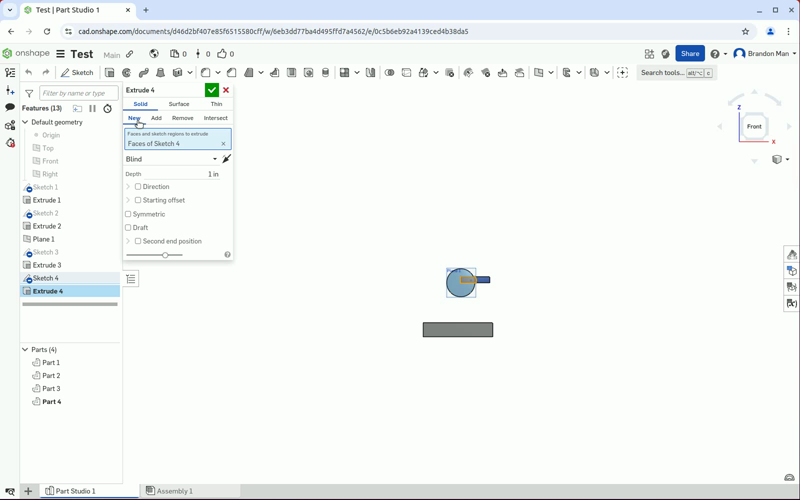
key(tab, 4)
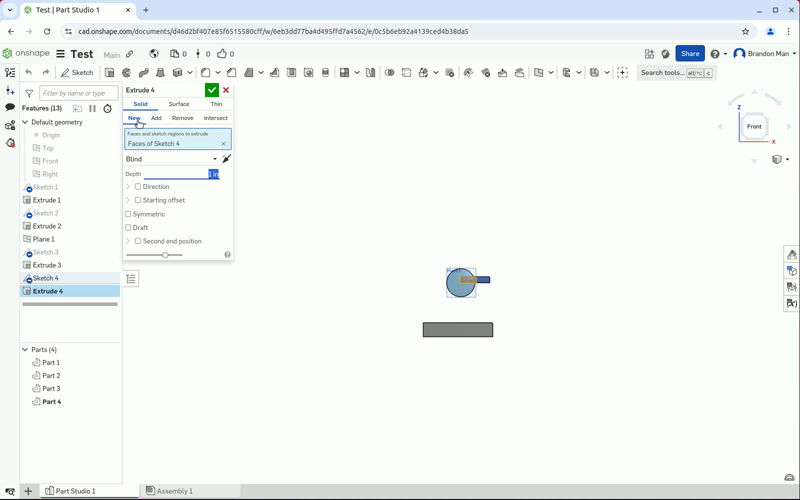
text(0.481)
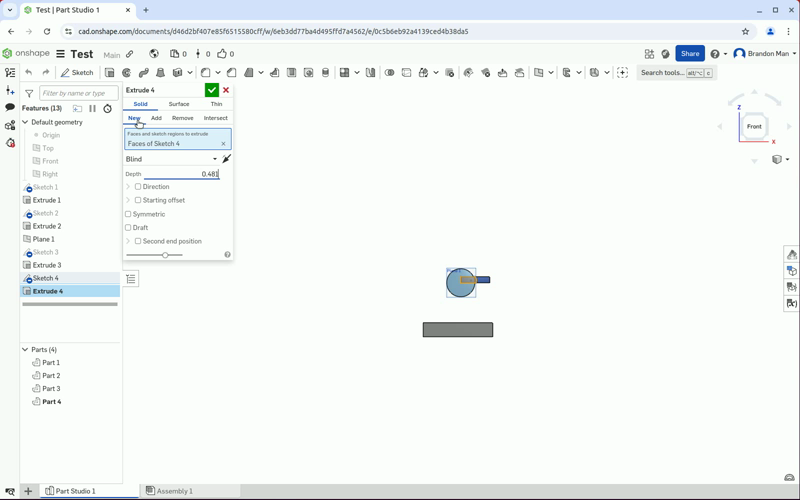
key(enter)
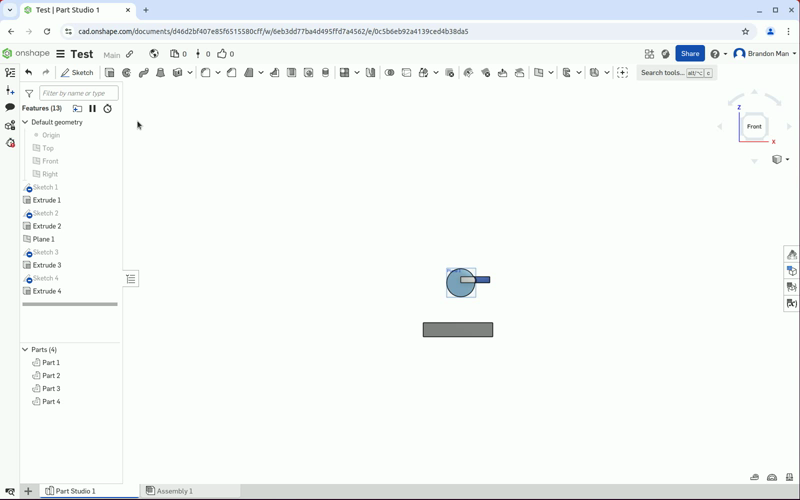
key(shift+h)
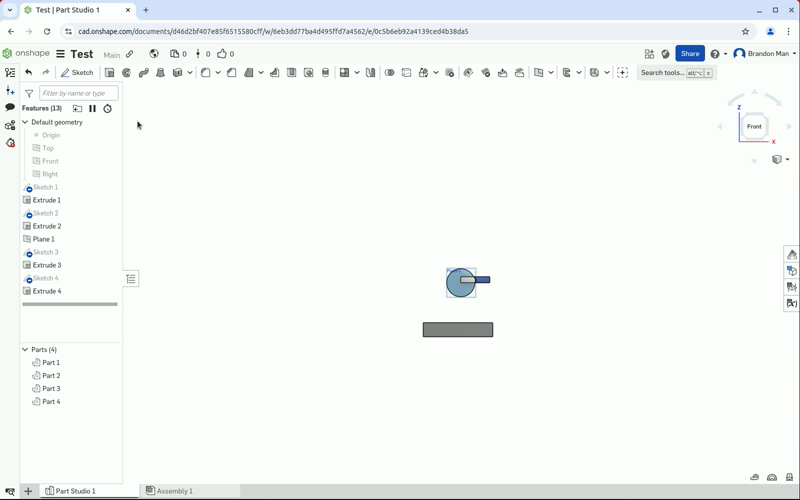
key(shift+h)
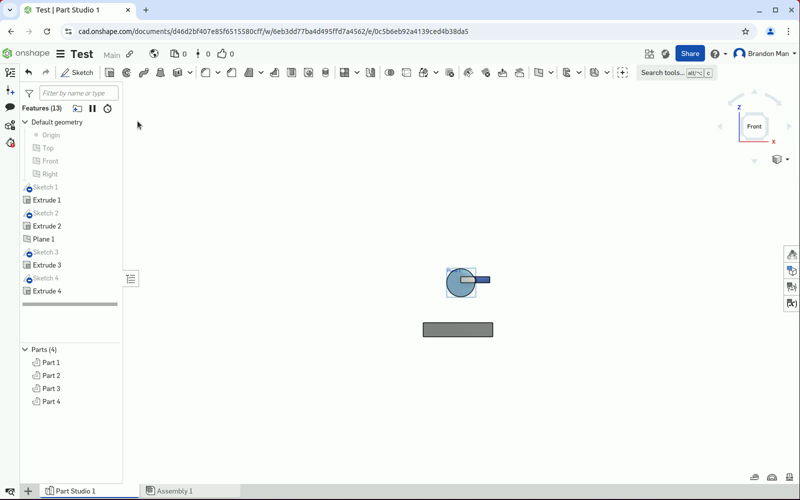
mouse_move(73, 189)
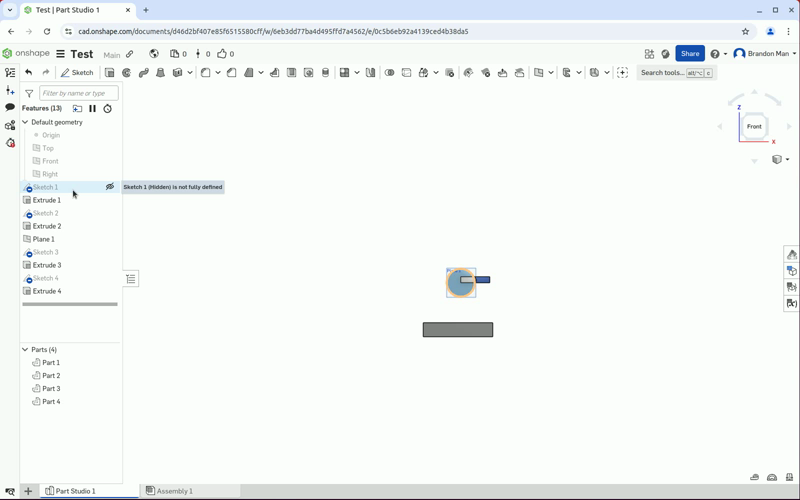
click(73, 189)
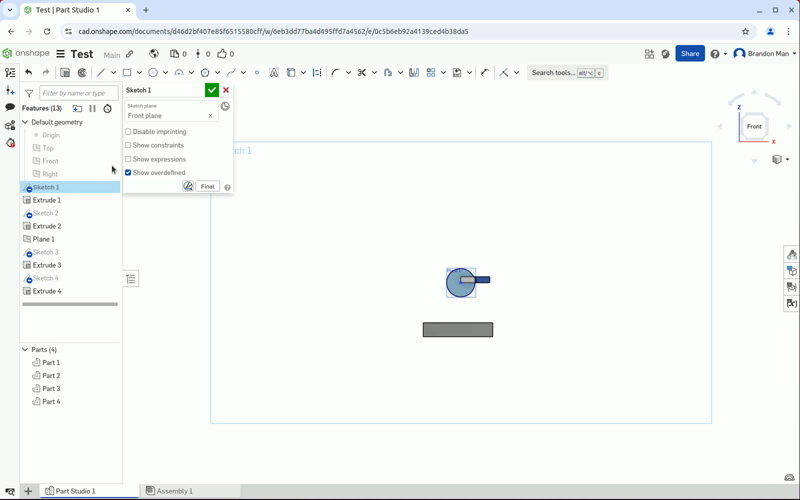
mouse_move(229, 92)
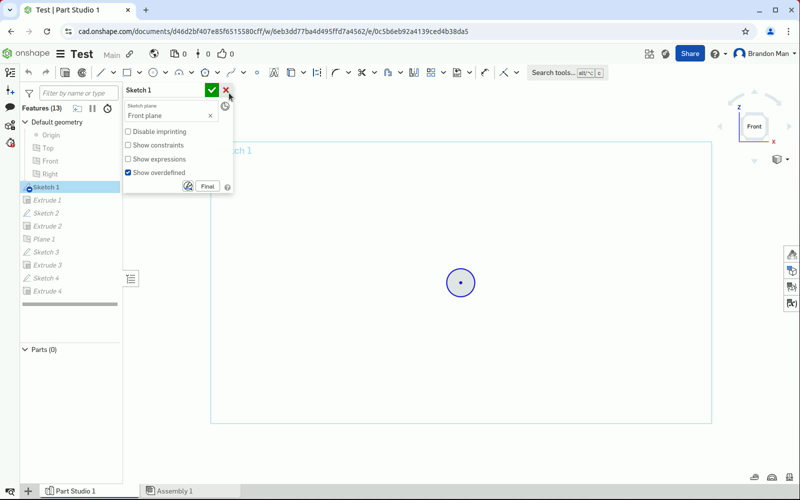
click(229, 92)
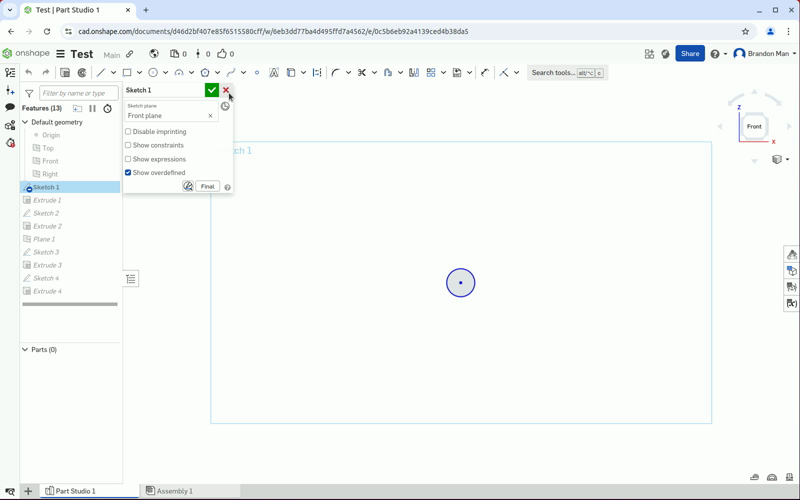
key(shift+s)
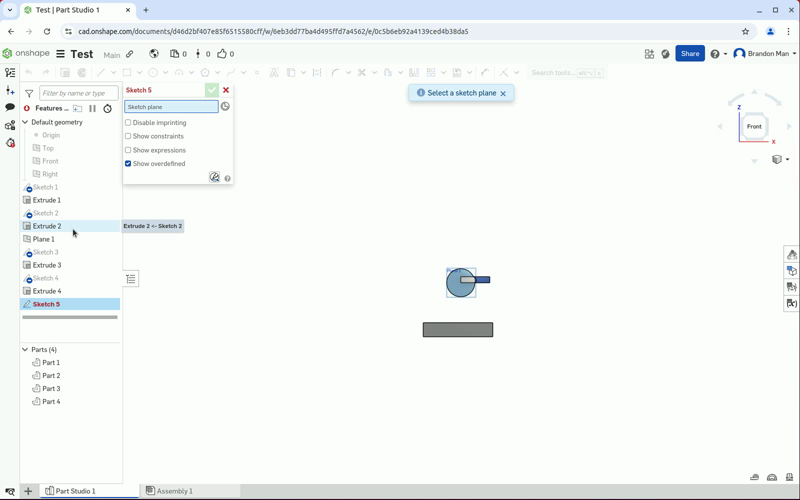
scroll(3)
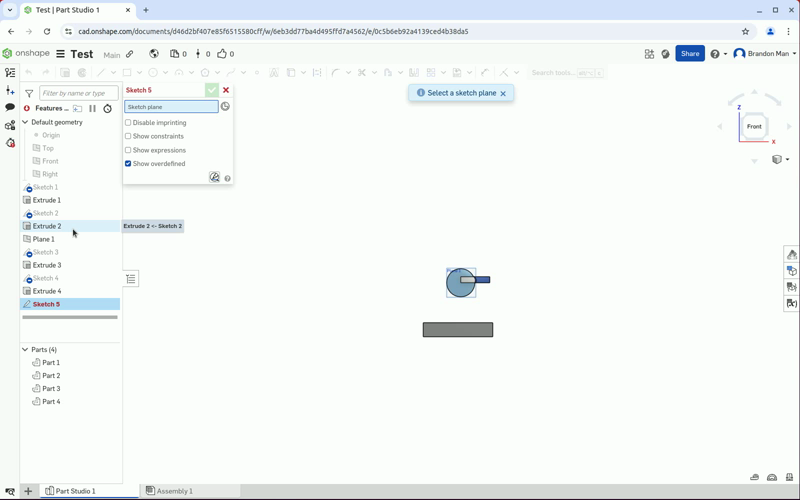
mouse_move(73, 163)
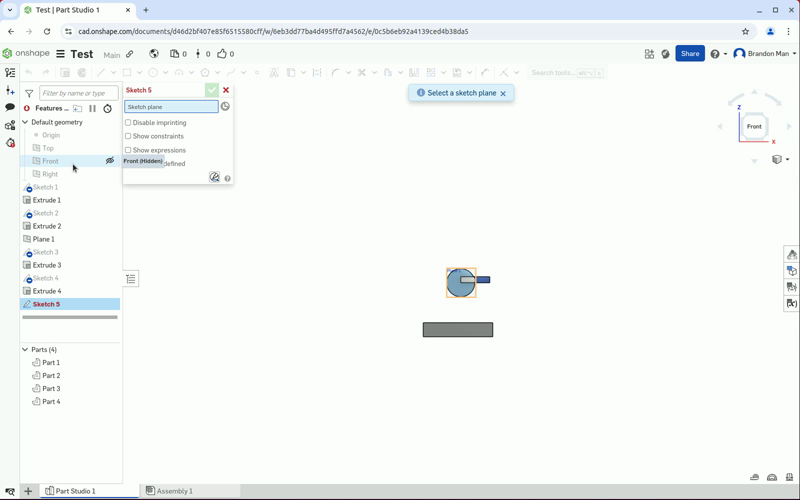
click(73, 163)
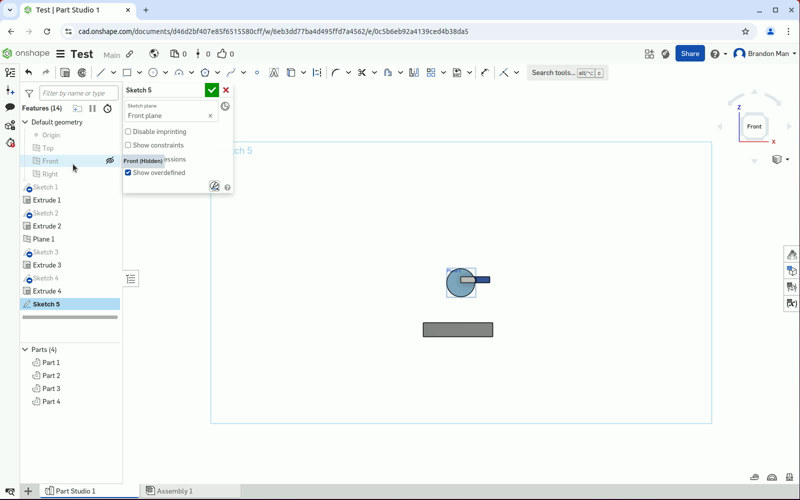
mouse_move(73, 352)
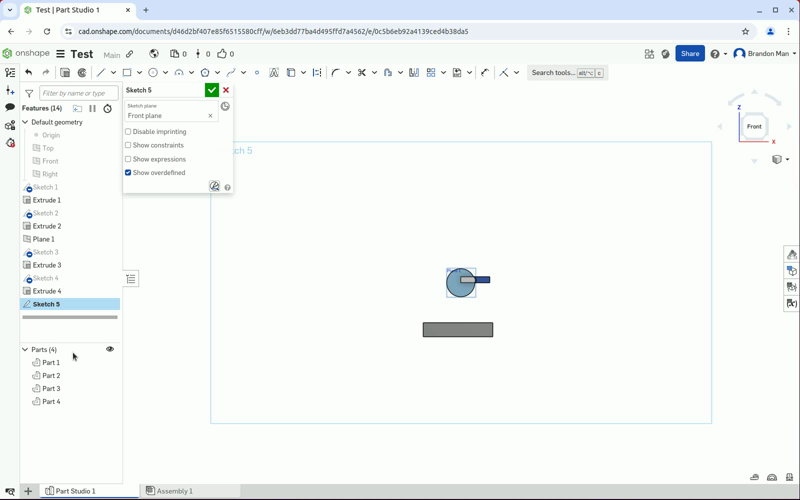
key(y)
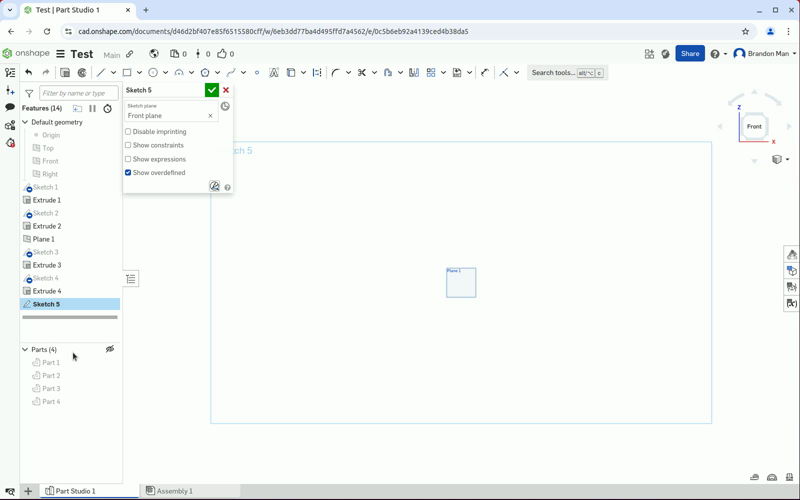
key(l)
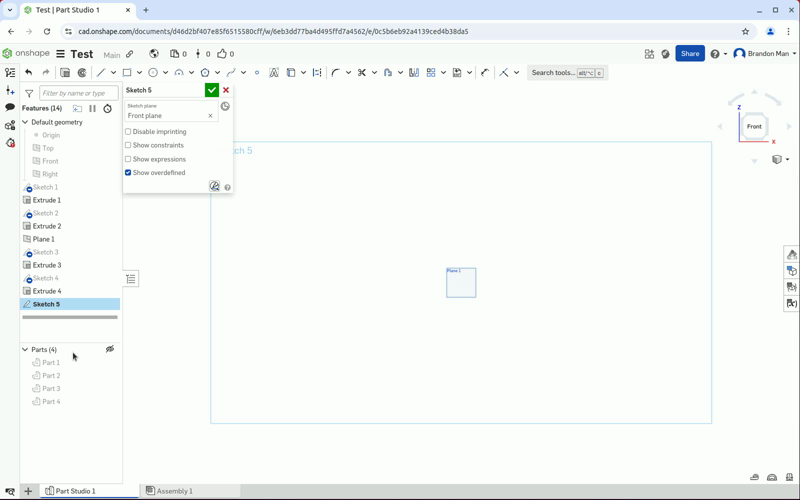
key_down(shift)
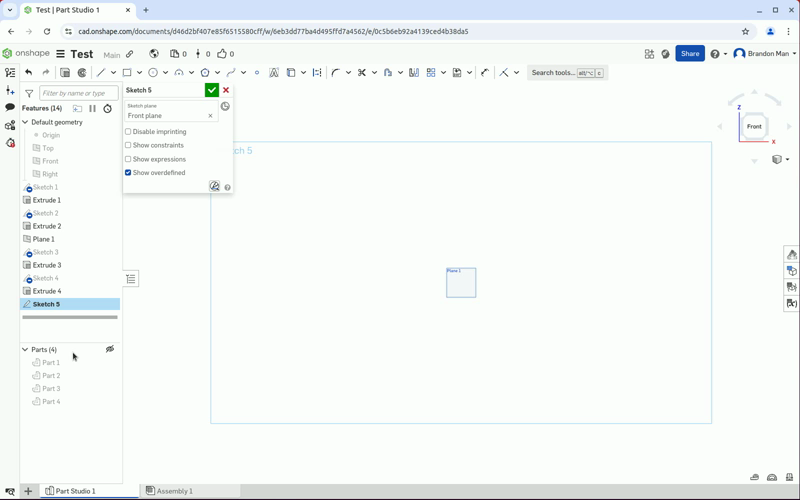
mouse_move(453, 259)
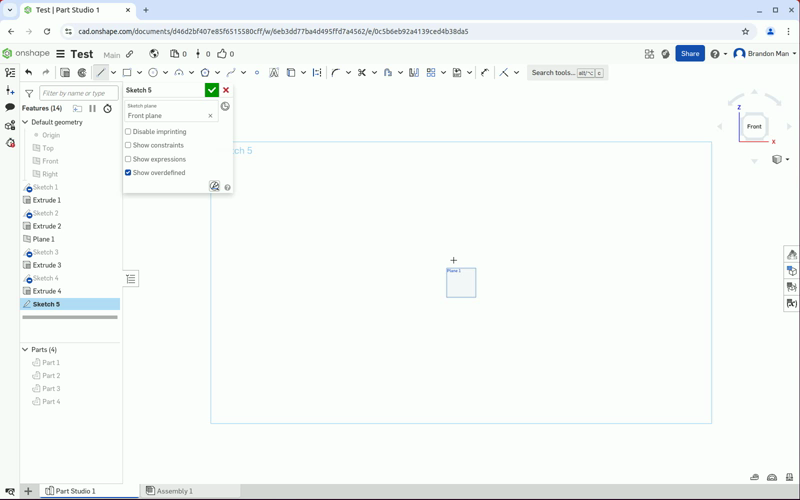
click(453, 259)
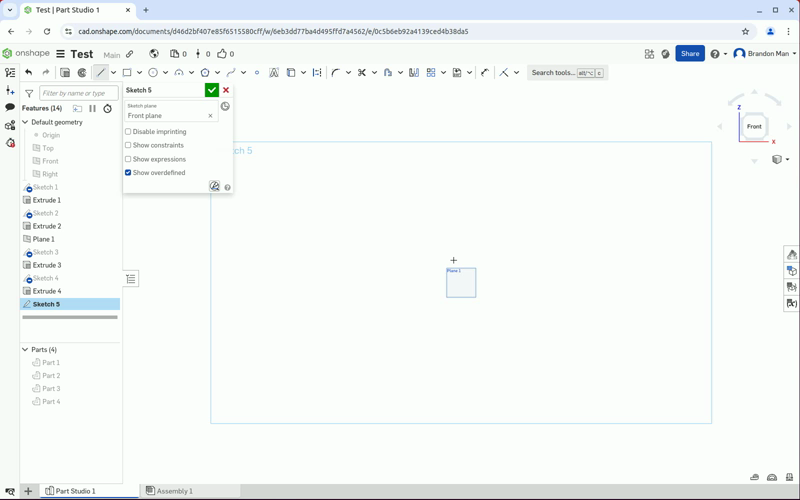
key_up(shift)
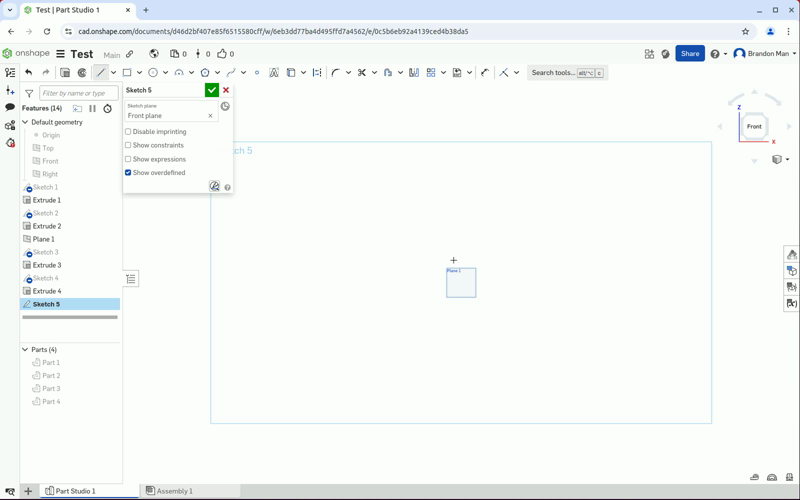
key_down(shift)
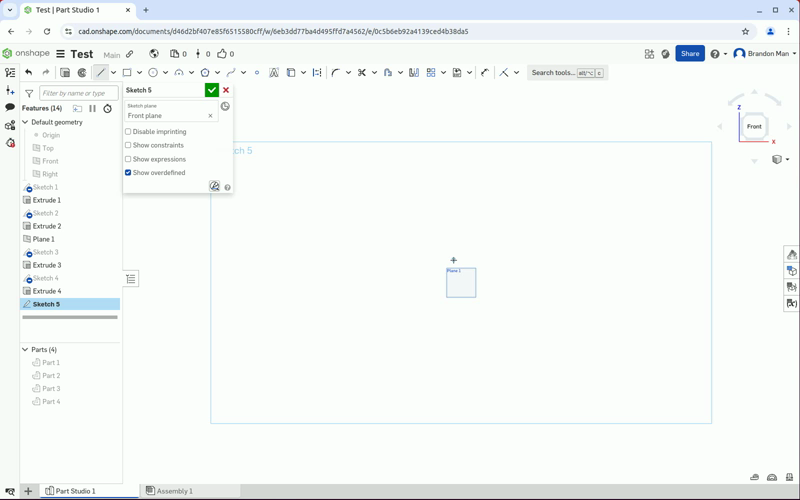
mouse_move(483, 259)
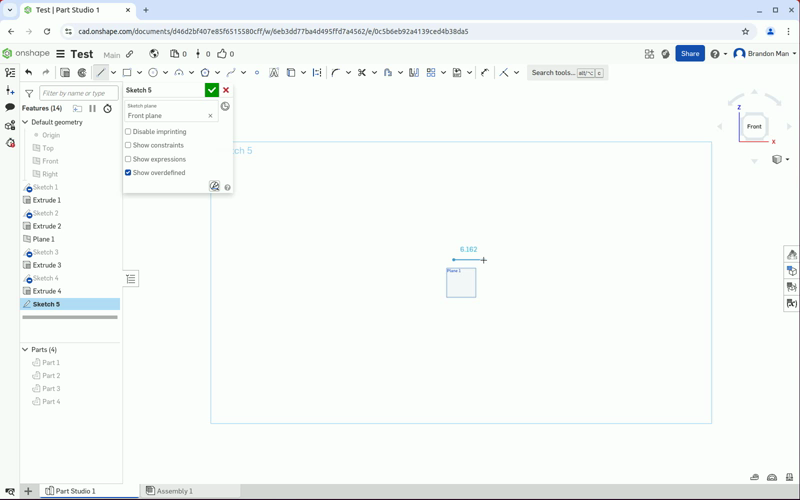
mouse_move(468, 259)
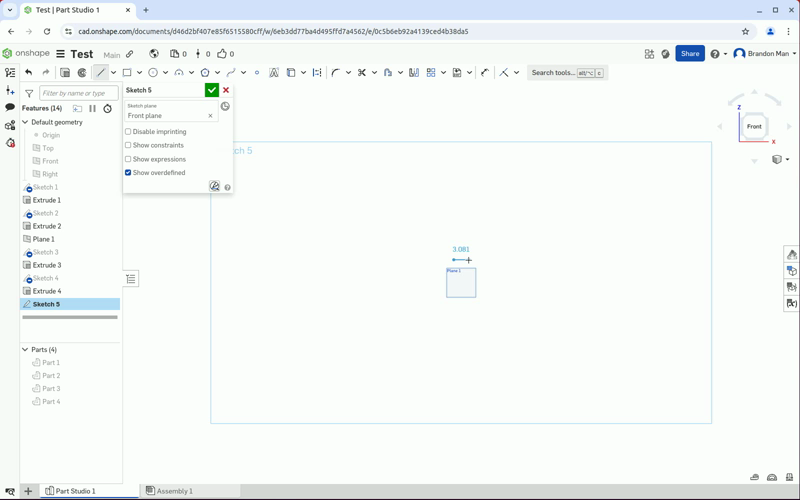
click(468, 259)
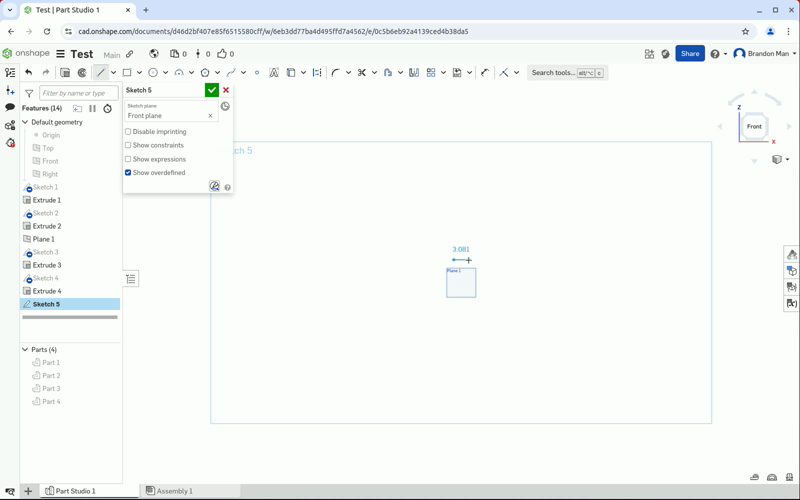
key_up(shift)
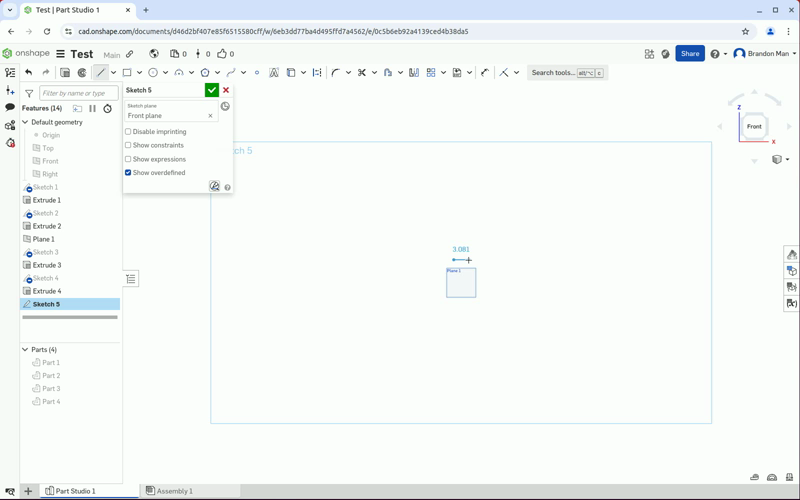
key_down(shift)
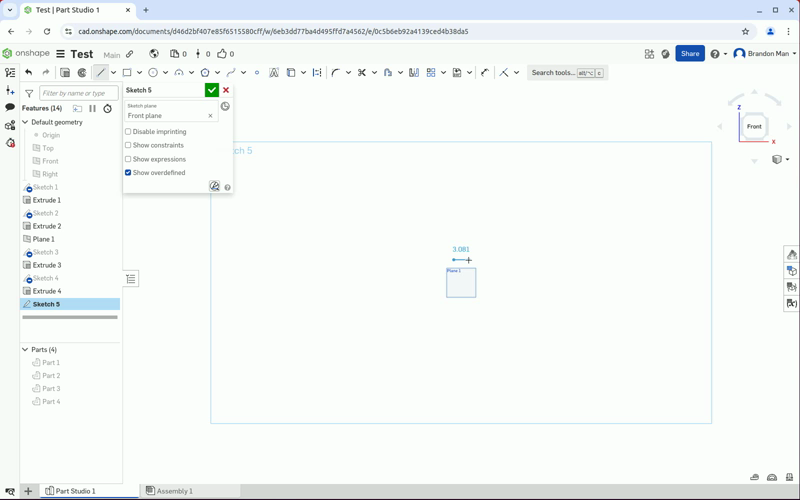
mouse_move(498, 259)
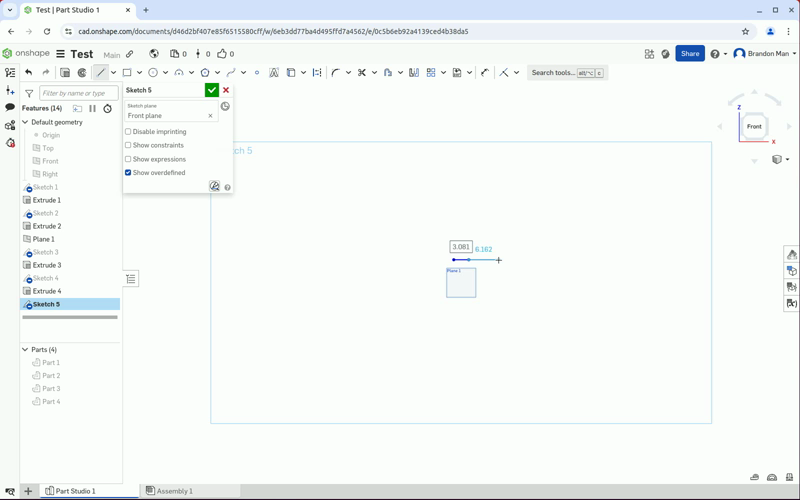
mouse_move(468, 244)
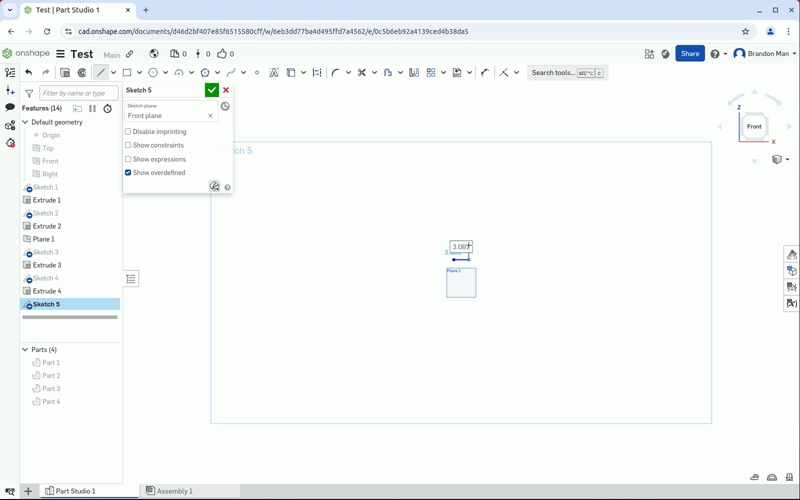
click(468, 244)
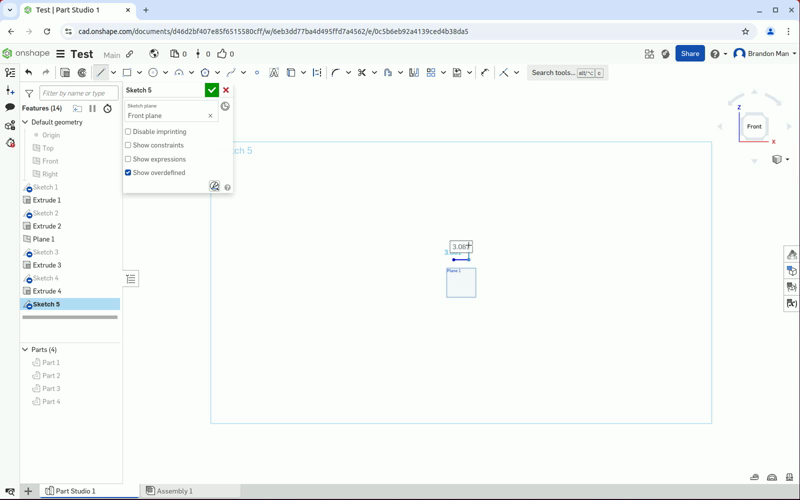
key_up(shift)
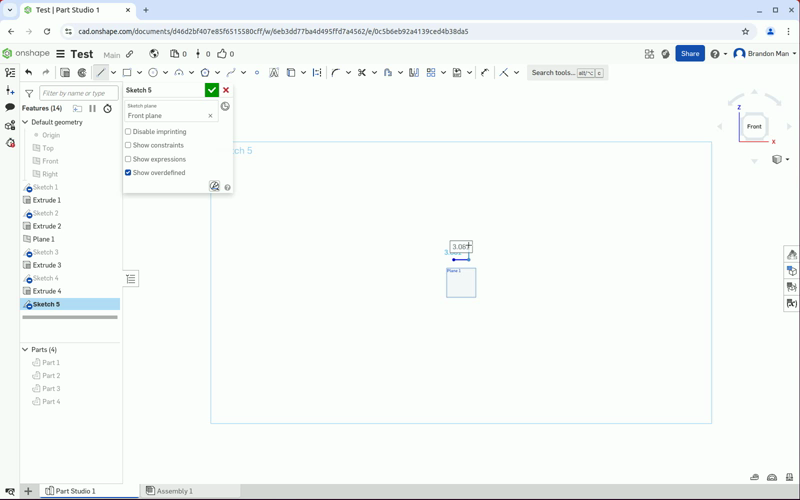
key_down(shift)
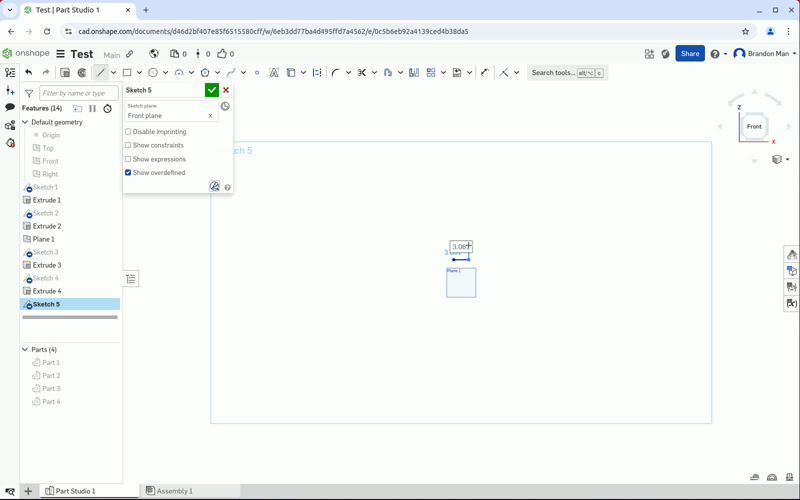
mouse_move(498, 244)
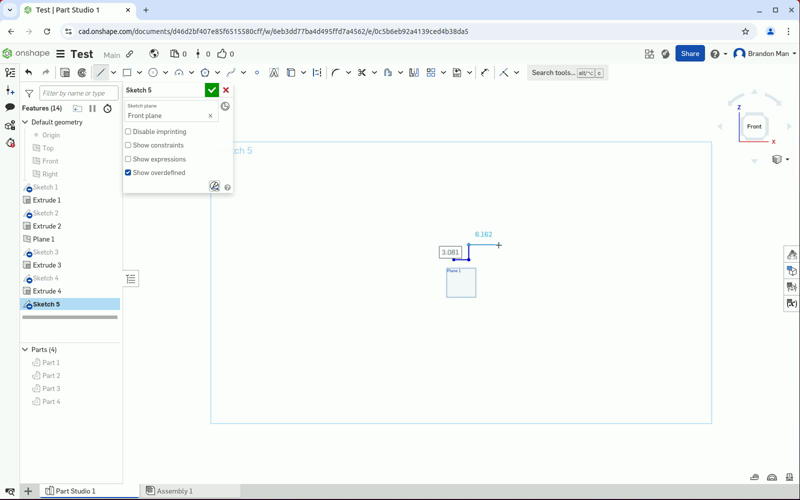
mouse_move(453, 244)
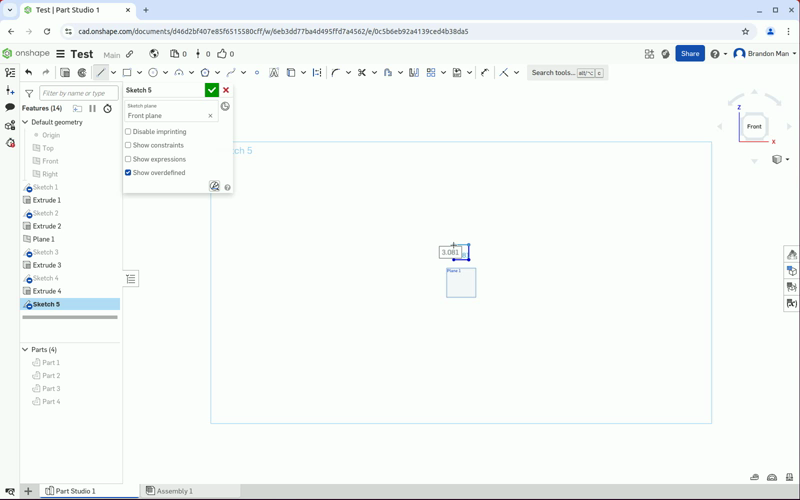
click(453, 244)
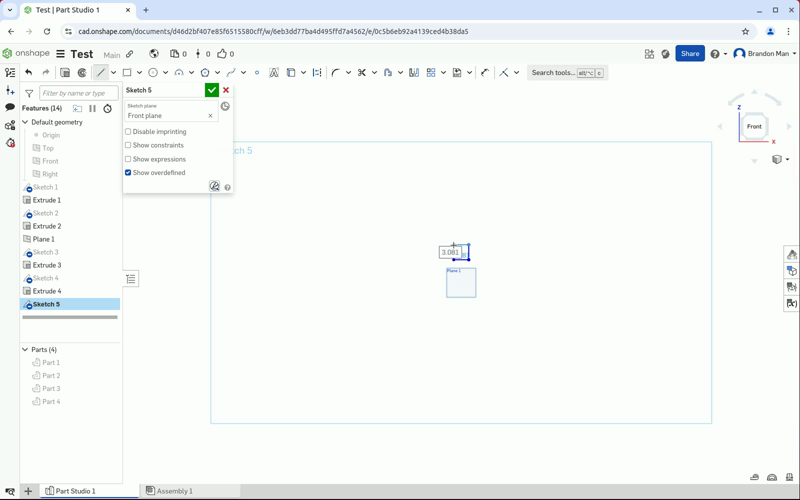
key_up(shift)
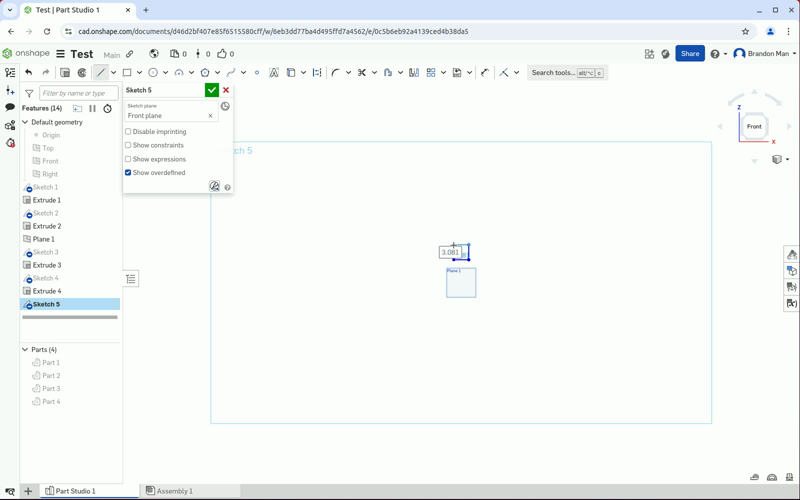
mouse_move(483, 244)
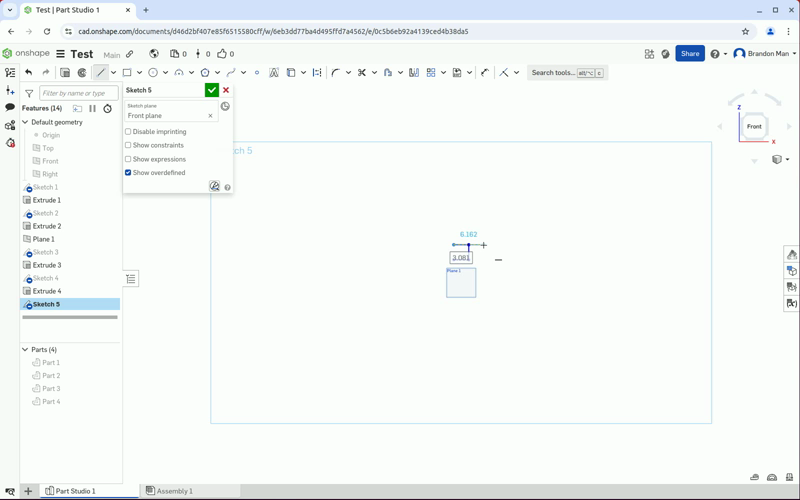
key_down(shift)
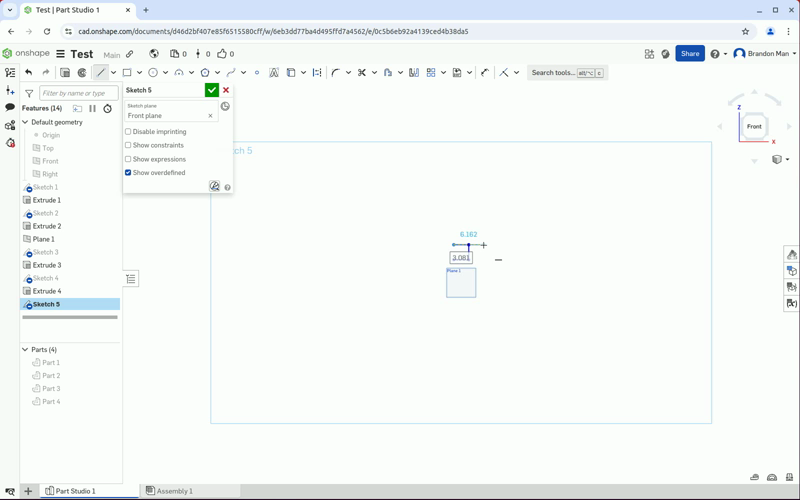
mouse_move(453, 259)
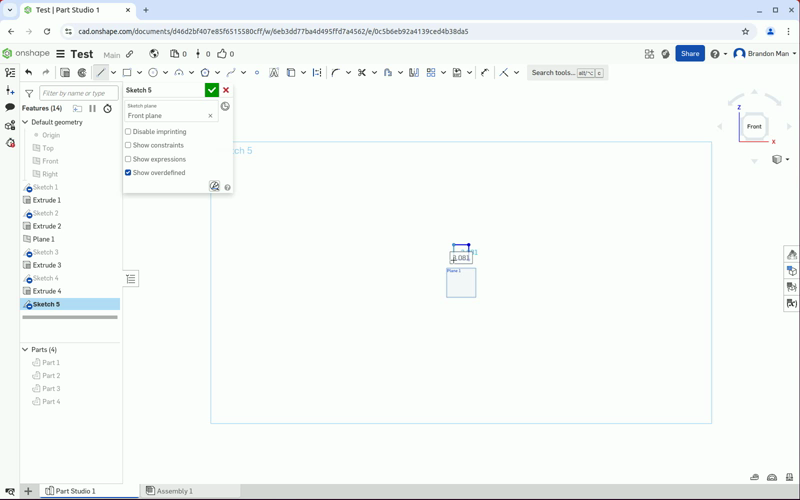
key_up(shift)
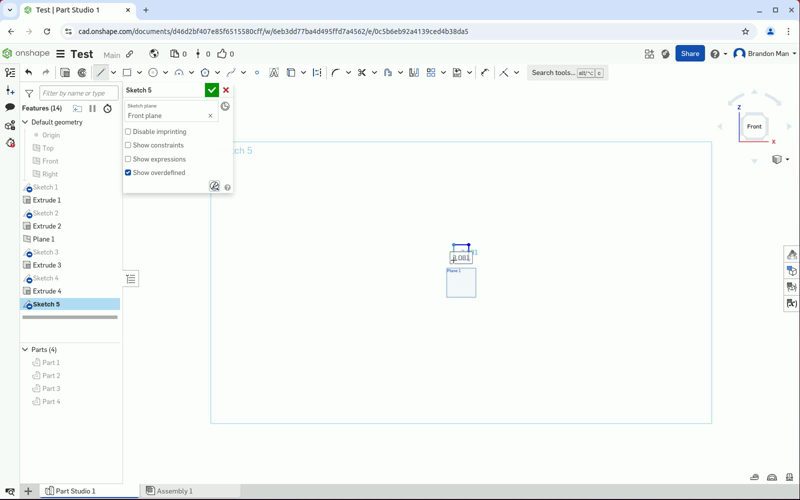
click(453, 259)
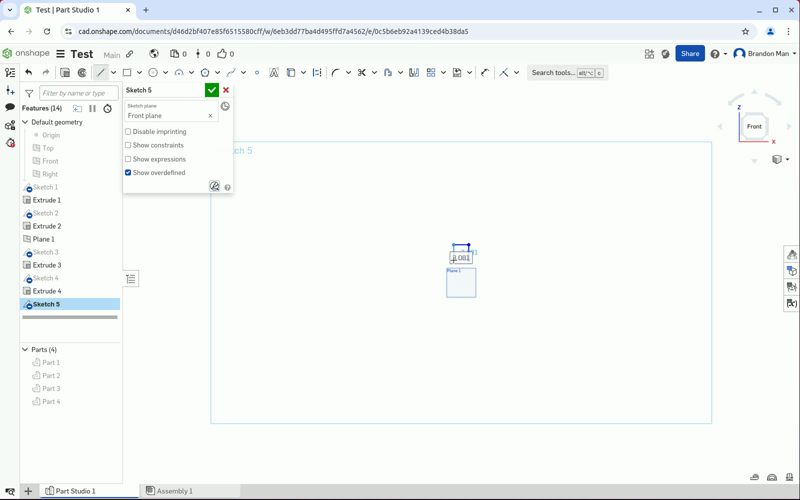
key(esc)
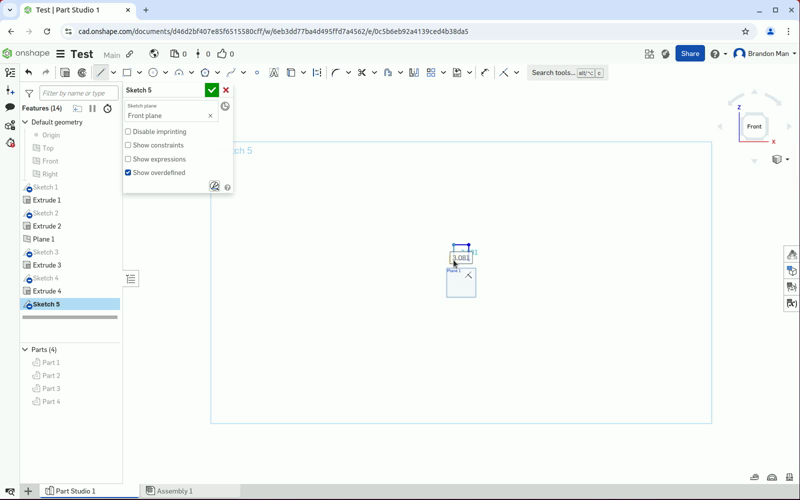
mouse_move(465, 250)
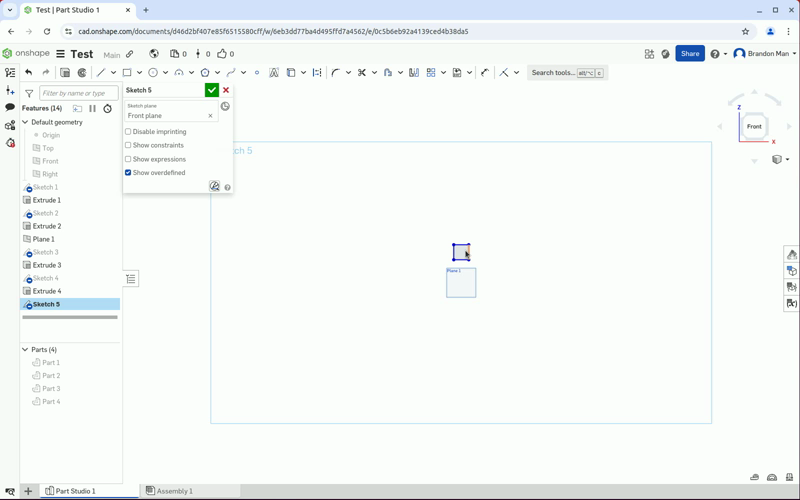
scroll(6)
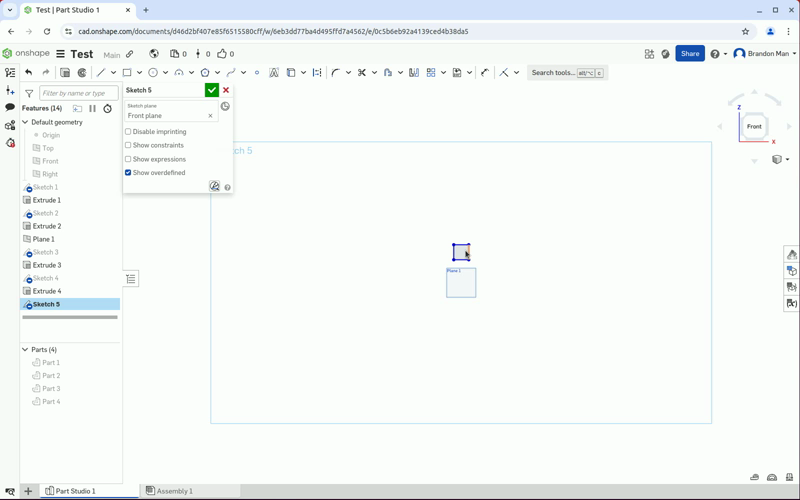
scroll(6)
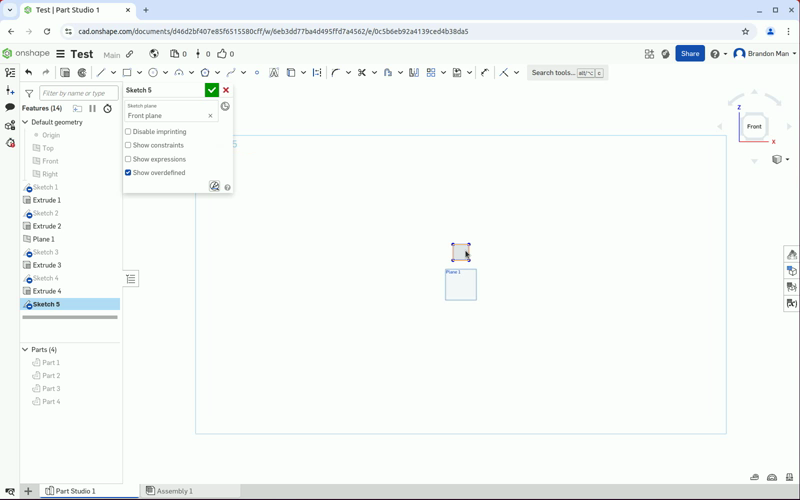
scroll(6)
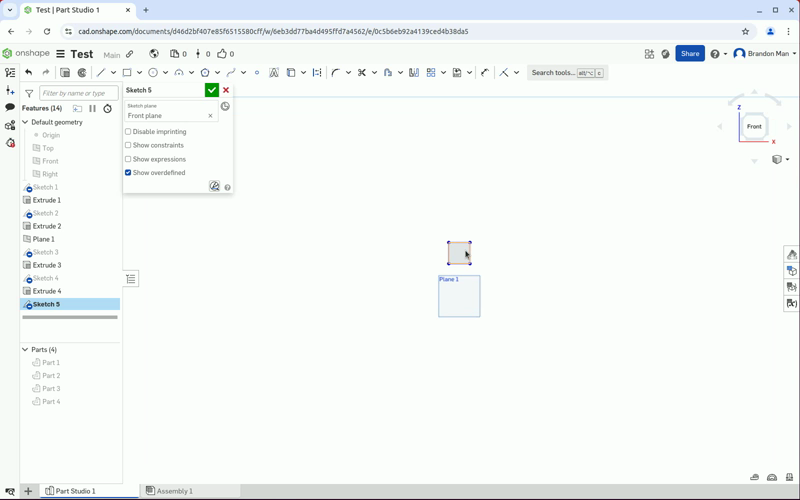
scroll(6)
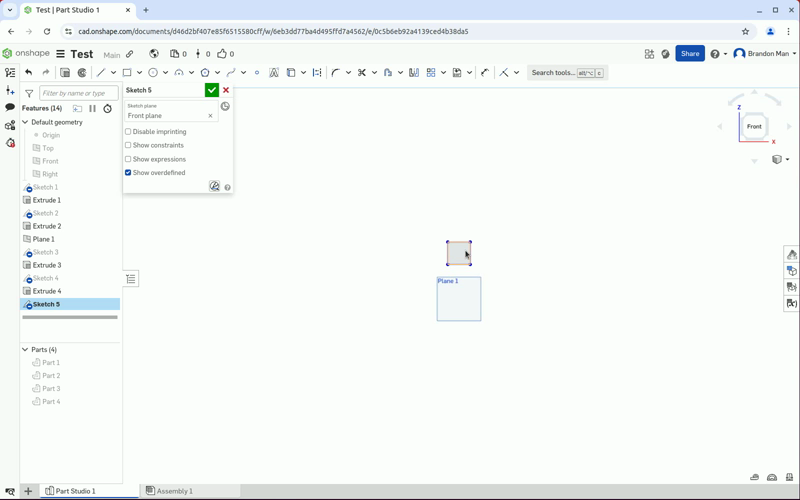
scroll(6)
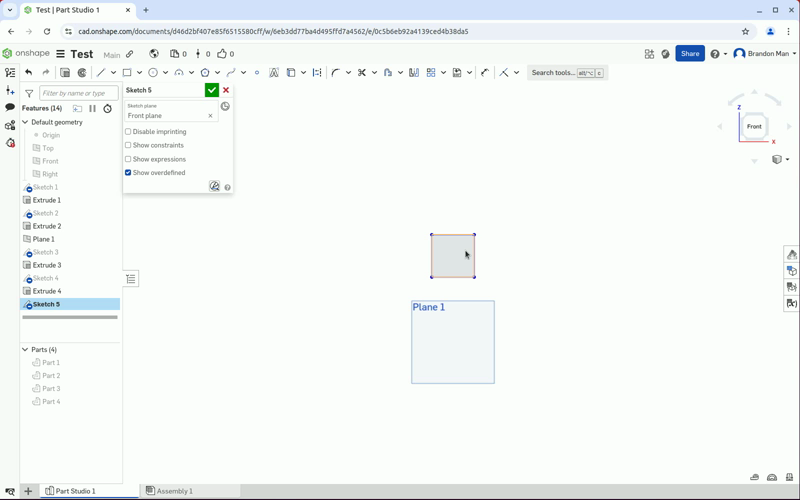
scroll(6)
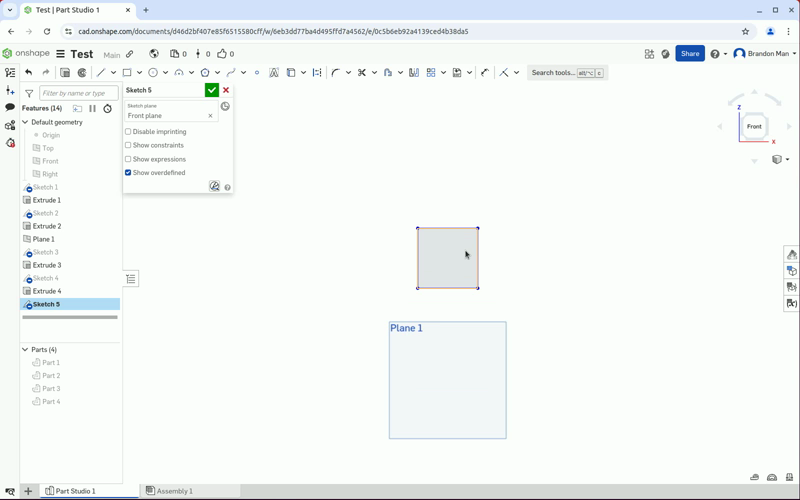
scroll(6)
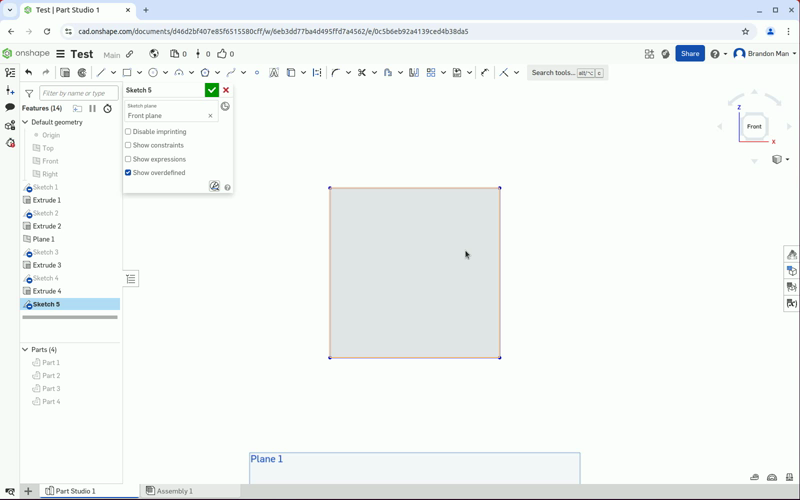
click(465, 250)
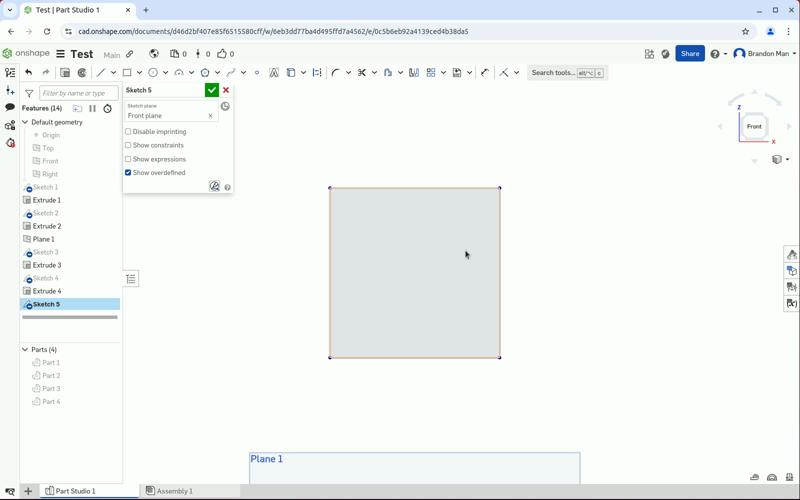
scroll(-6)
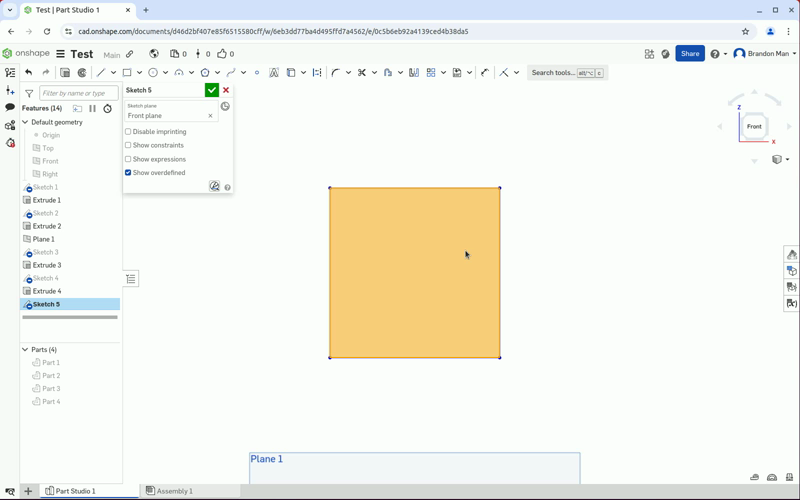
scroll(-6)
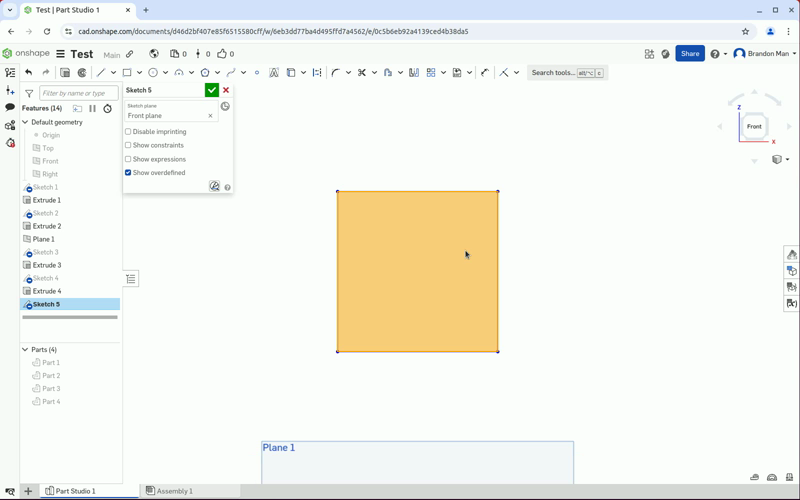
scroll(-6)
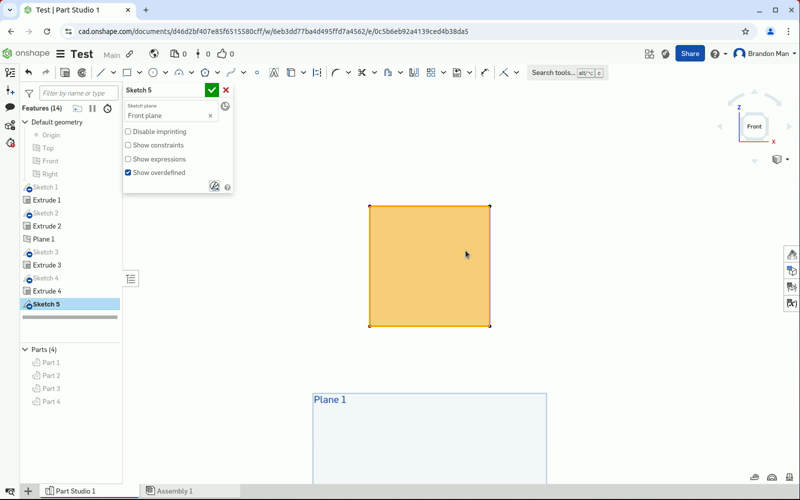
scroll(-6)
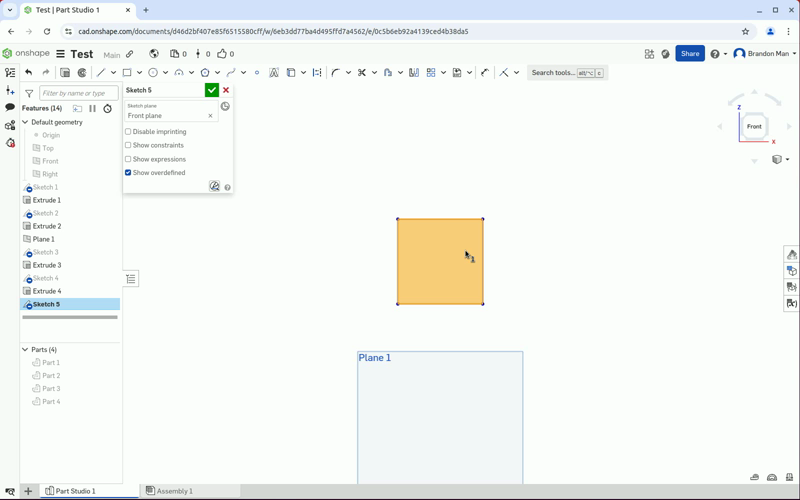
scroll(-6)
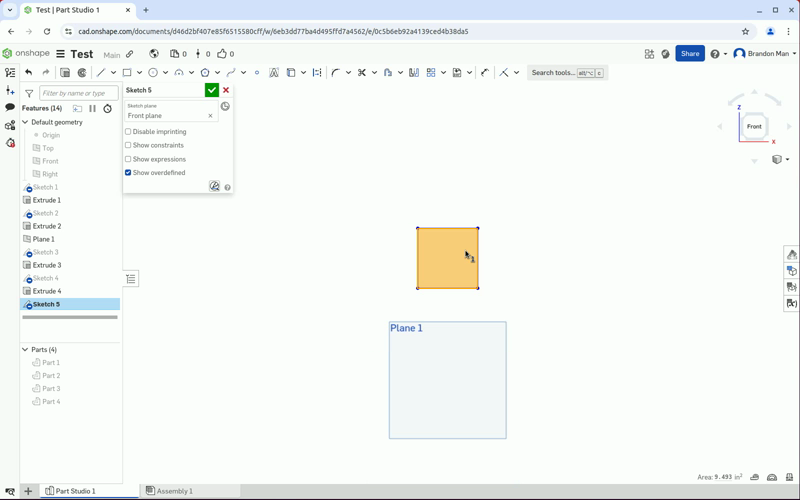
scroll(-6)
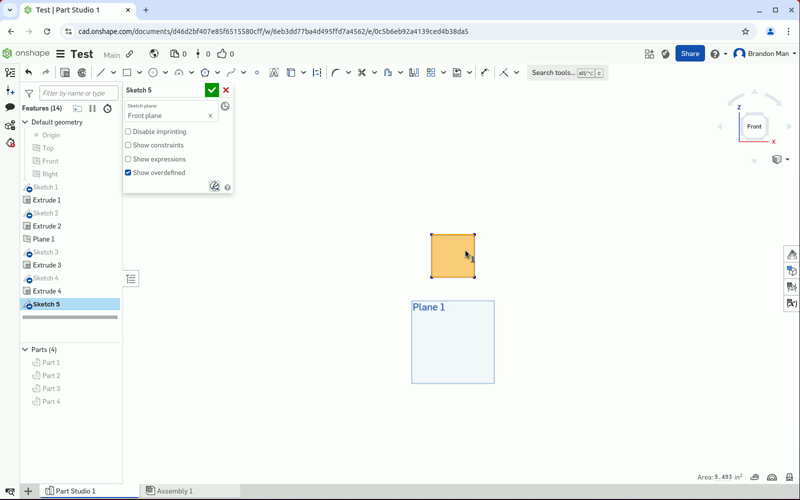
scroll(-6)
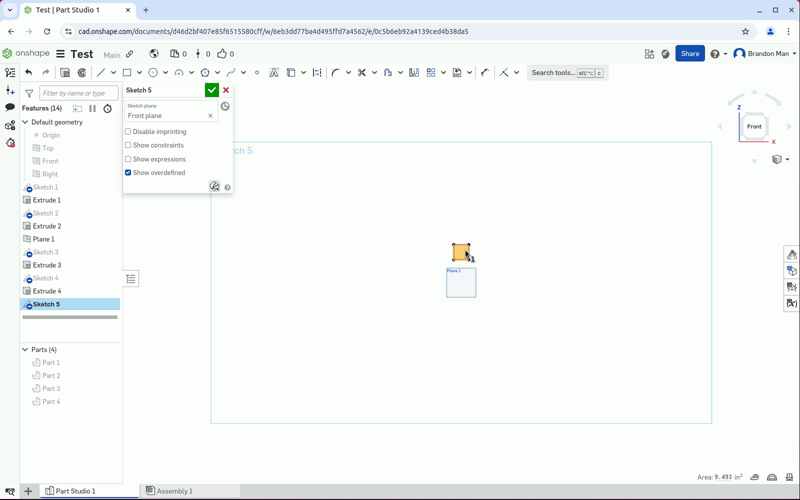
mouse_move(73, 352)
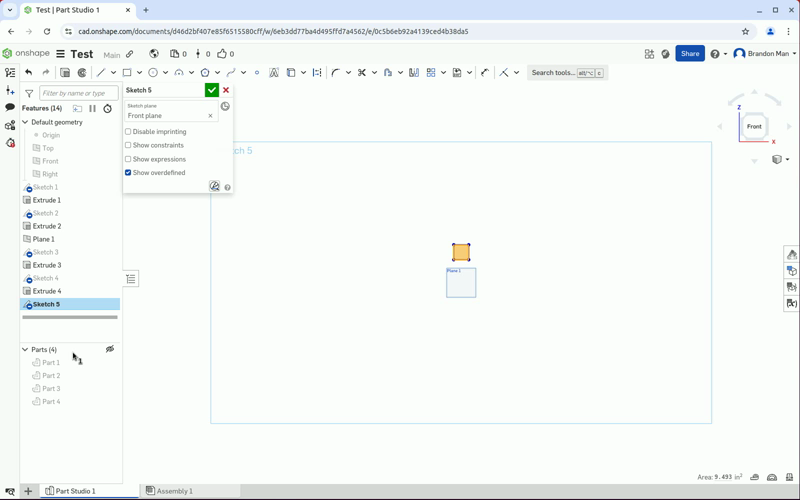
key(shift+y)
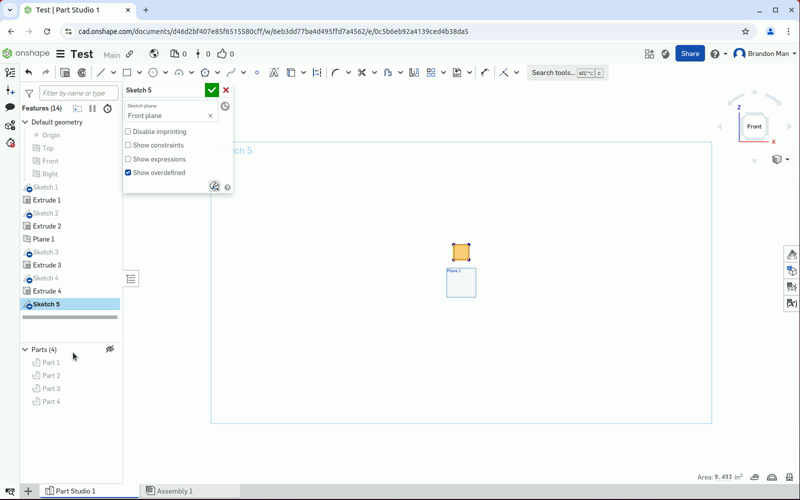
key(shift+e)
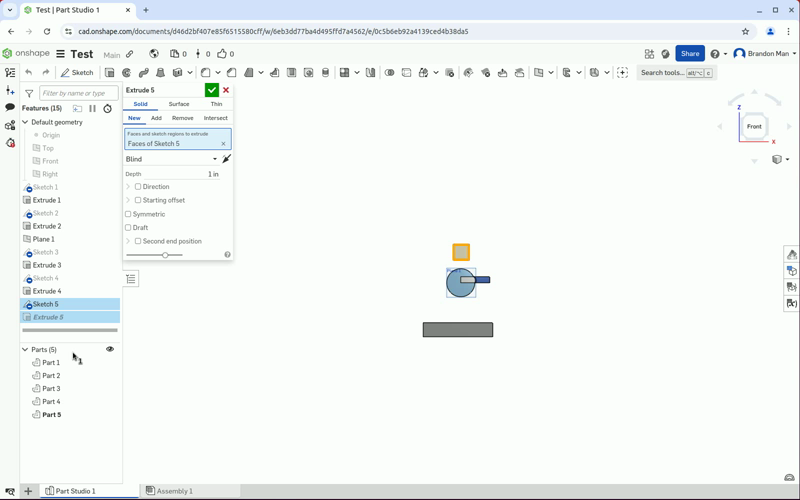
mouse_move(143, 106)
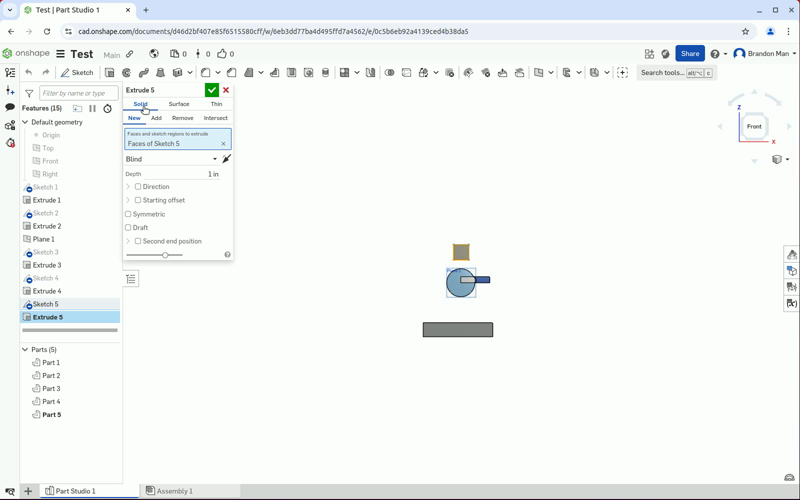
click(143, 106)
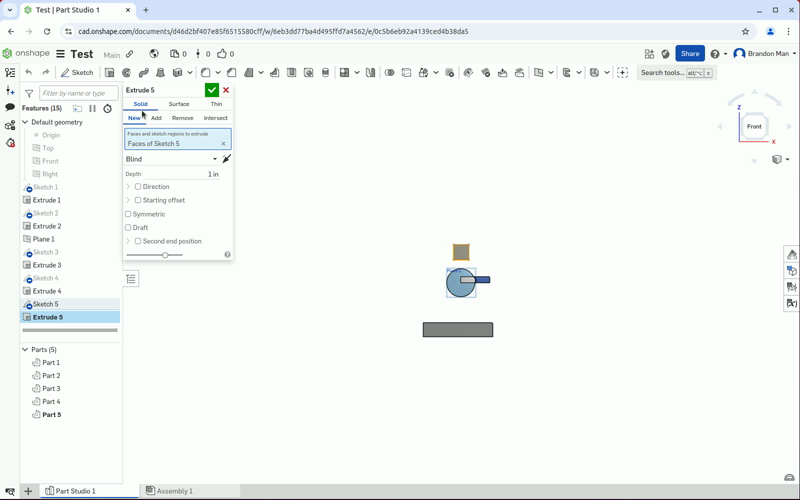
mouse_move(137, 120)
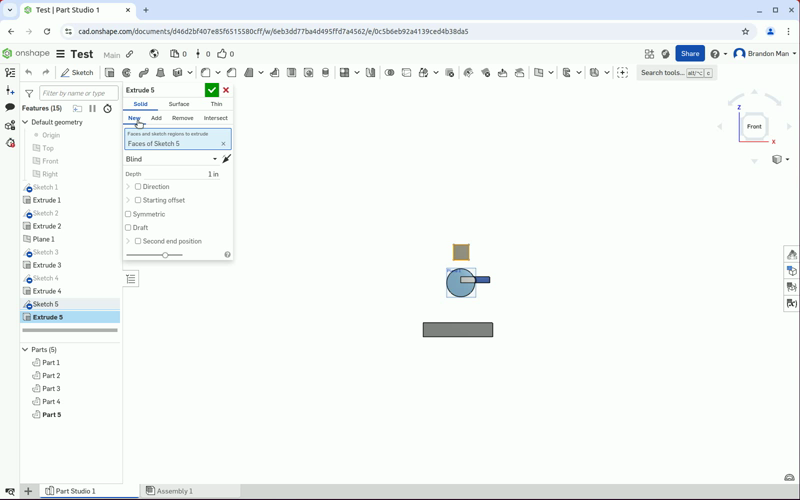
click(137, 120)
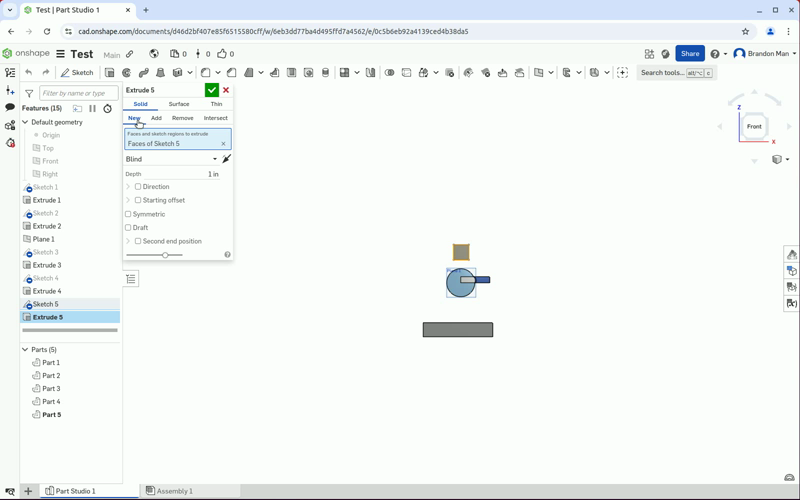
key(tab, 4)
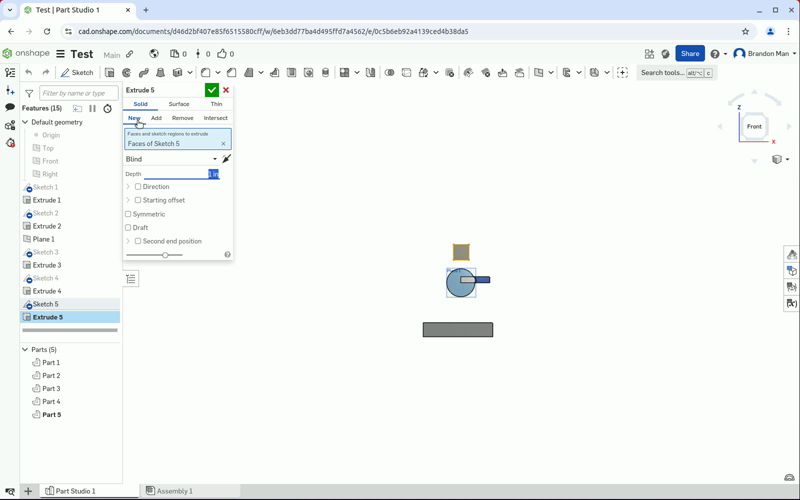
text(2.889)
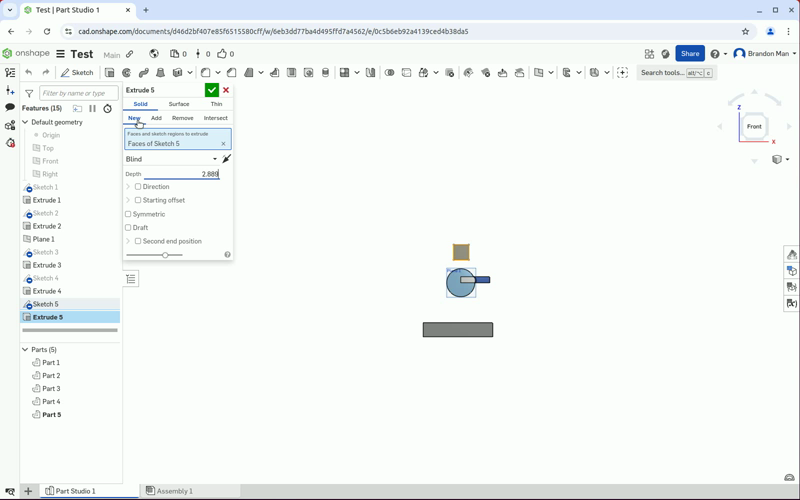
key(enter)
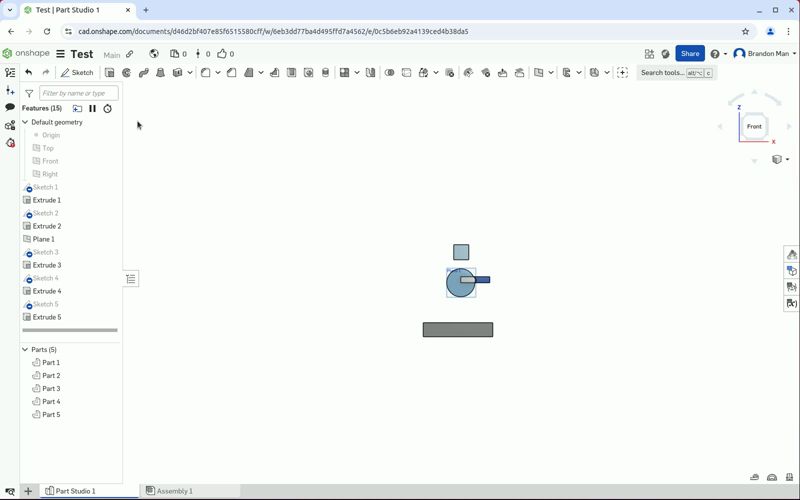
key(shift+h)
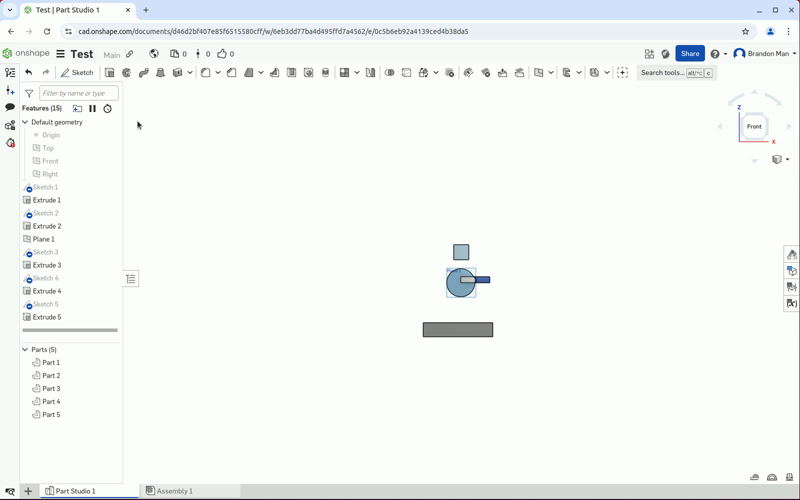
key(shift+h)
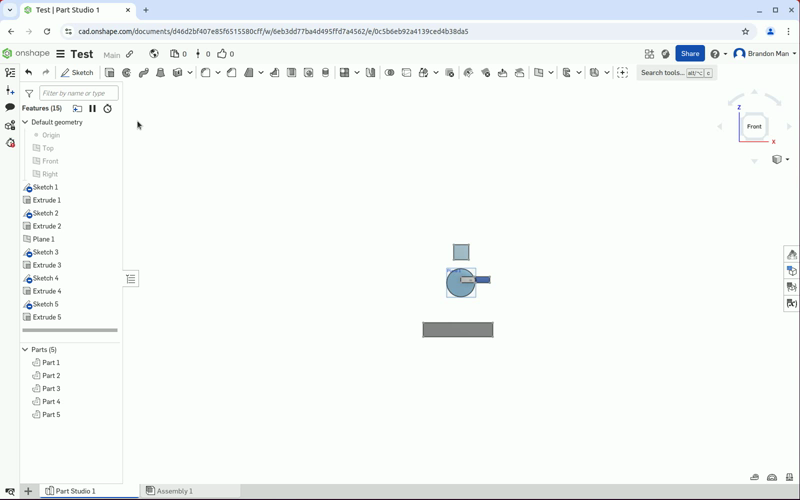
key(shift+7)
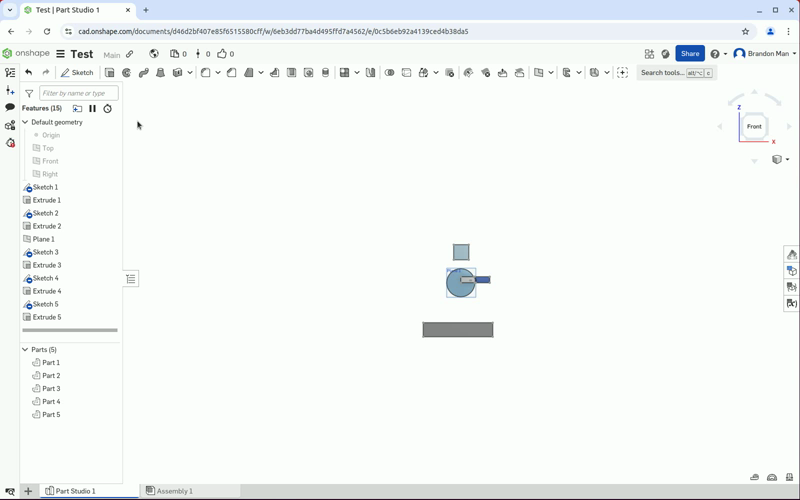
key(left, 2)
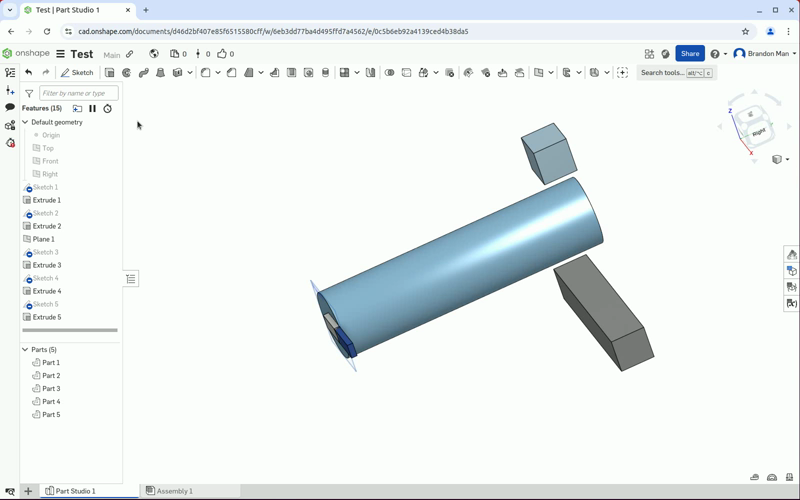
key(down, 2)
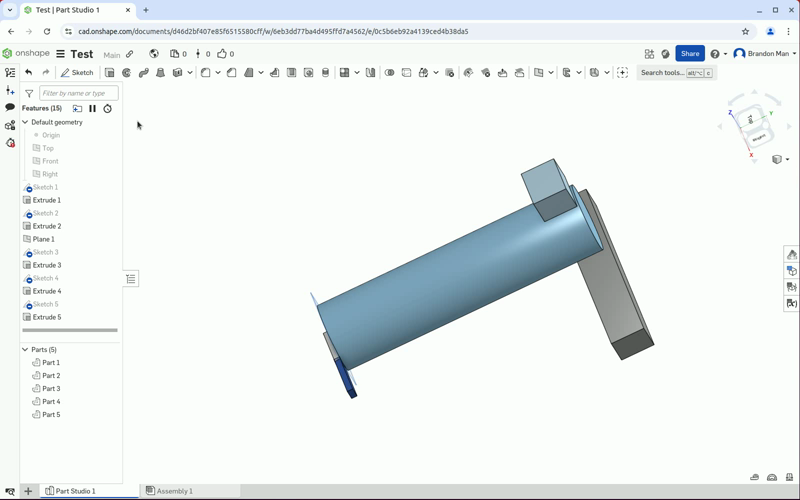
key(up, 2)
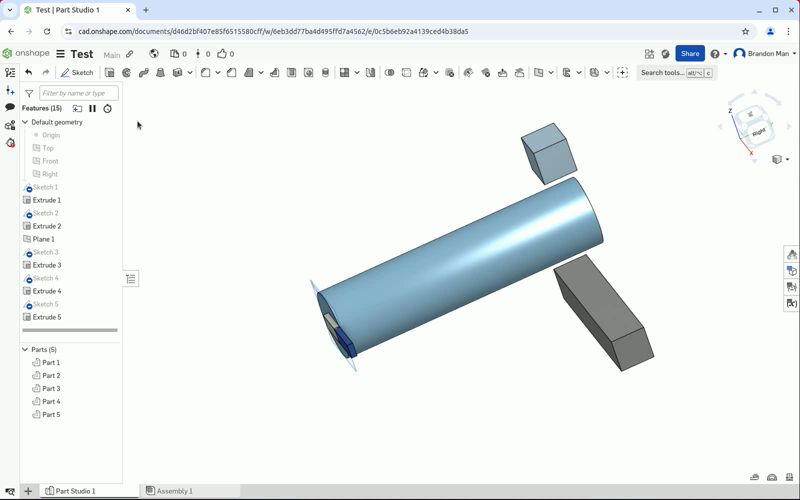
key(right, 2)
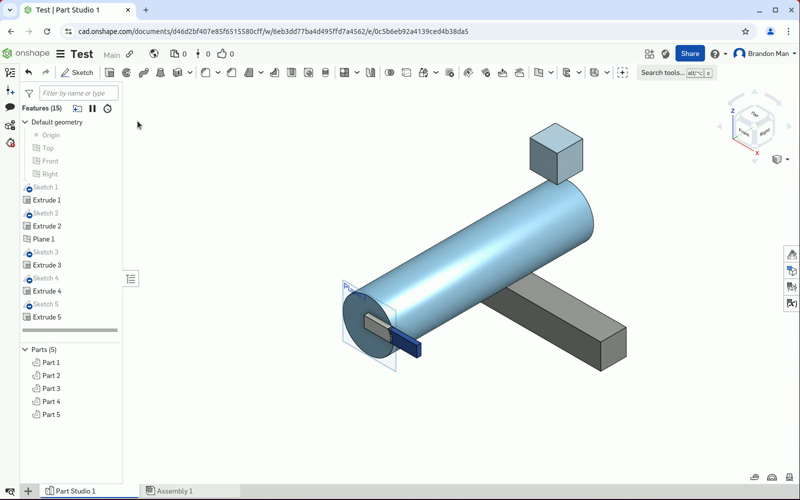
mouse_move(73, 189)
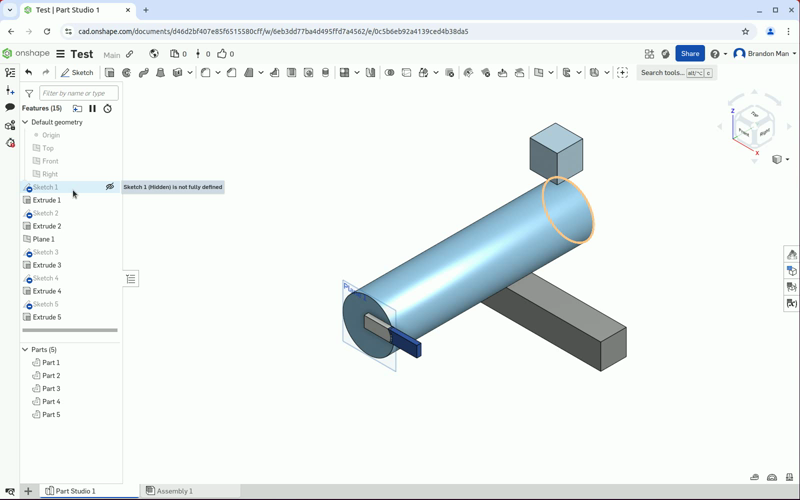
click(73, 189)